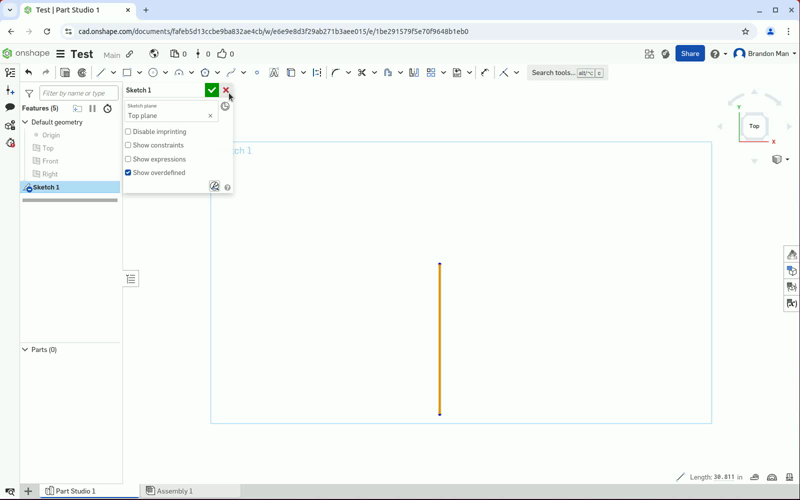
key(shift+h)
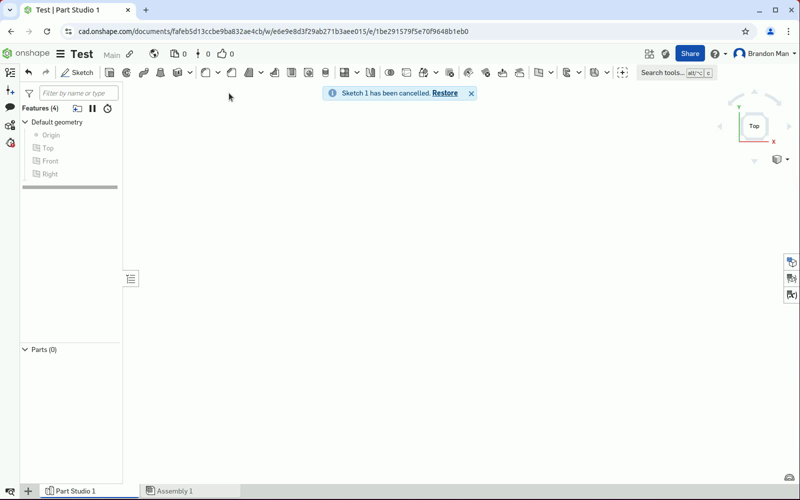
mouse_move(73, 352)
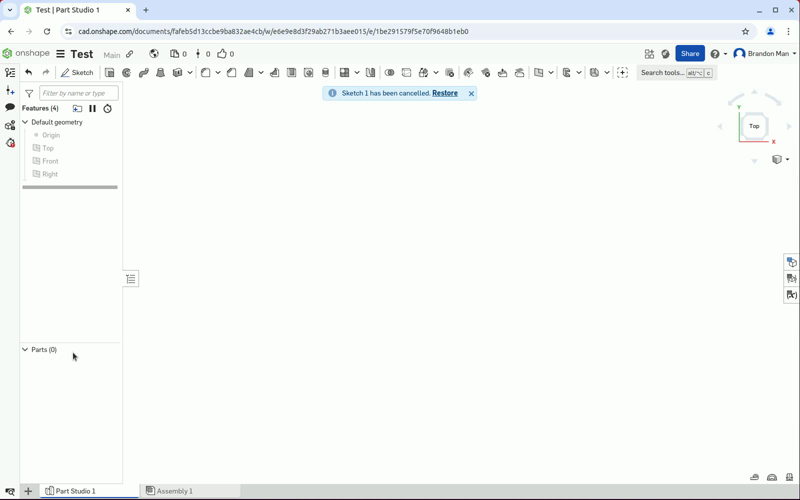
key(y)
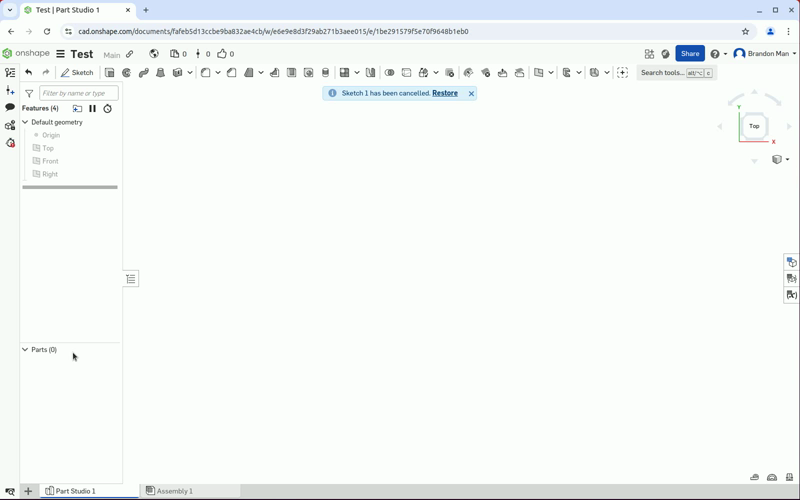
key(shift+p)
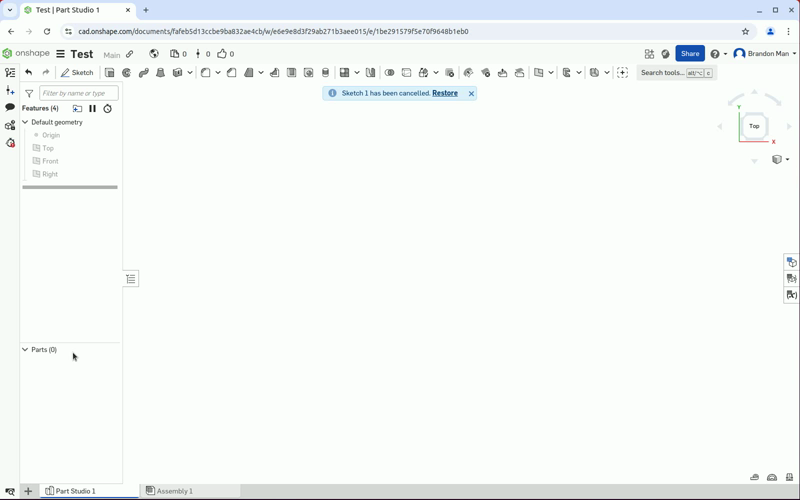
key(space)
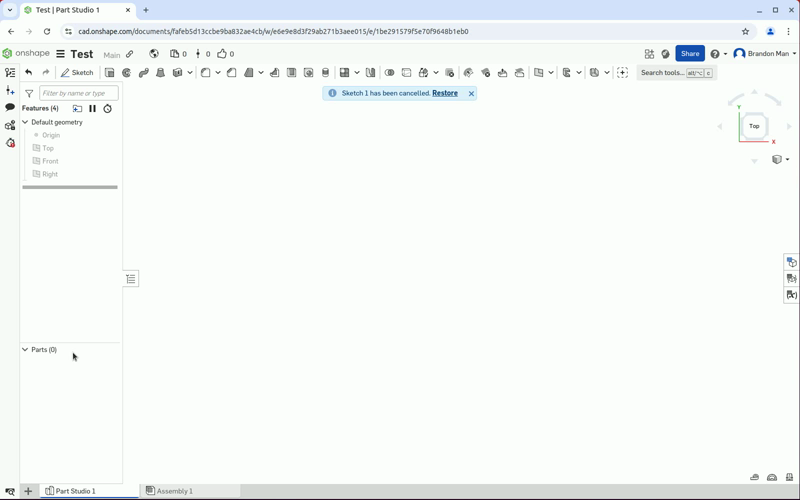
key_down(shift)
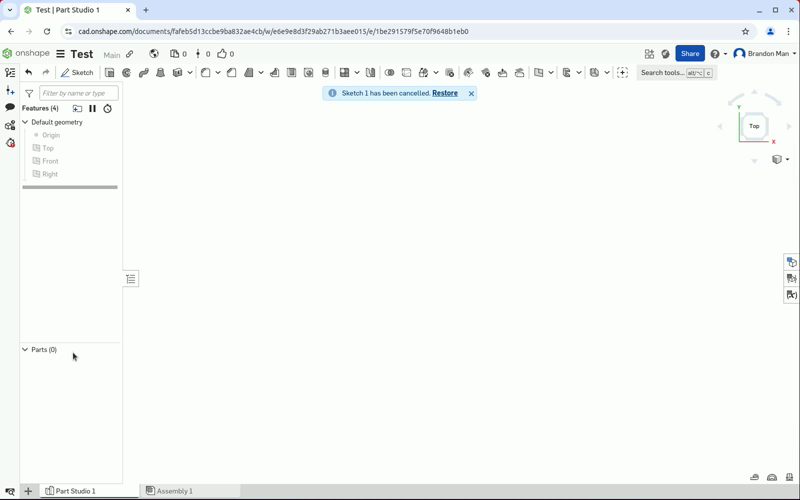
key(up)
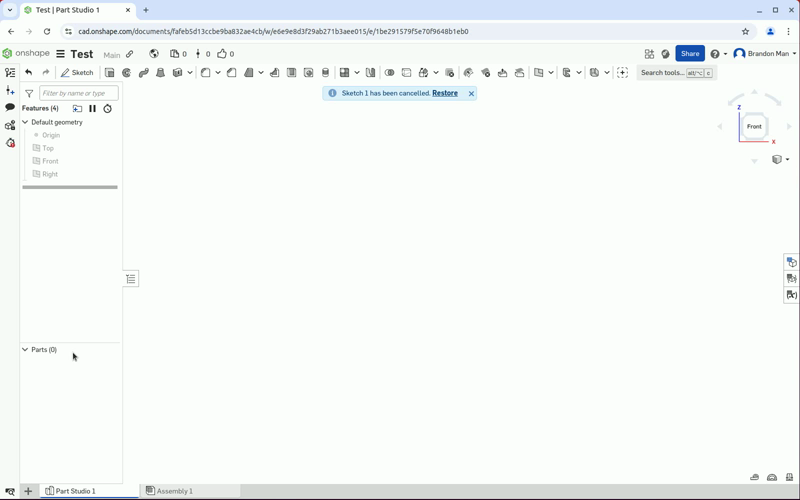
key_up(shift)
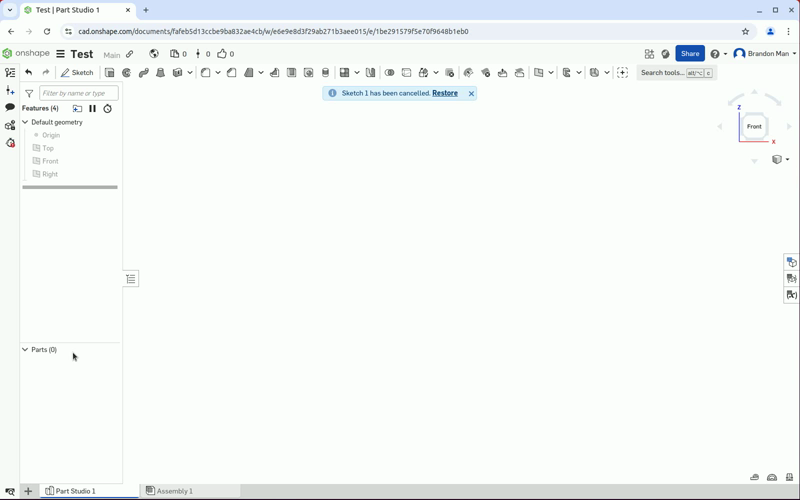
key(space)
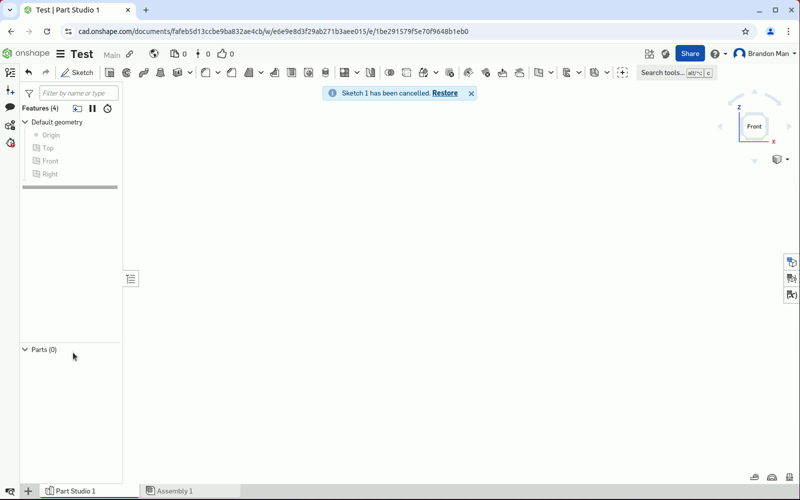
key_down(shift)
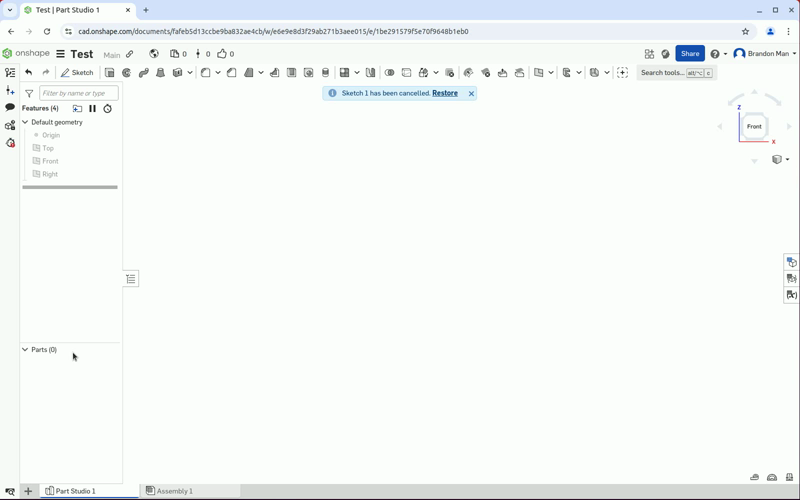
key(left)
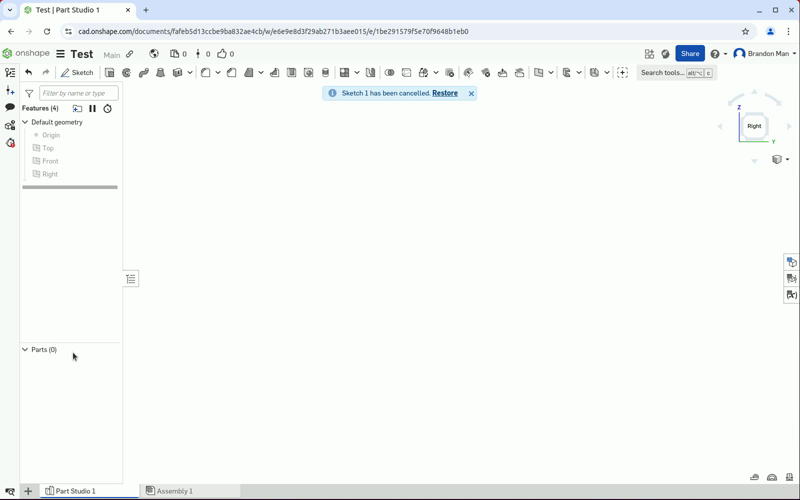
key_up(shift)
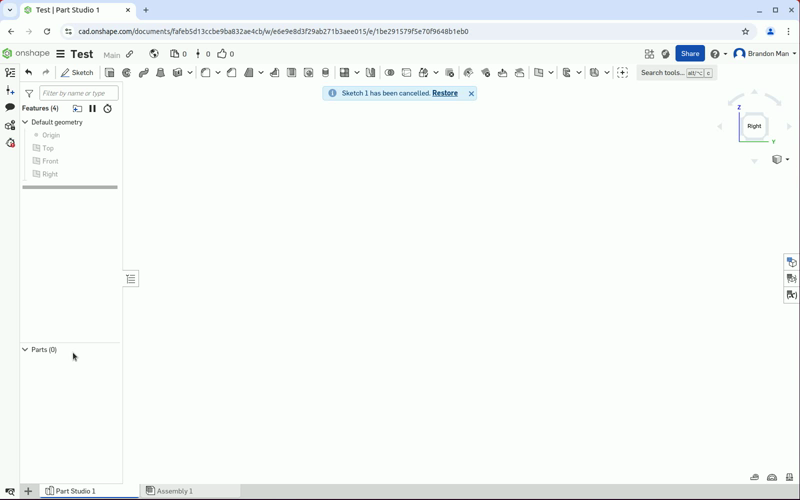
mouse_move(73, 352)
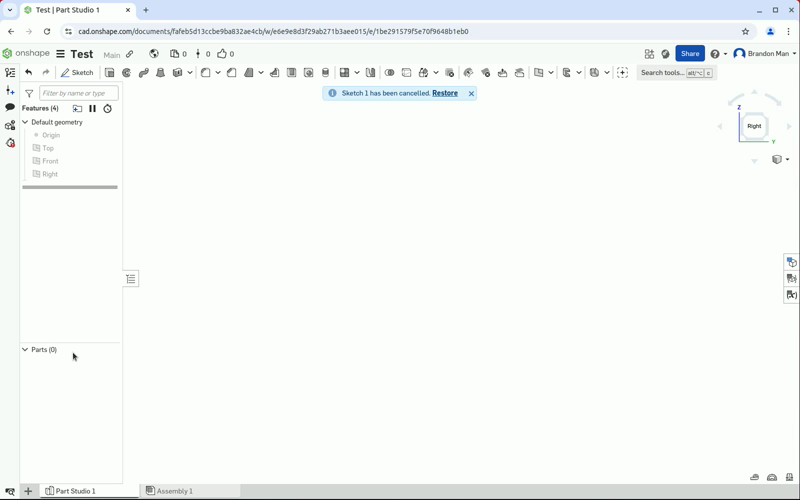
key(shift+y)
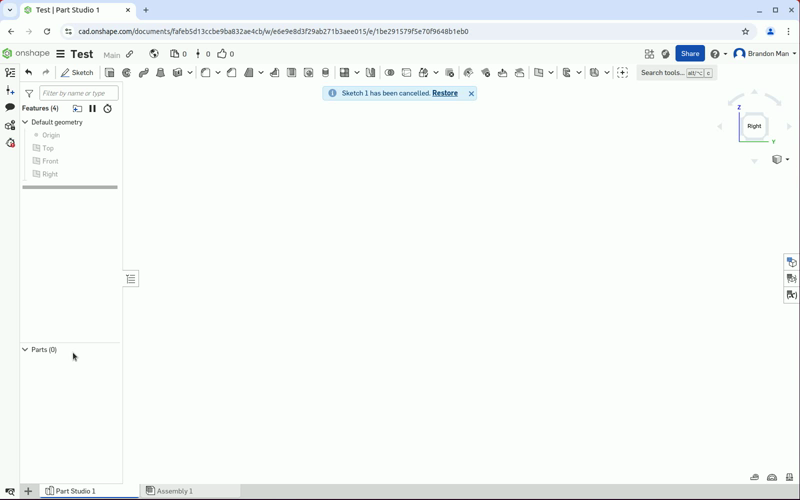
key(shift+s)
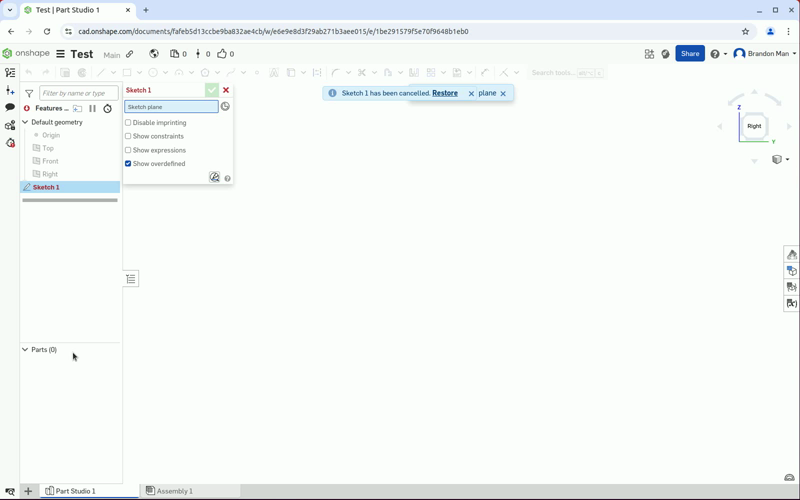
mouse_move(73, 176)
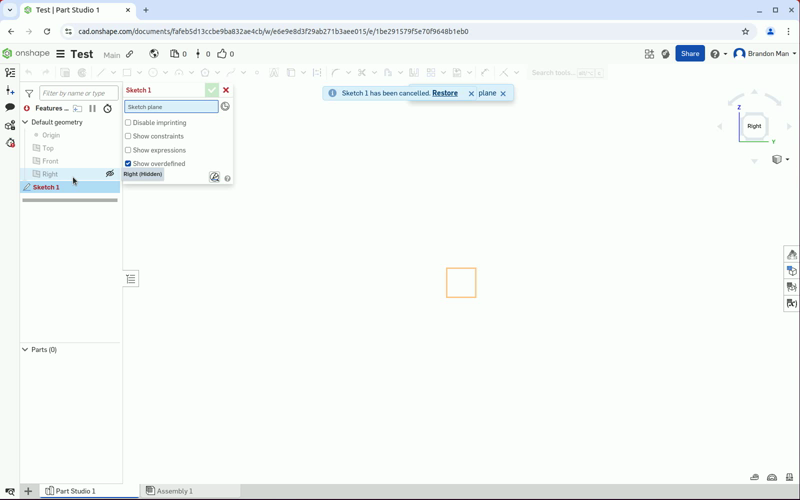
click(73, 176)
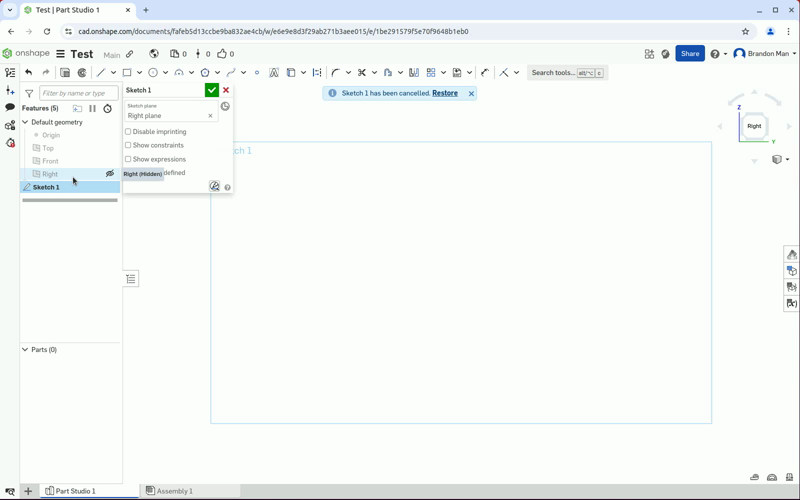
mouse_move(73, 352)
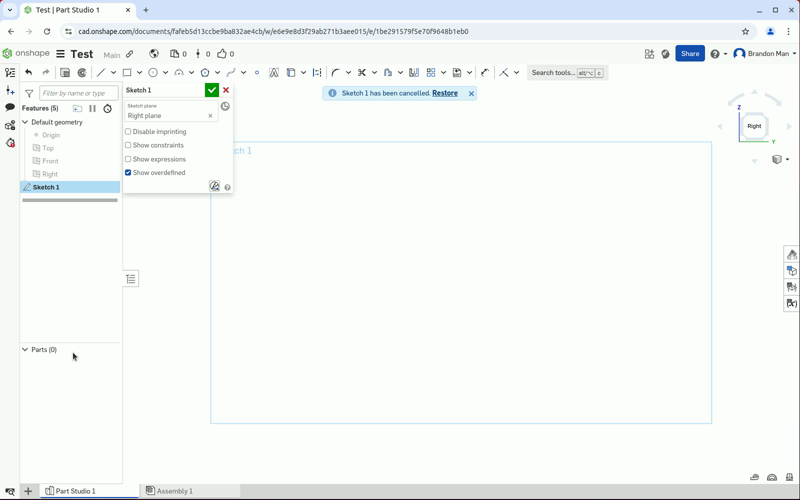
key(y)
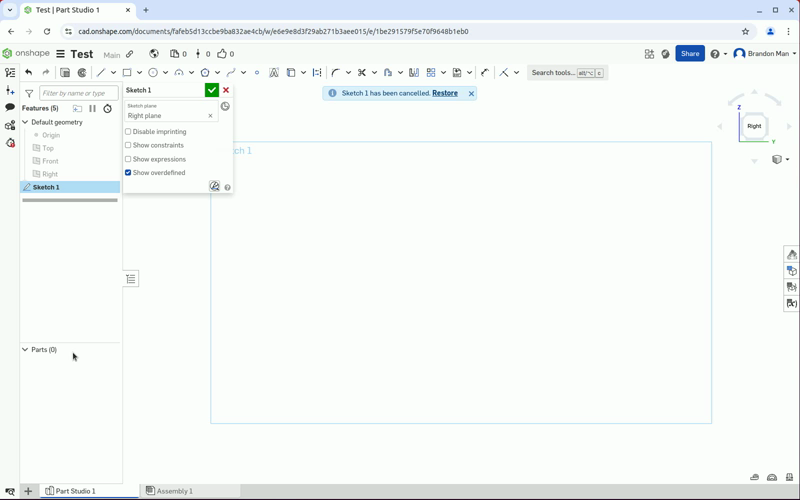
key(l)
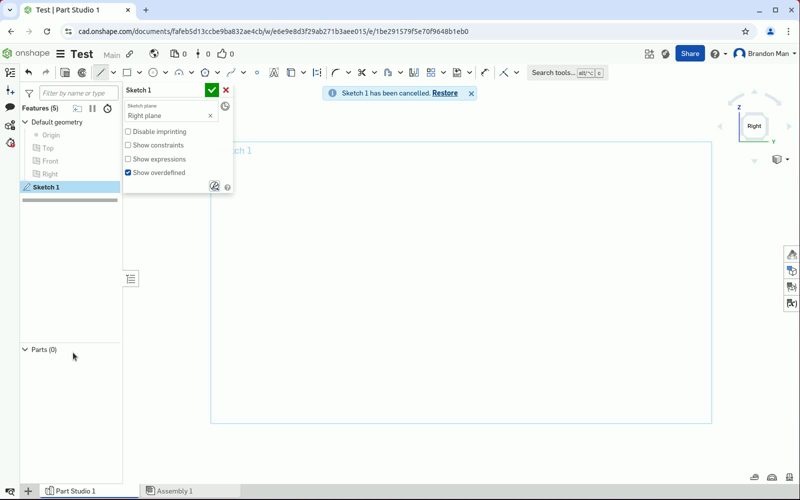
key_down(shift)
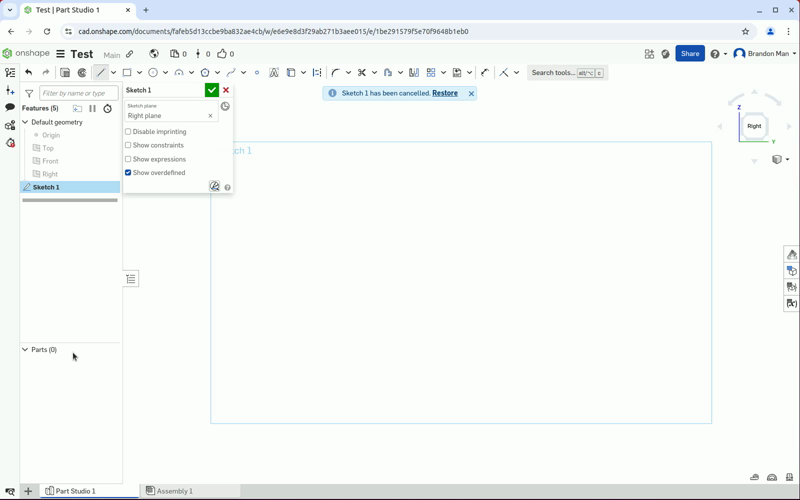
mouse_move(348, 282)
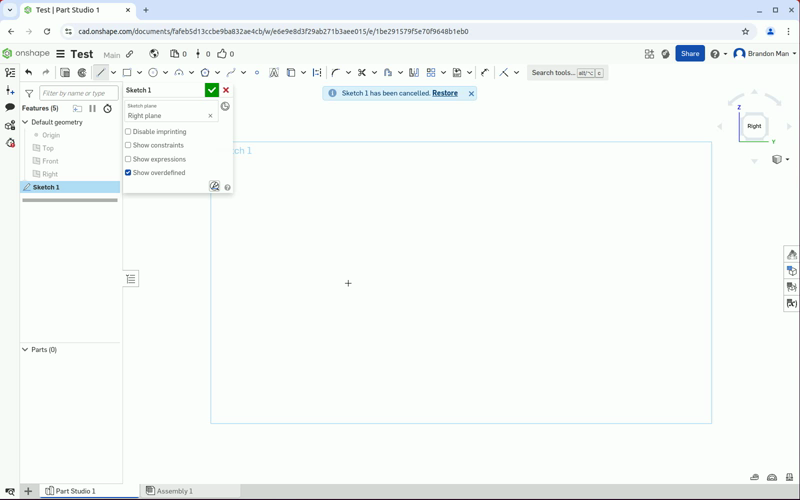
click(348, 282)
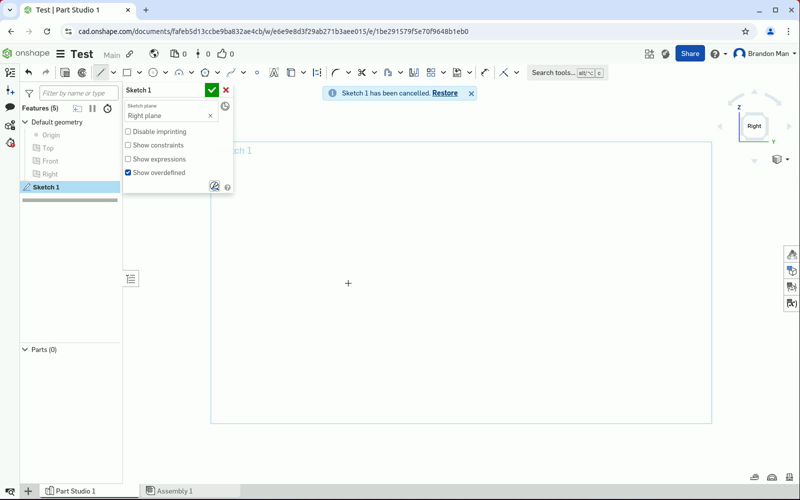
key_up(shift)
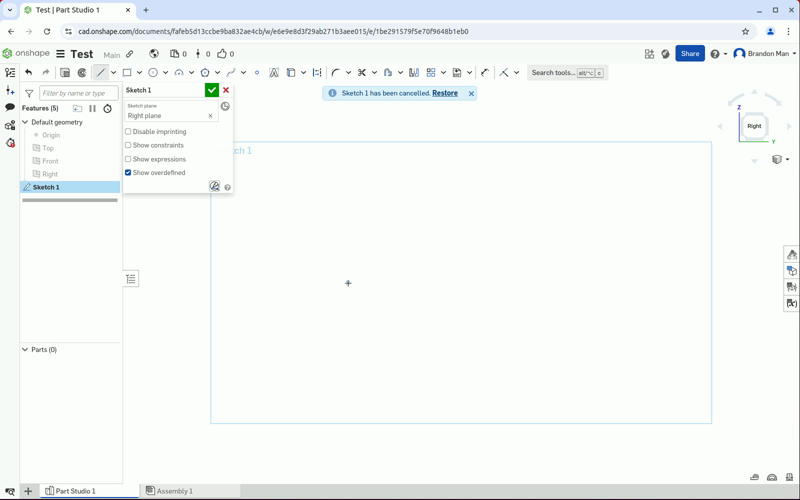
key_down(shift)
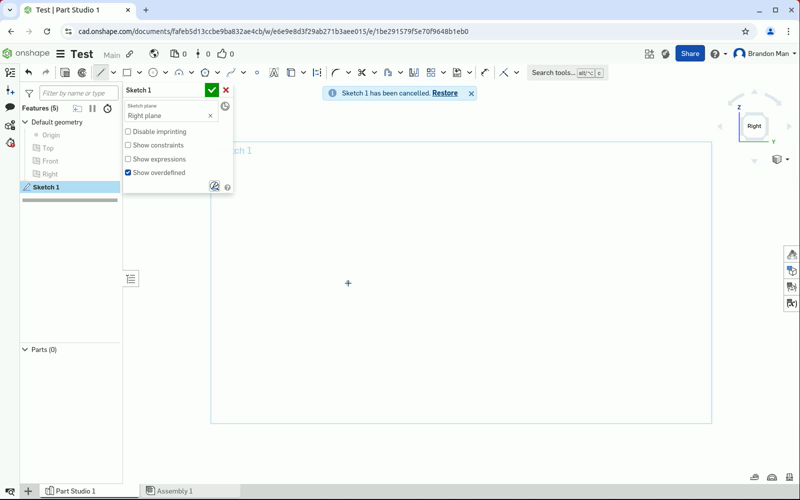
mouse_move(474, 282)
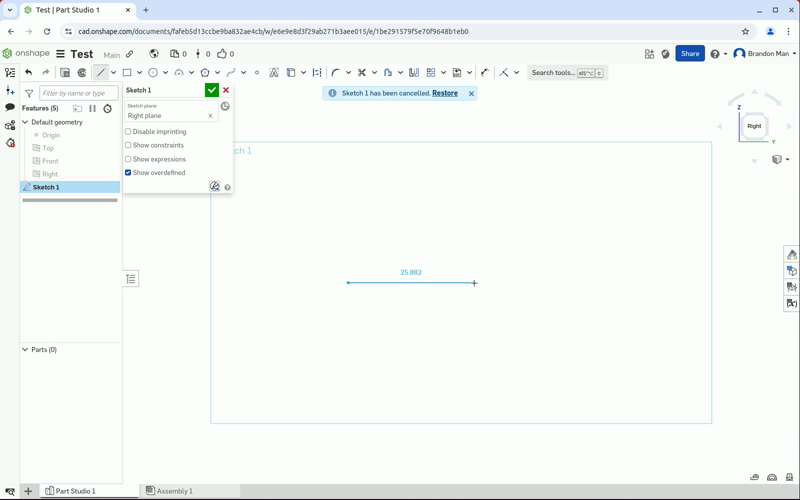
click(474, 282)
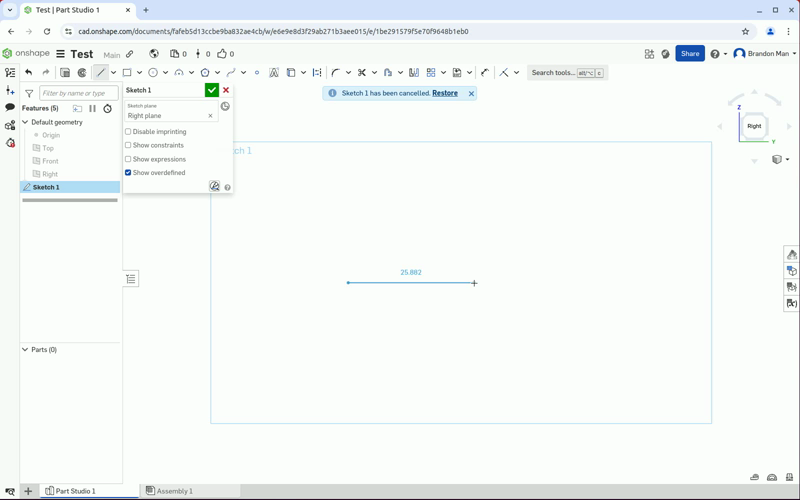
key_up(shift)
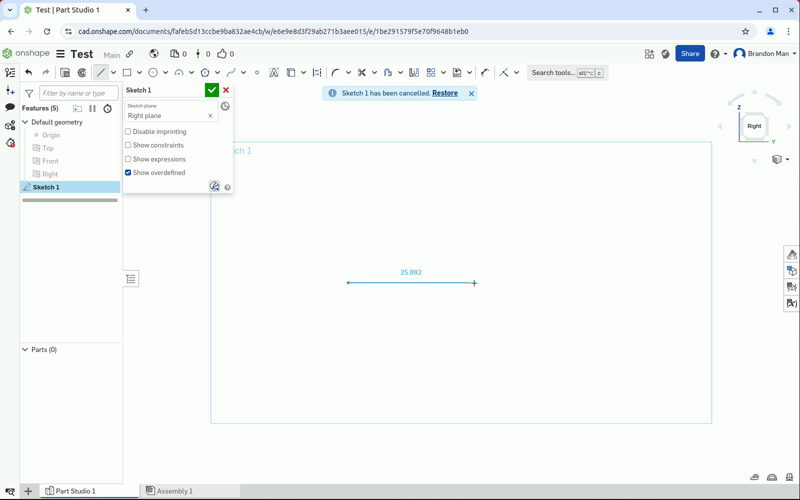
key(esc)
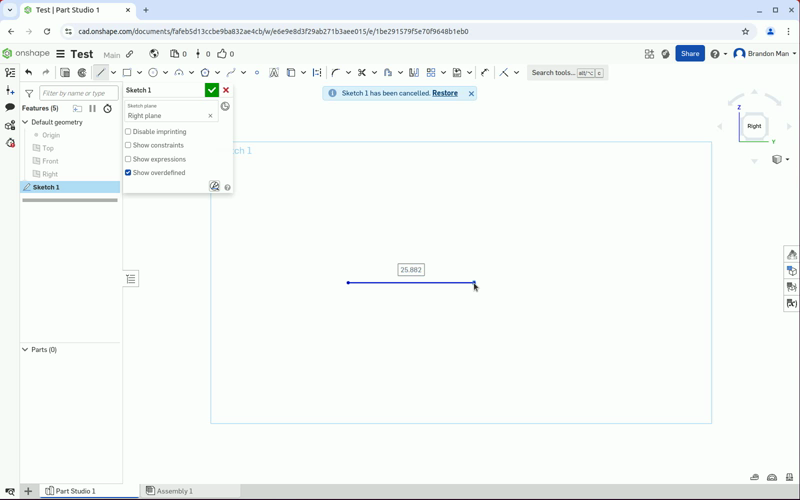
key(a)
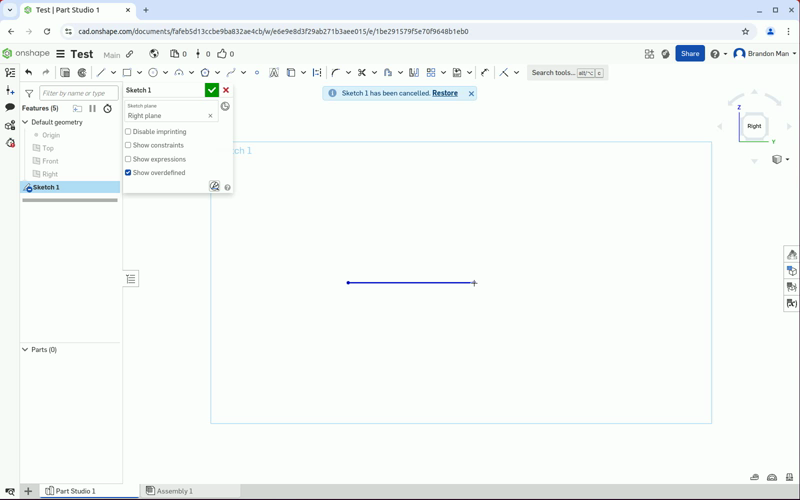
mouse_move(474, 282)
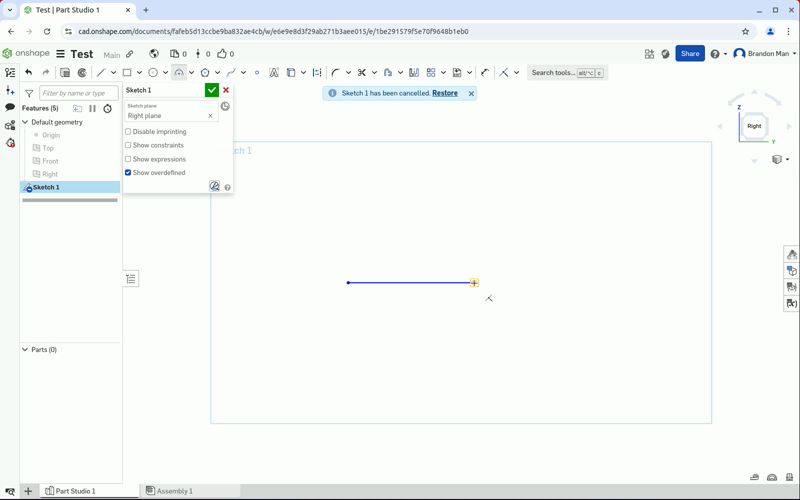
click(474, 282)
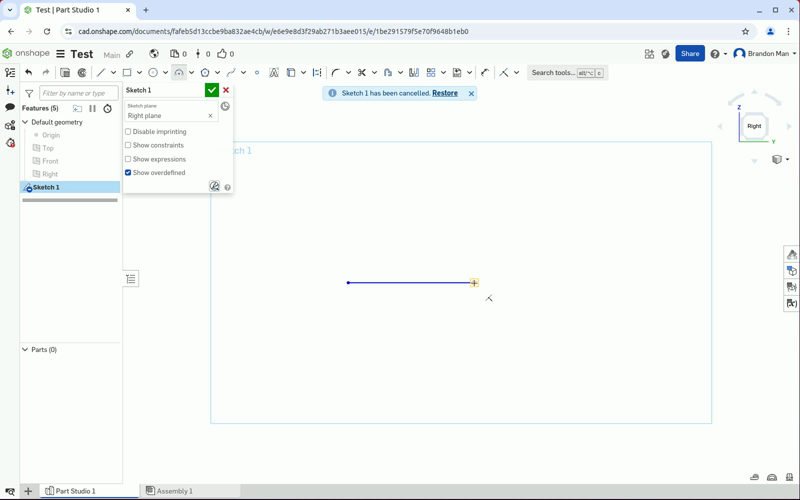
key_down(shift)
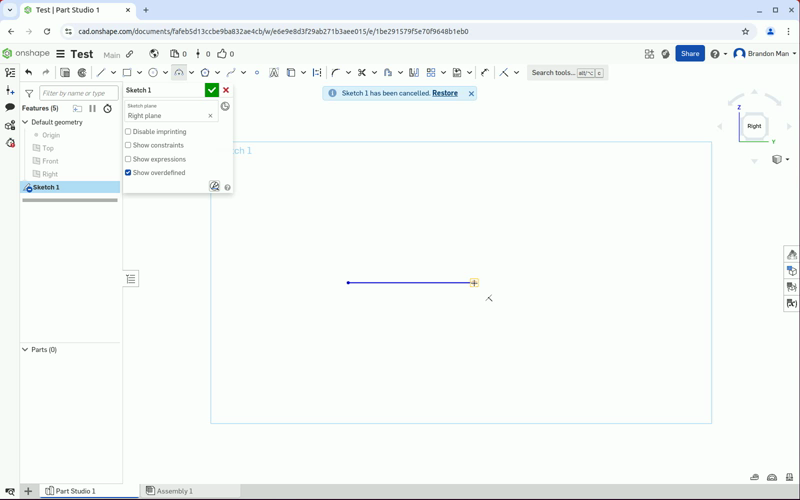
mouse_move(480, 285)
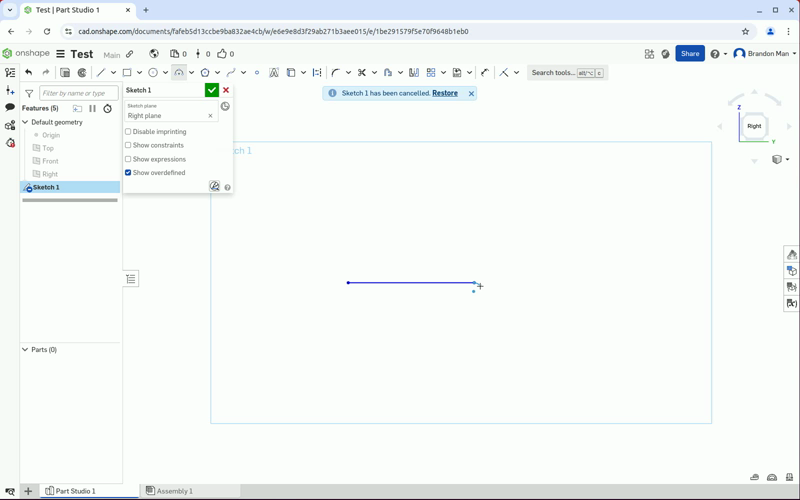
scroll(6)
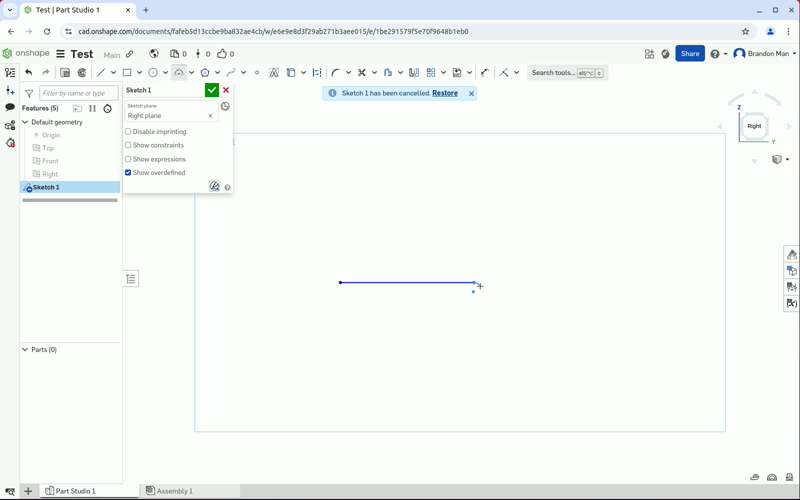
scroll(6)
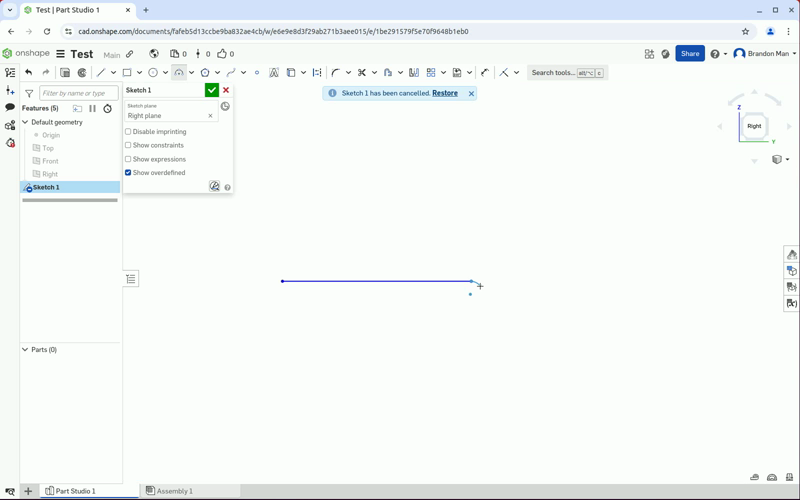
scroll(6)
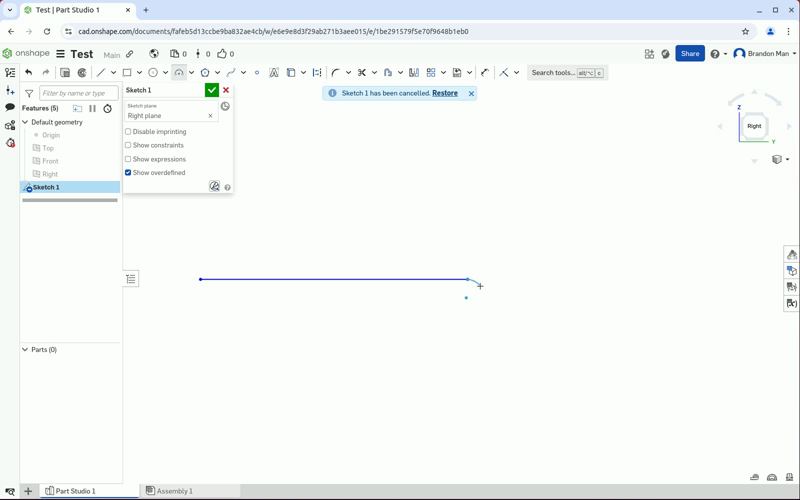
scroll(6)
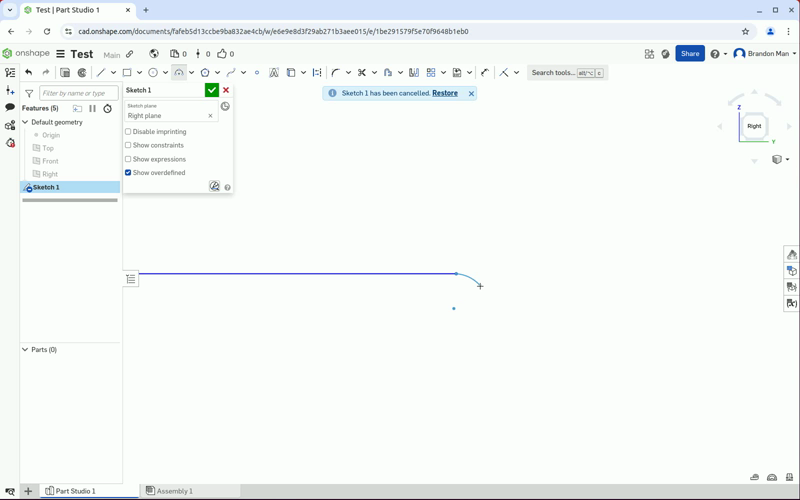
scroll(6)
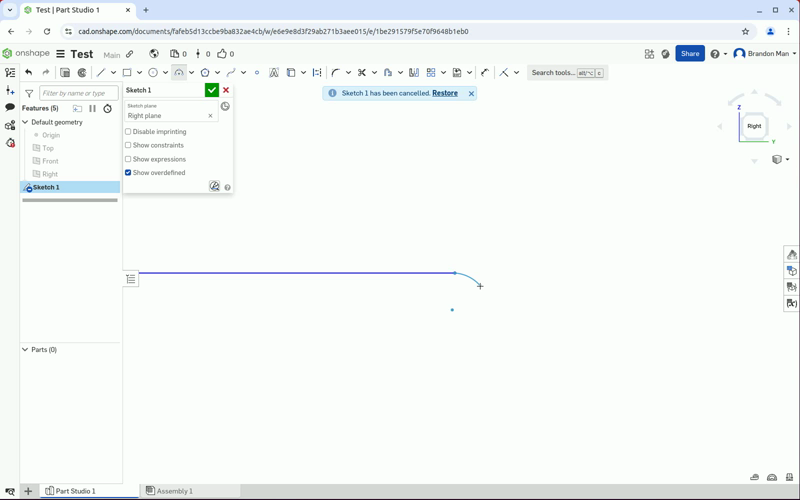
scroll(6)
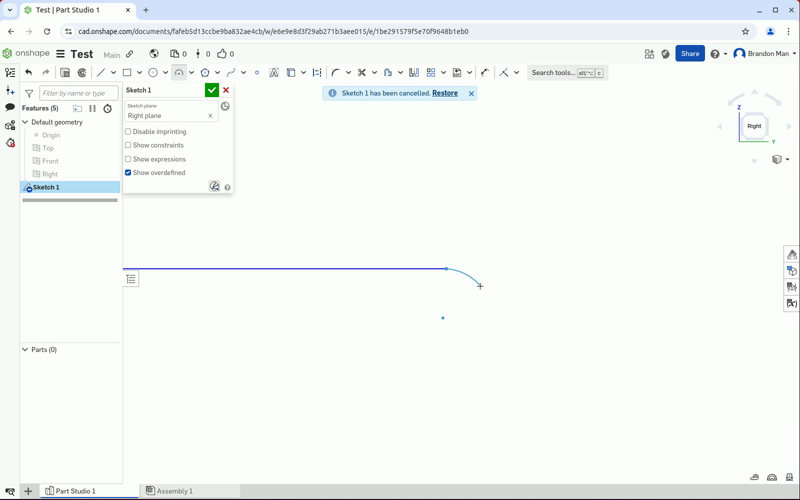
scroll(6)
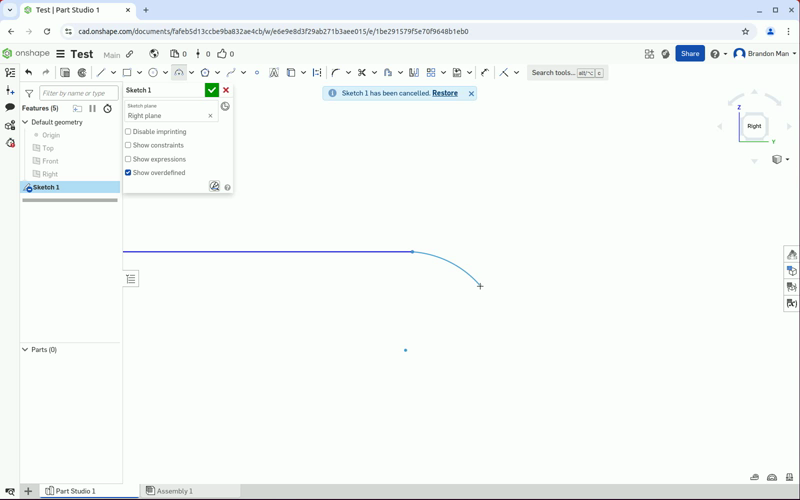
click(480, 285)
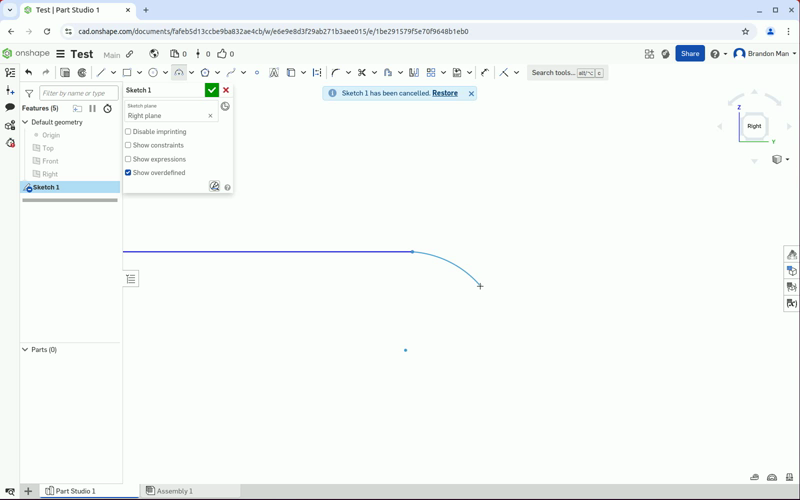
scroll(-6)
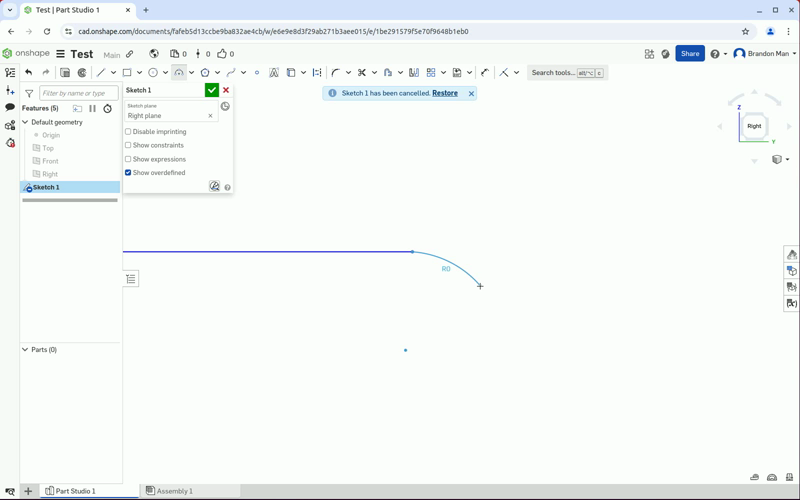
scroll(-6)
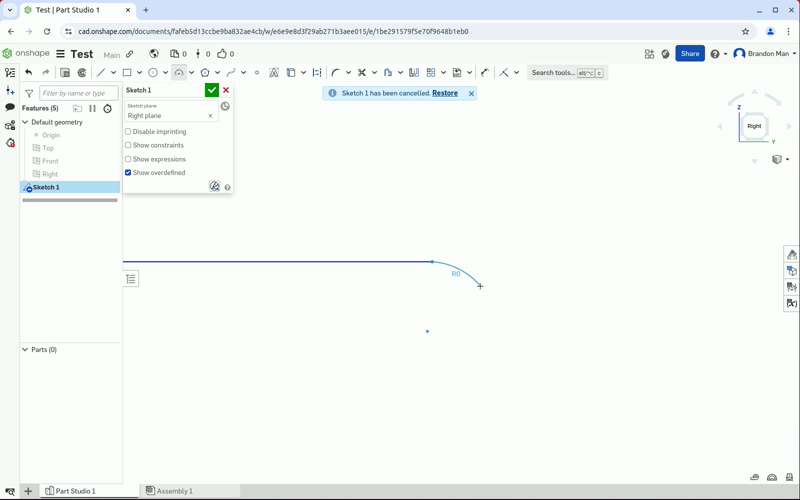
scroll(-6)
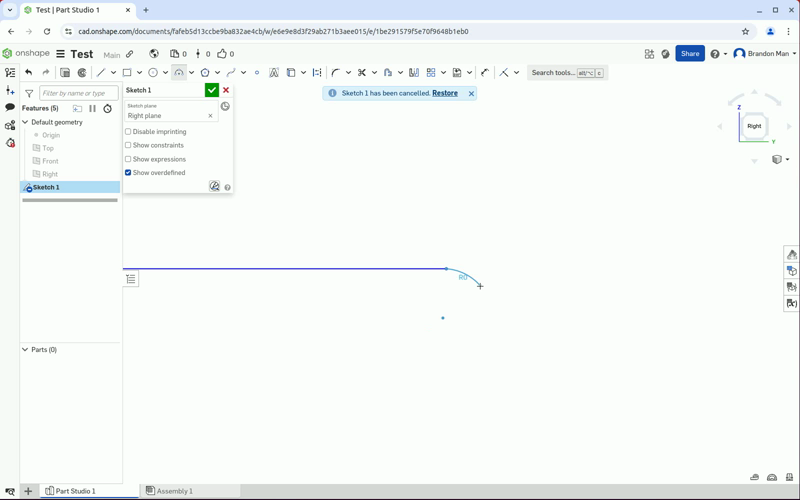
scroll(-6)
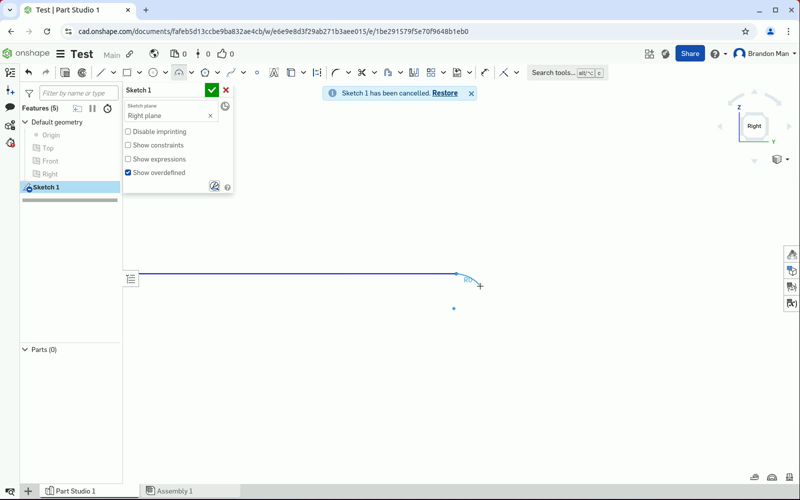
scroll(-6)
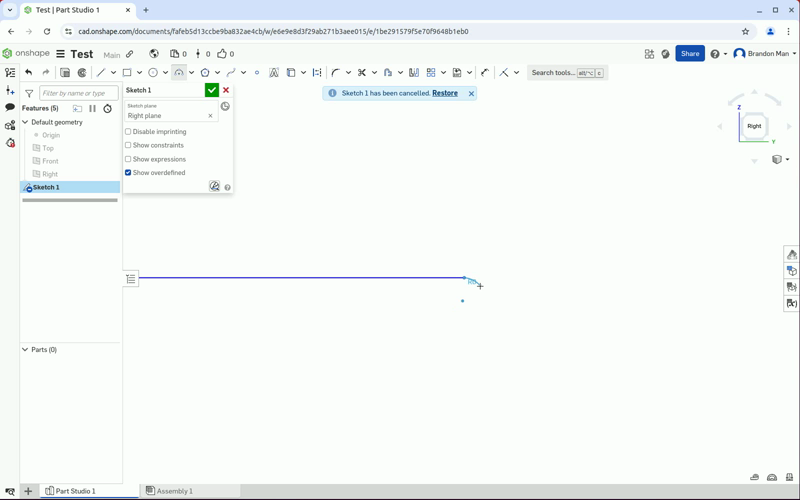
scroll(-6)
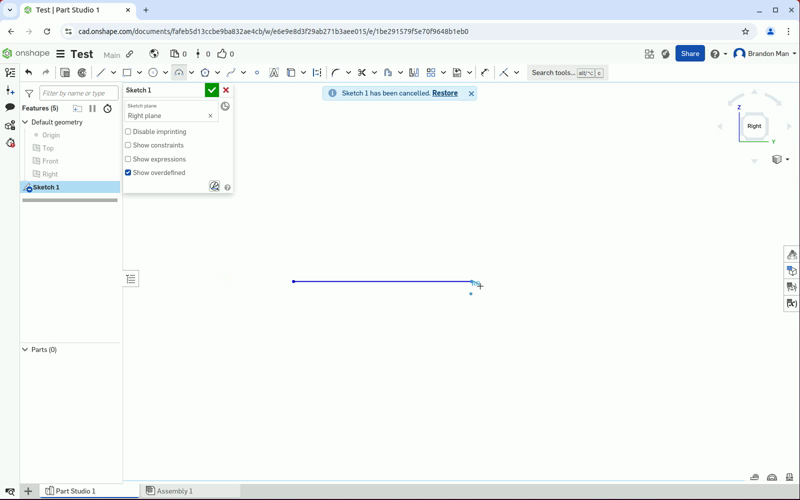
scroll(-6)
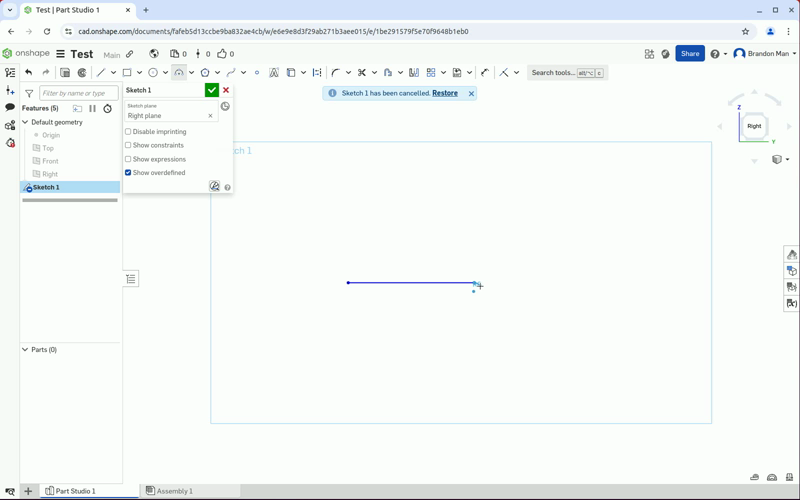
mouse_move(477, 283)
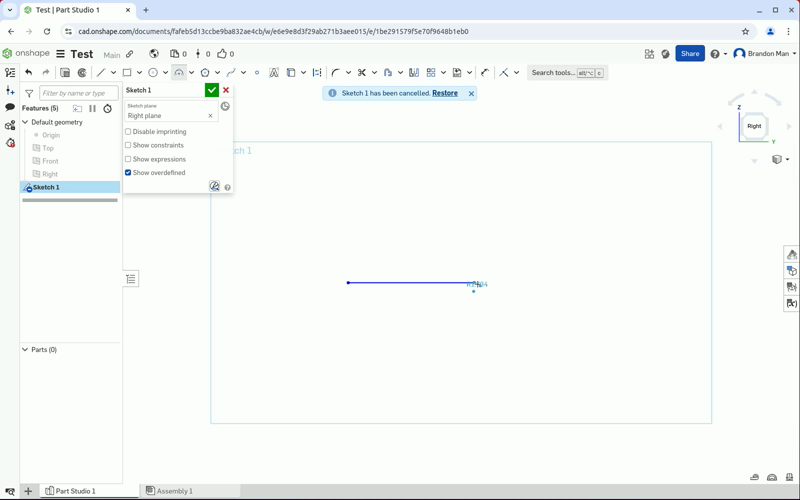
scroll(6)
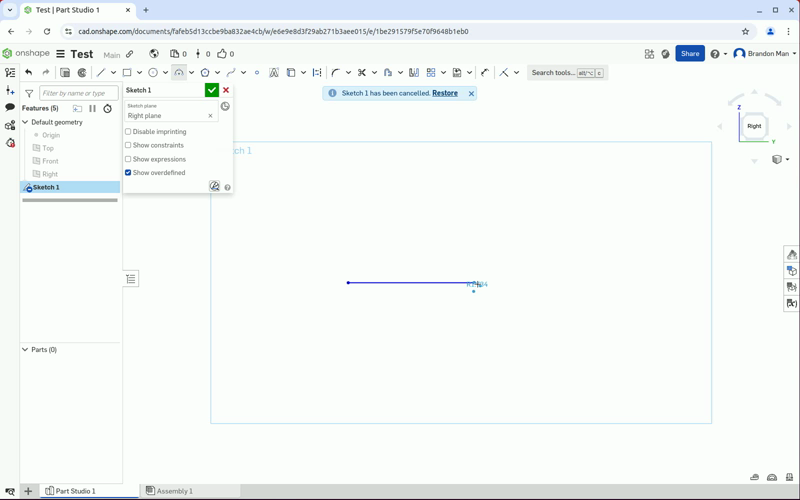
scroll(6)
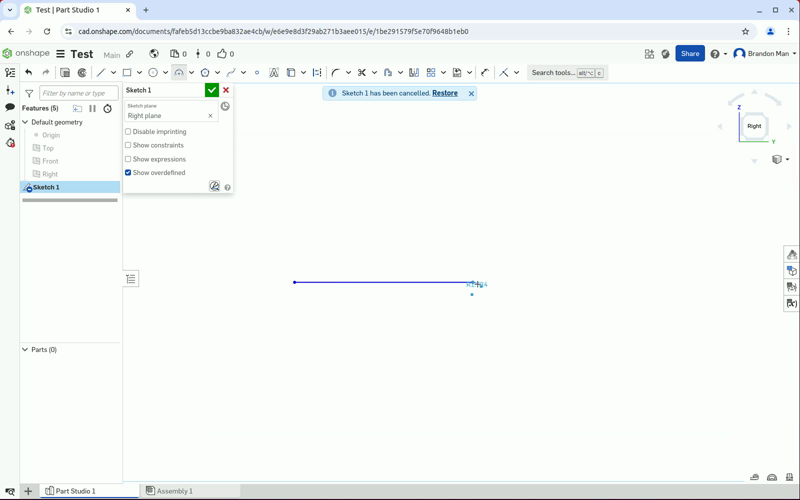
scroll(6)
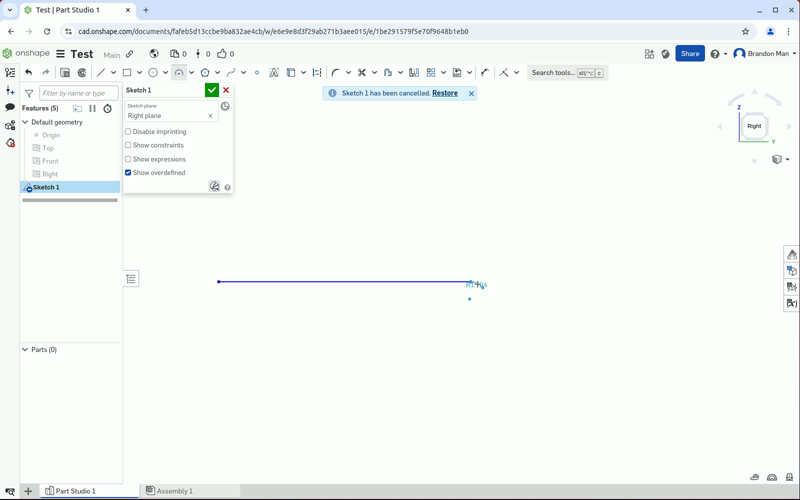
scroll(6)
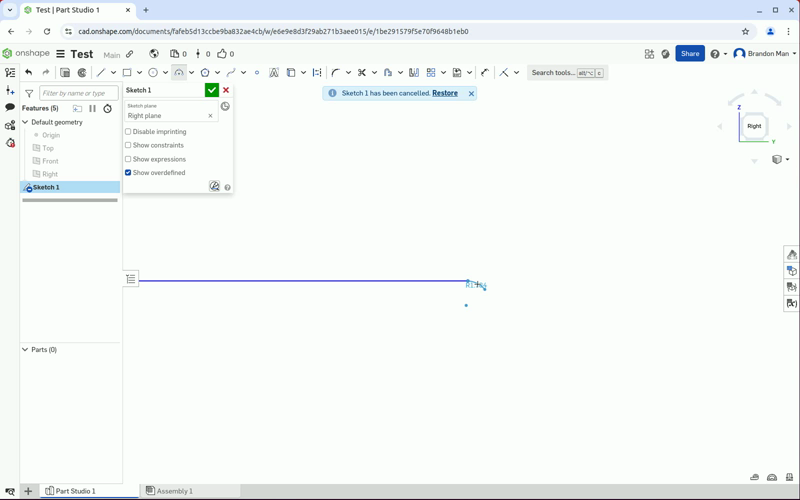
scroll(6)
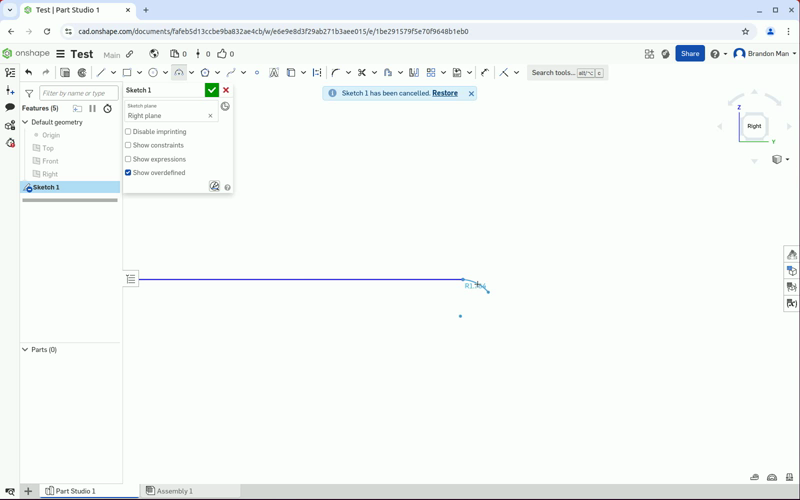
scroll(6)
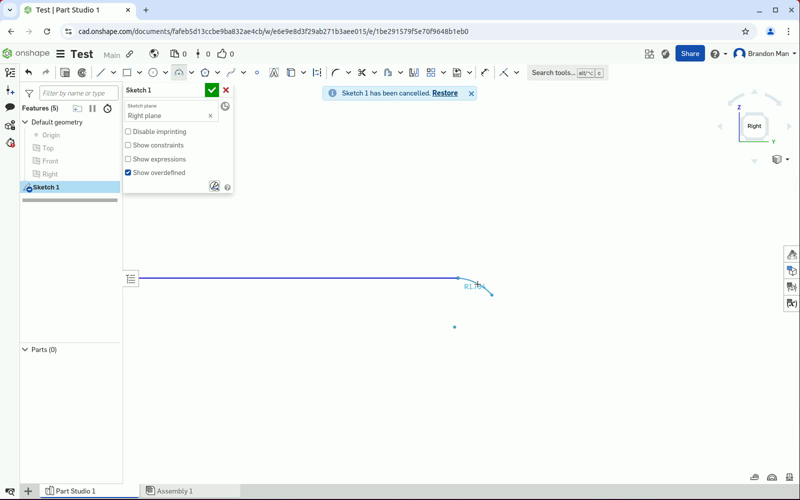
scroll(6)
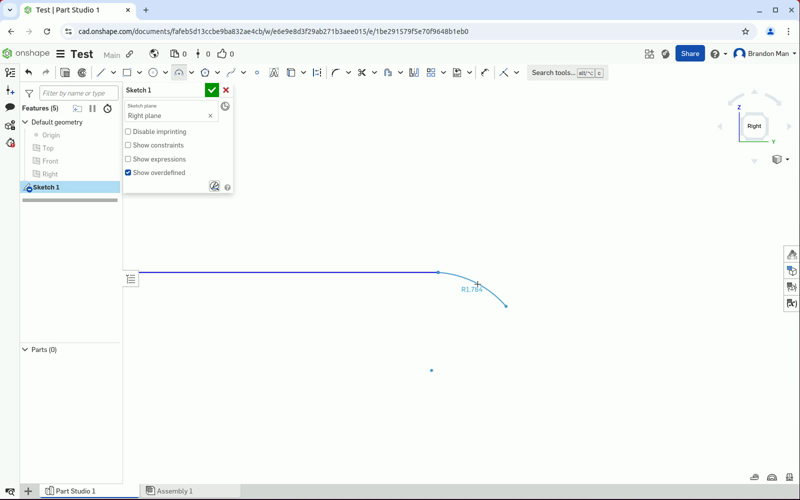
click(477, 283)
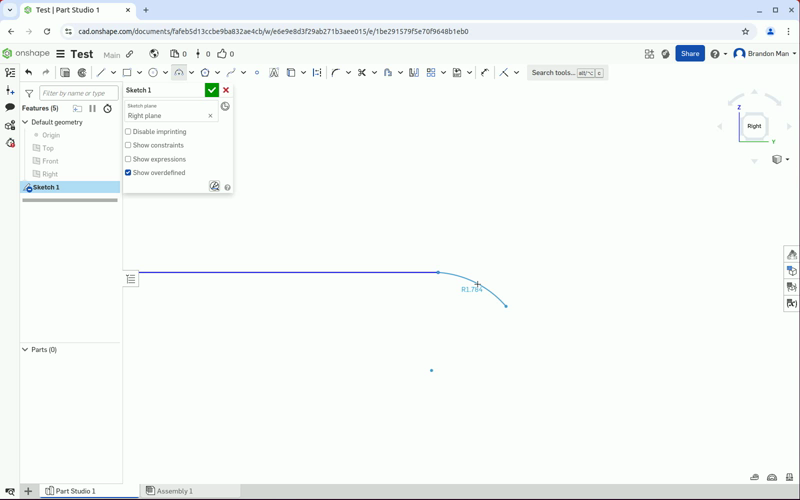
scroll(-6)
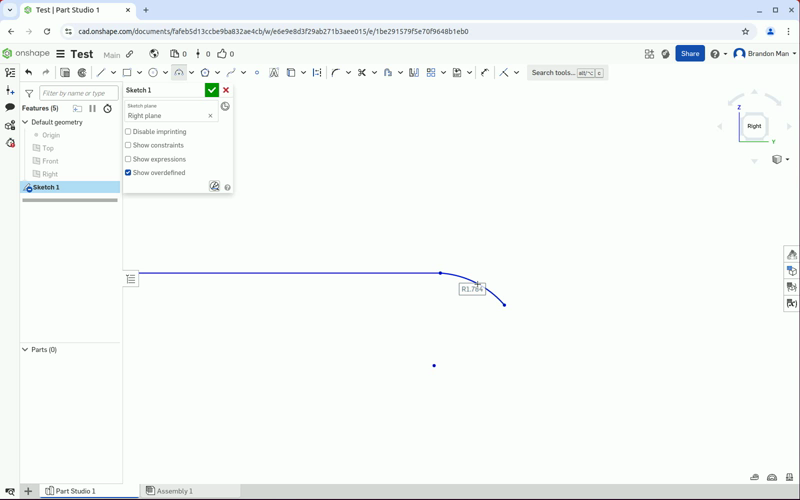
scroll(-6)
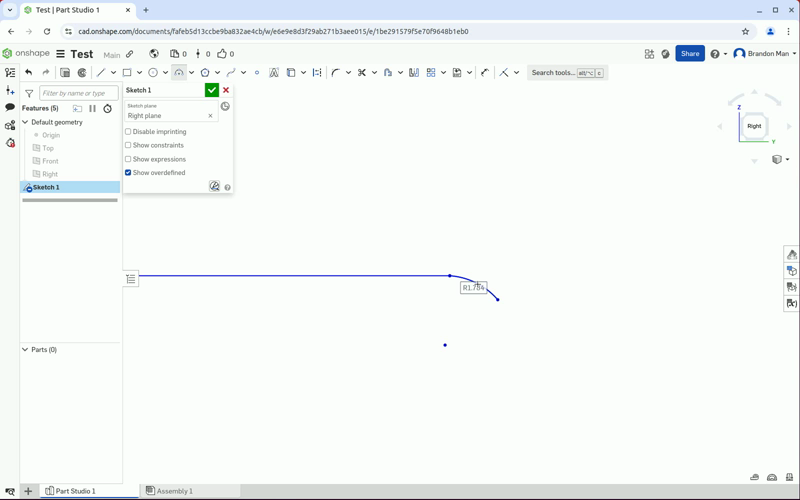
scroll(-6)
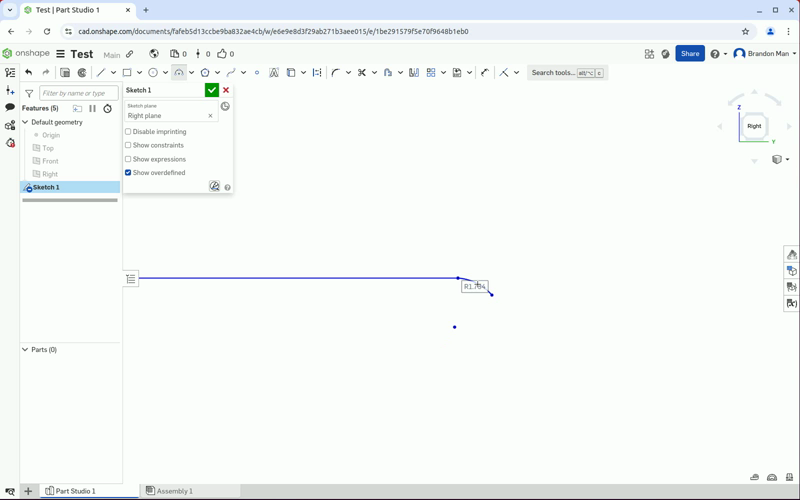
scroll(-6)
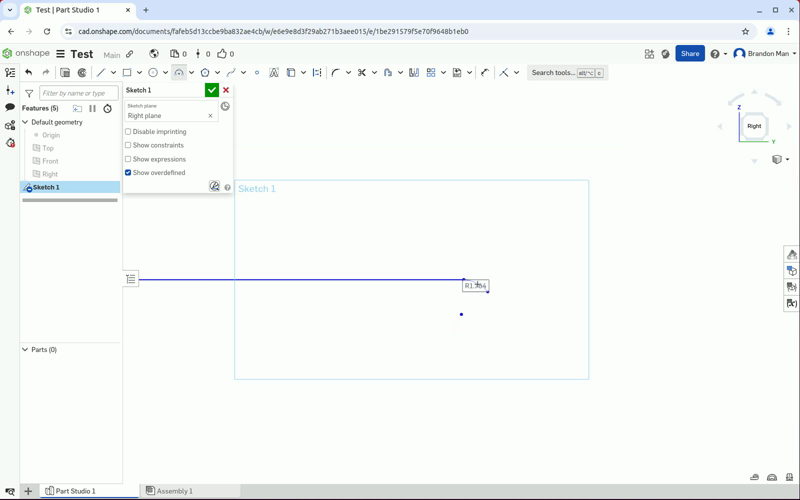
scroll(-6)
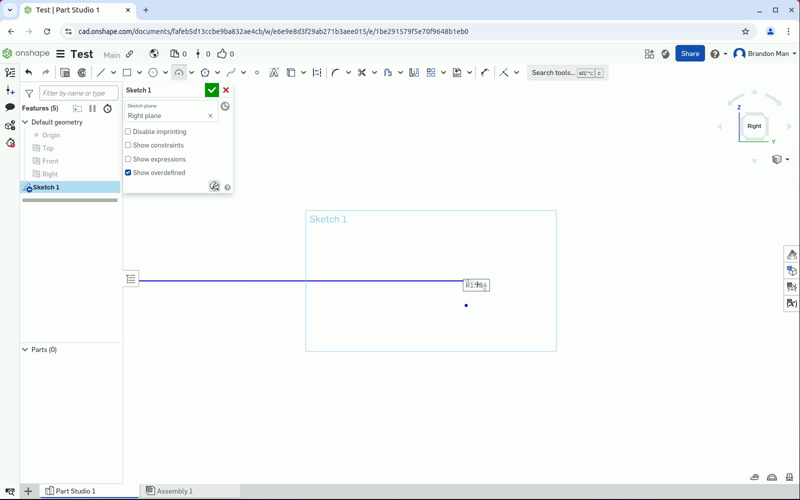
scroll(-6)
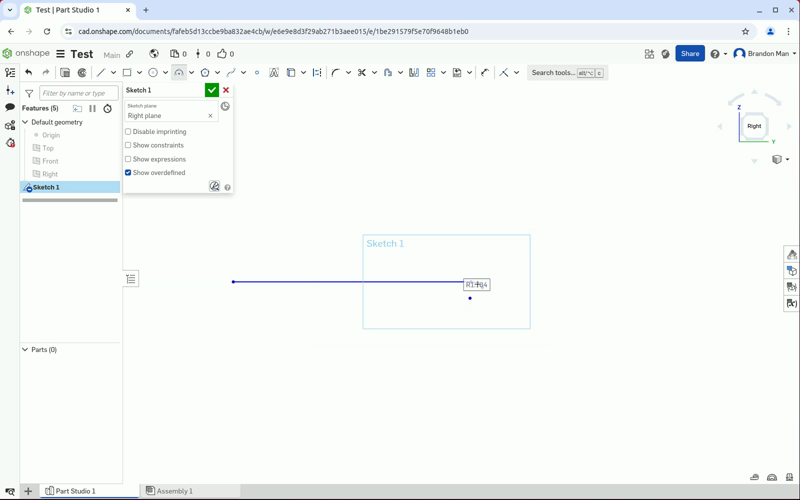
scroll(-6)
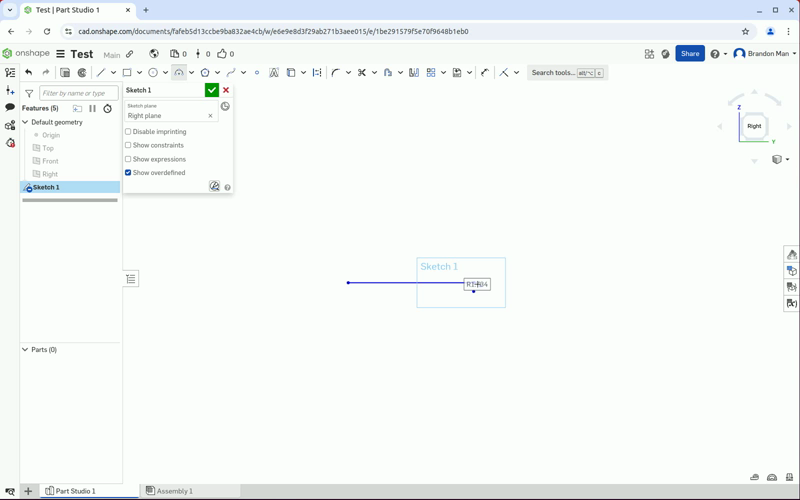
key_up(shift)
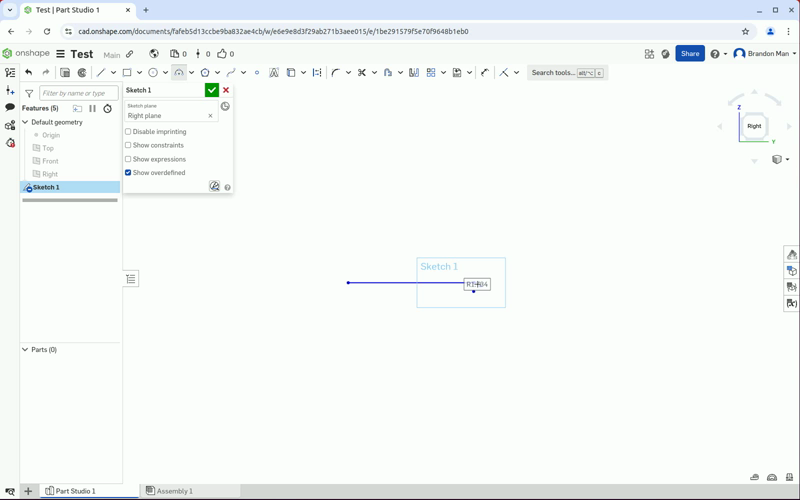
key(esc)
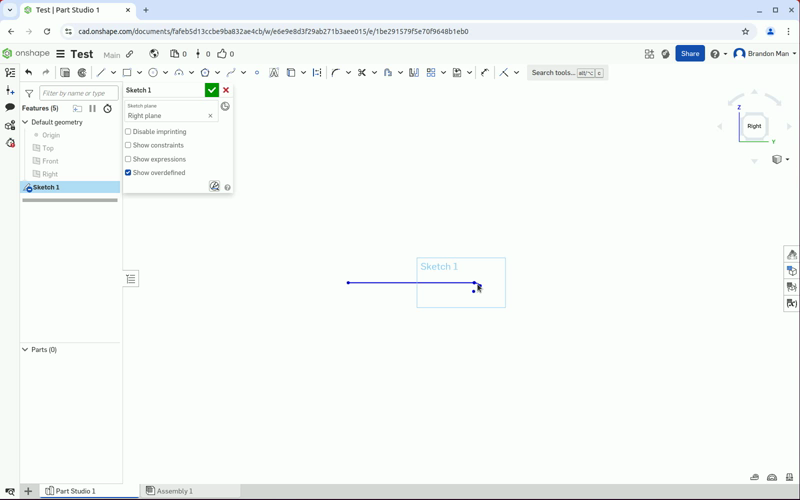
key(l)
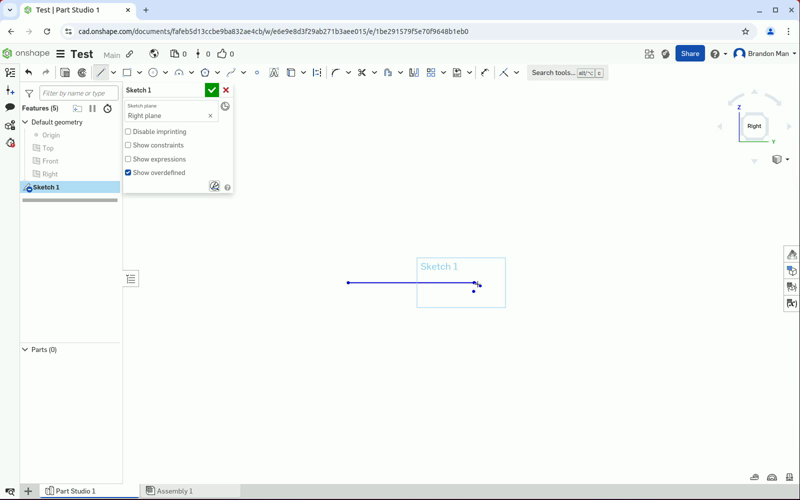
mouse_move(480, 285)
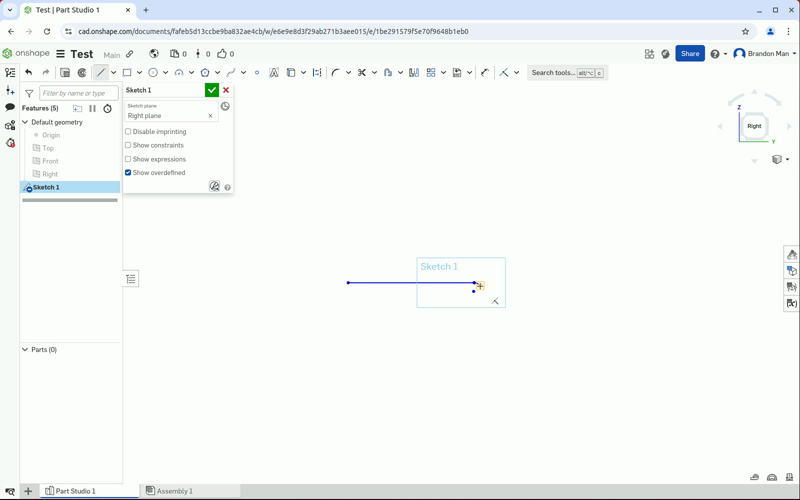
scroll(6)
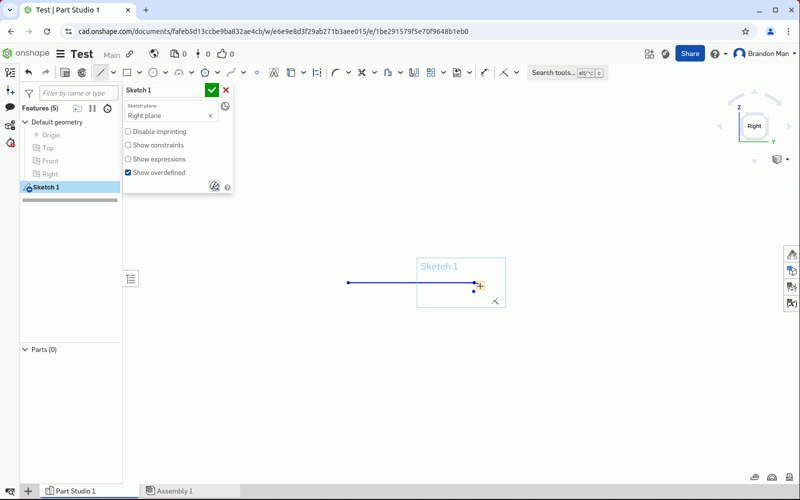
scroll(6)
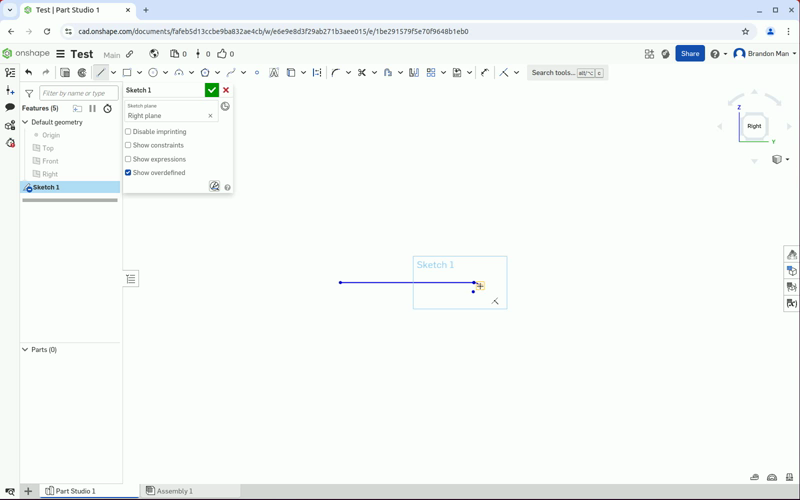
scroll(6)
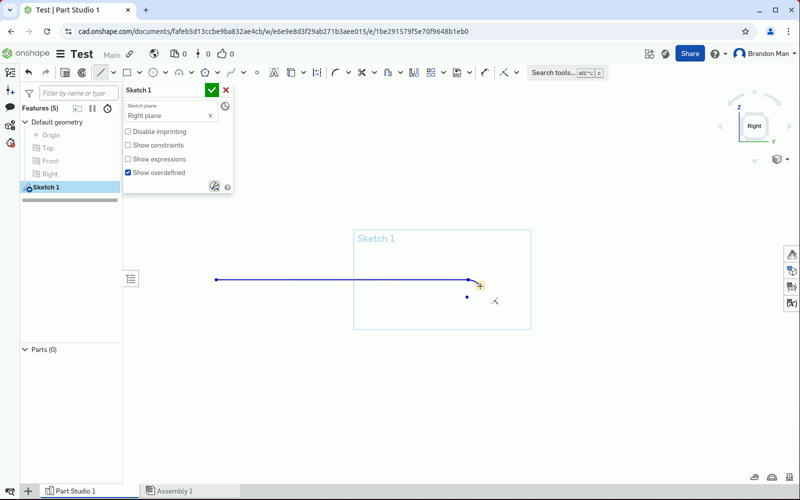
scroll(6)
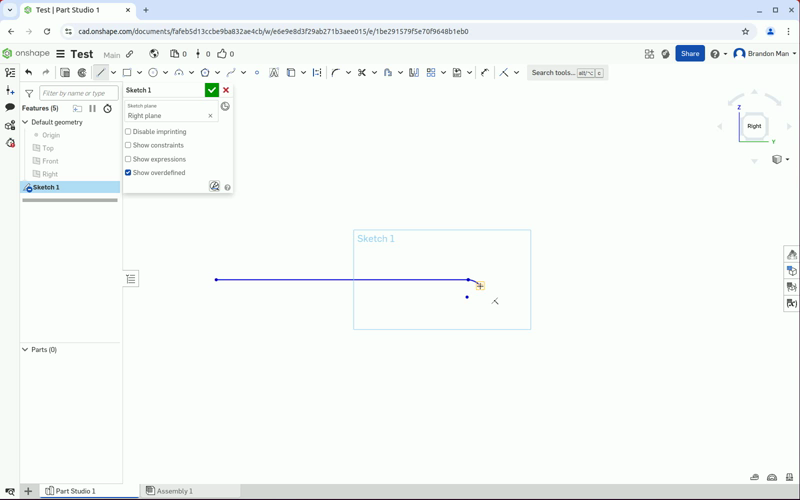
scroll(6)
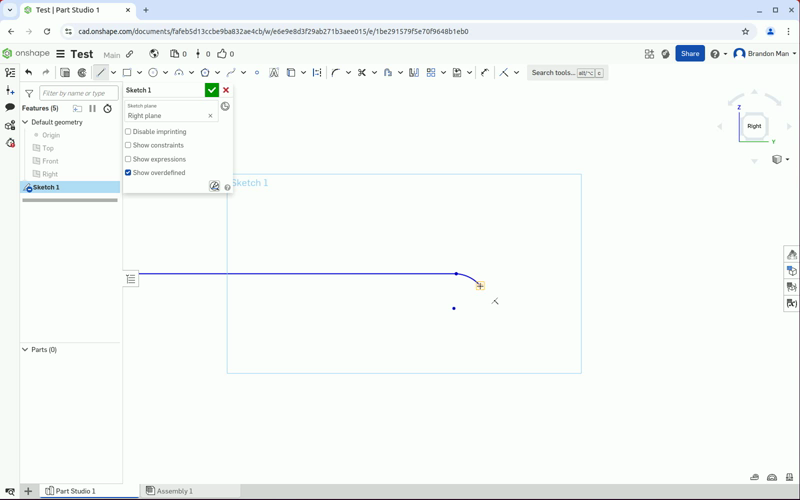
scroll(6)
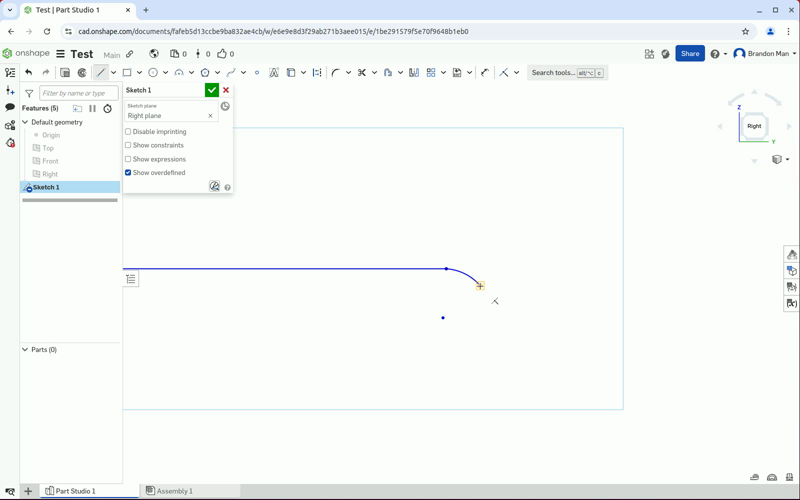
scroll(6)
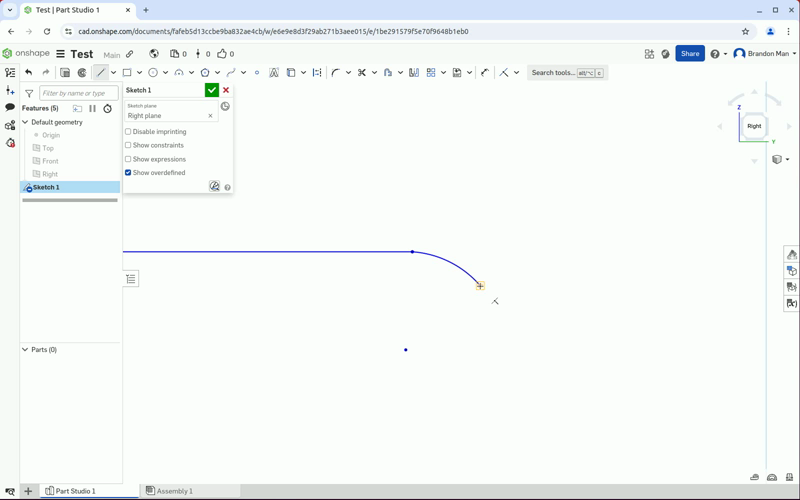
click(480, 285)
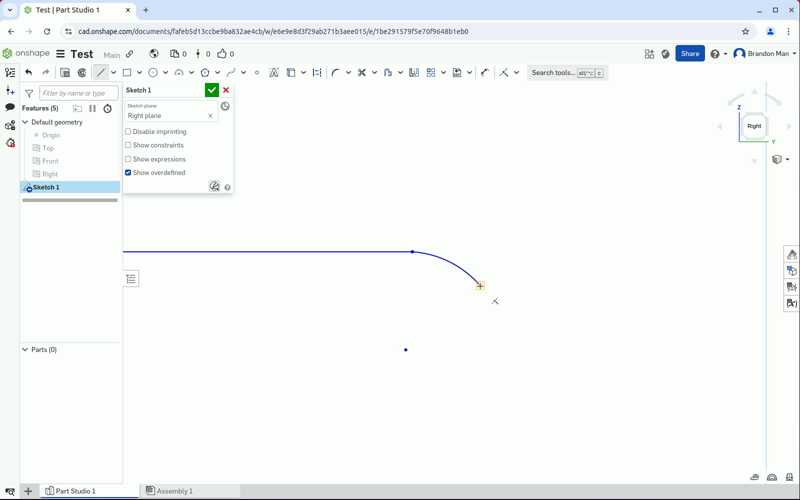
scroll(-6)
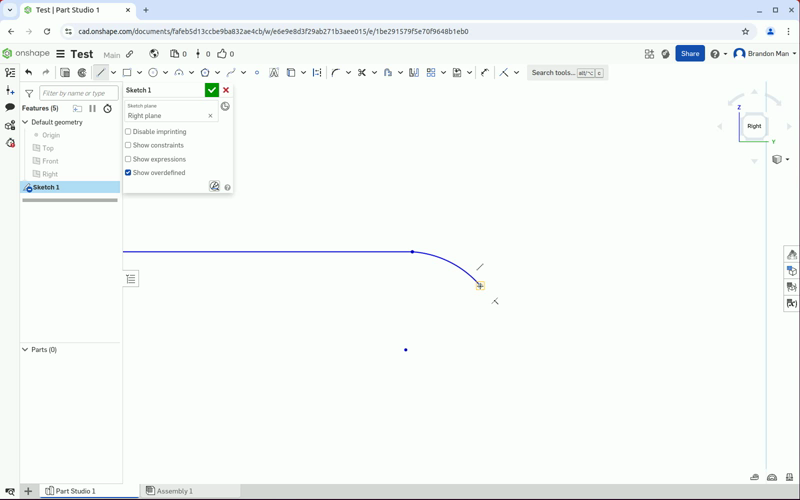
scroll(-6)
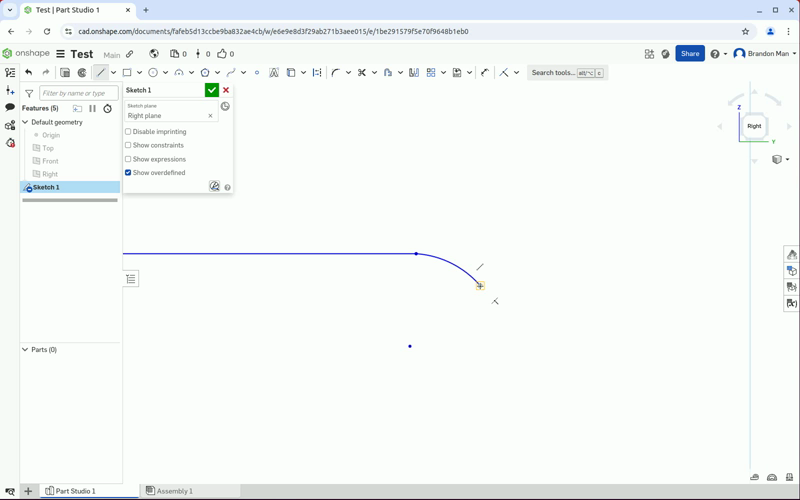
scroll(-6)
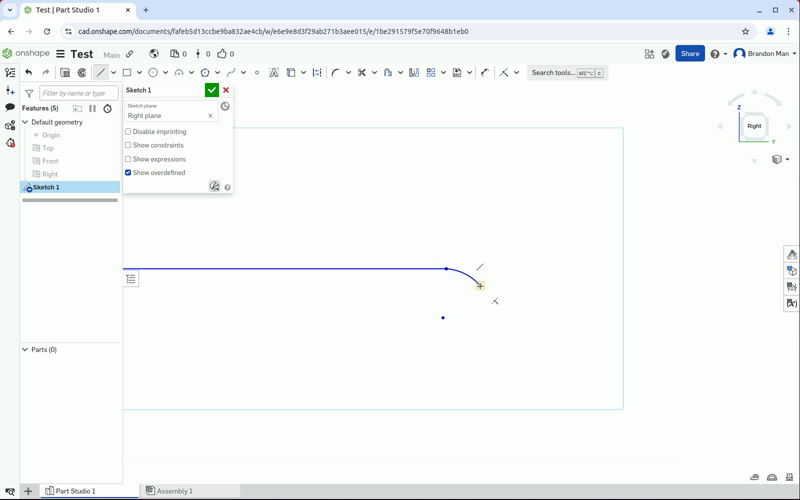
scroll(-6)
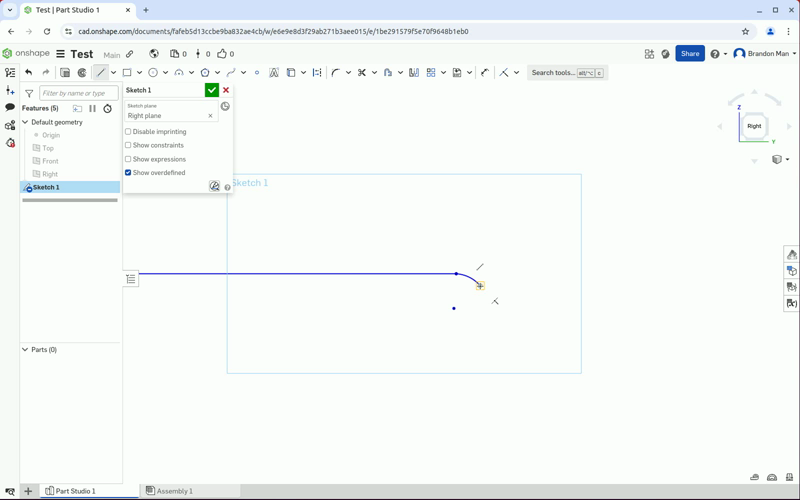
scroll(-6)
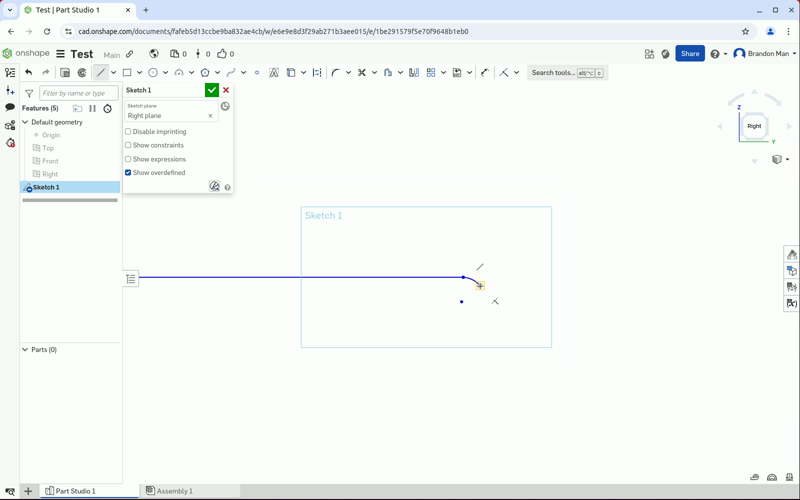
scroll(-6)
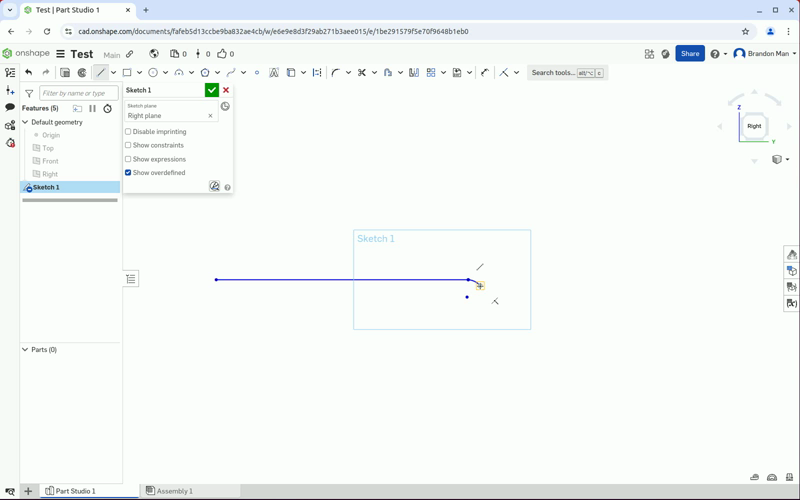
scroll(-6)
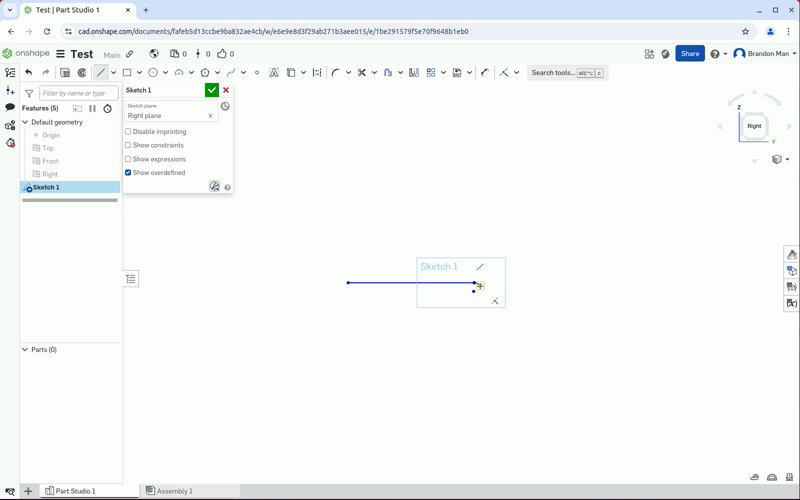
key_down(shift)
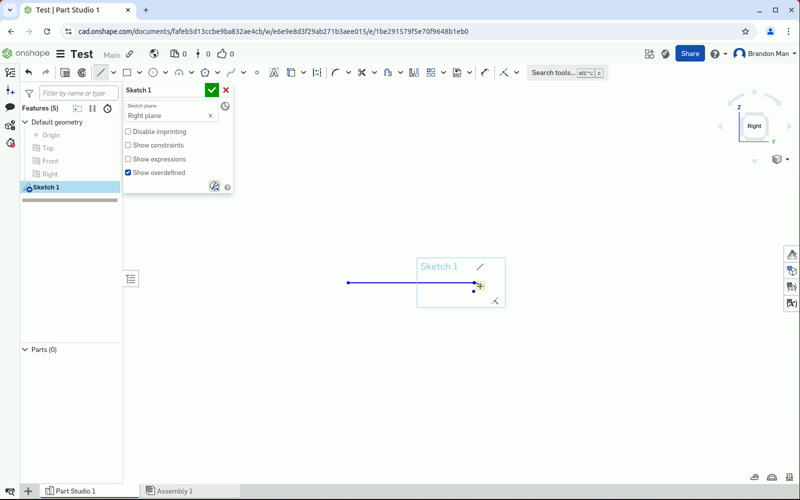
mouse_move(510, 285)
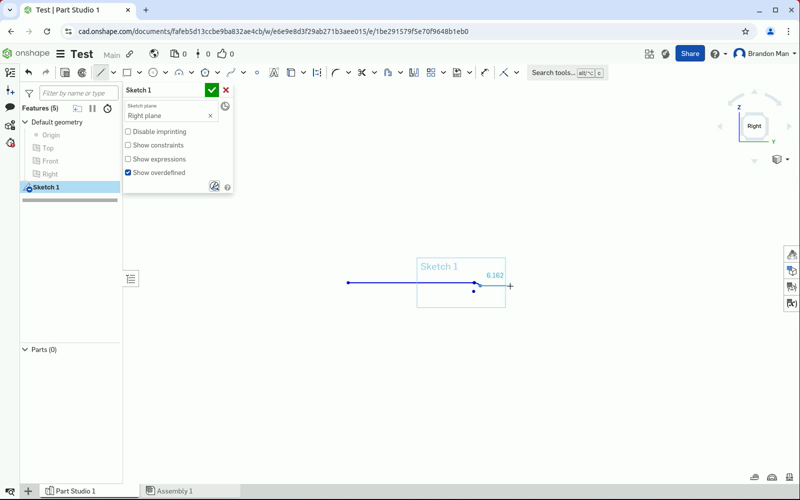
mouse_move(492, 326)
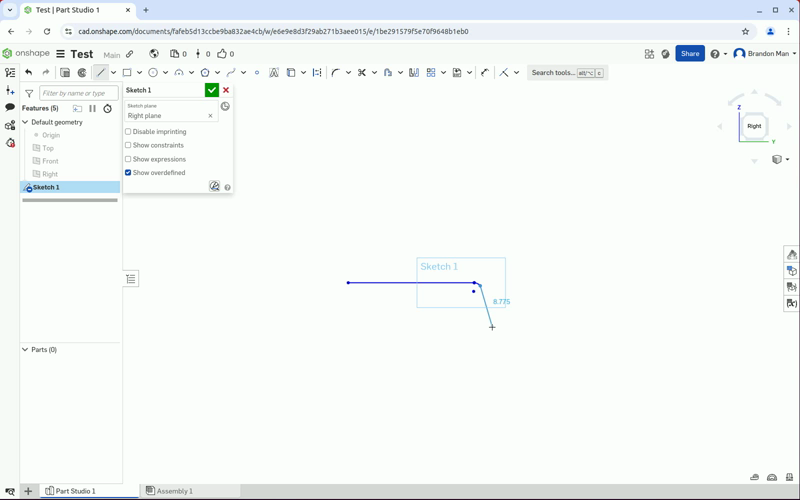
click(492, 326)
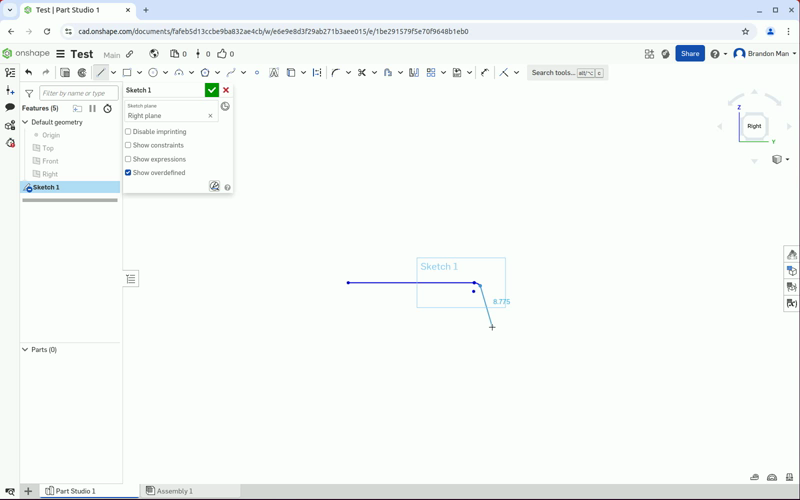
key_up(shift)
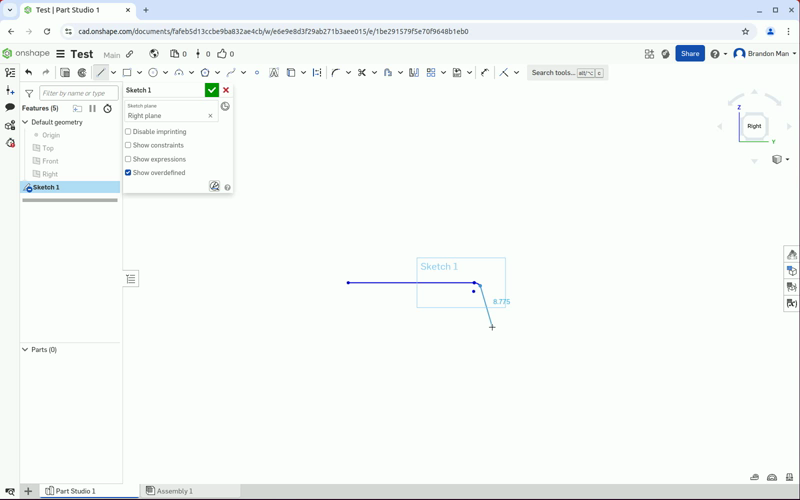
key_down(shift)
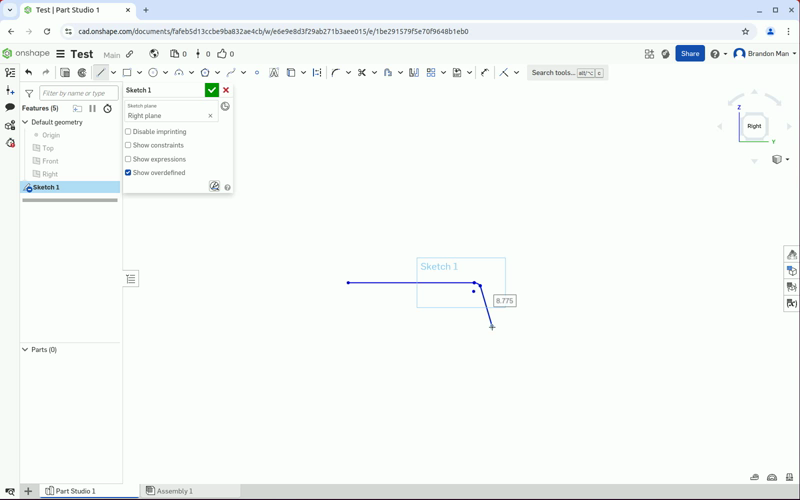
mouse_move(522, 326)
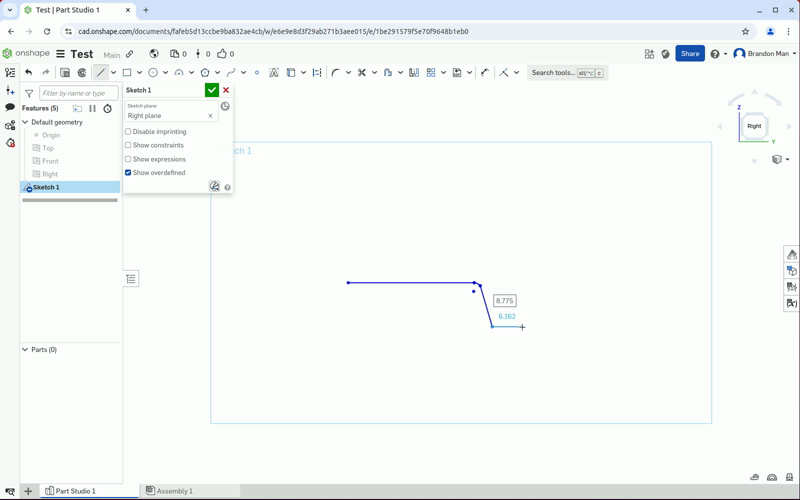
mouse_move(480, 285)
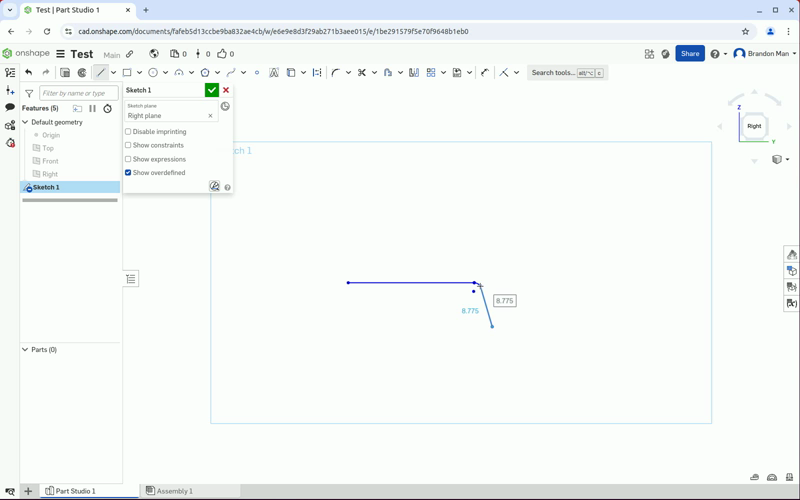
scroll(6)
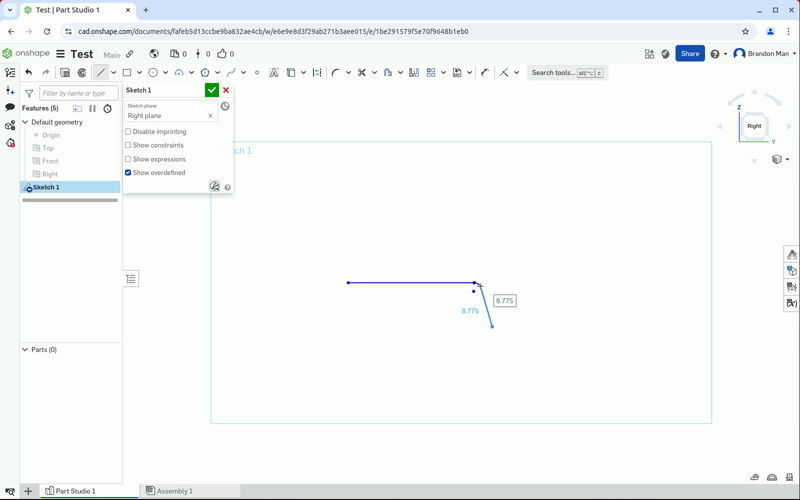
scroll(6)
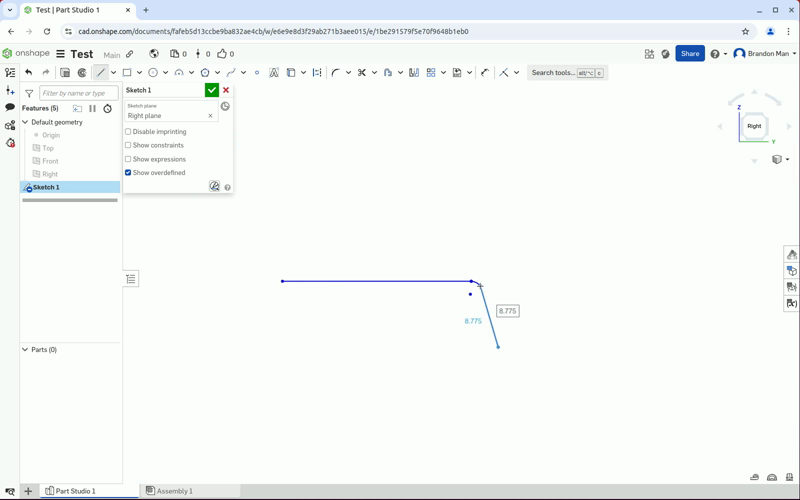
scroll(6)
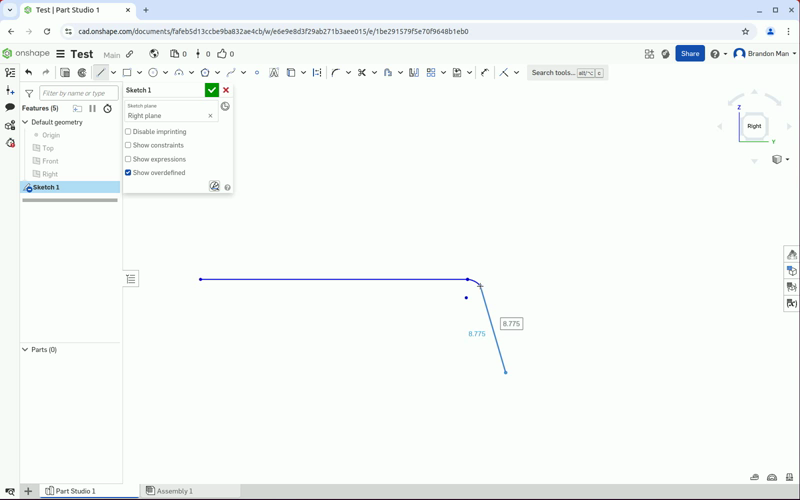
scroll(6)
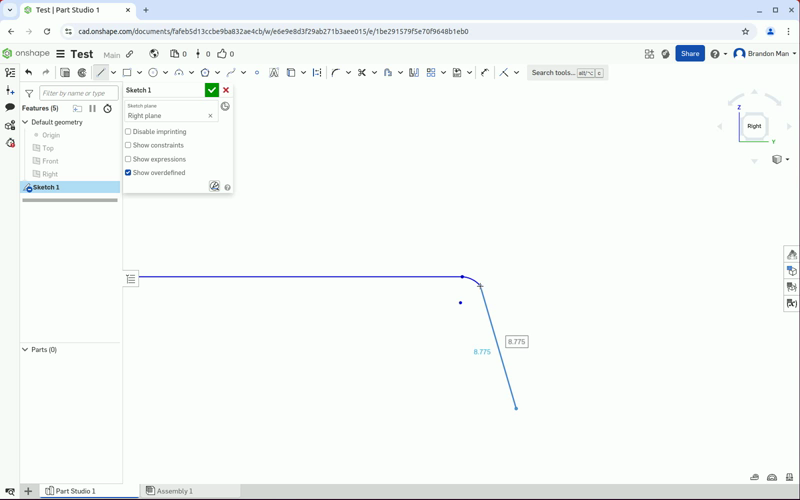
scroll(6)
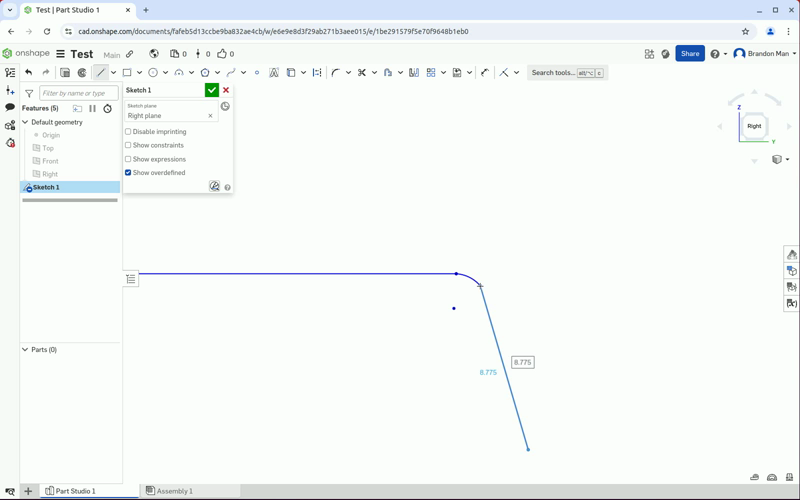
scroll(6)
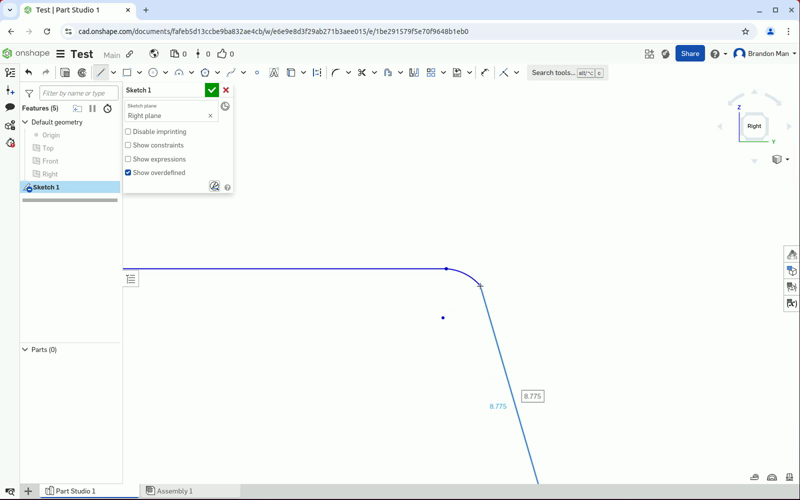
scroll(6)
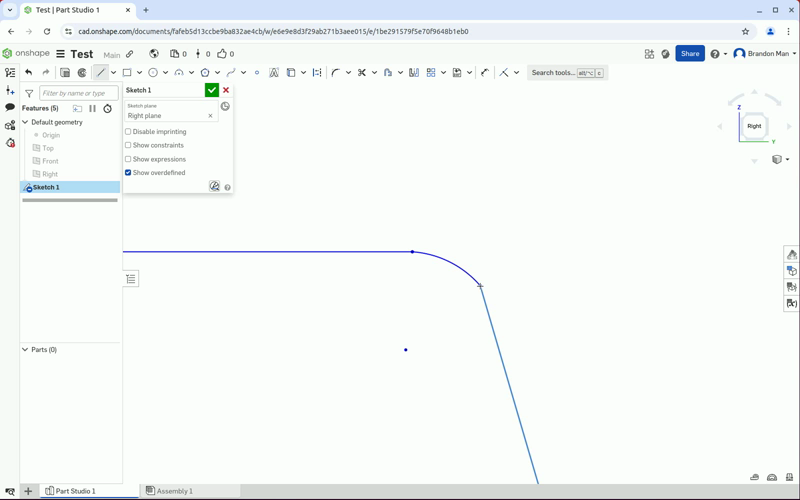
click(480, 285)
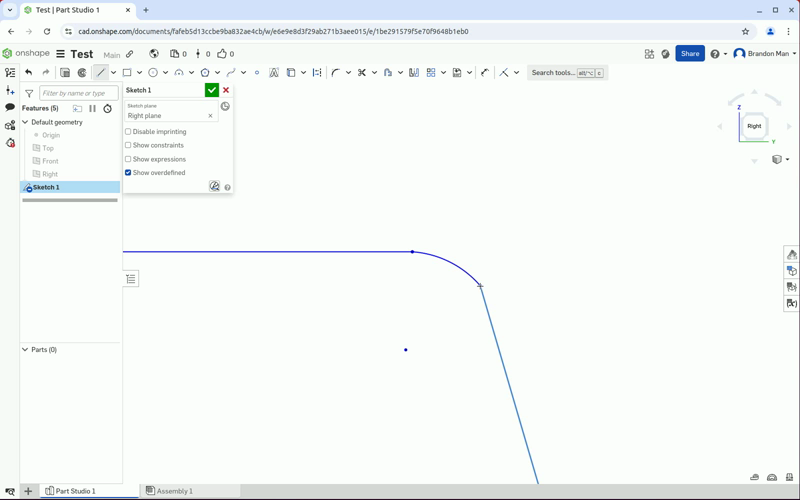
scroll(-6)
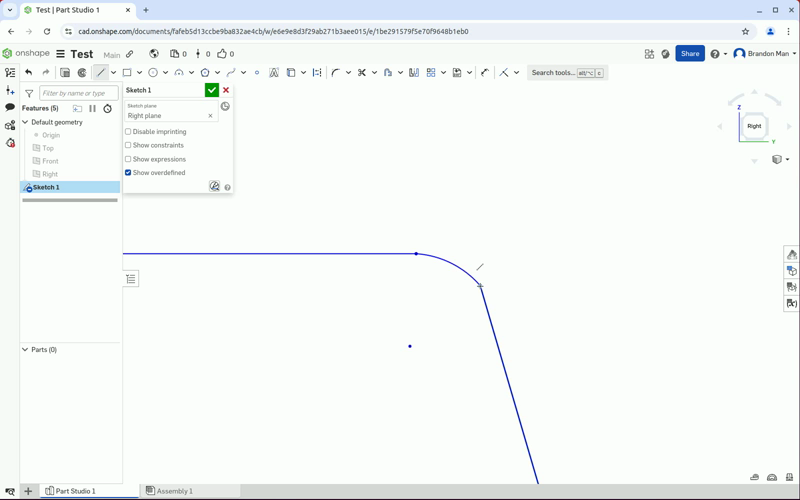
scroll(-6)
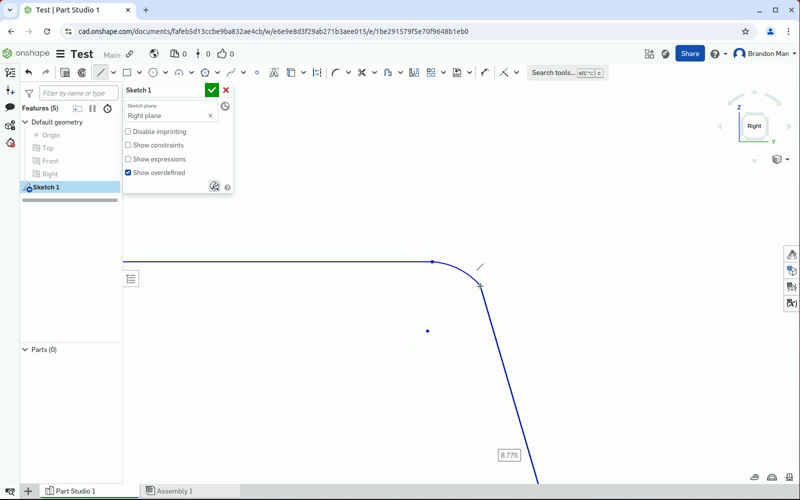
scroll(-6)
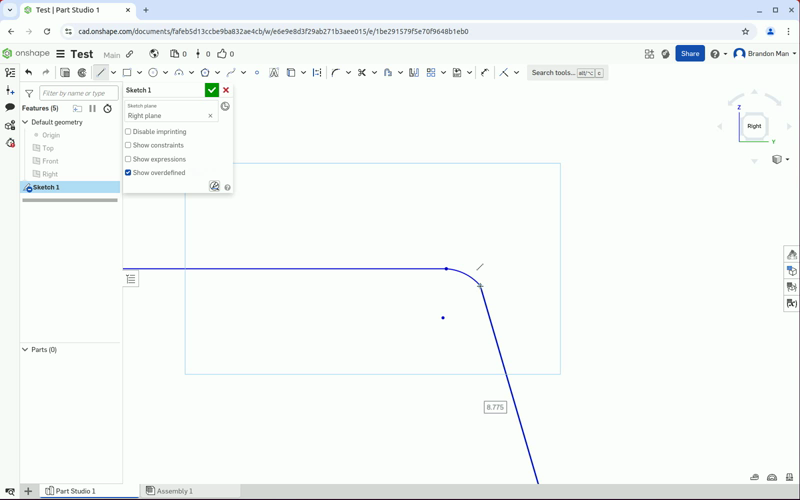
scroll(-6)
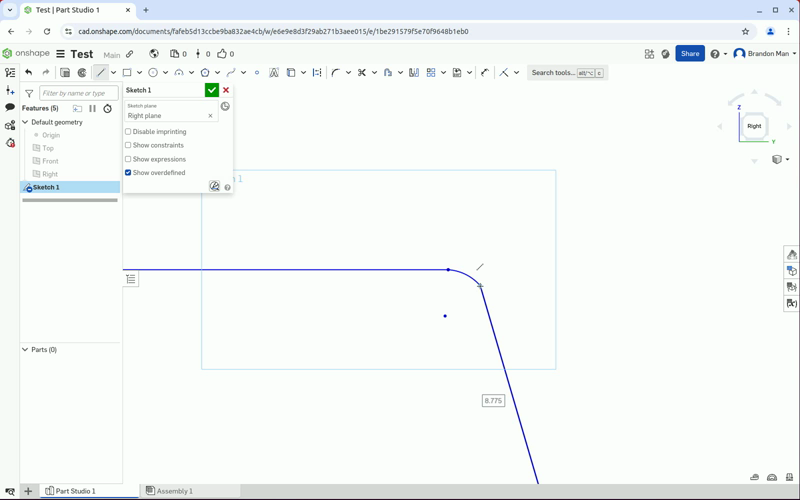
scroll(-6)
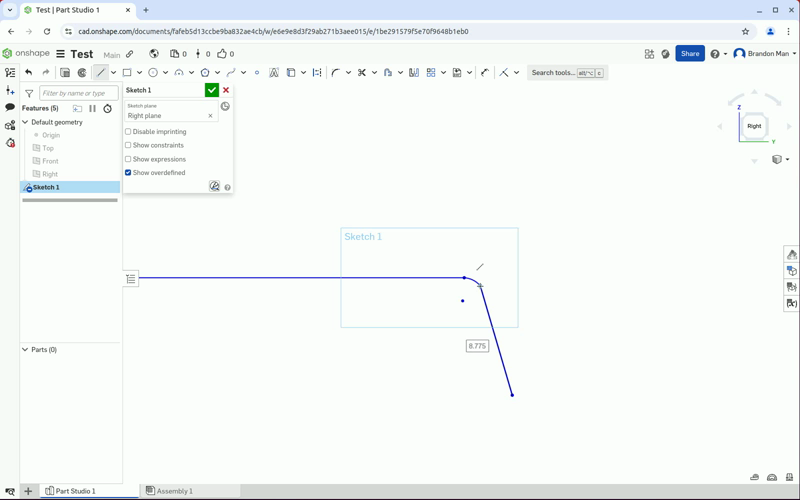
scroll(-6)
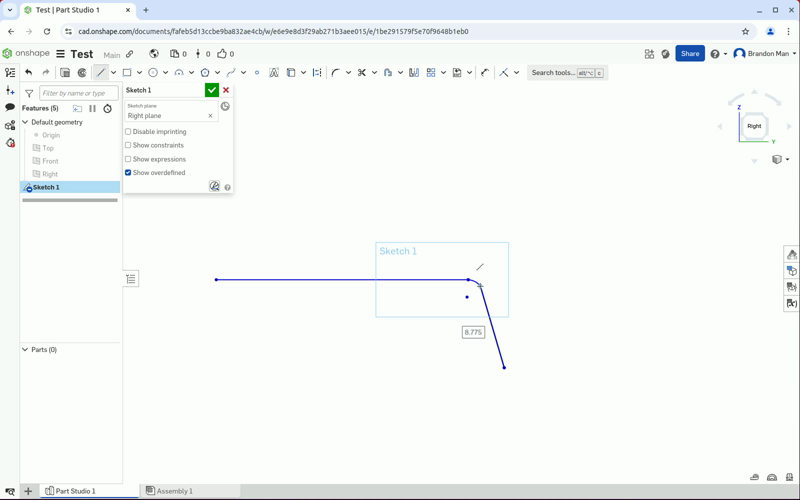
scroll(-6)
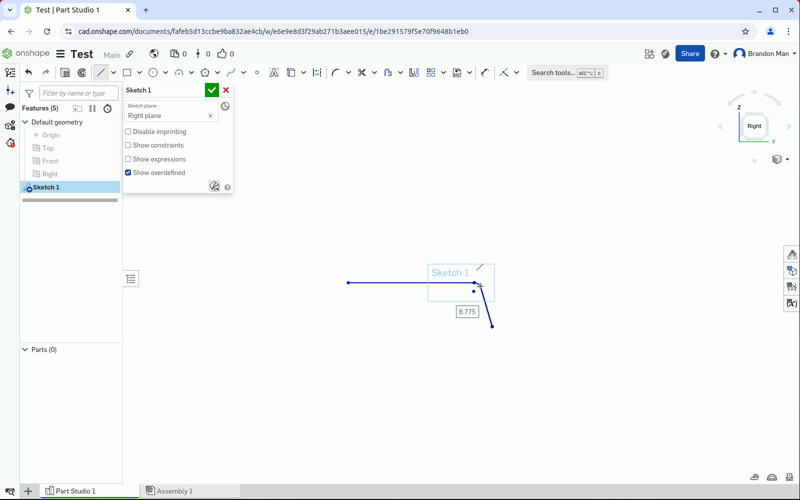
key_up(shift)
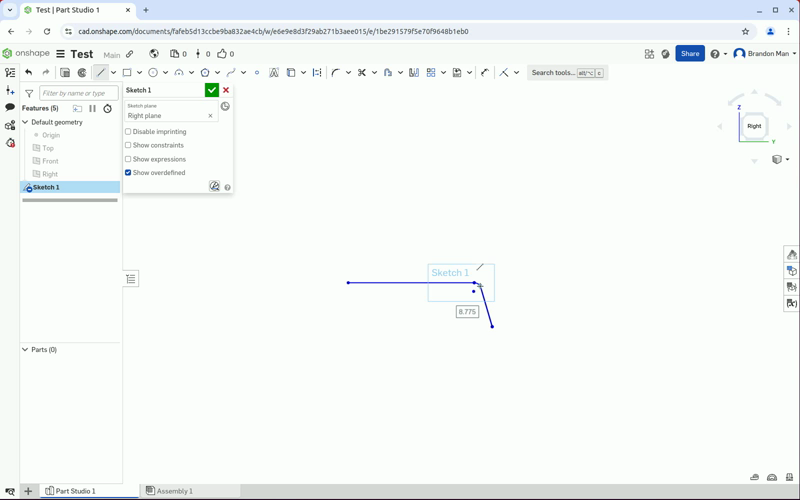
key(esc)
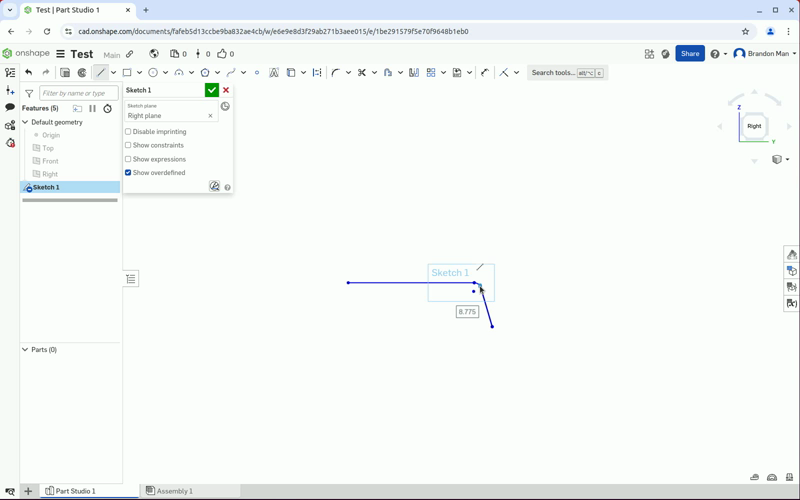
key(a)
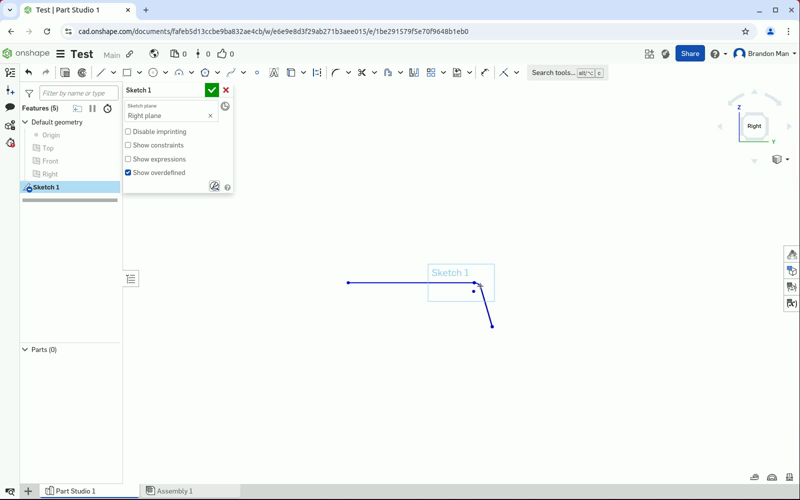
mouse_move(480, 285)
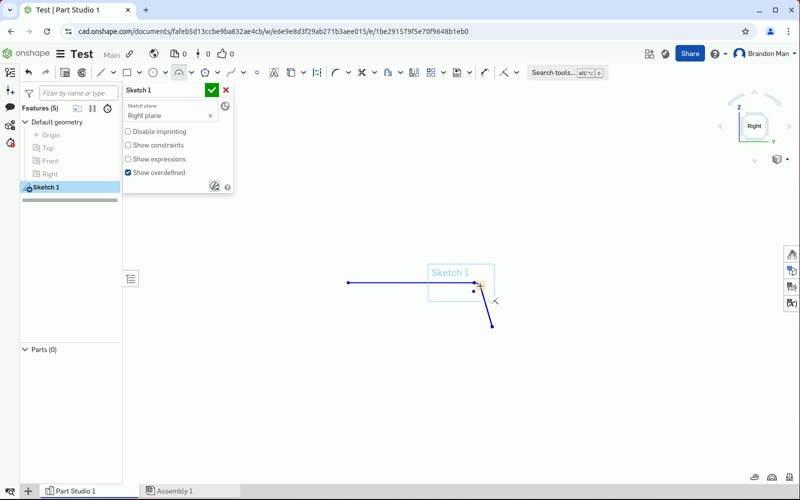
scroll(6)
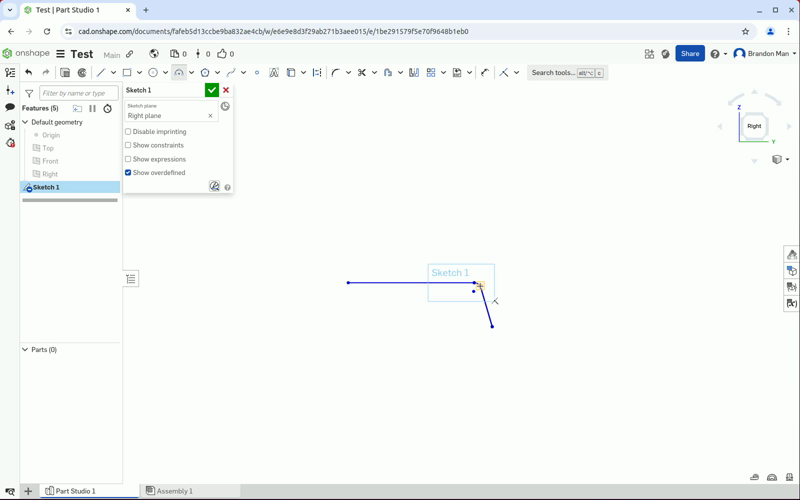
scroll(6)
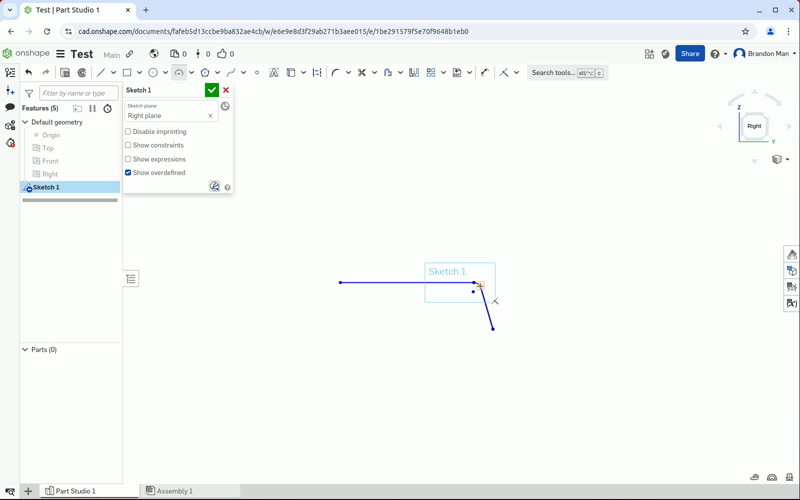
scroll(6)
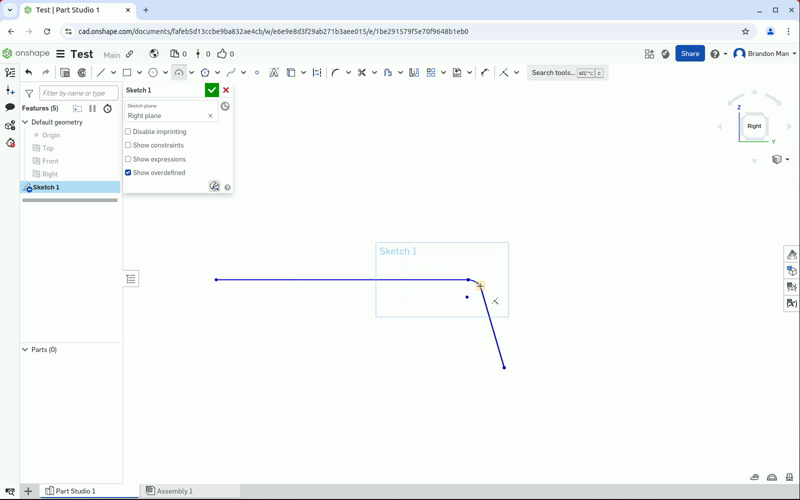
scroll(6)
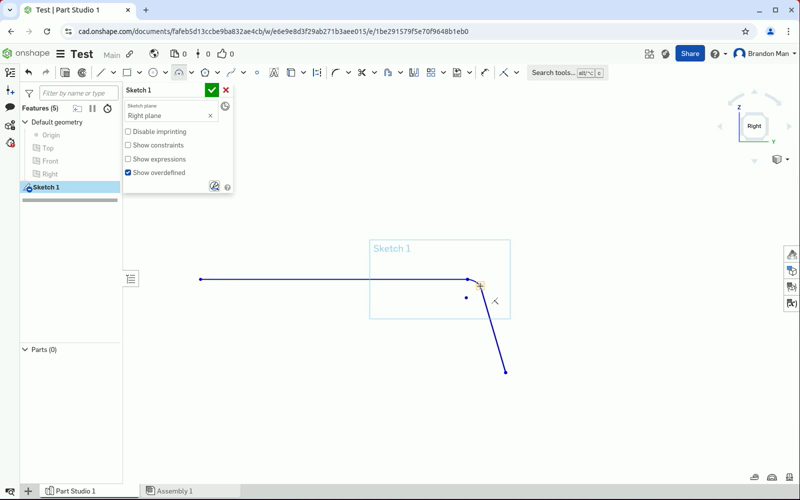
scroll(6)
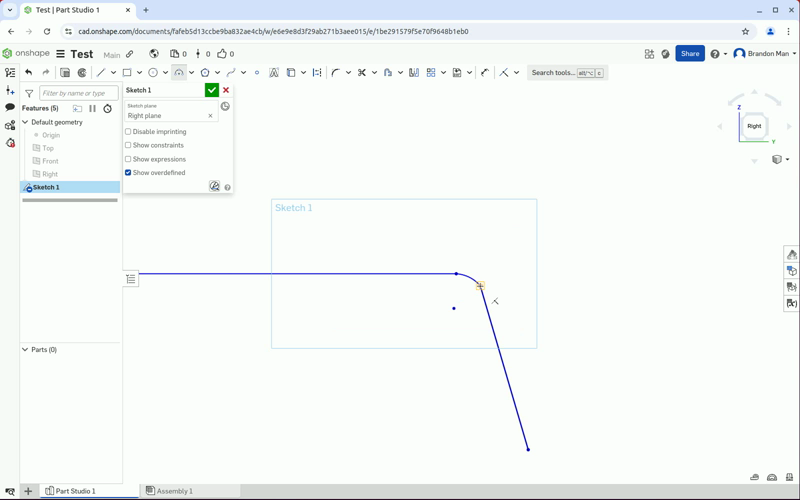
scroll(6)
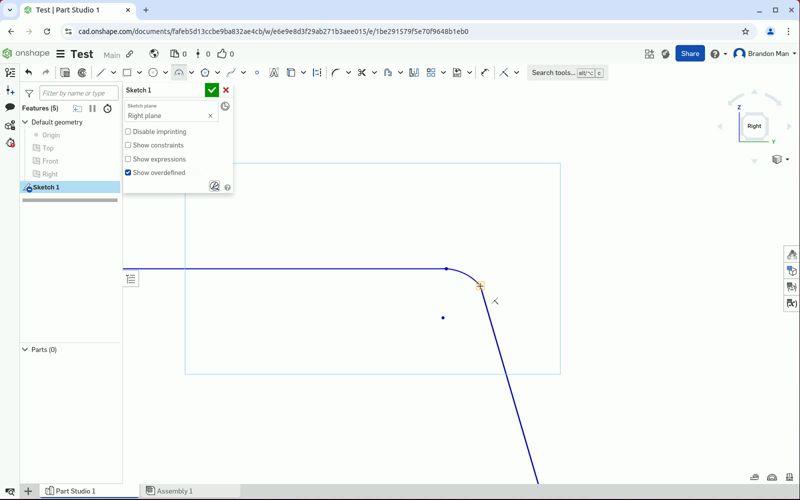
scroll(6)
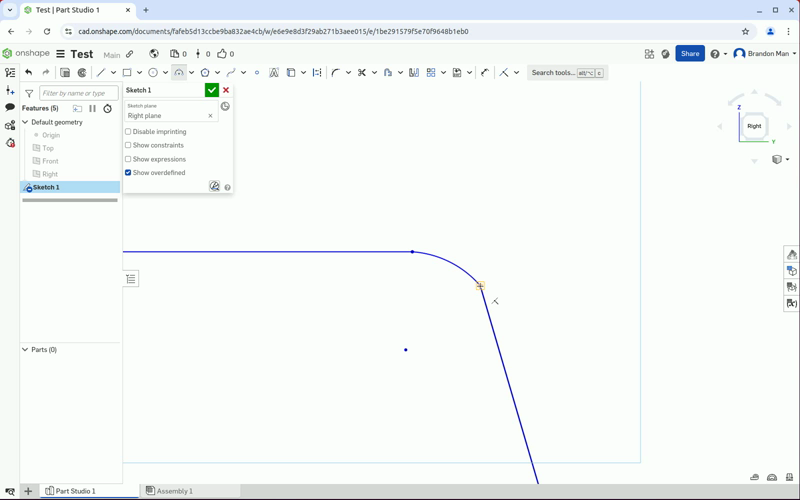
click(480, 285)
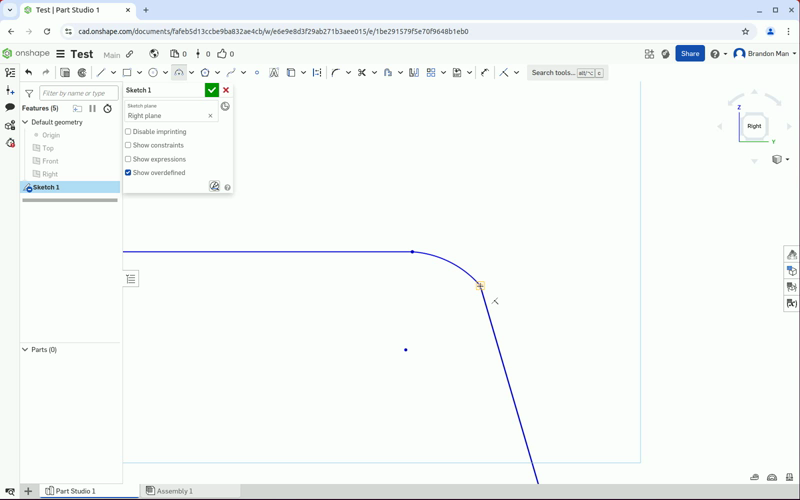
scroll(-6)
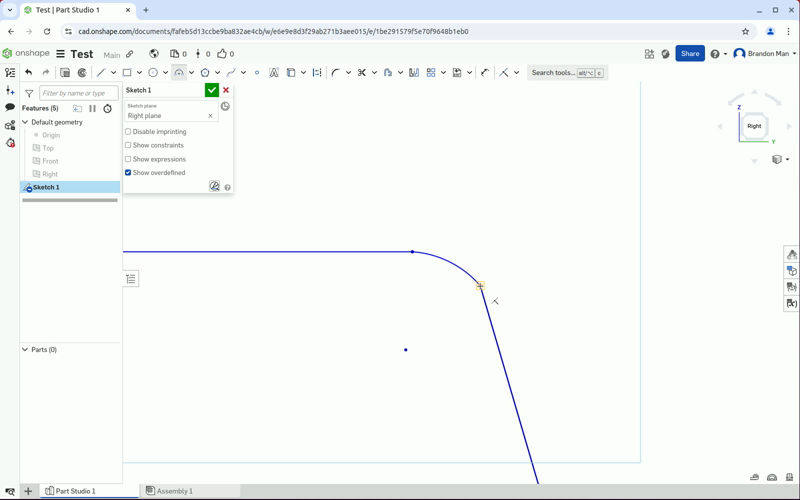
scroll(-6)
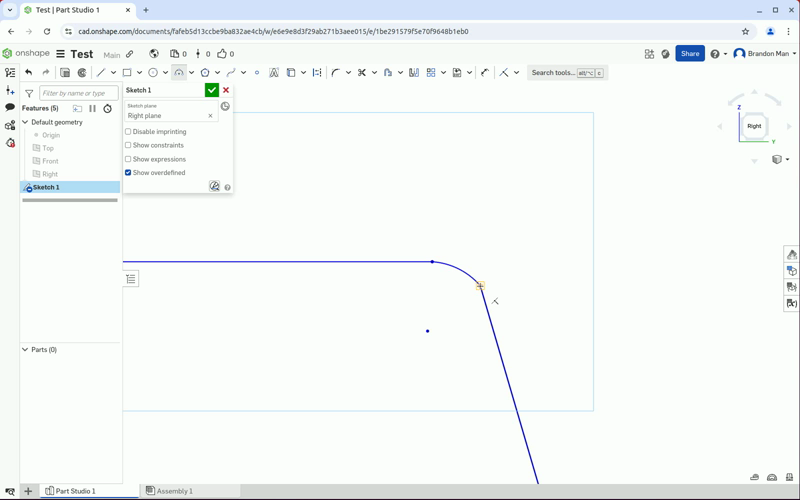
scroll(-6)
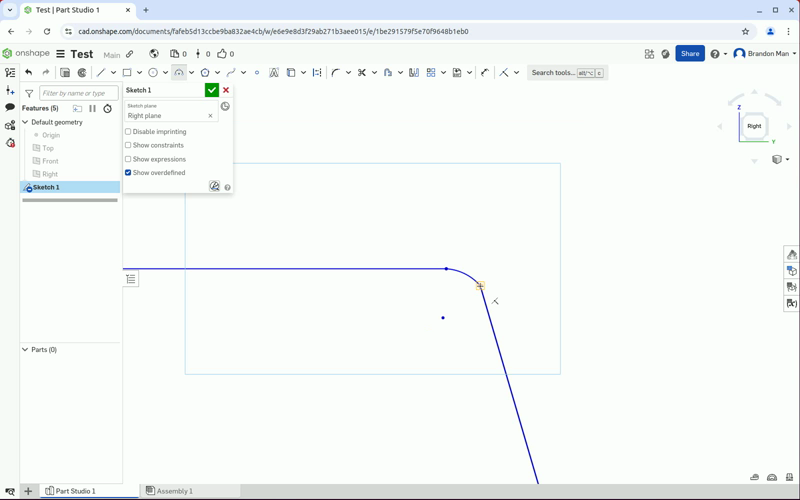
scroll(-6)
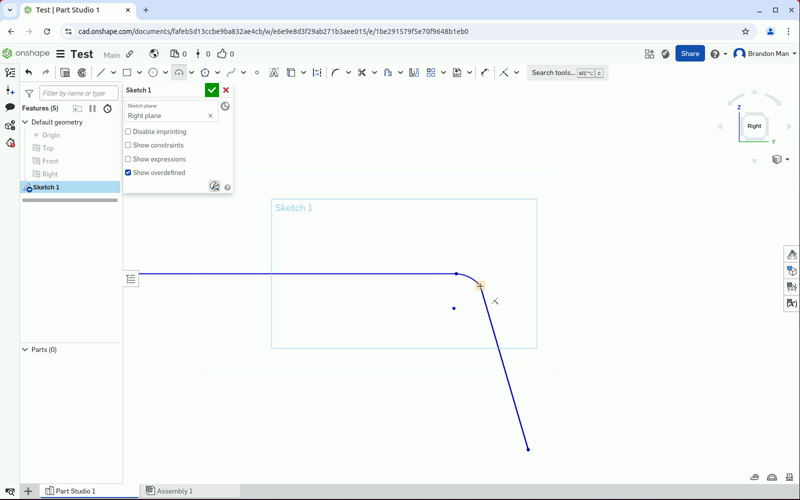
scroll(-6)
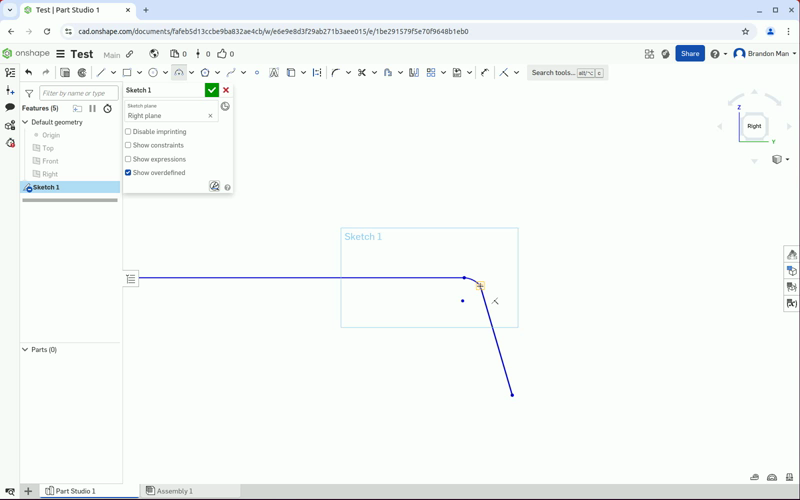
scroll(-6)
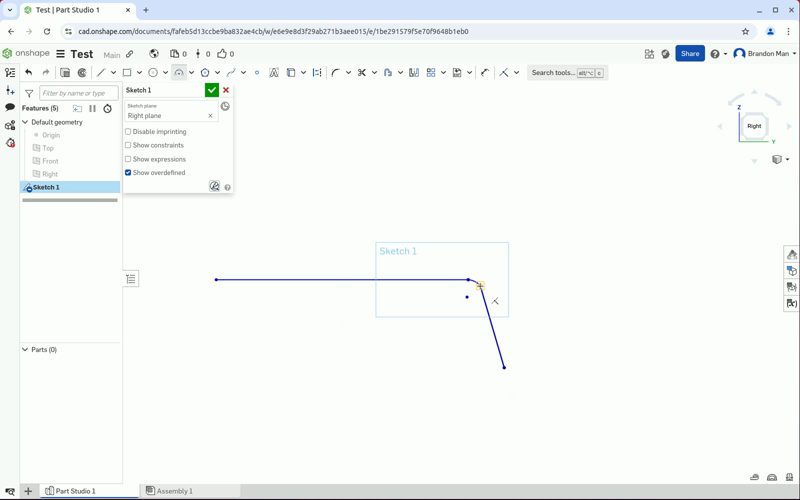
scroll(-6)
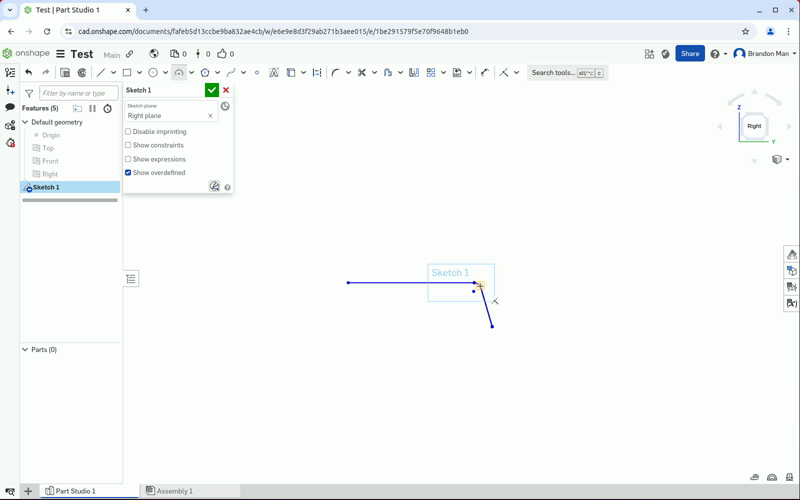
key_down(shift)
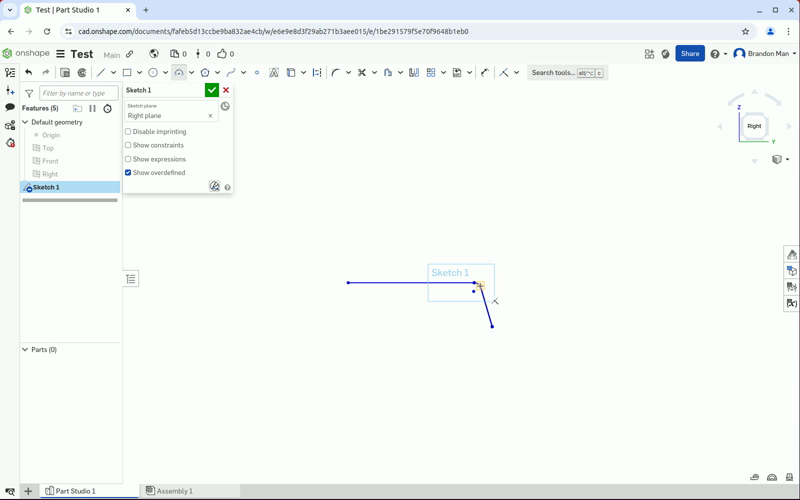
mouse_move(474, 282)
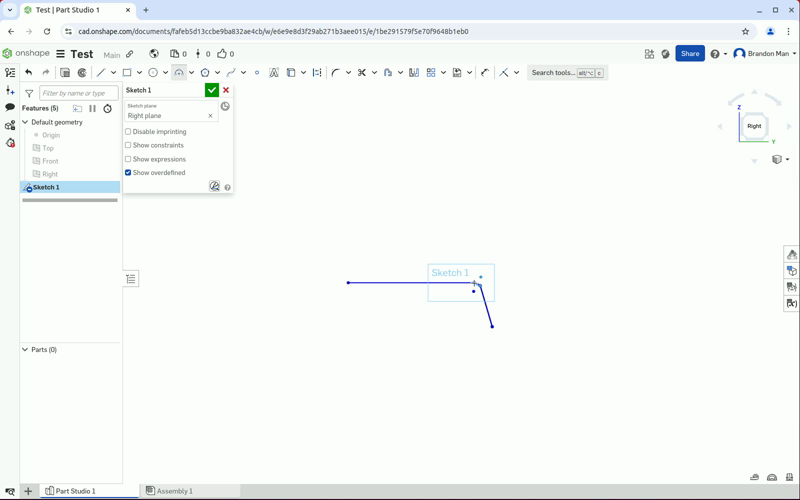
scroll(6)
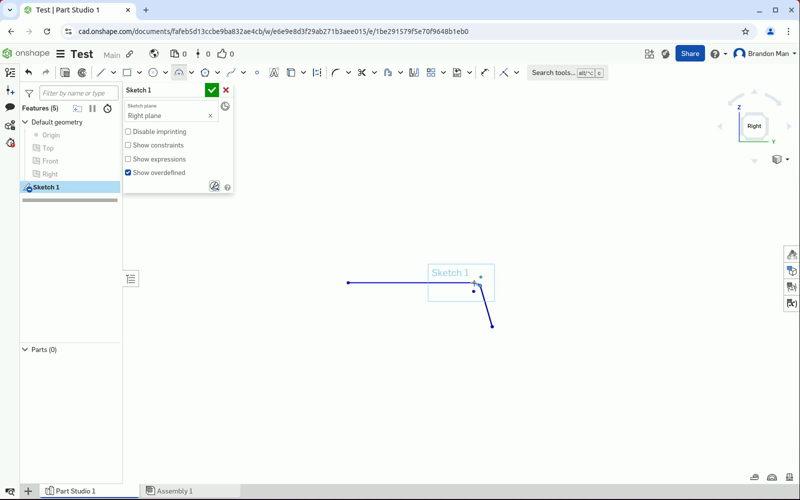
scroll(6)
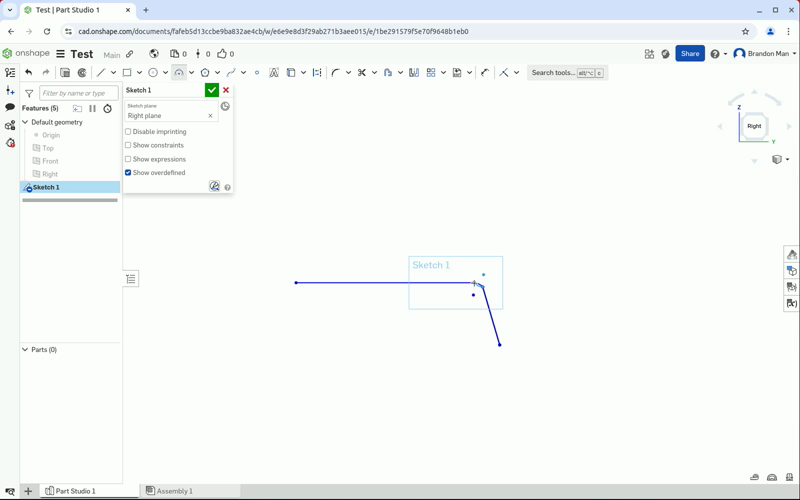
scroll(6)
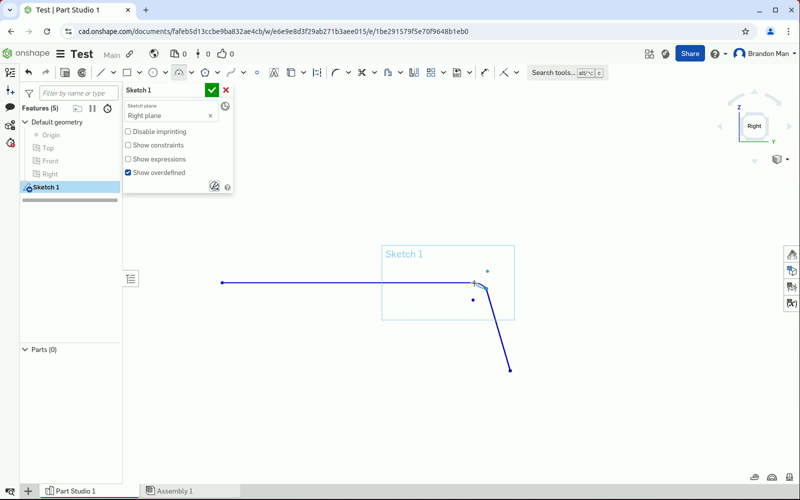
scroll(6)
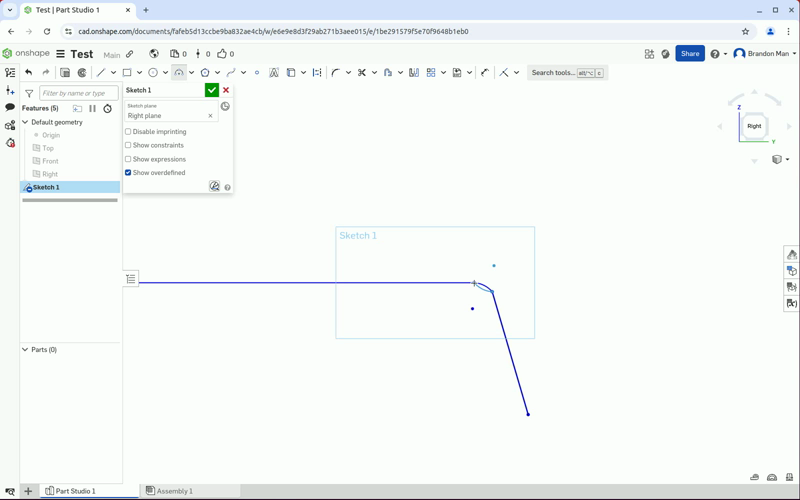
scroll(6)
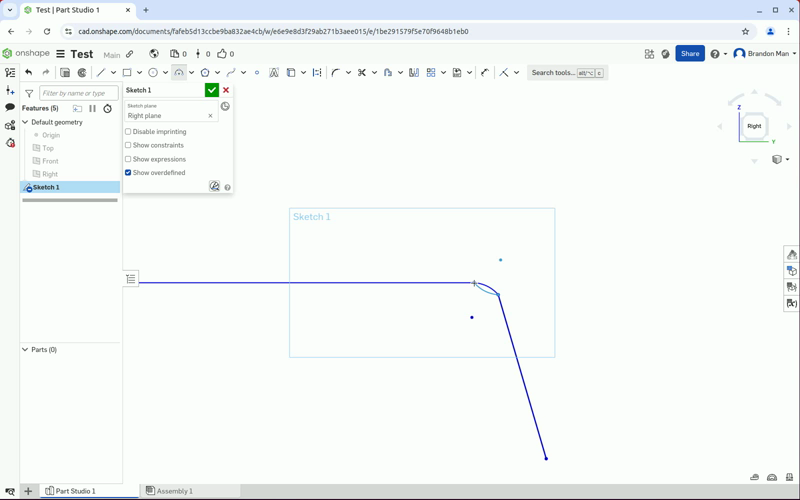
scroll(6)
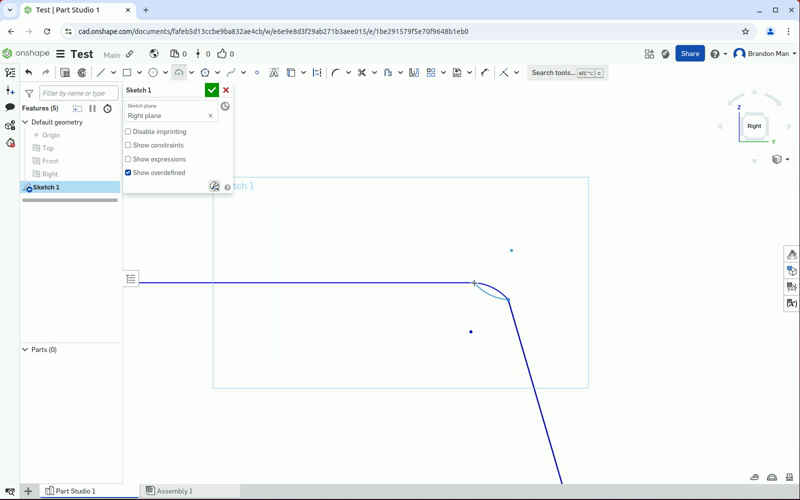
scroll(6)
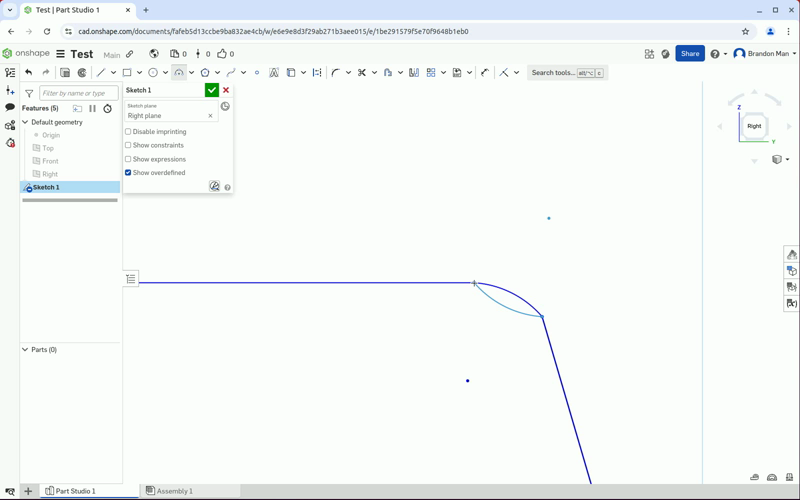
click(474, 282)
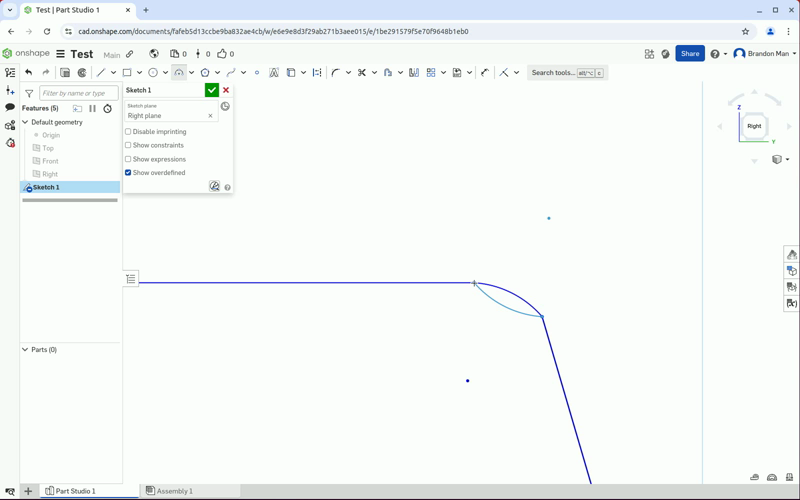
scroll(-6)
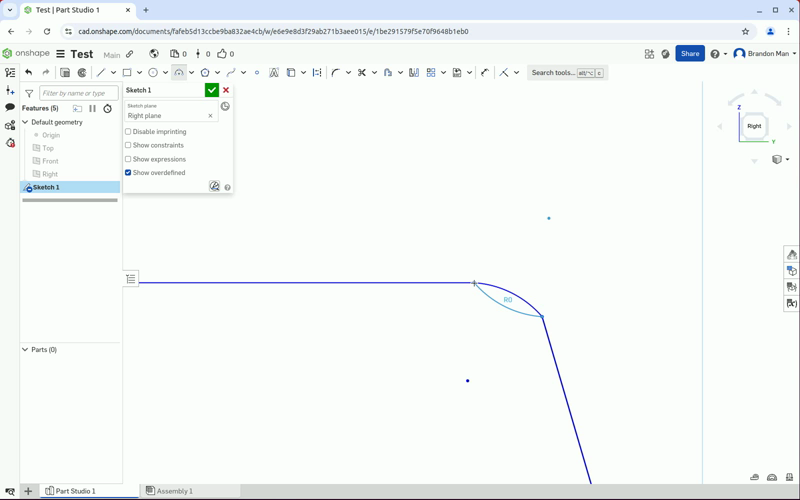
scroll(-6)
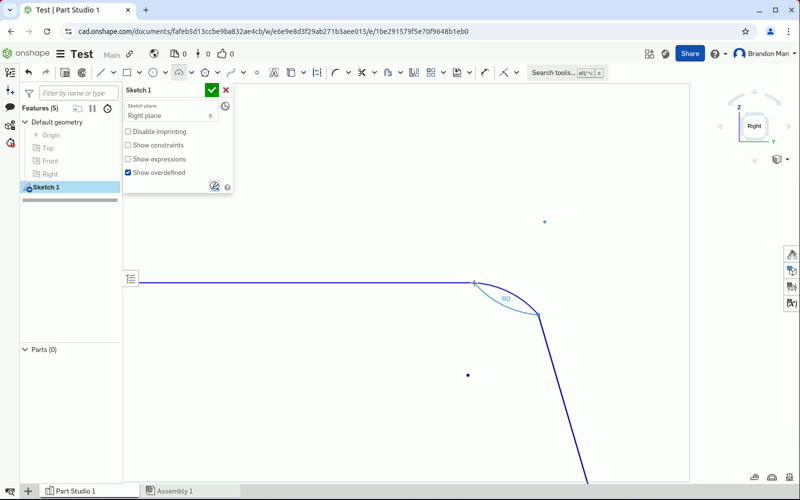
scroll(-6)
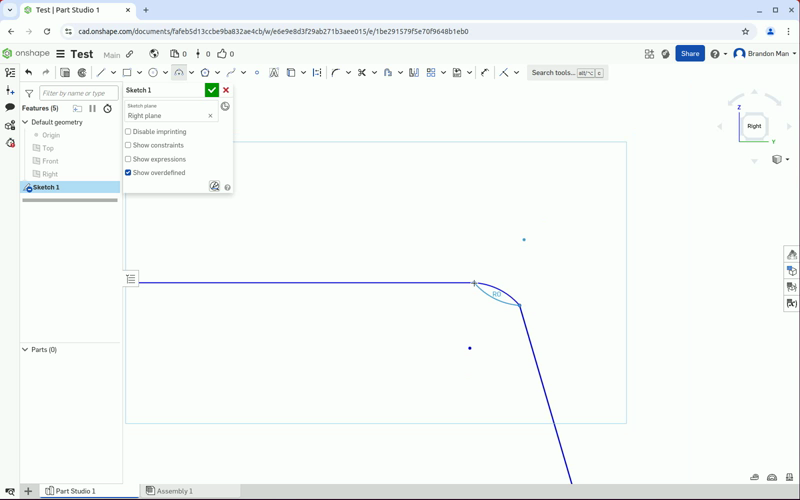
scroll(-6)
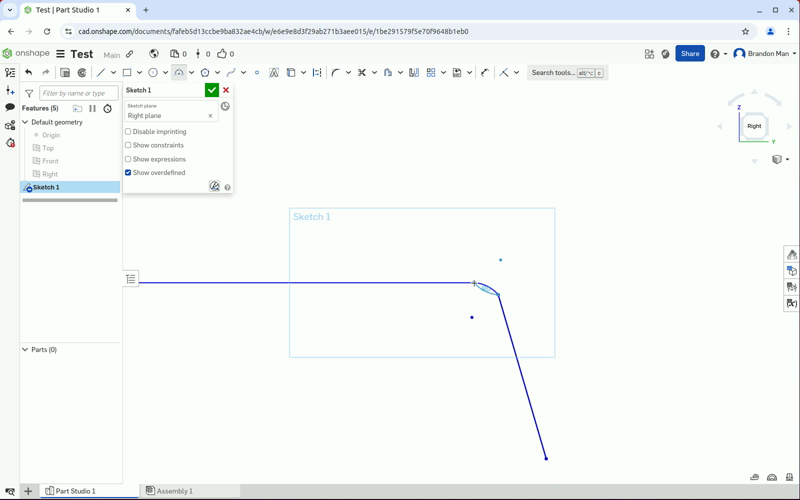
scroll(-6)
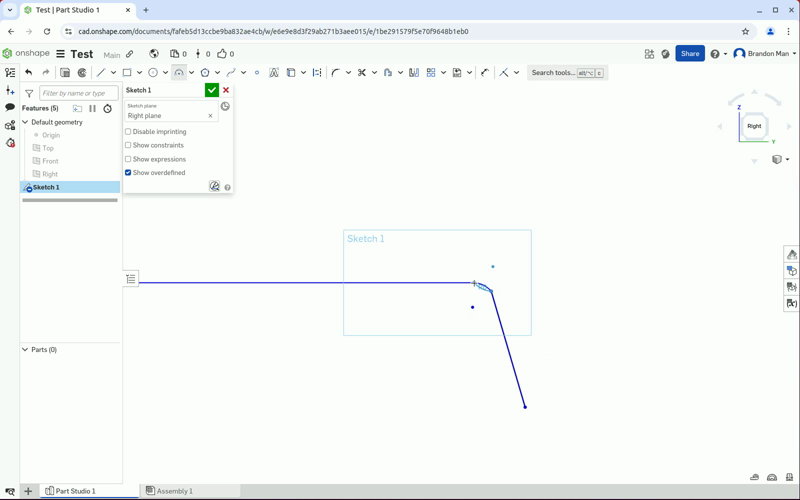
scroll(-6)
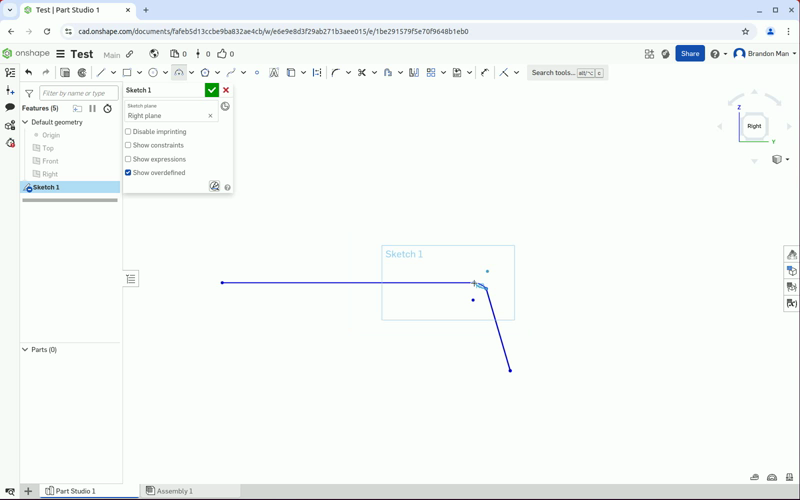
scroll(-6)
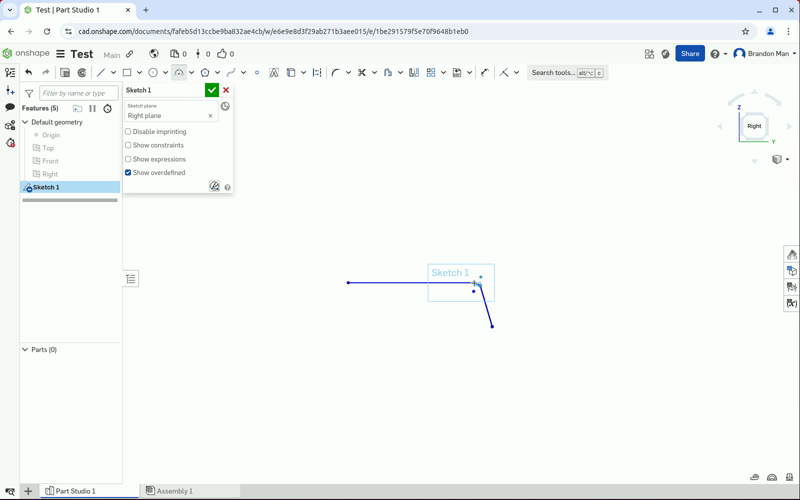
mouse_move(476, 285)
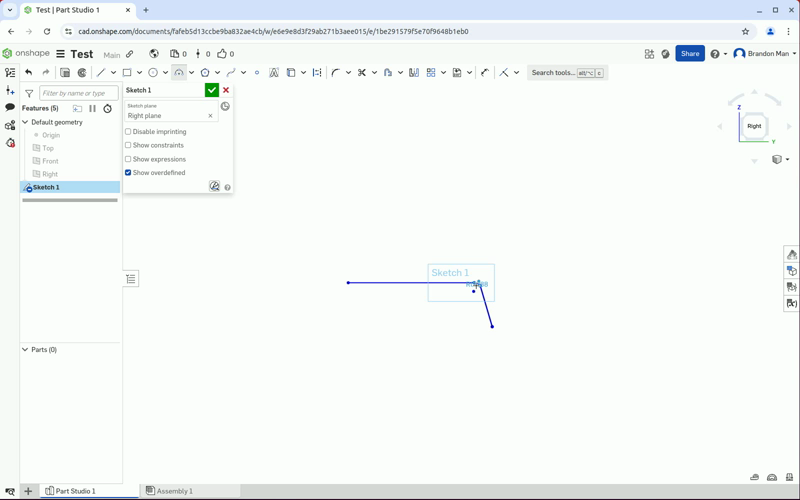
scroll(6)
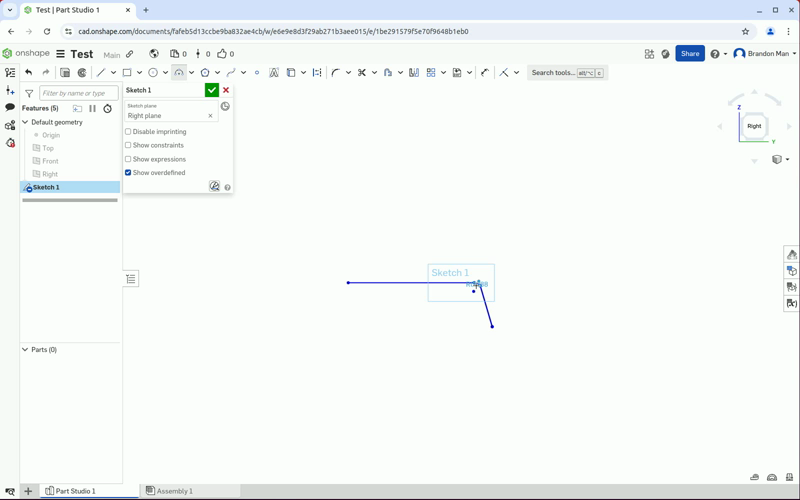
scroll(6)
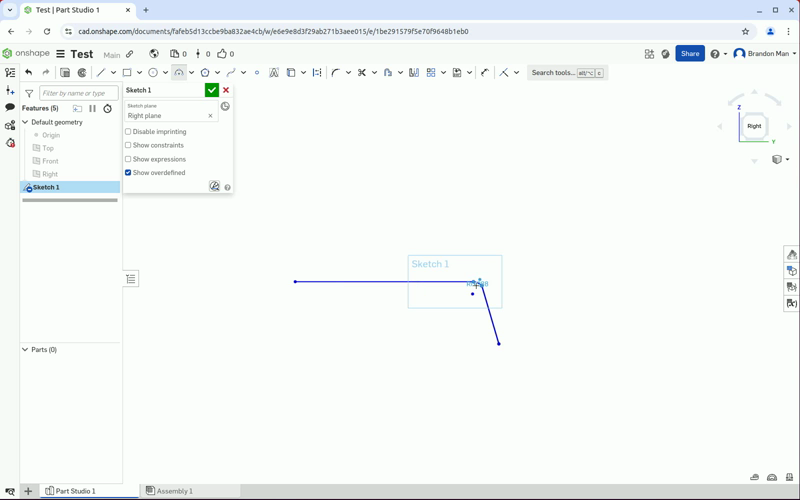
scroll(6)
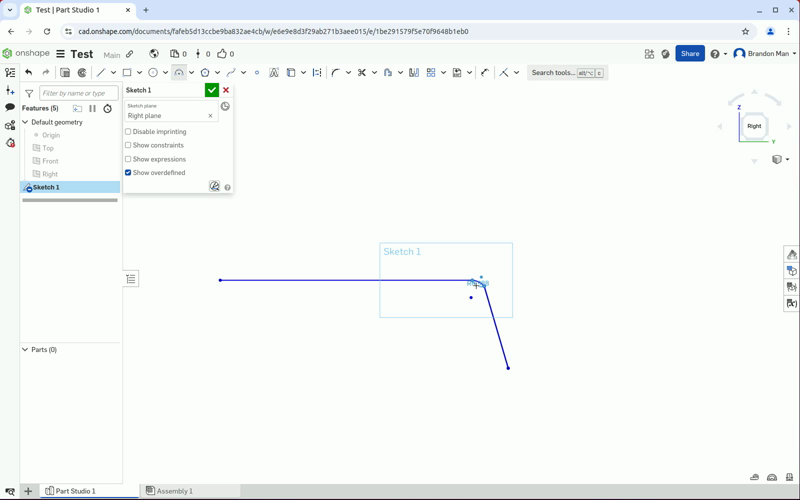
scroll(6)
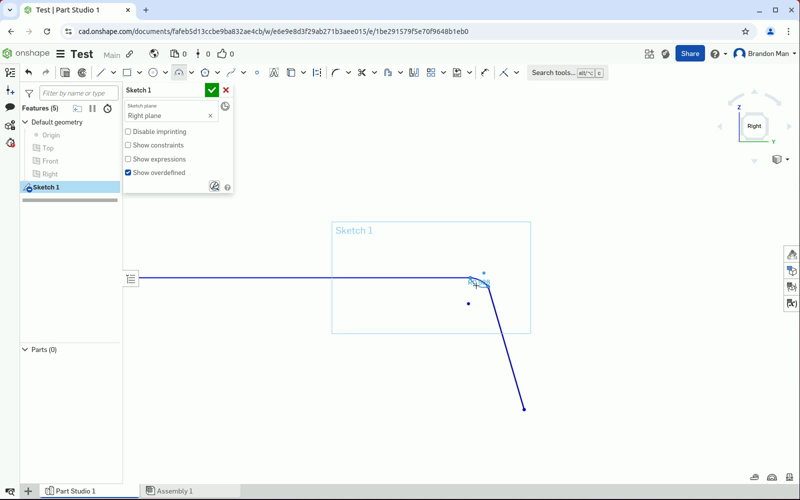
scroll(6)
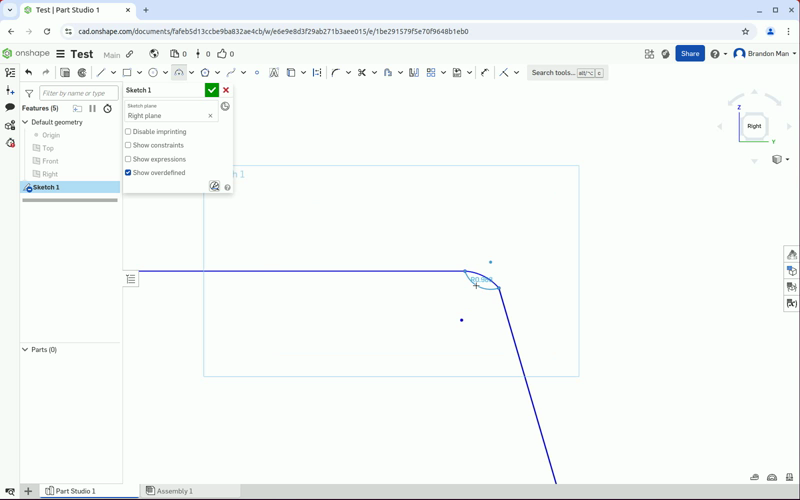
scroll(6)
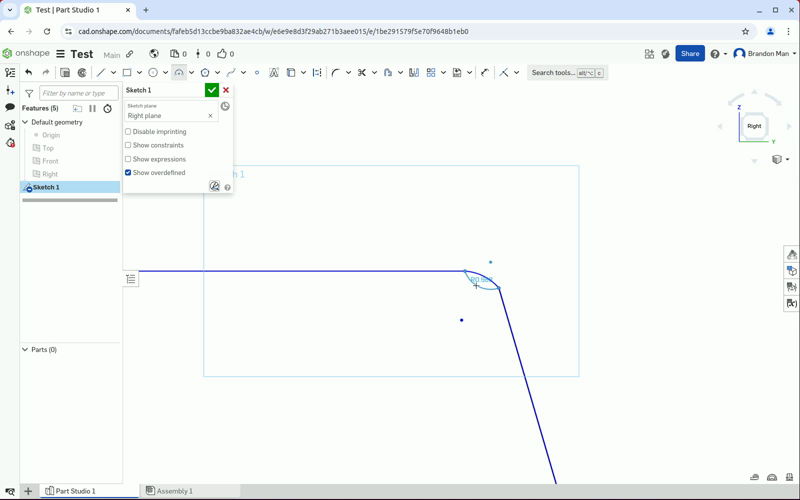
scroll(6)
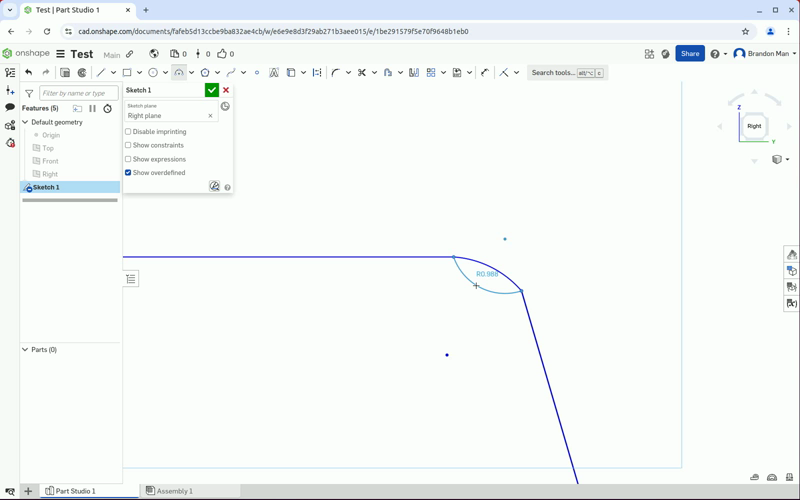
click(476, 285)
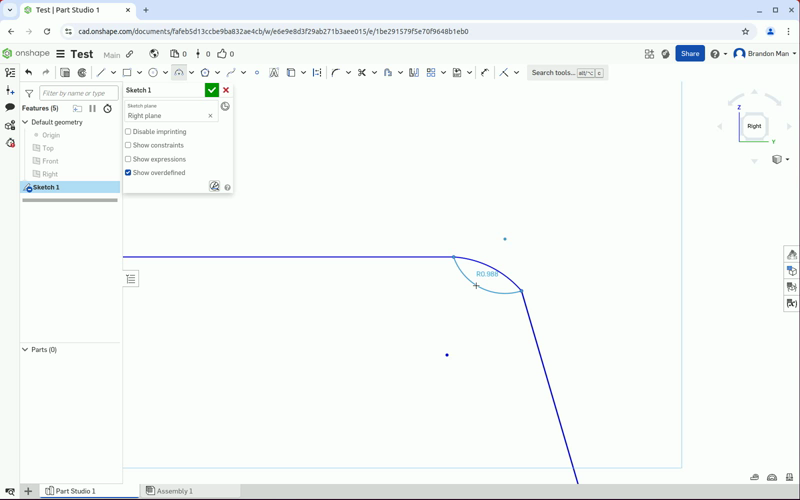
scroll(-6)
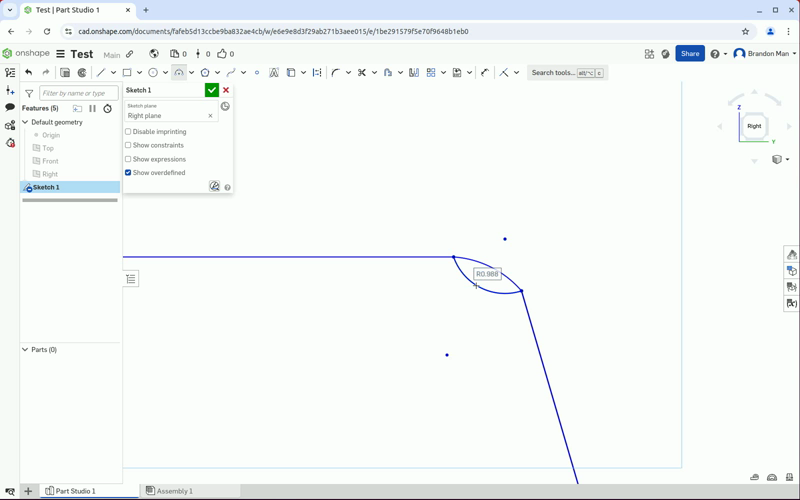
scroll(-6)
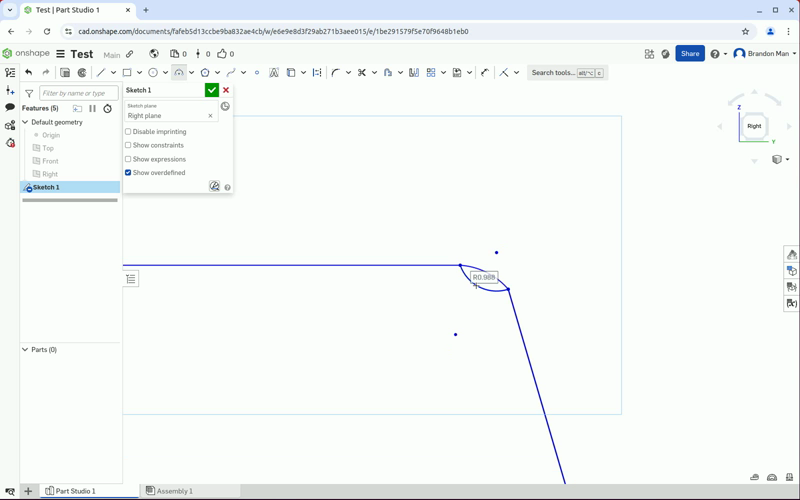
scroll(-6)
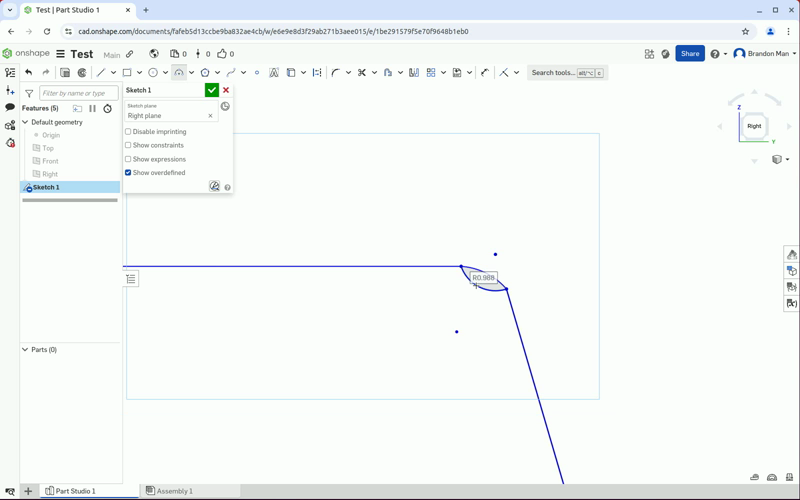
scroll(-6)
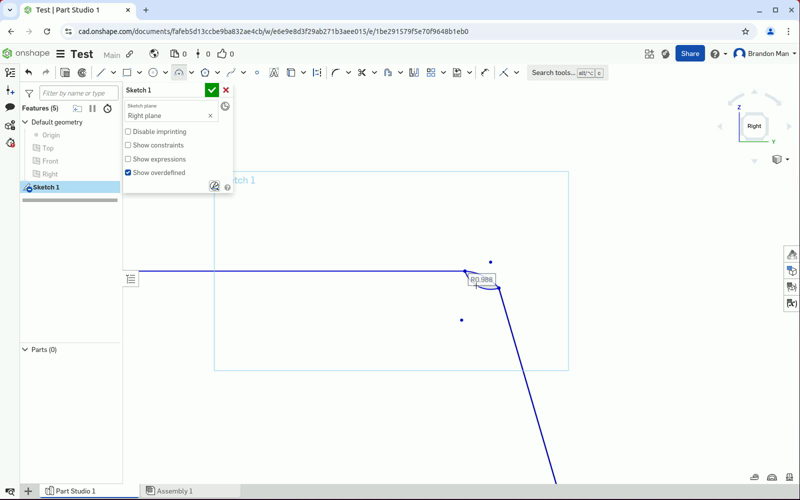
scroll(-6)
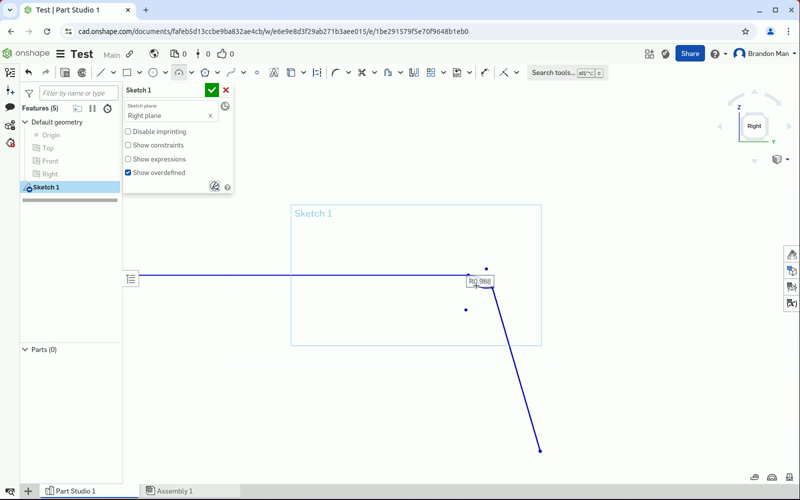
scroll(-6)
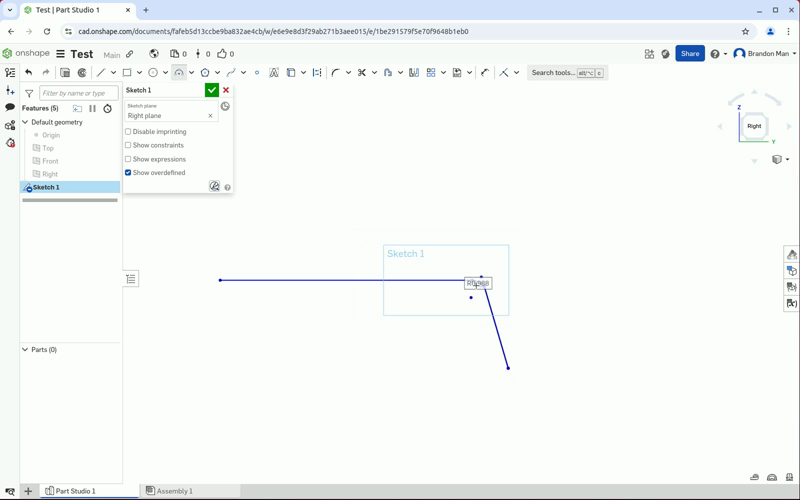
scroll(-6)
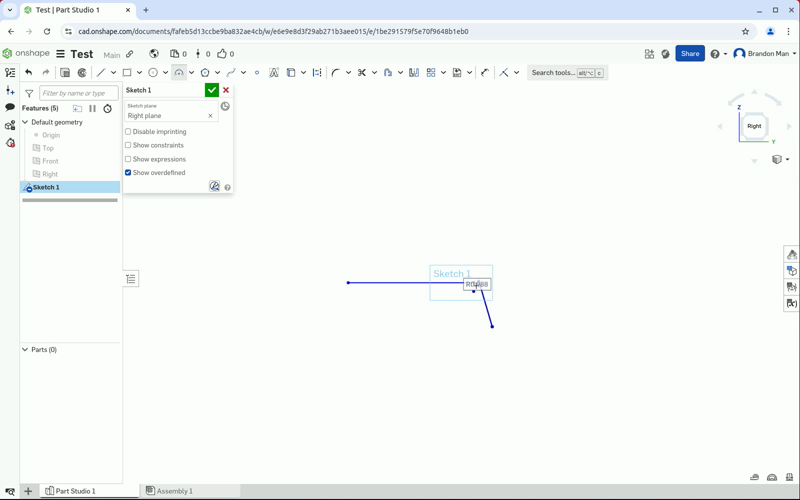
key_up(shift)
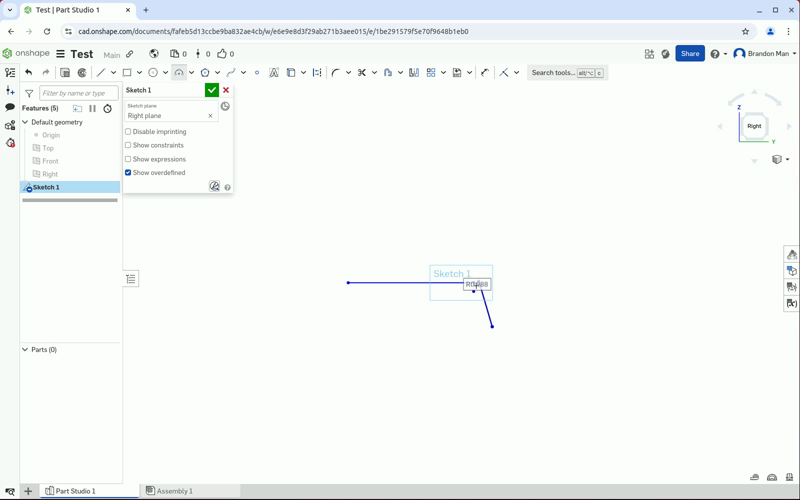
key(esc)
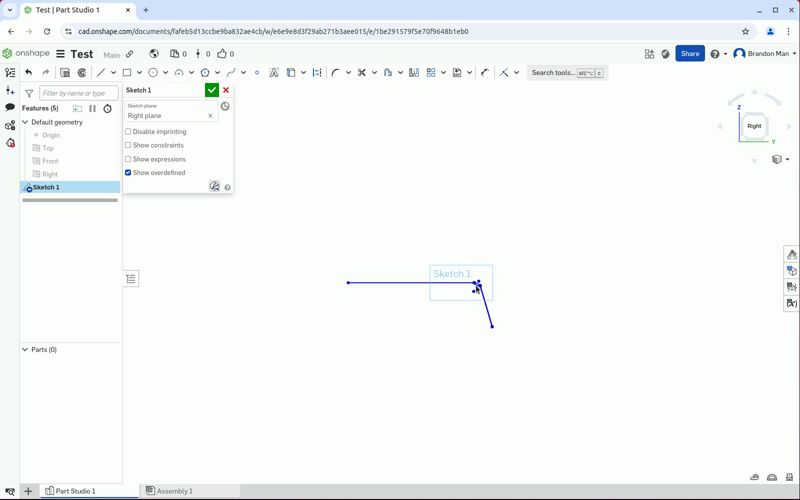
key(l)
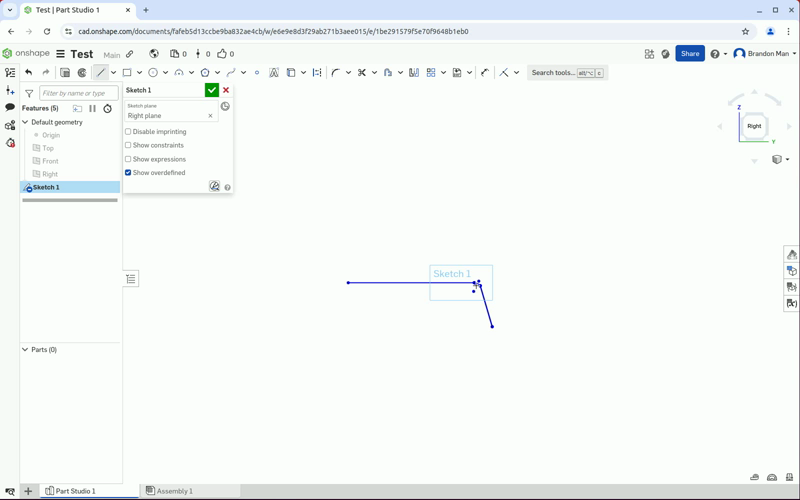
mouse_move(474, 282)
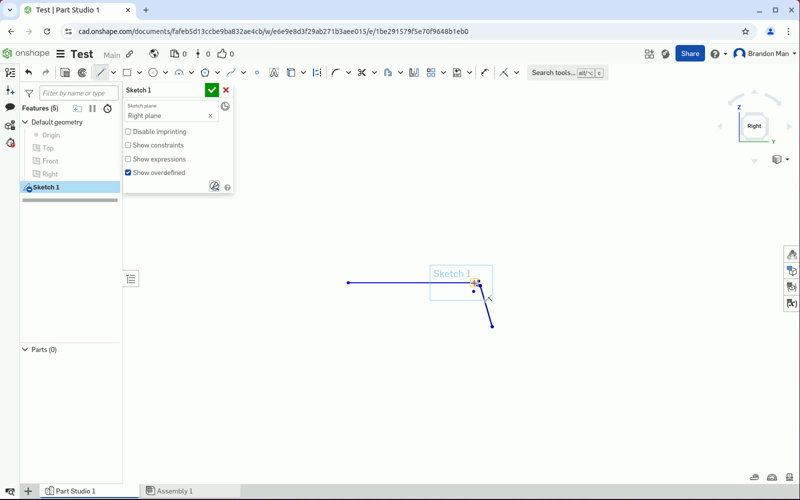
scroll(6)
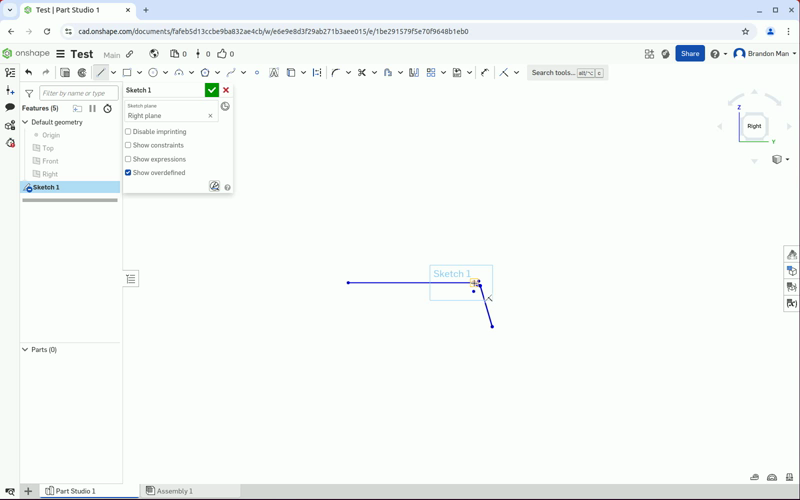
scroll(6)
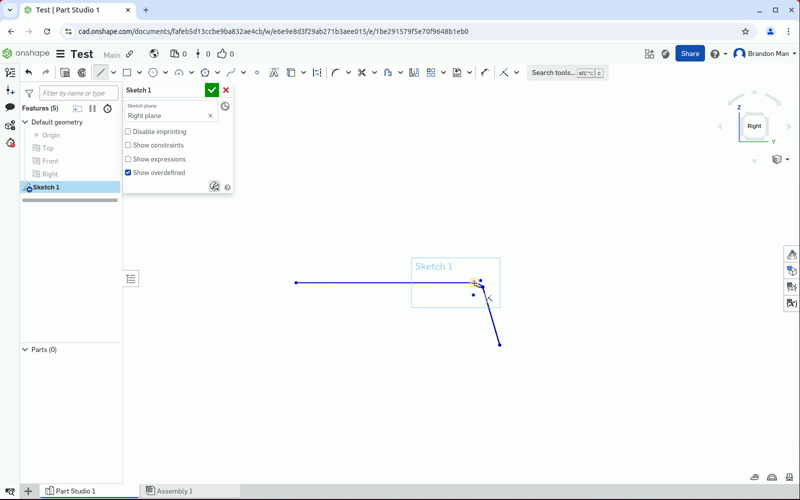
scroll(6)
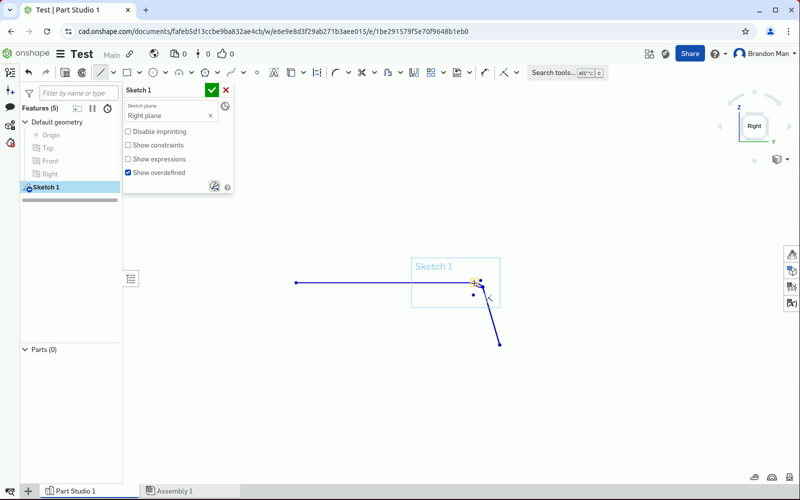
scroll(6)
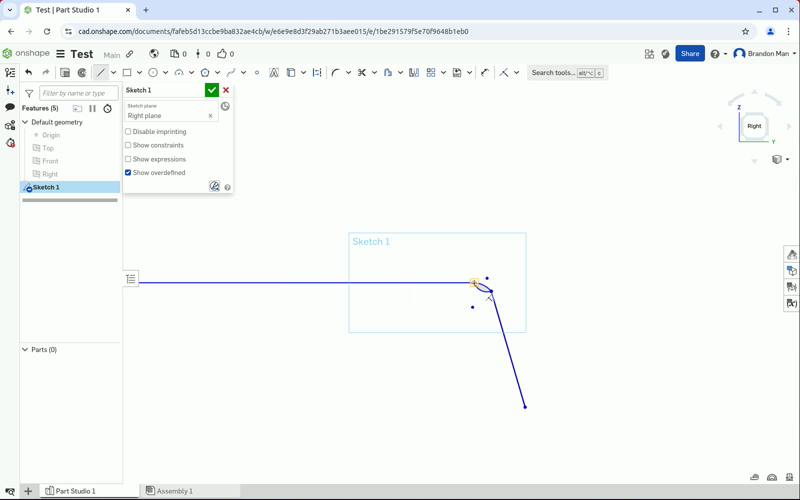
scroll(6)
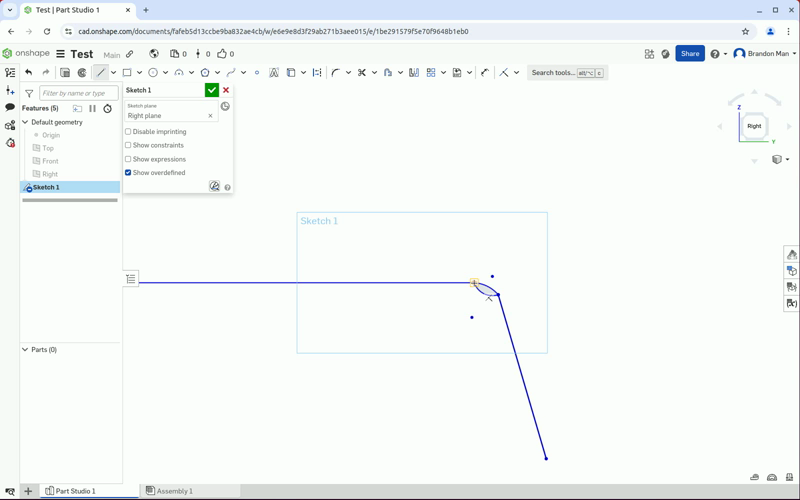
scroll(6)
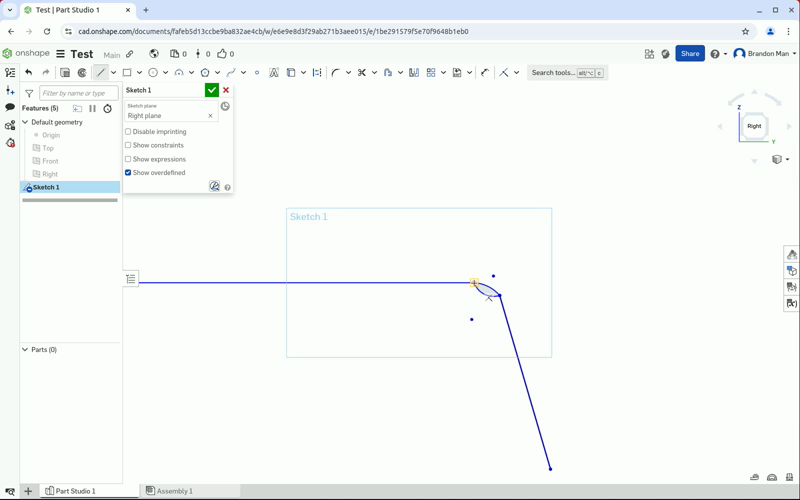
scroll(6)
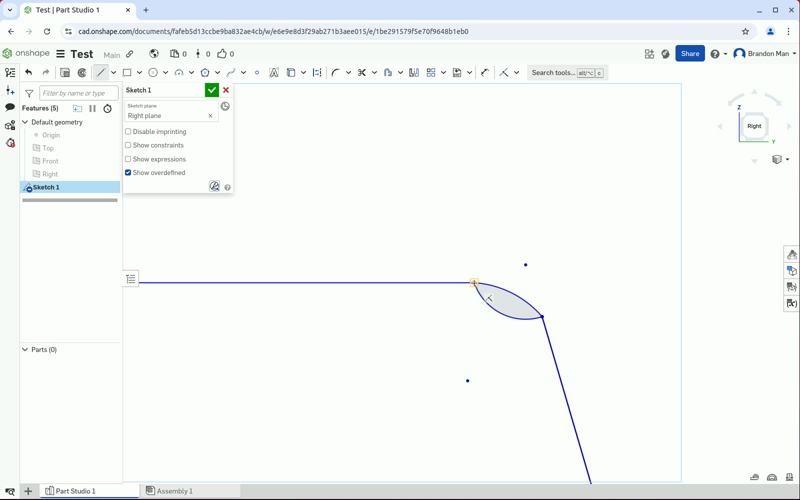
click(474, 282)
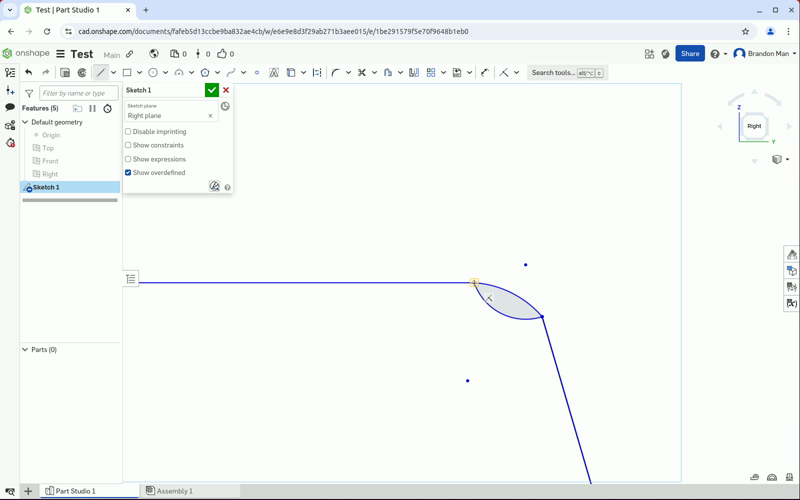
scroll(-6)
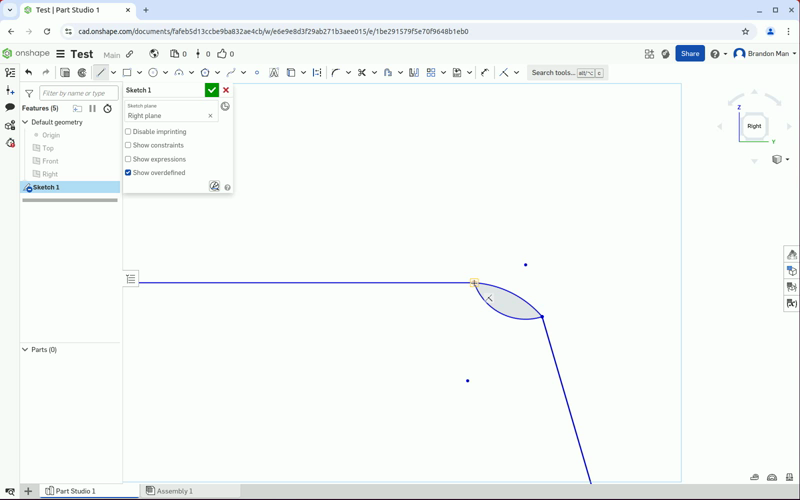
scroll(-6)
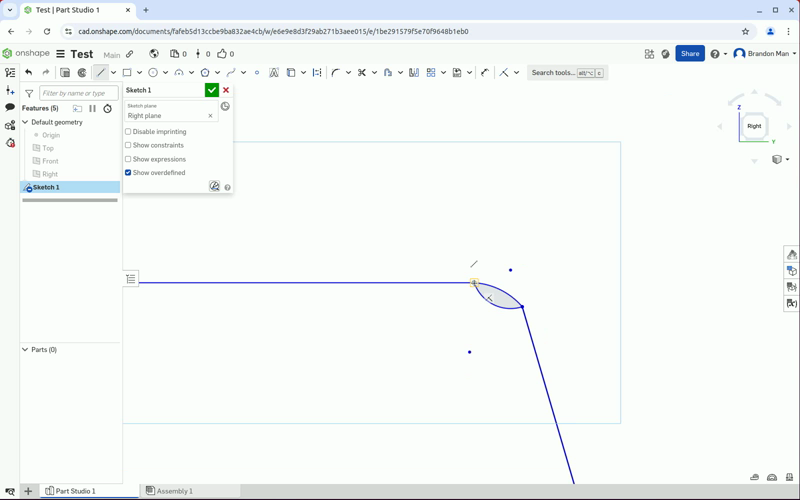
scroll(-6)
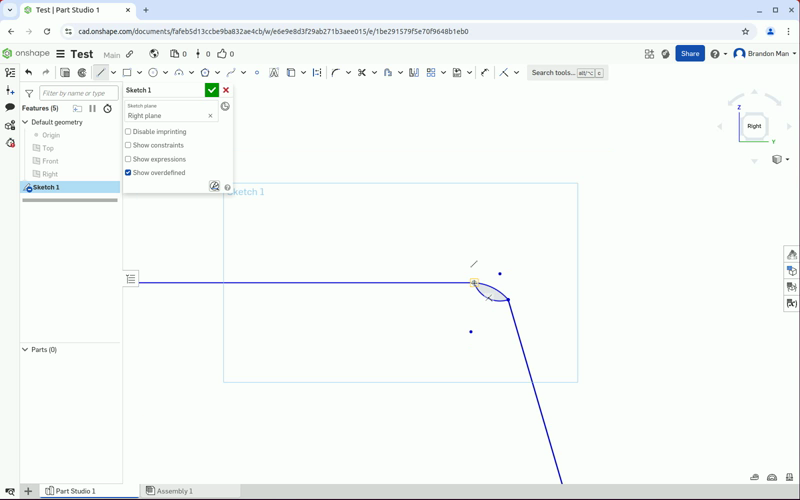
scroll(-6)
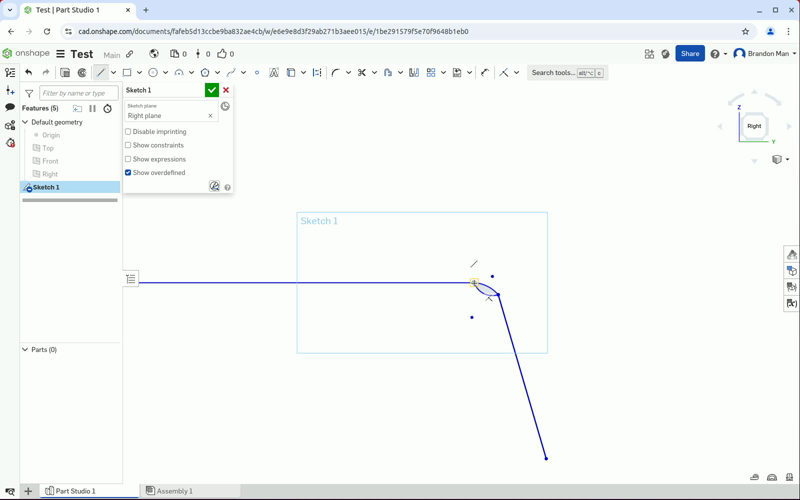
scroll(-6)
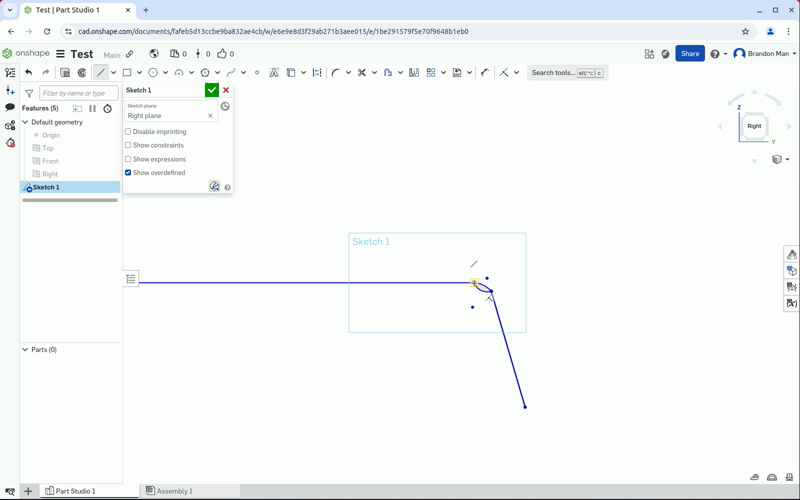
scroll(-6)
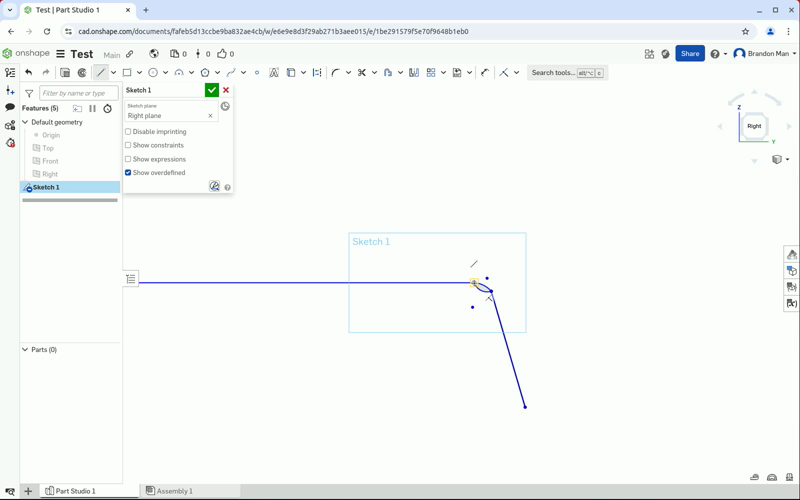
scroll(-6)
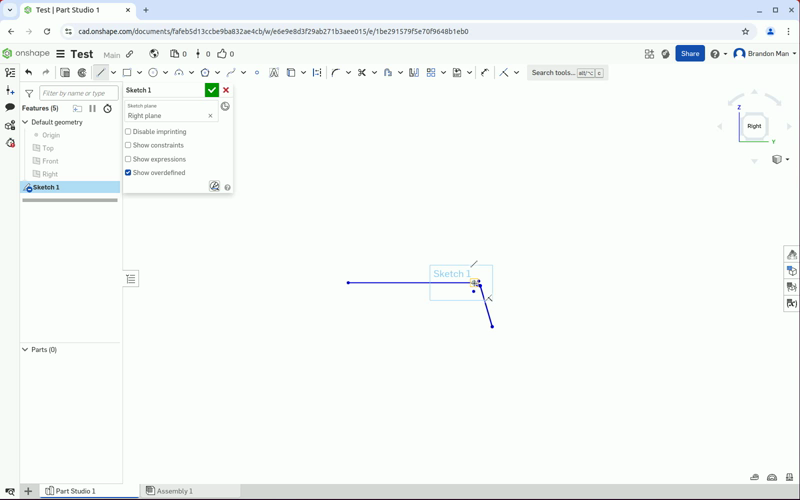
key_down(shift)
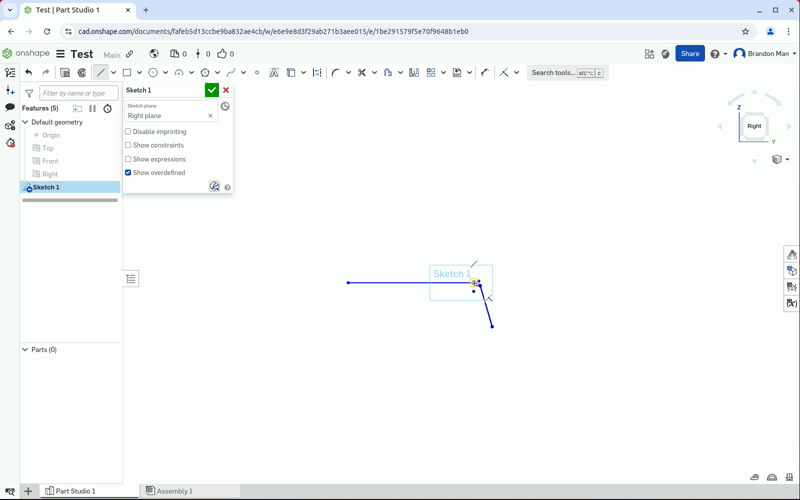
mouse_move(348, 282)
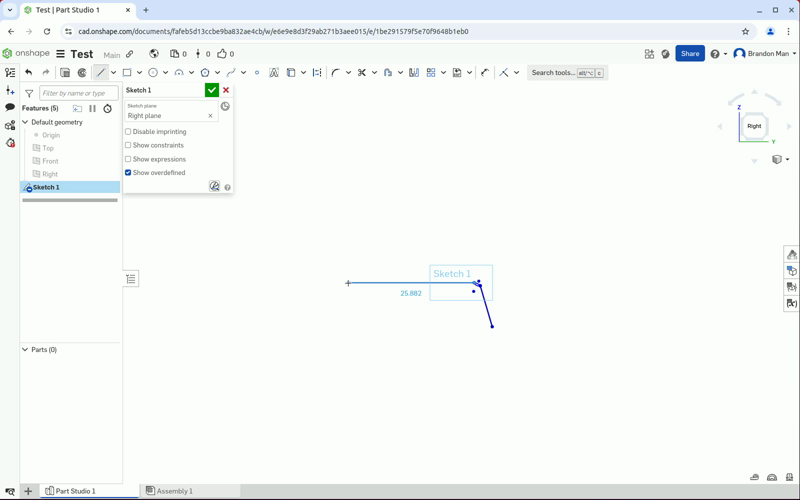
key_up(shift)
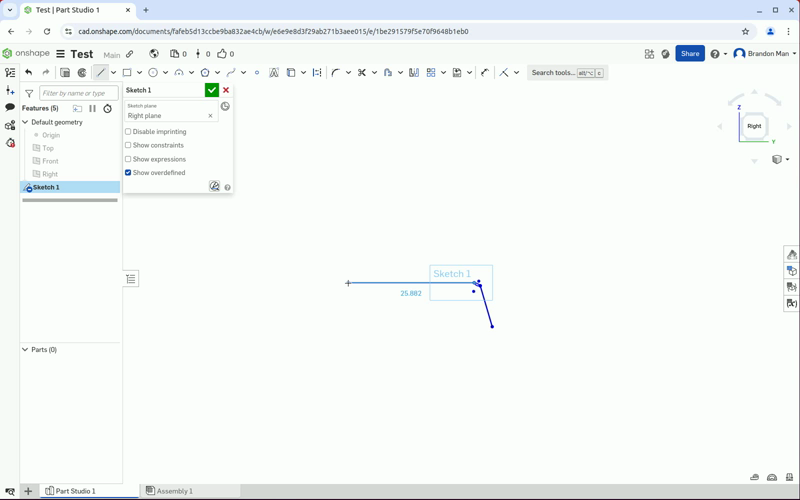
click(348, 282)
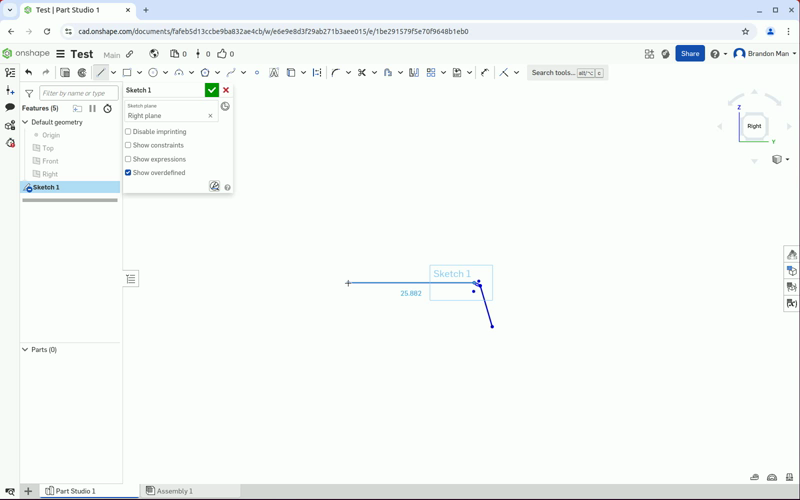
key(esc)
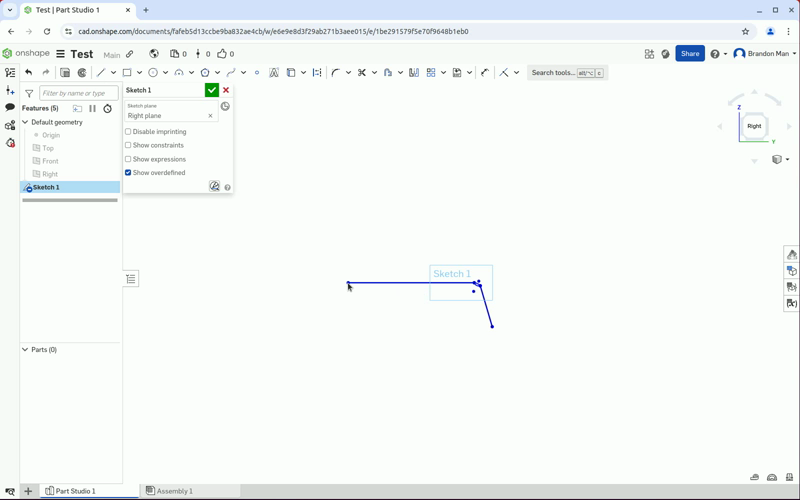
mouse_move(477, 285)
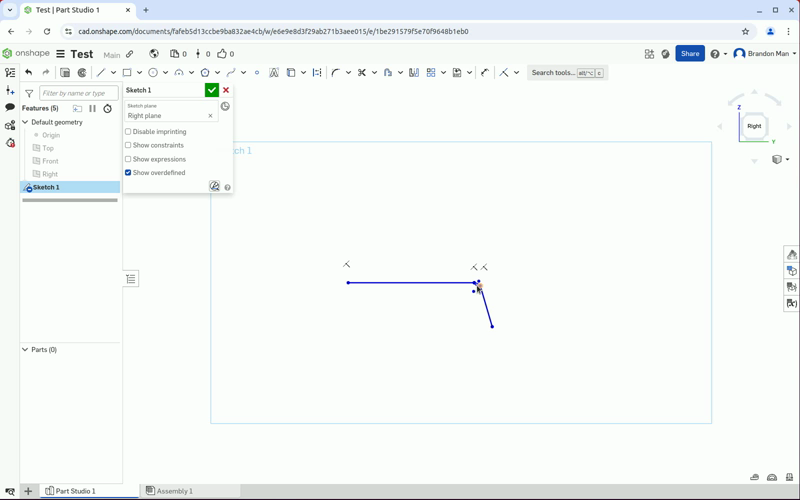
scroll(6)
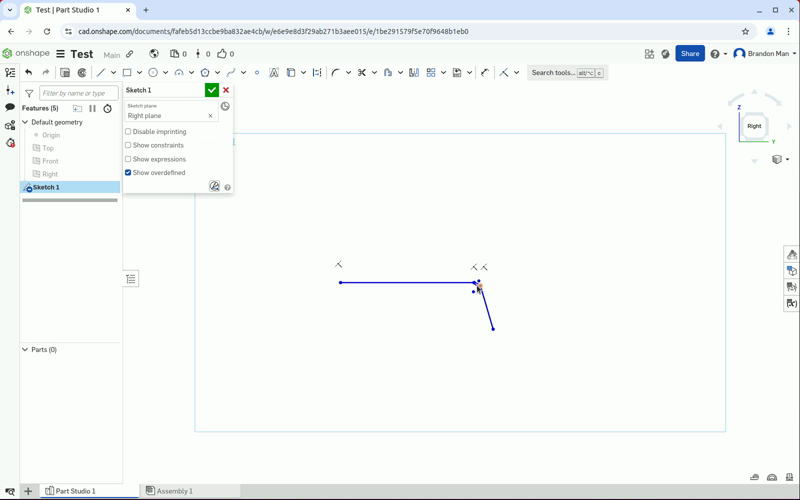
scroll(6)
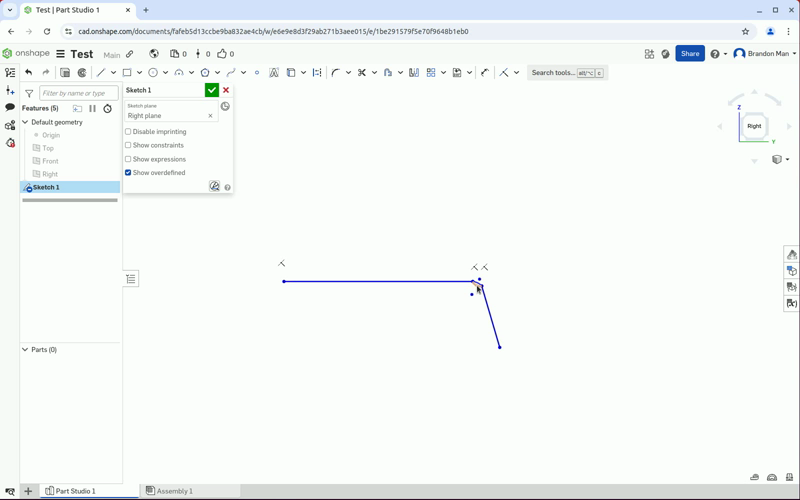
scroll(6)
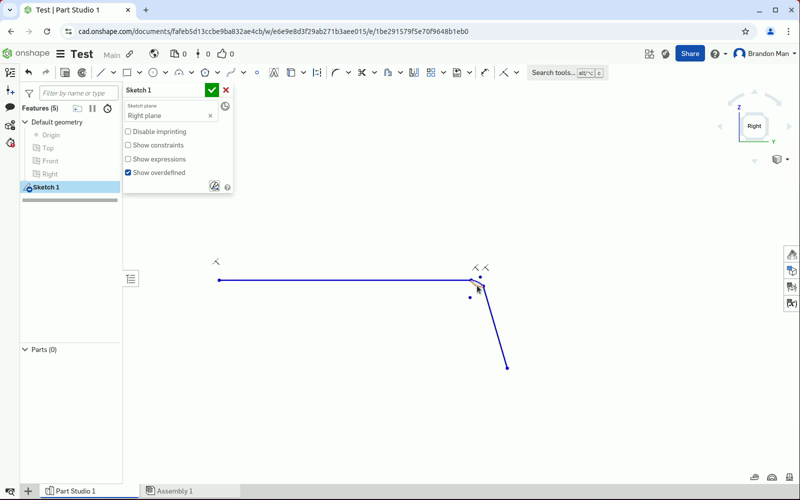
scroll(6)
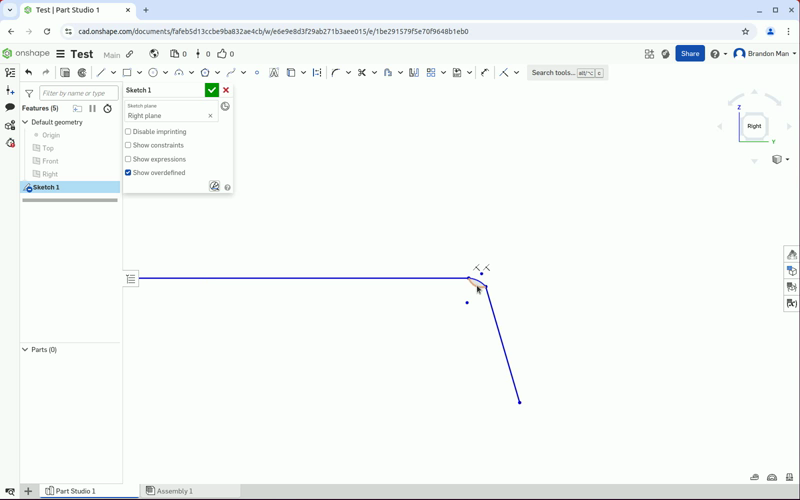
scroll(6)
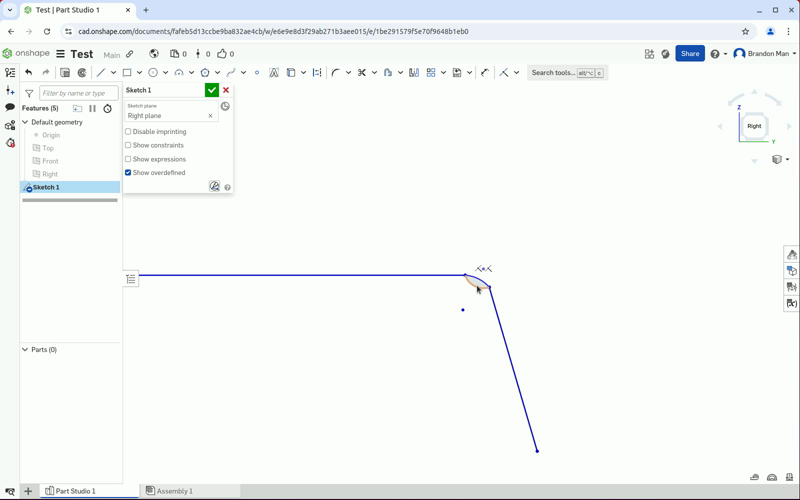
scroll(6)
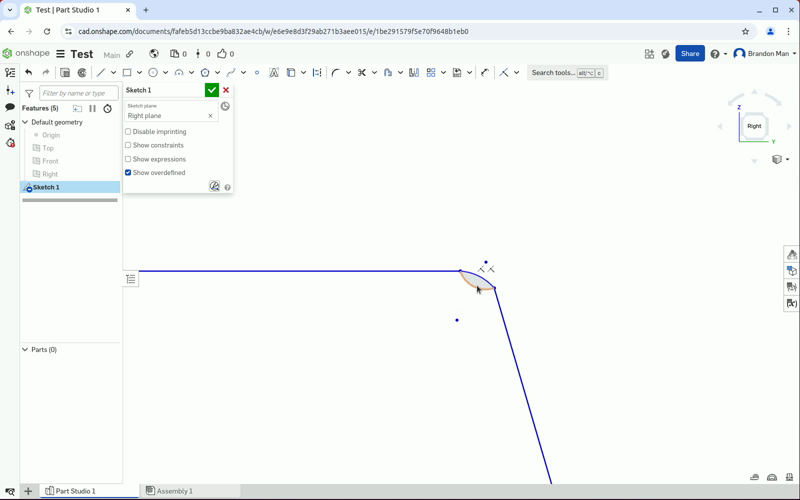
scroll(6)
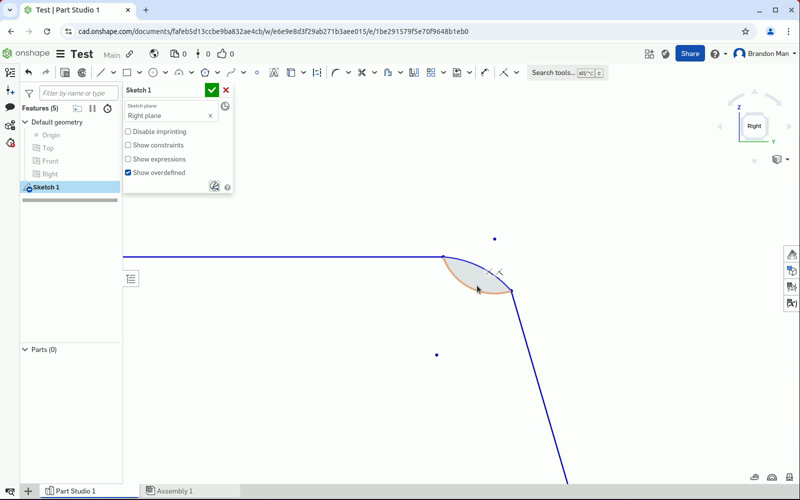
click(477, 285)
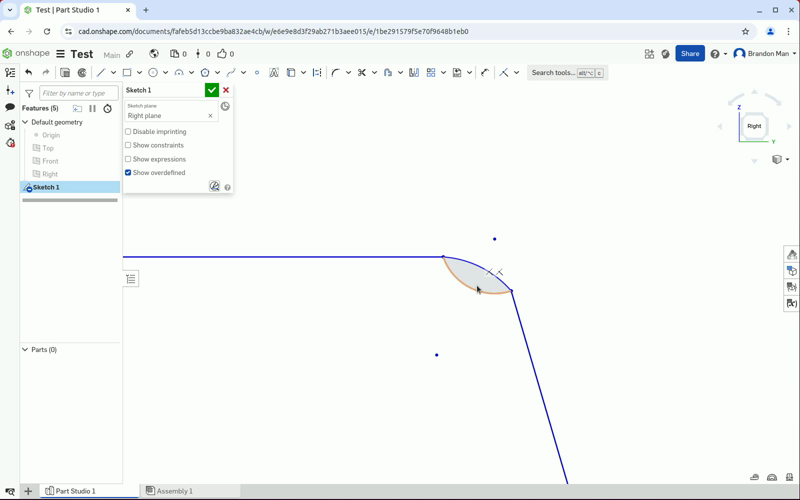
scroll(-6)
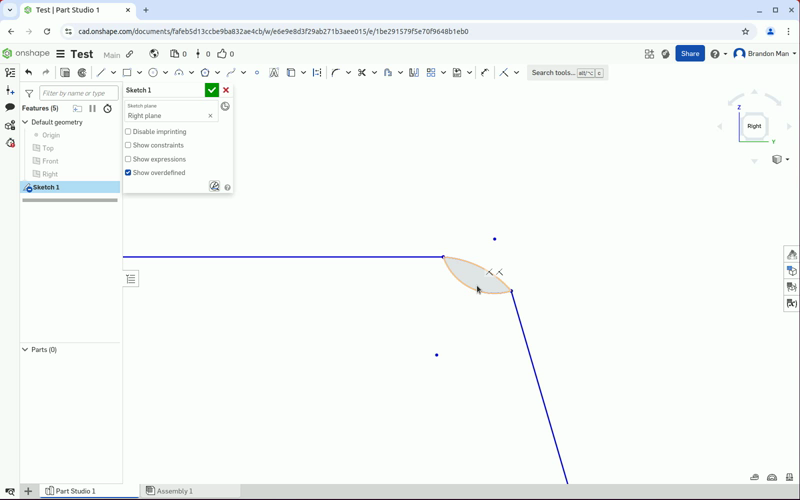
scroll(-6)
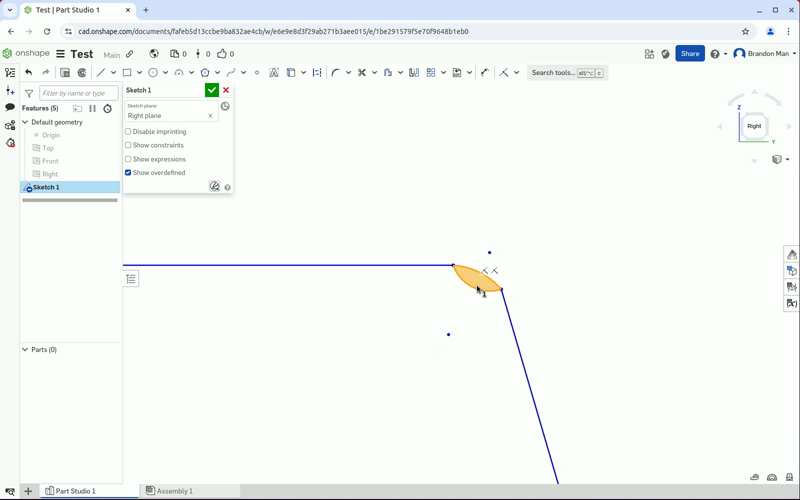
scroll(-6)
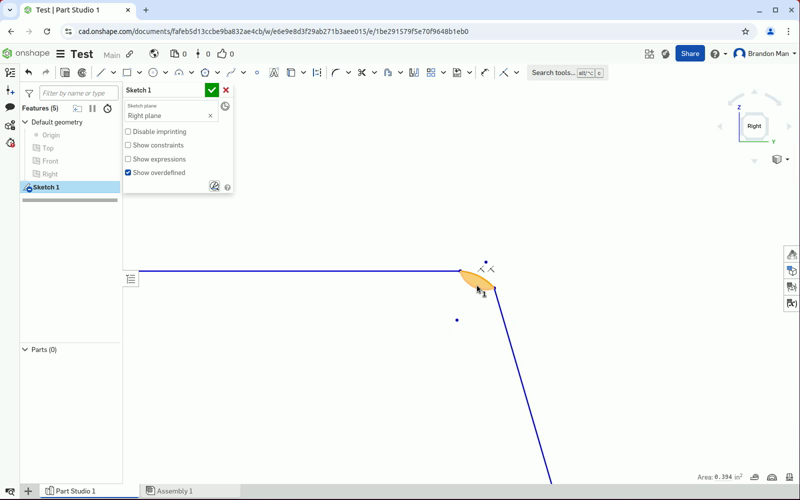
scroll(-6)
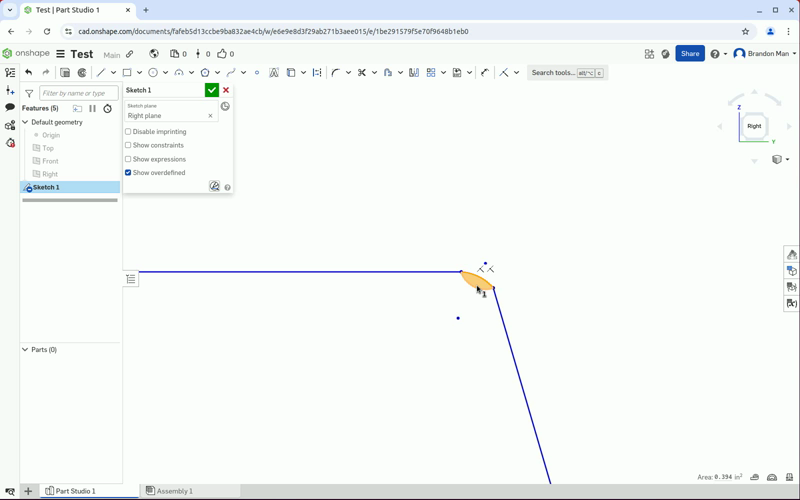
scroll(-6)
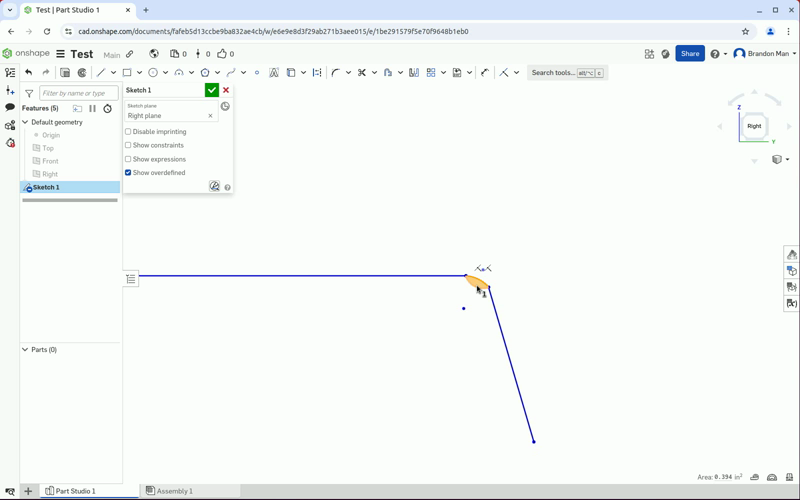
scroll(-6)
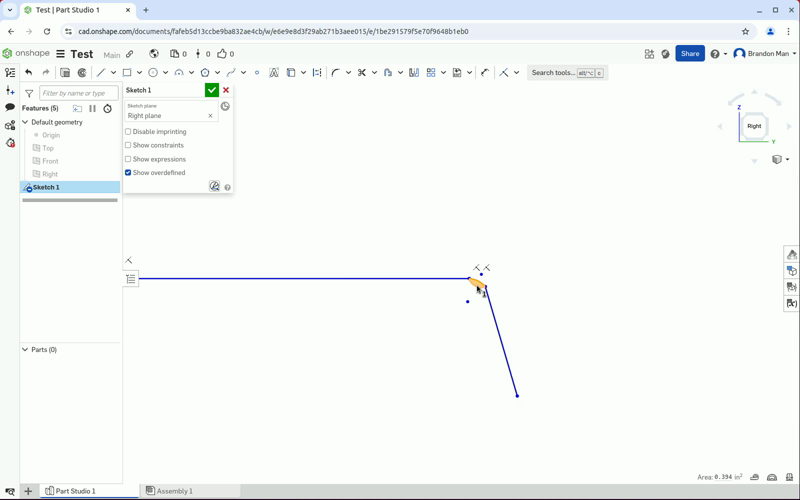
scroll(-6)
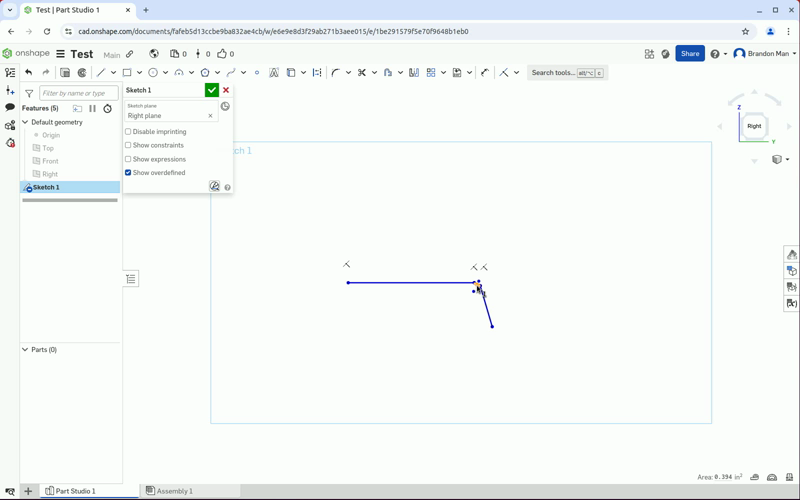
mouse_move(73, 352)
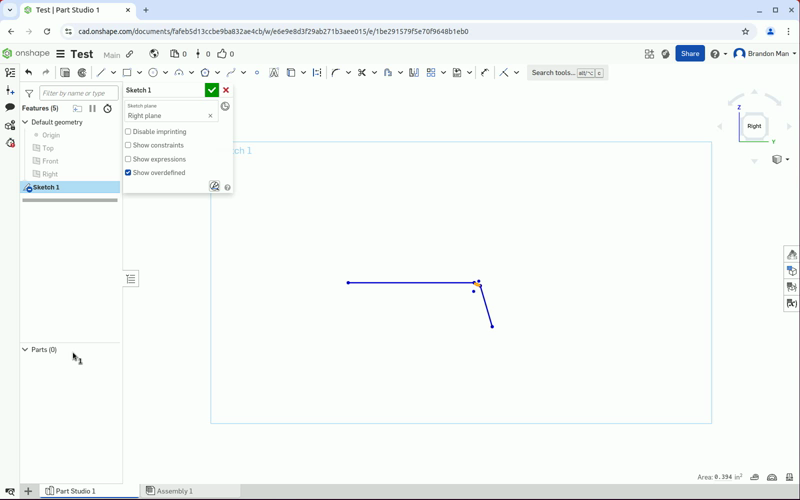
key(shift+y)
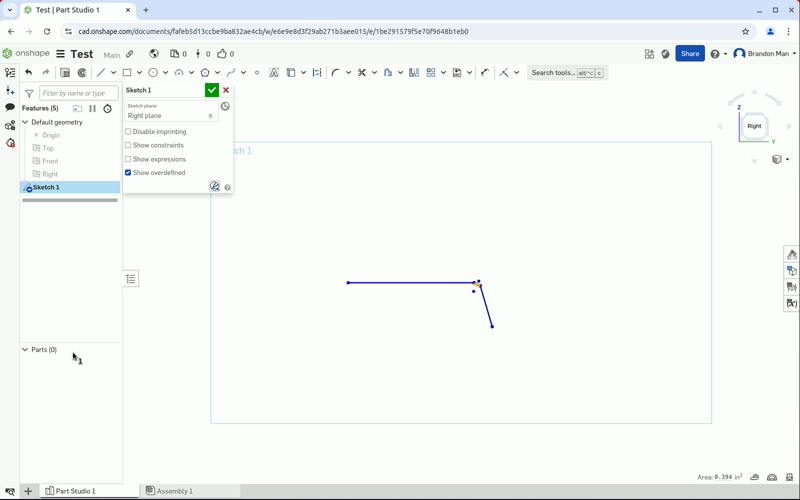
key(shift+e)
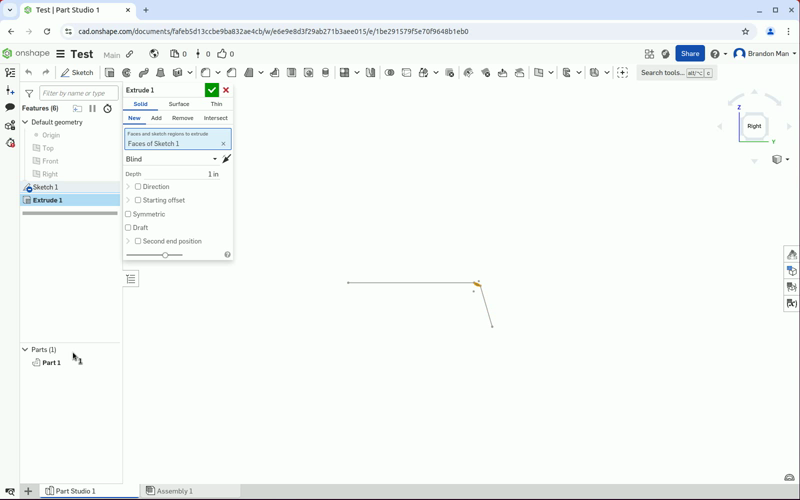
mouse_move(143, 106)
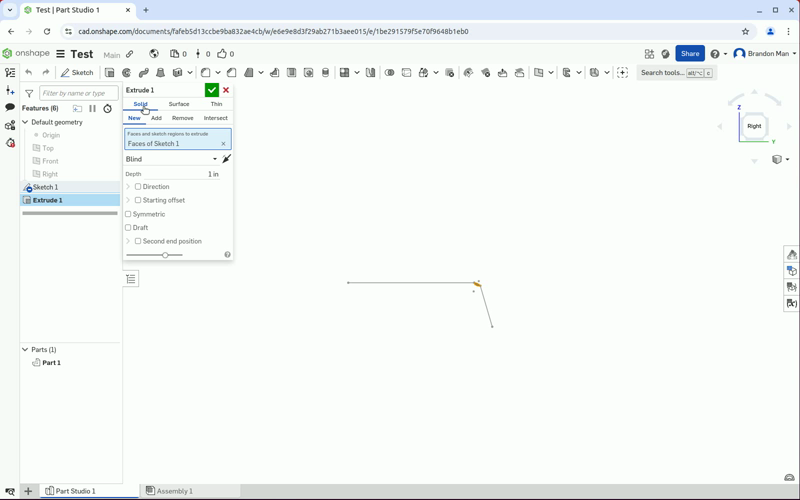
click(143, 106)
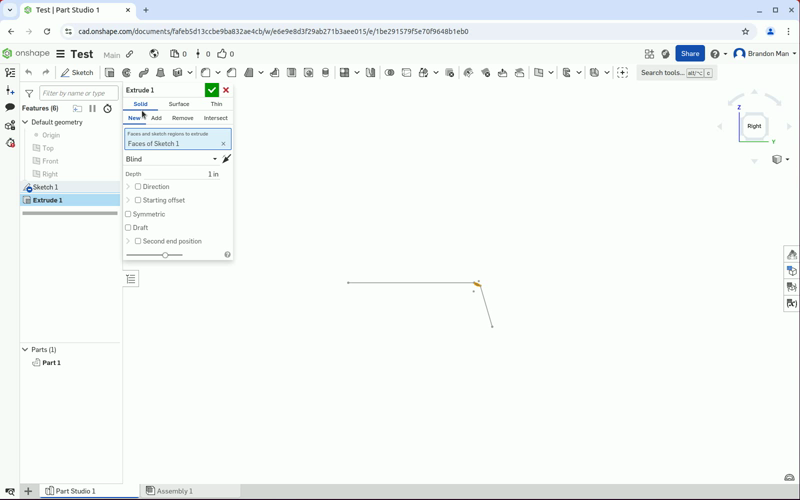
mouse_move(137, 120)
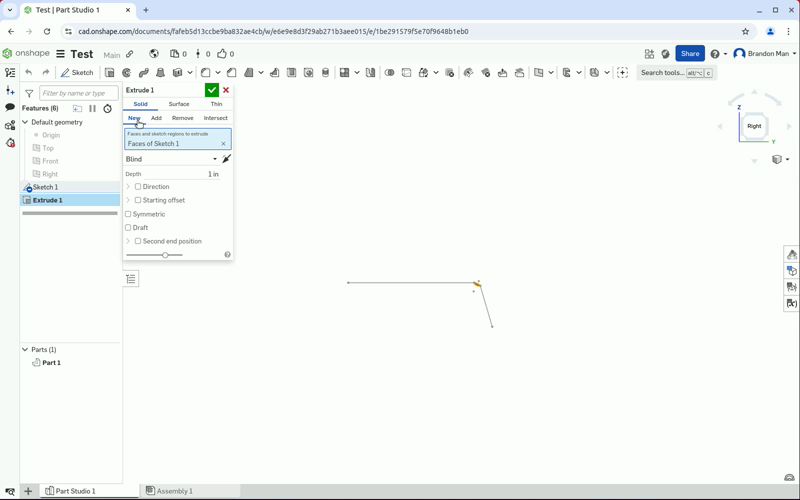
click(137, 120)
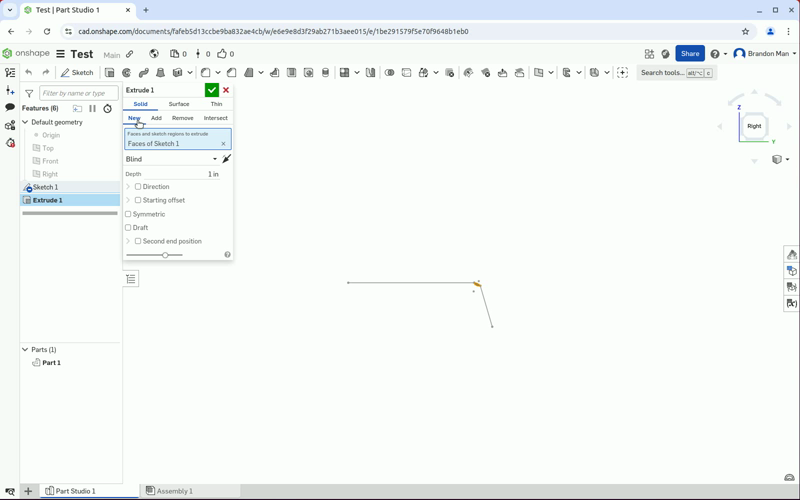
key(tab, 4)
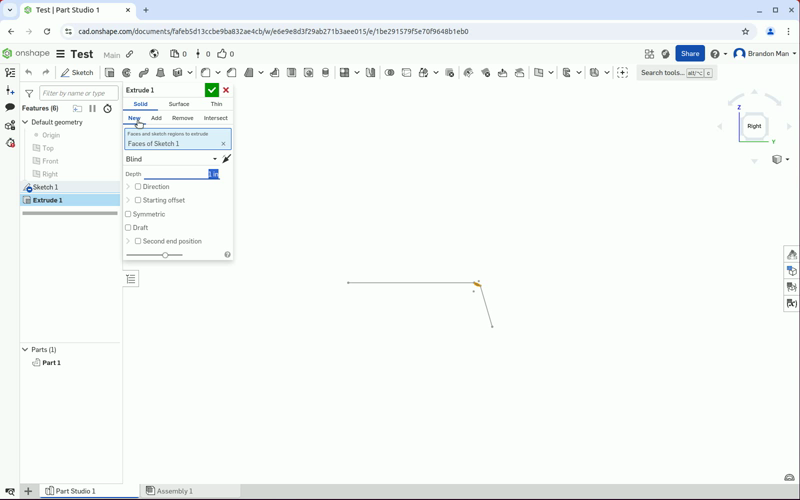
text(-40.92)
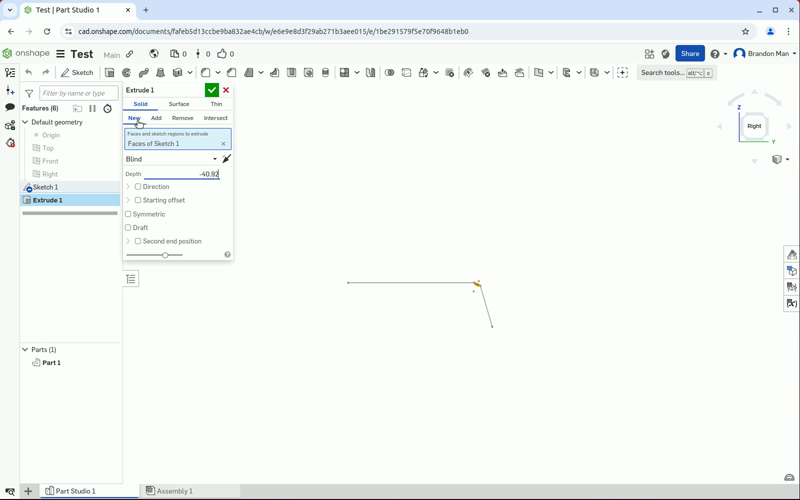
key(tab, 3)
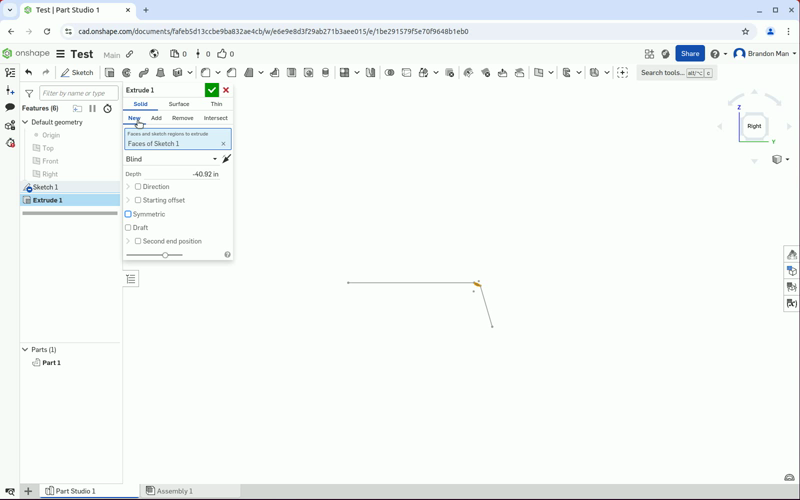
key(space)
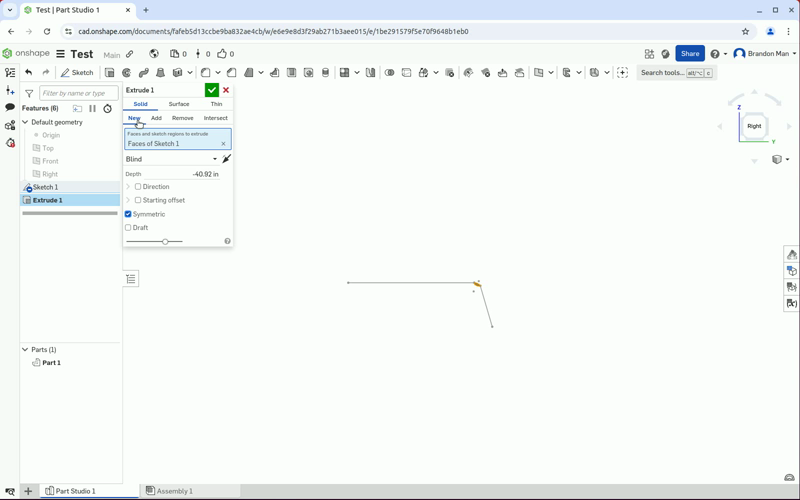
key(enter)
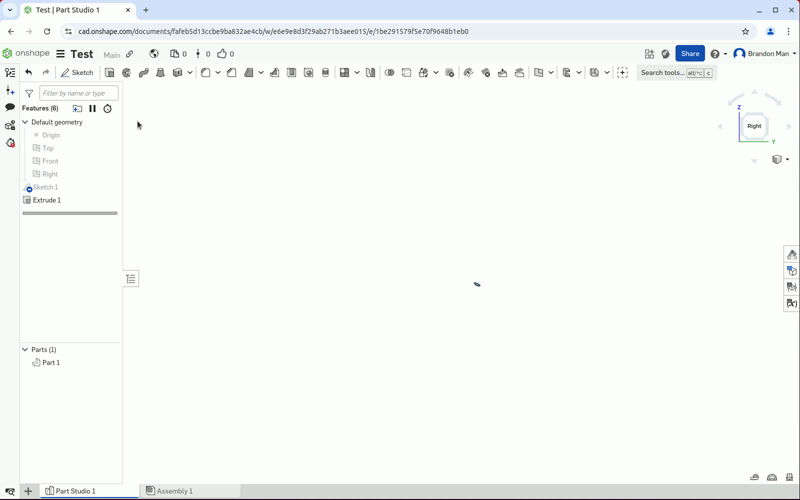
key(shift+h)
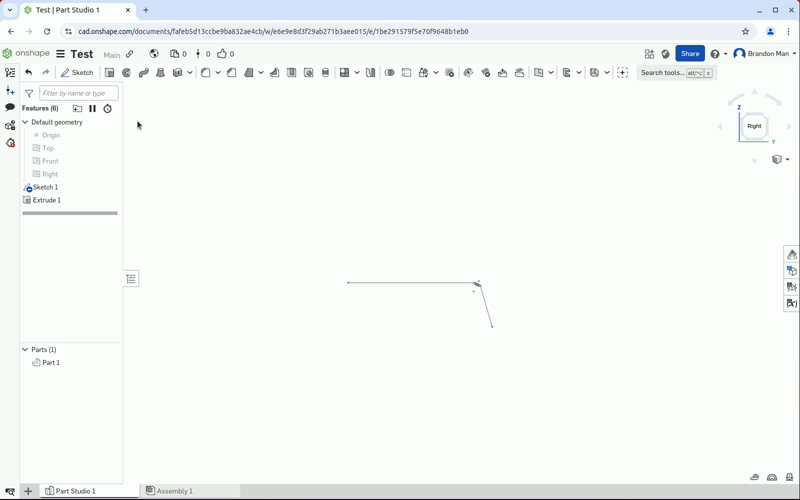
key(shift+h)
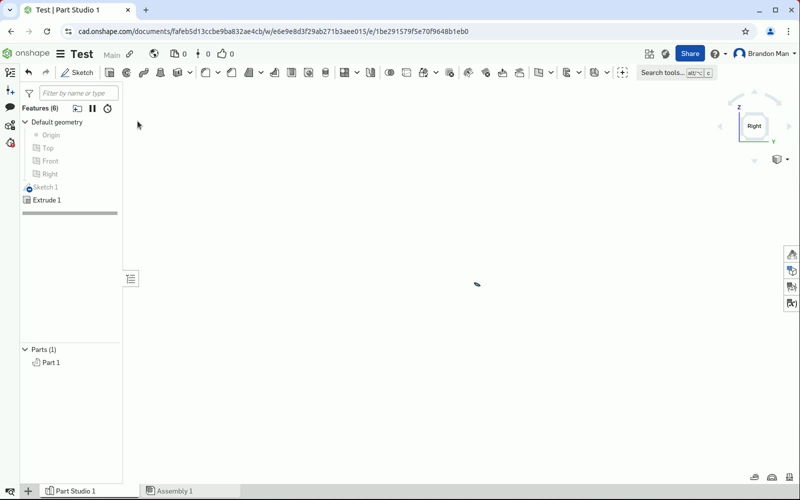
mouse_move(73, 189)
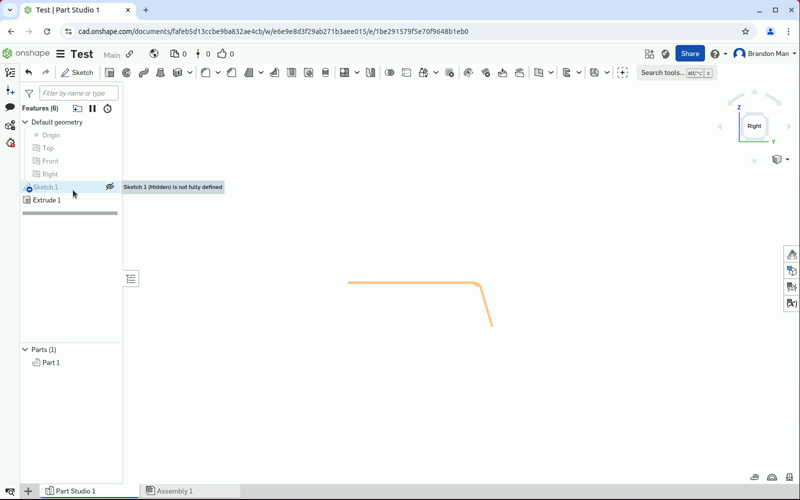
click(73, 189)
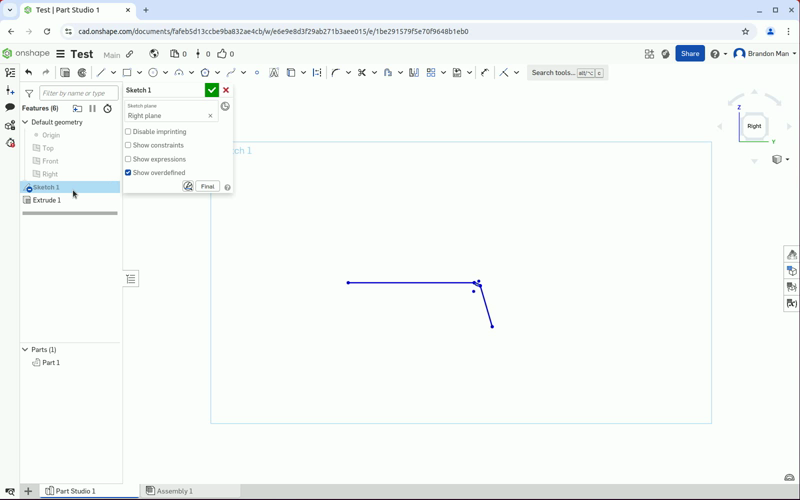
mouse_move(229, 92)
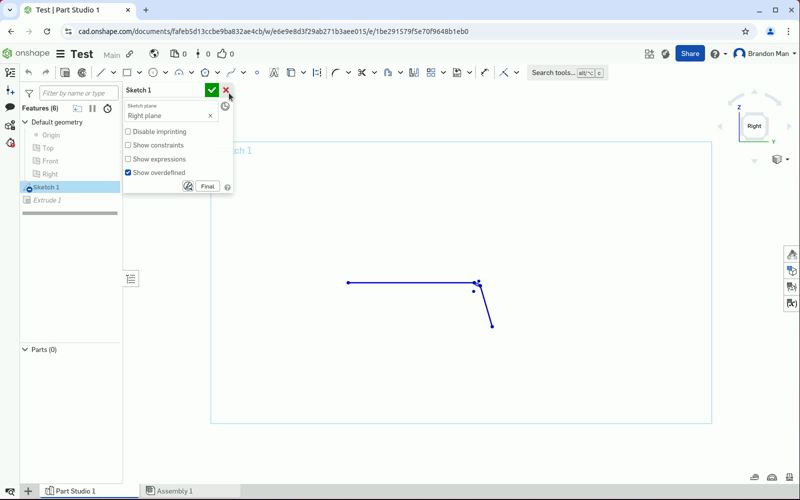
click(229, 92)
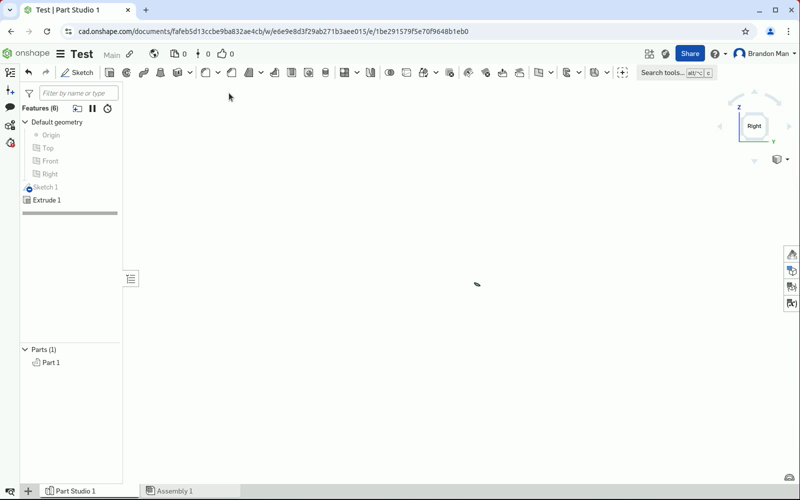
mouse_move(73, 352)
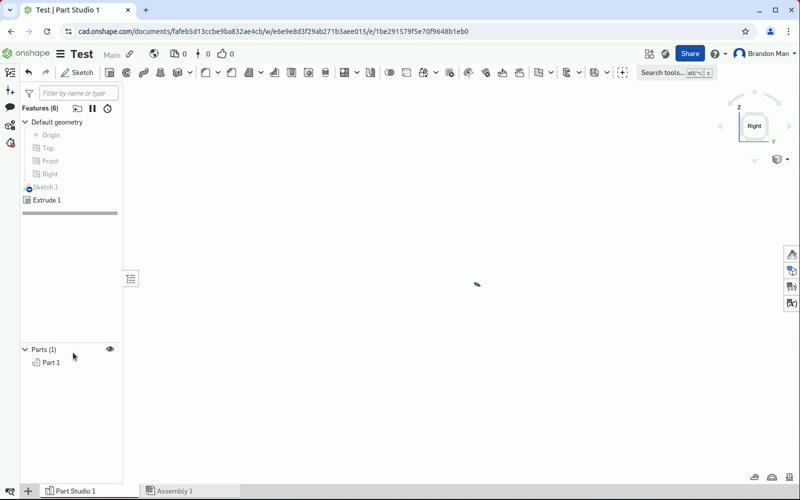
key(y)
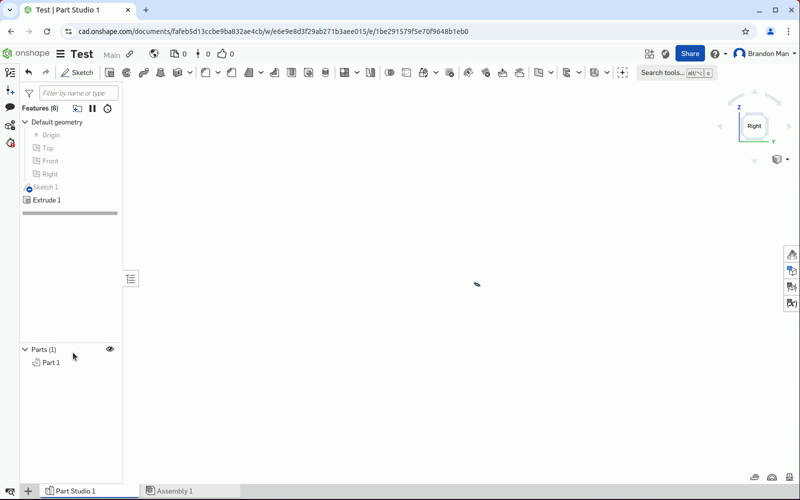
key(shift+p)
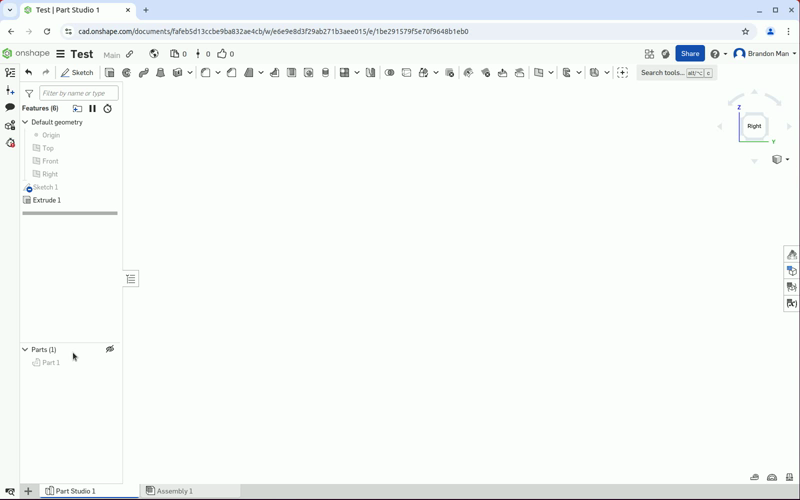
key(space)
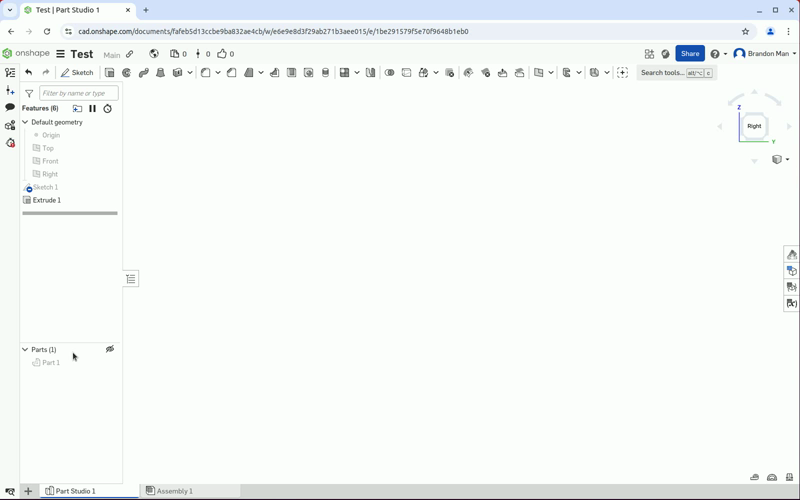
key_down(shift)
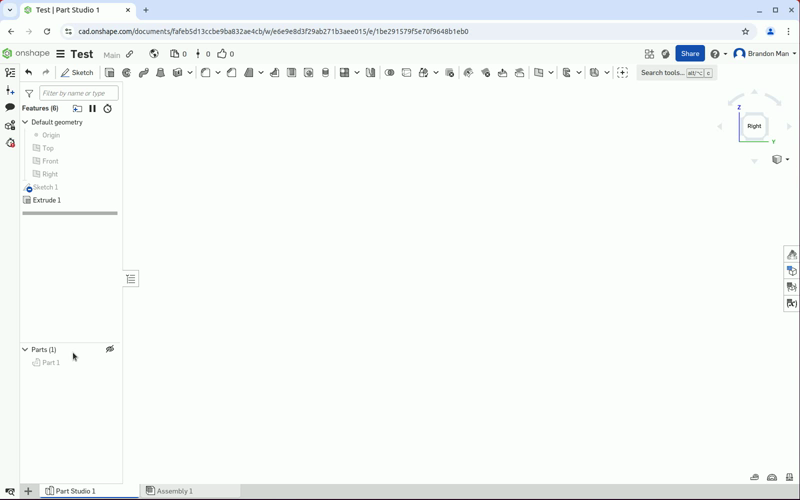
key(right)
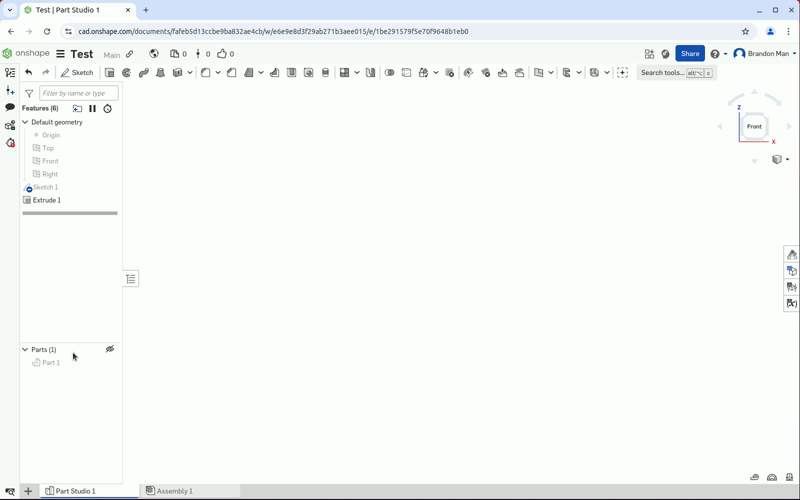
key_up(shift)
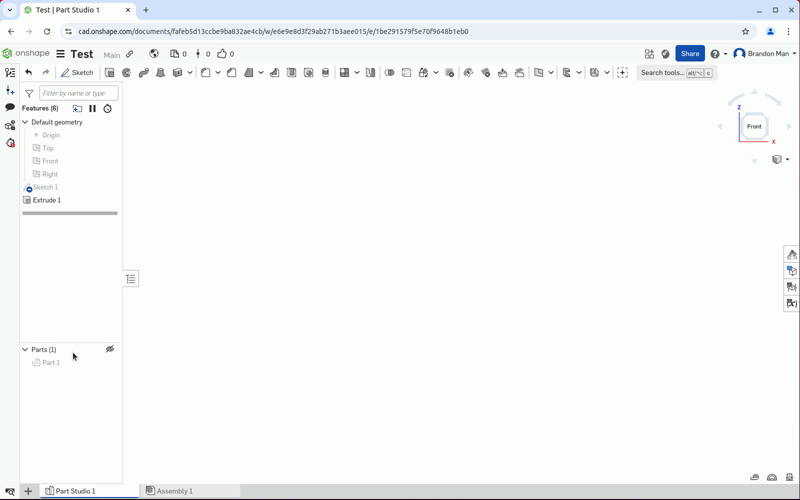
key(space)
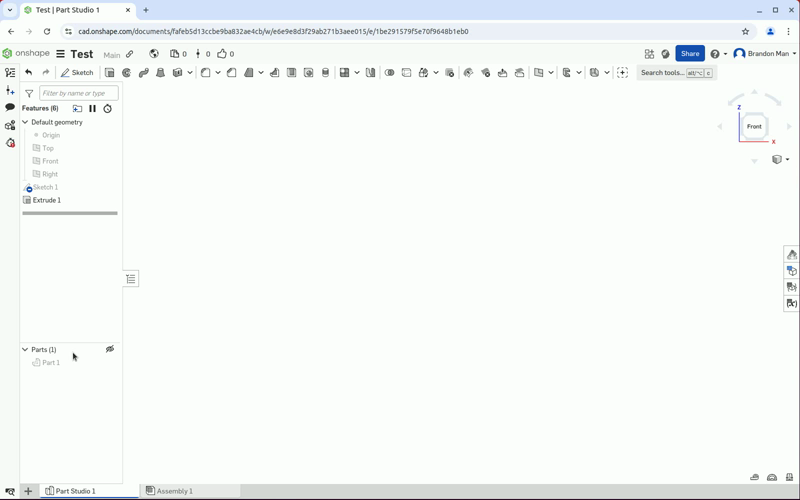
key_down(shift)
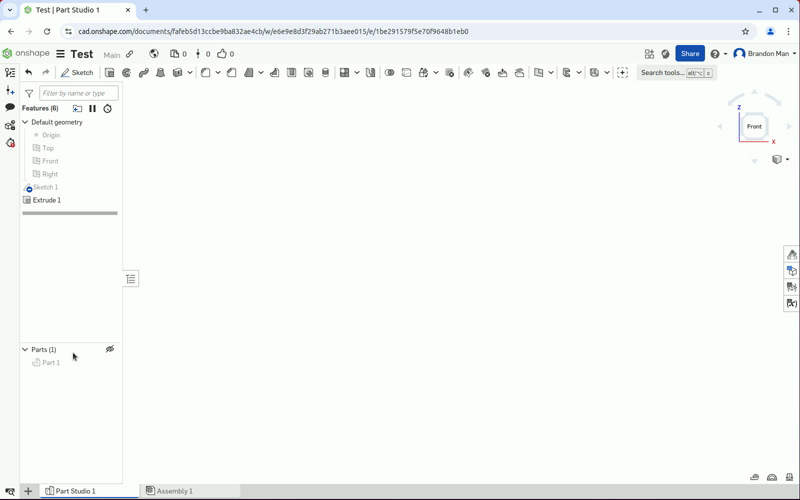
key(down)
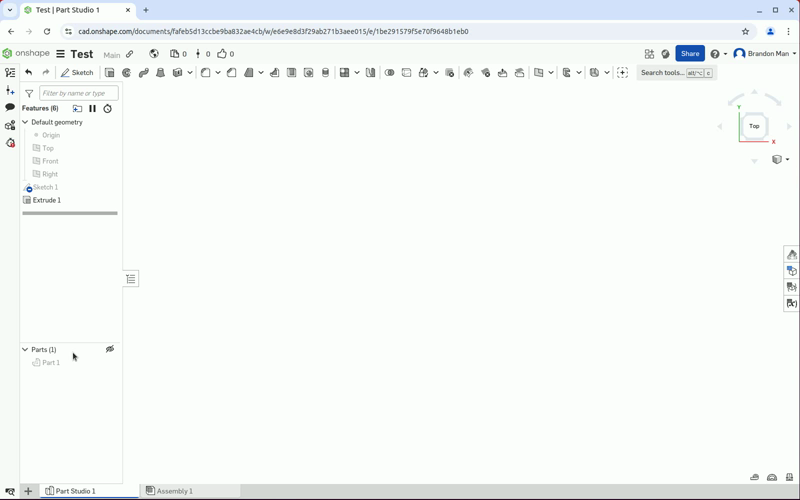
key_up(shift)
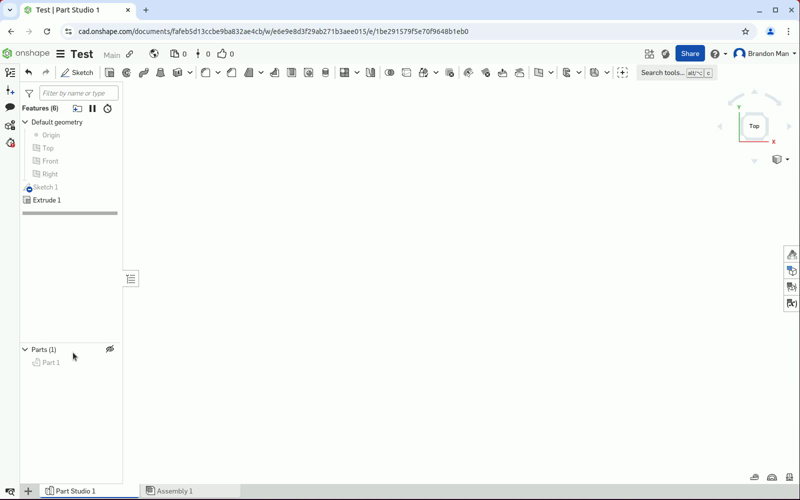
mouse_move(73, 352)
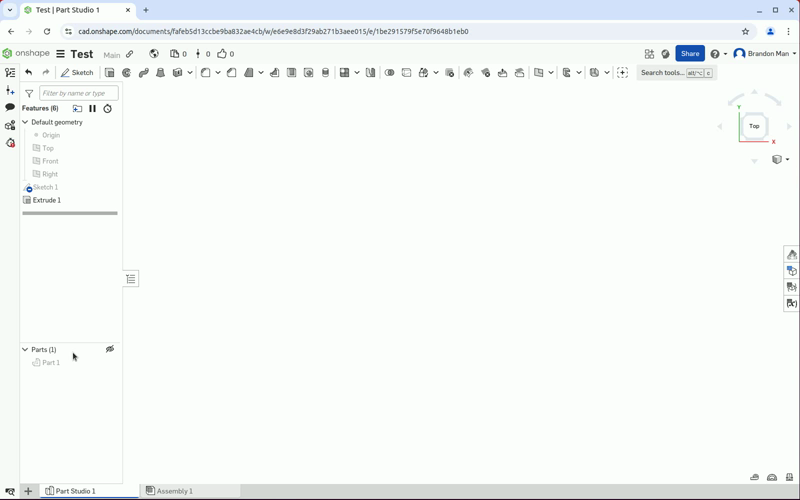
key(shift+y)
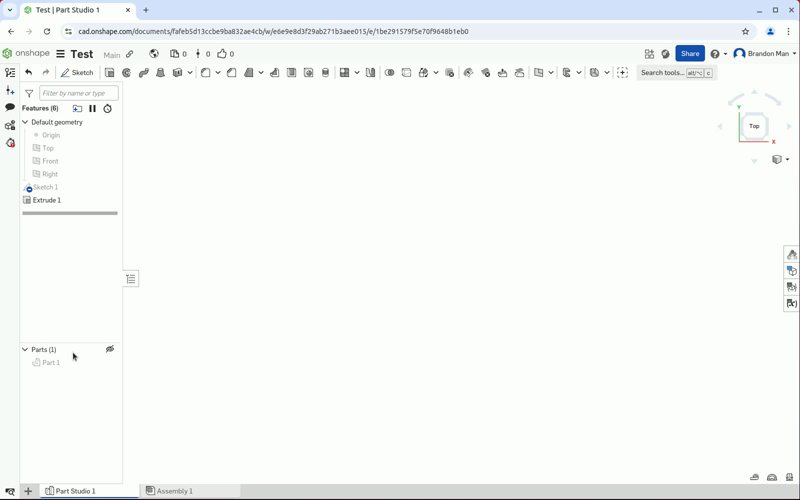
key(shift+s)
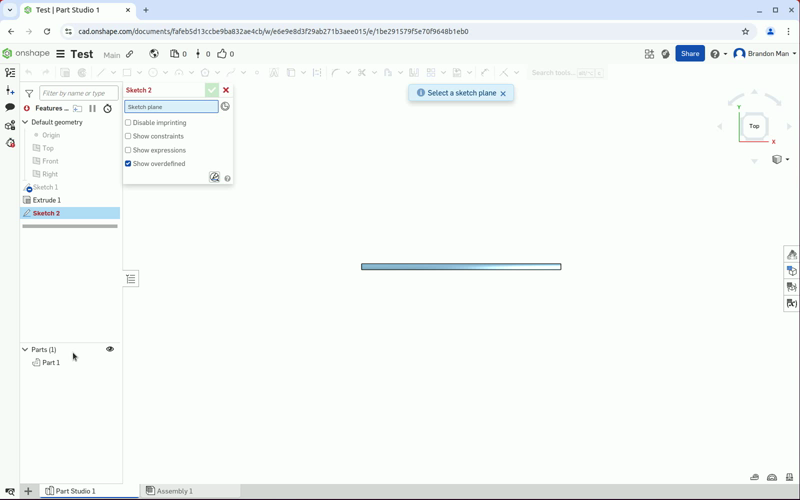
mouse_move(73, 150)
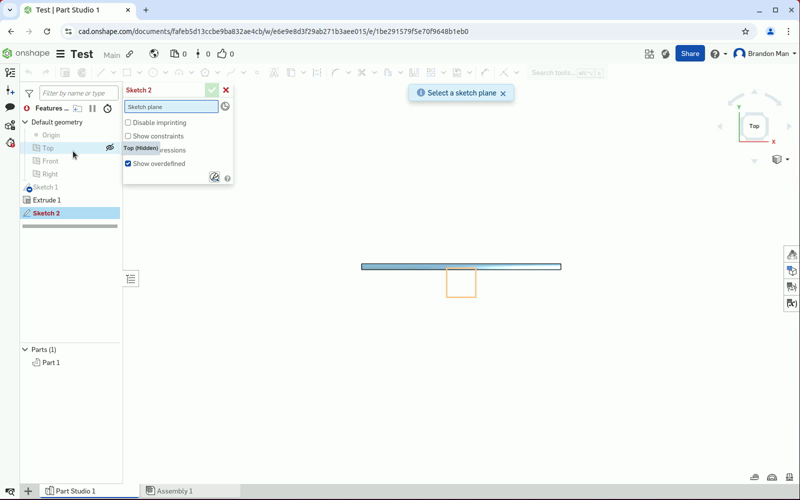
click(73, 150)
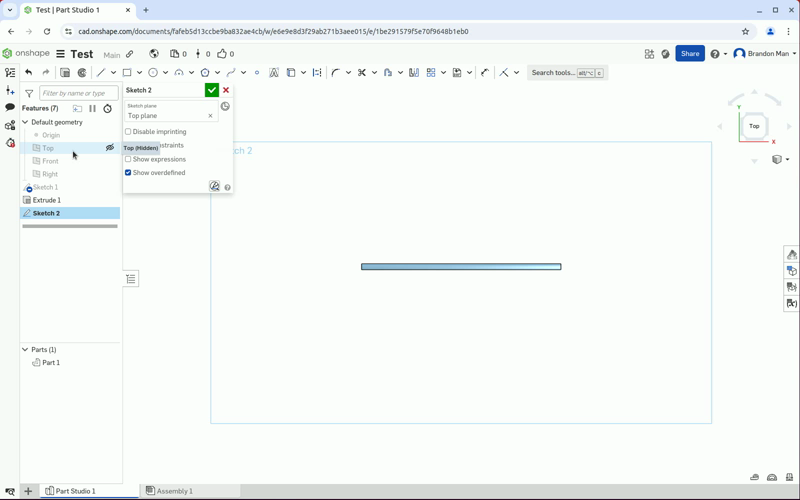
mouse_move(73, 352)
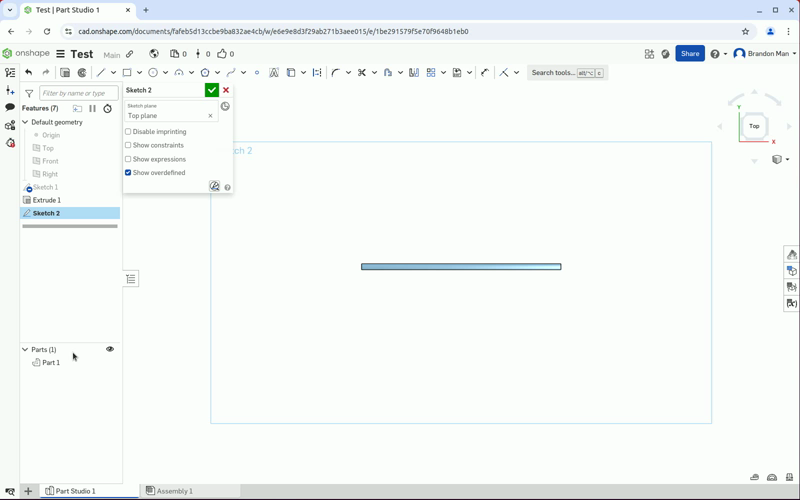
key(y)
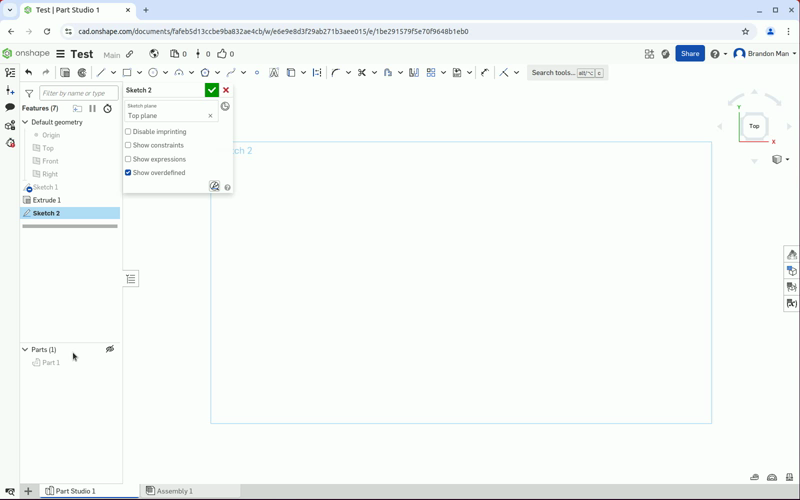
key(c)
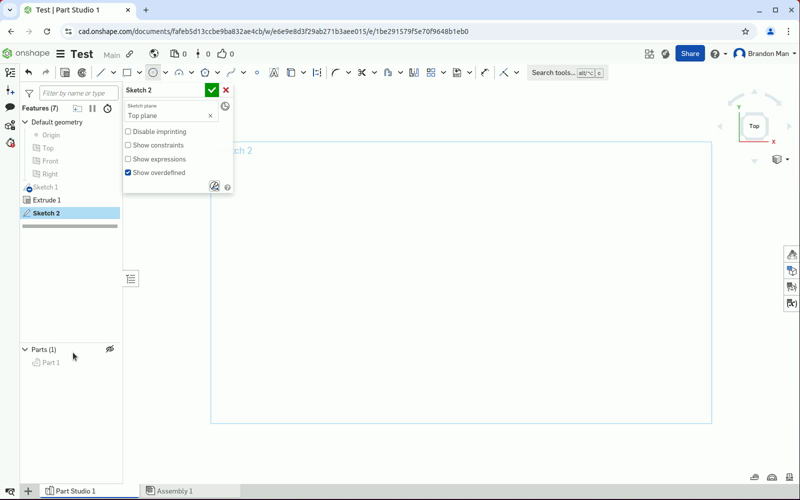
key_down(shift)
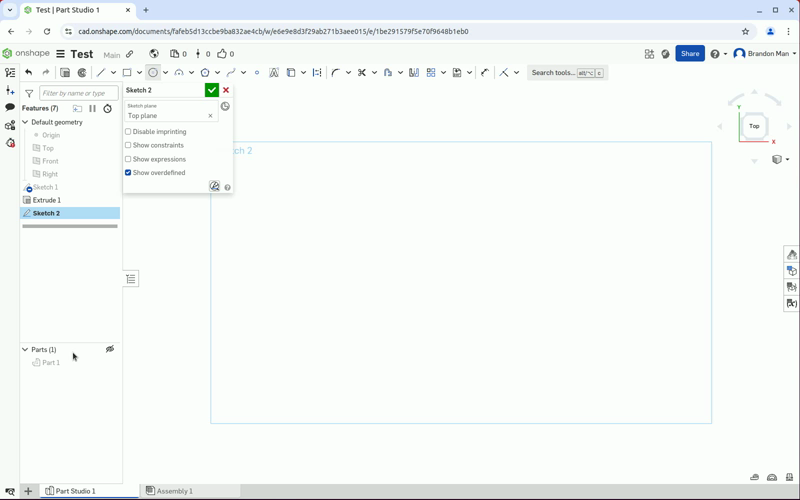
mouse_move(449, 271)
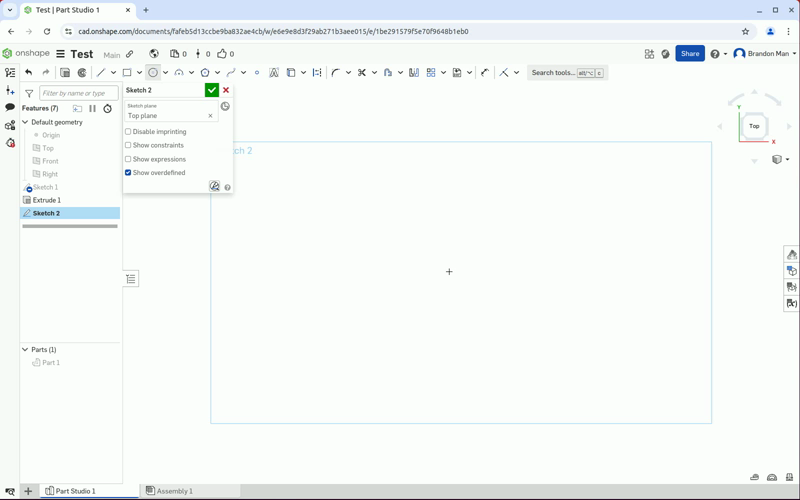
click(449, 271)
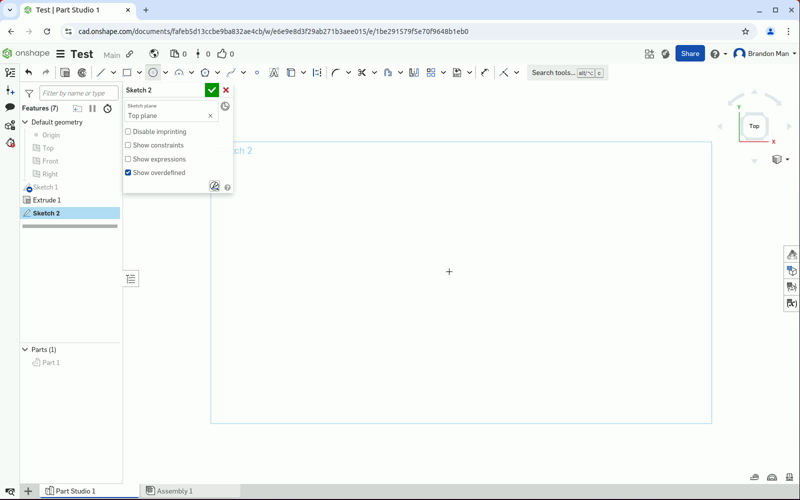
key_up(shift)
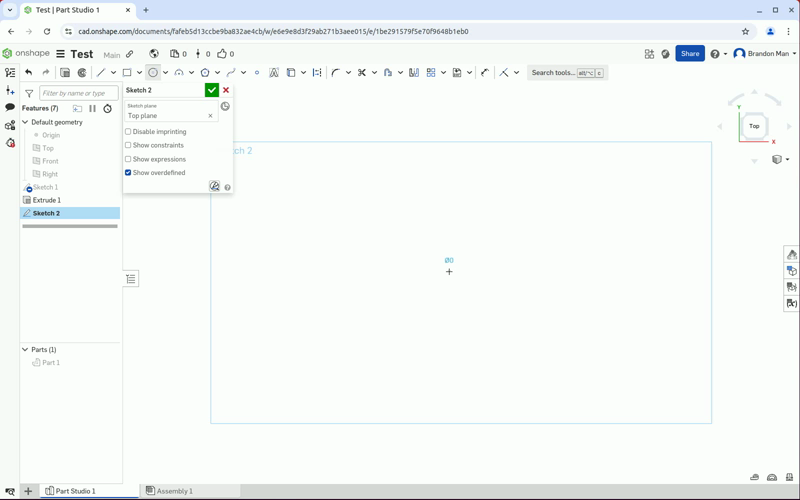
mouse_move(450, 271)
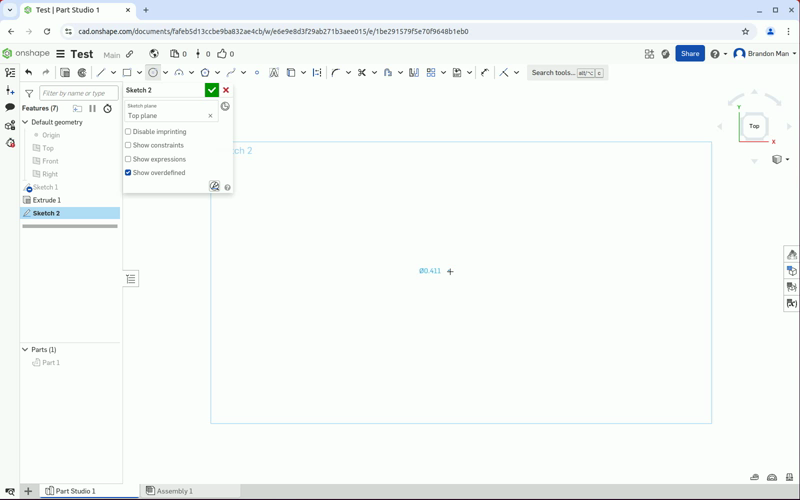
scroll(6)
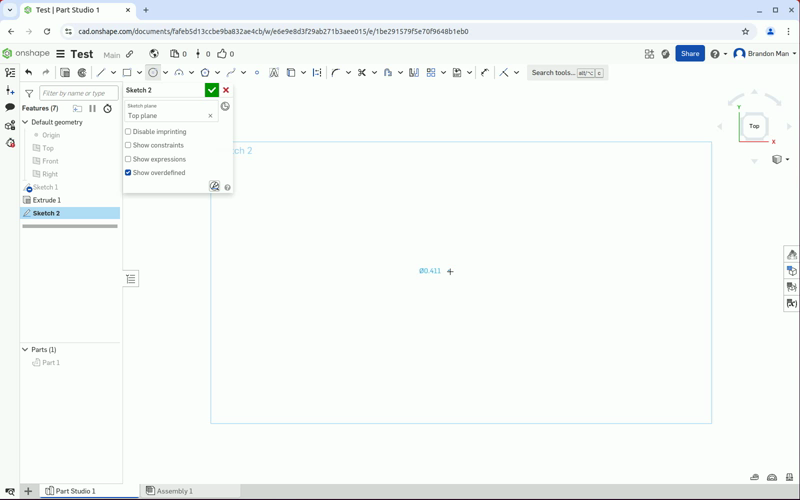
scroll(6)
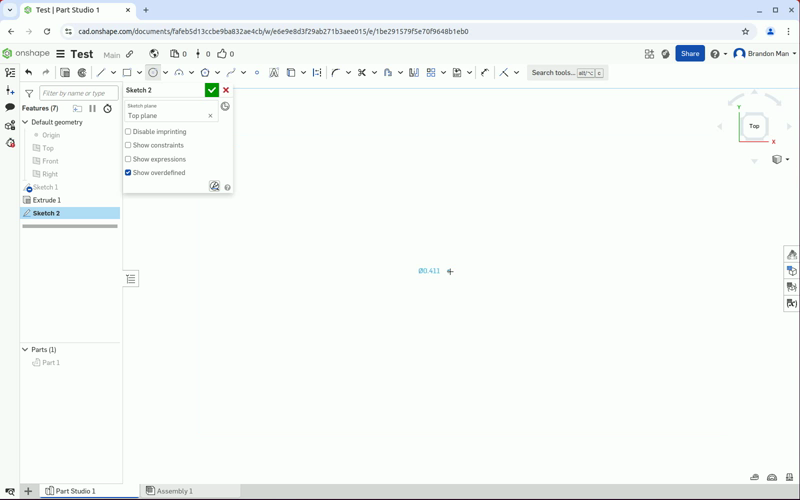
scroll(6)
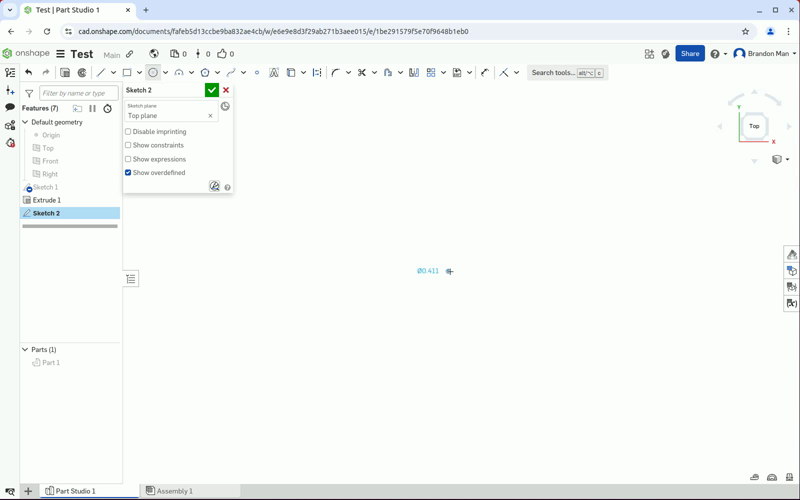
scroll(6)
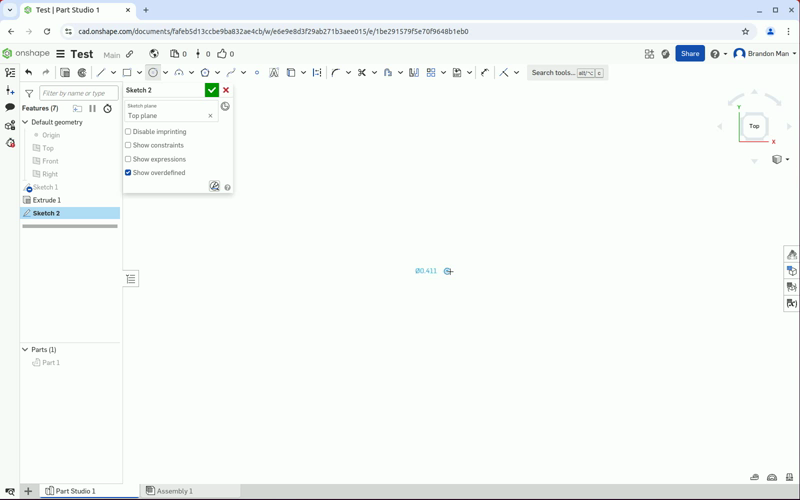
scroll(6)
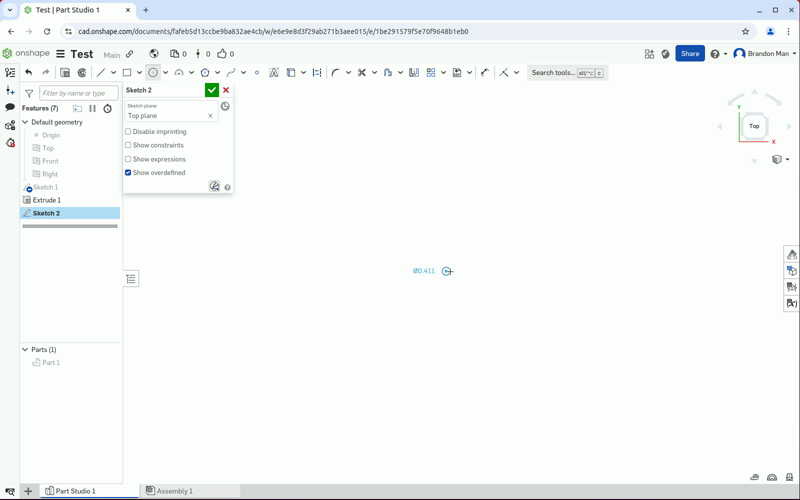
scroll(6)
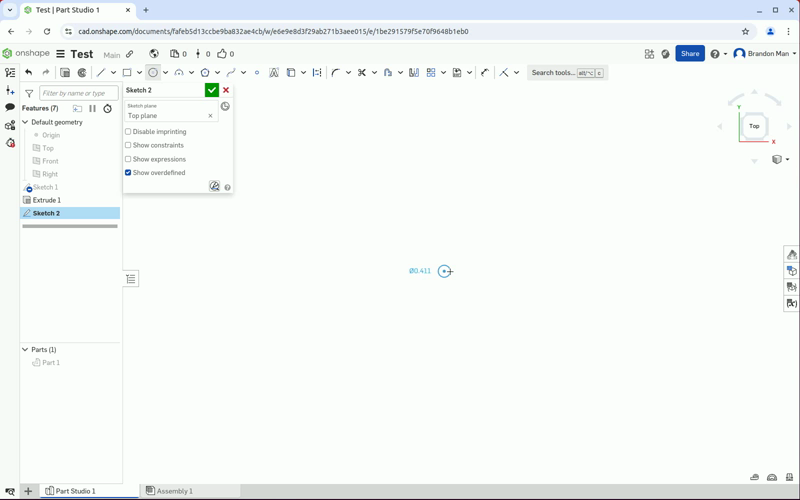
scroll(6)
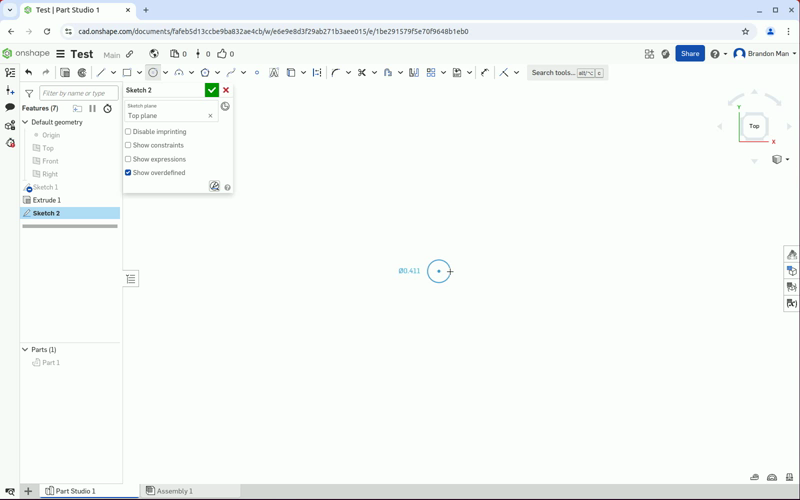
click(450, 271)
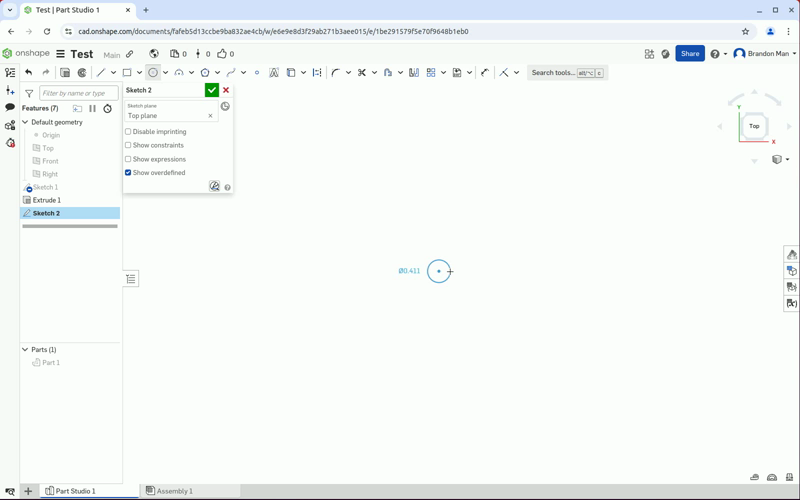
scroll(-6)
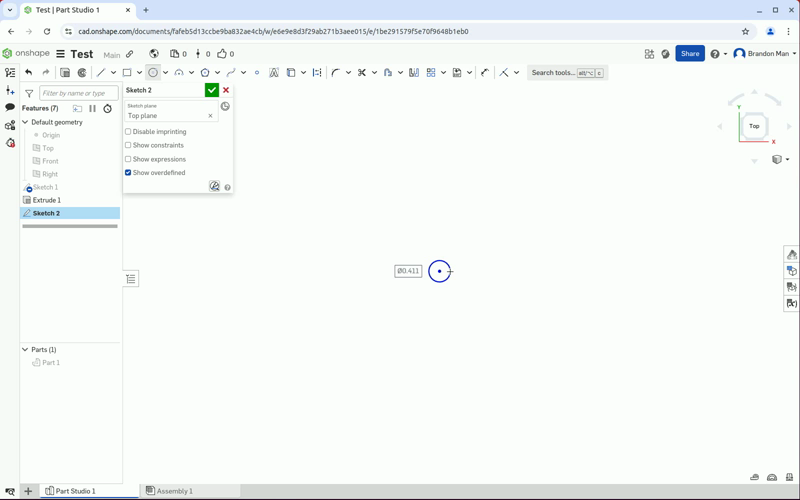
scroll(-6)
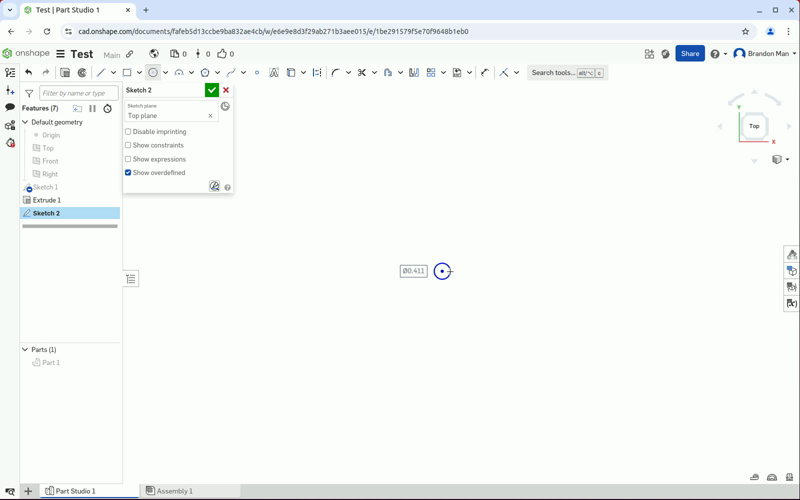
scroll(-6)
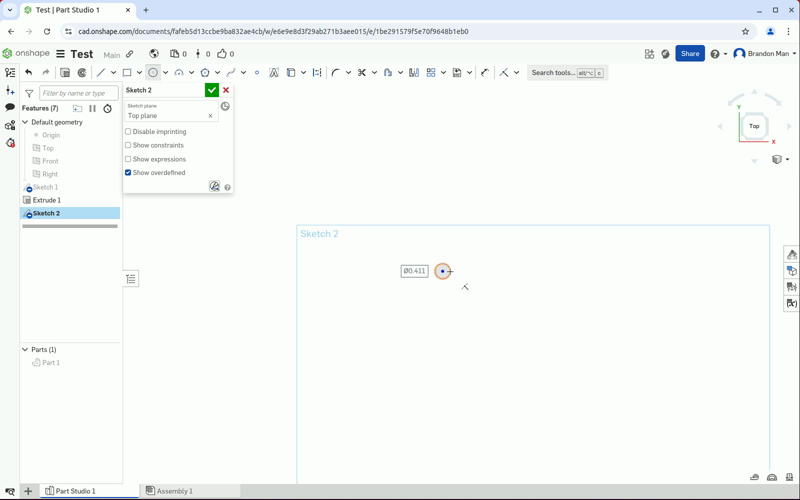
scroll(-6)
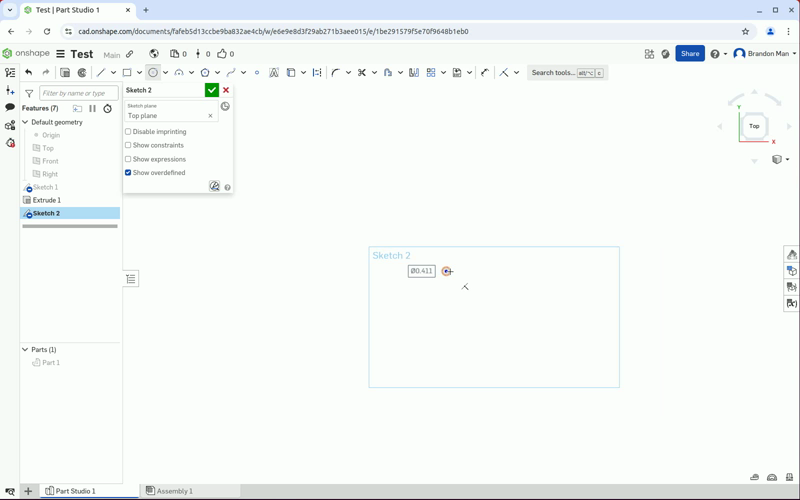
scroll(-6)
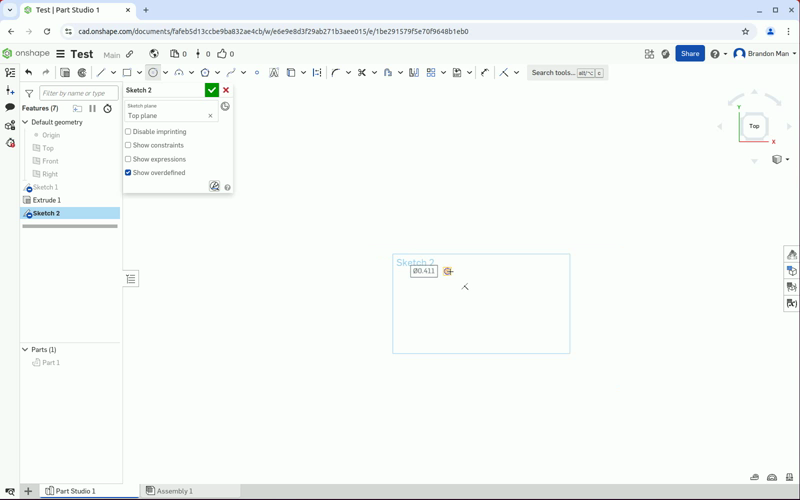
scroll(-6)
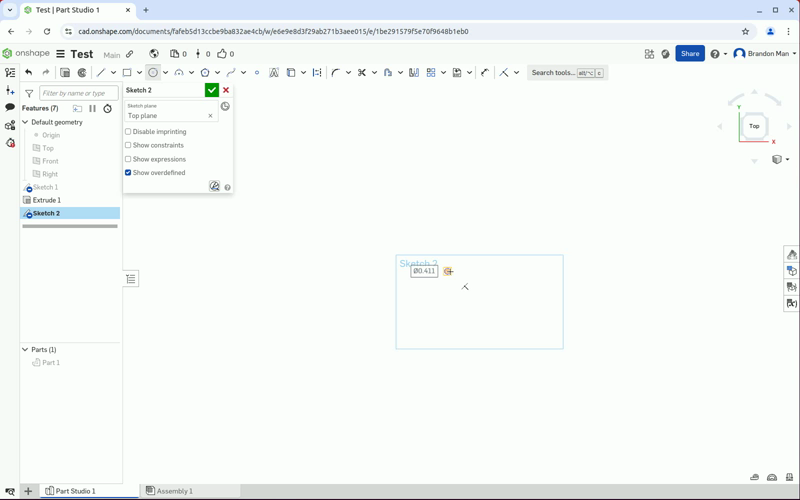
scroll(-6)
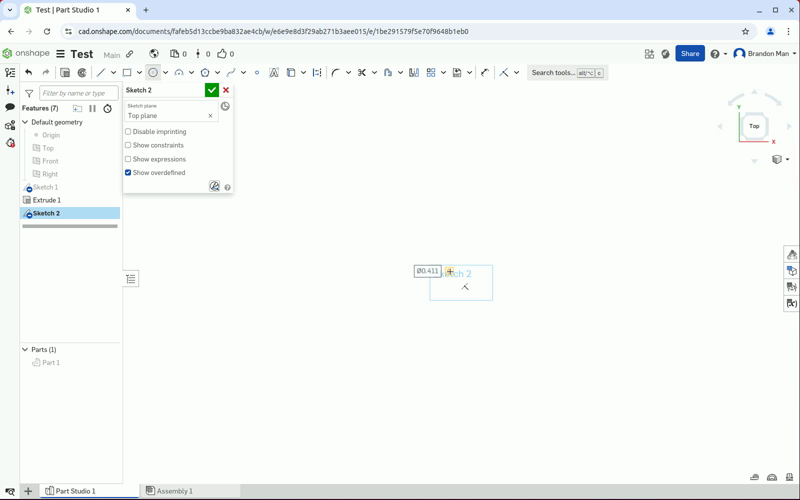
key(esc)
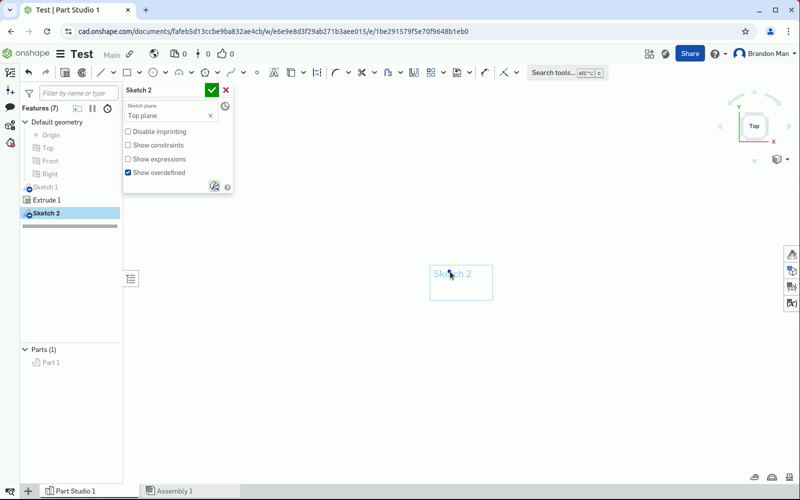
mouse_move(448, 270)
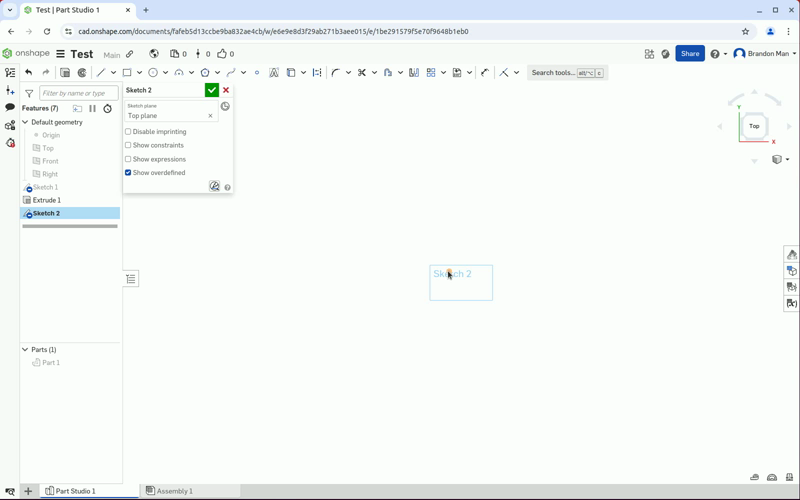
scroll(6)
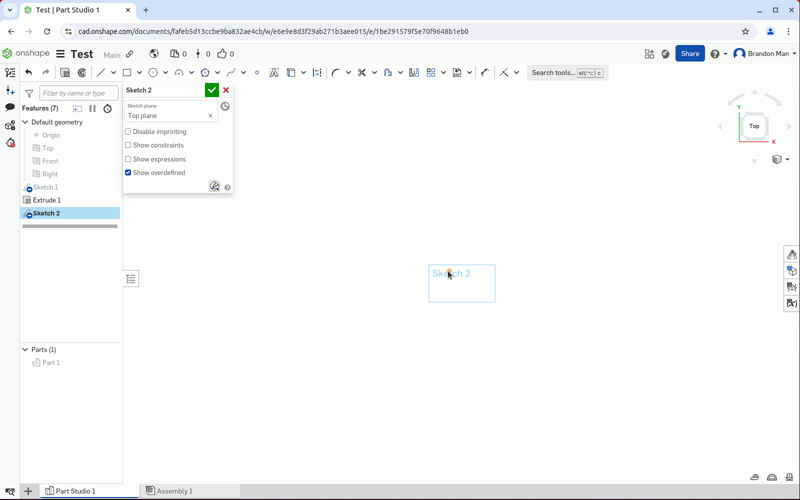
scroll(6)
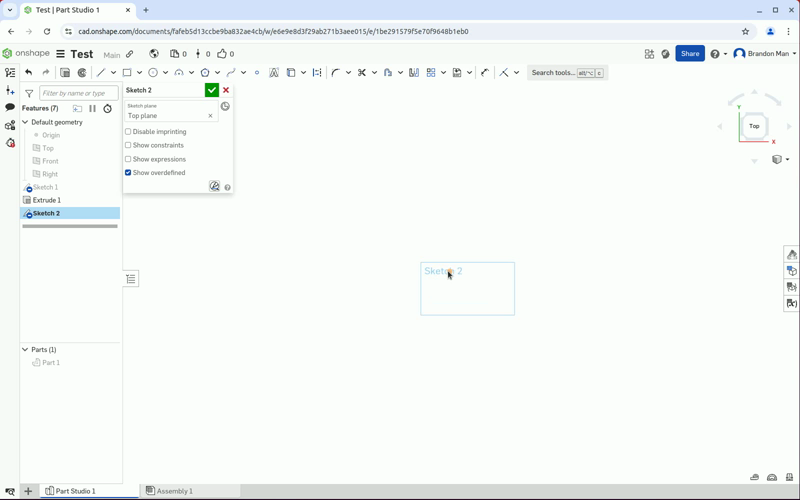
scroll(6)
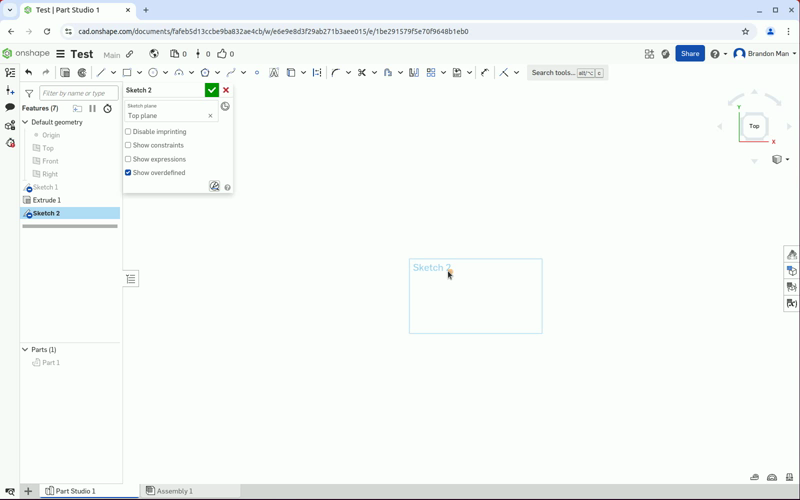
scroll(6)
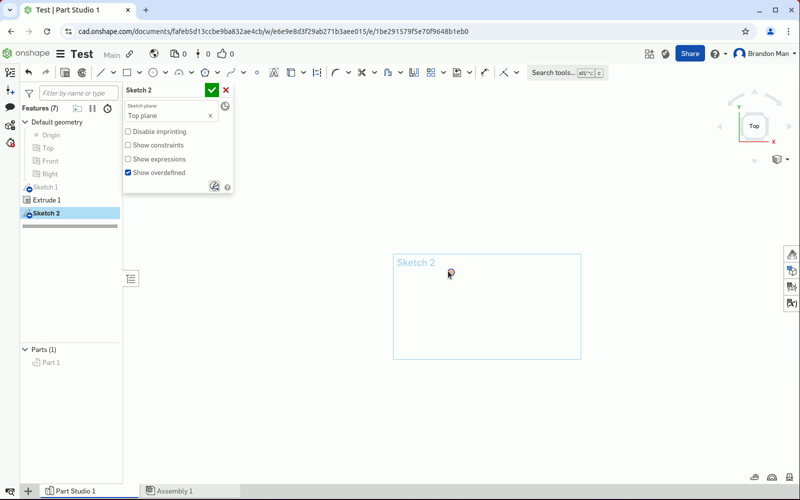
scroll(6)
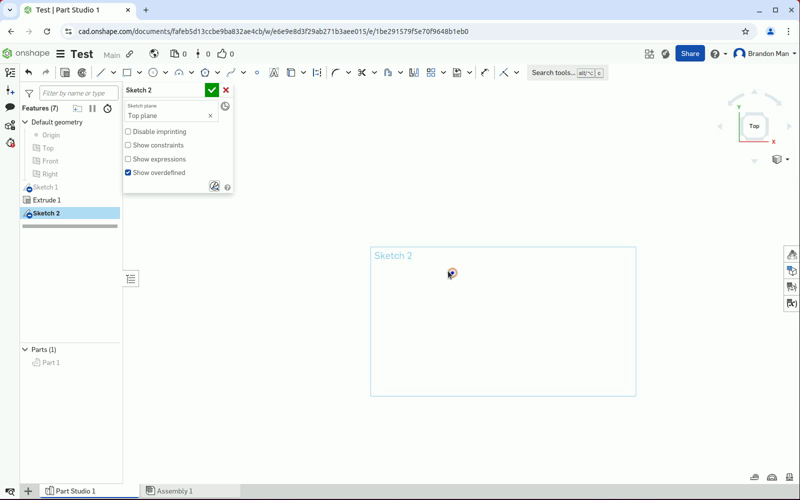
scroll(6)
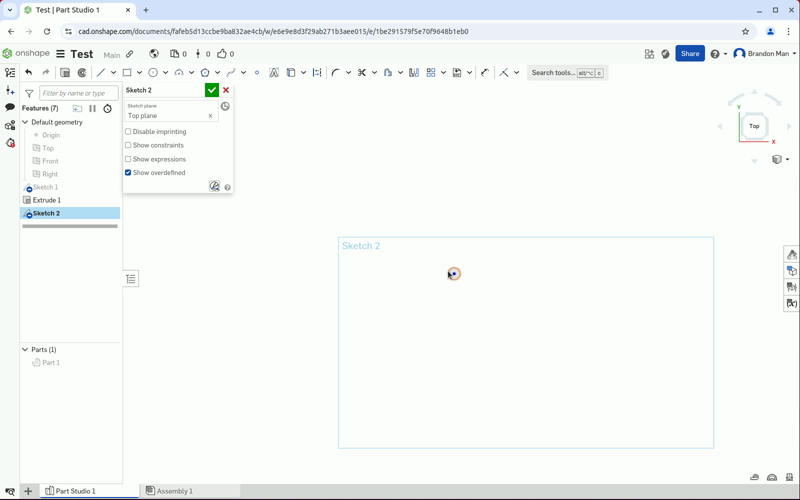
scroll(6)
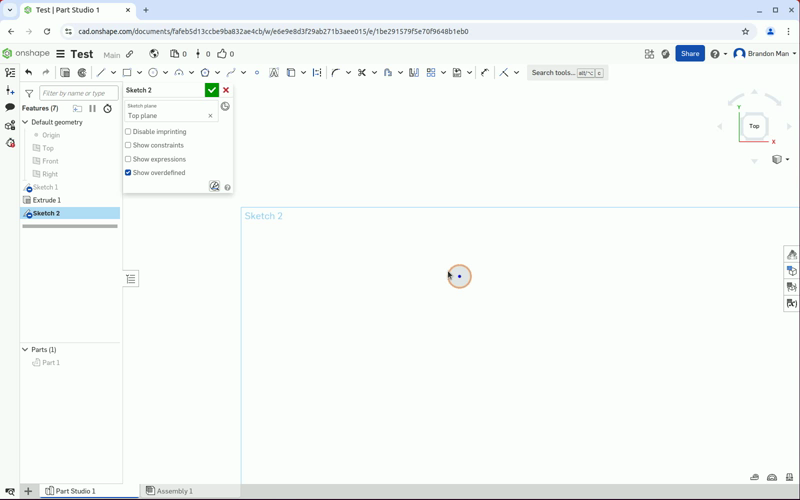
click(448, 270)
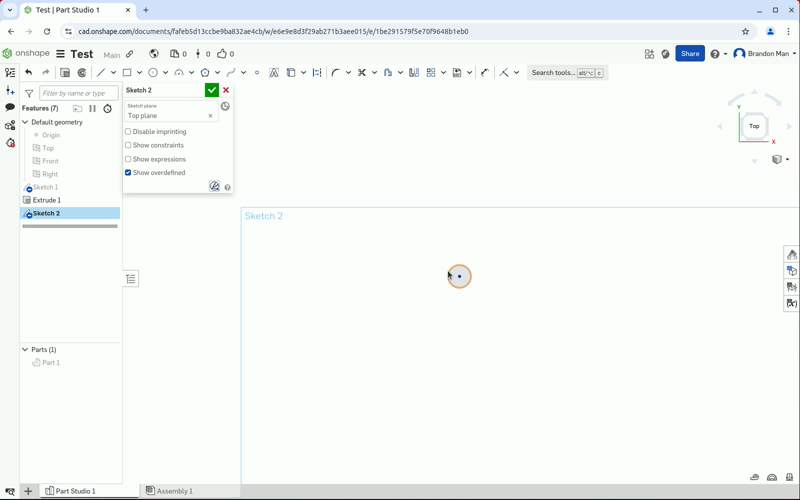
scroll(-6)
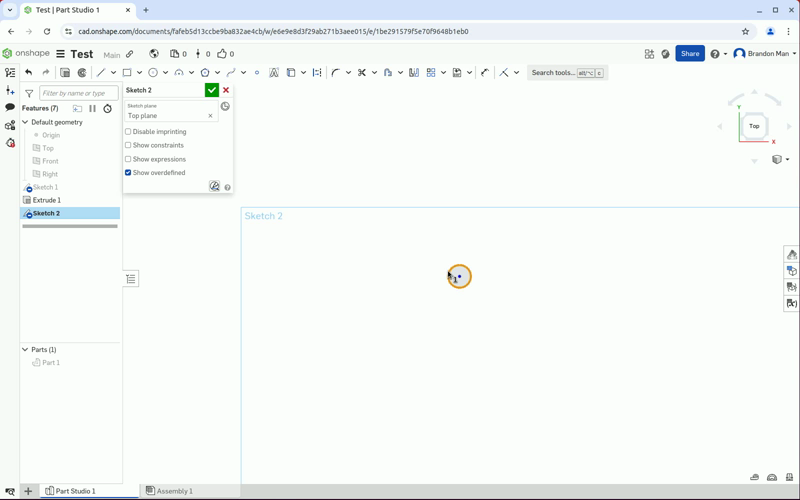
scroll(-6)
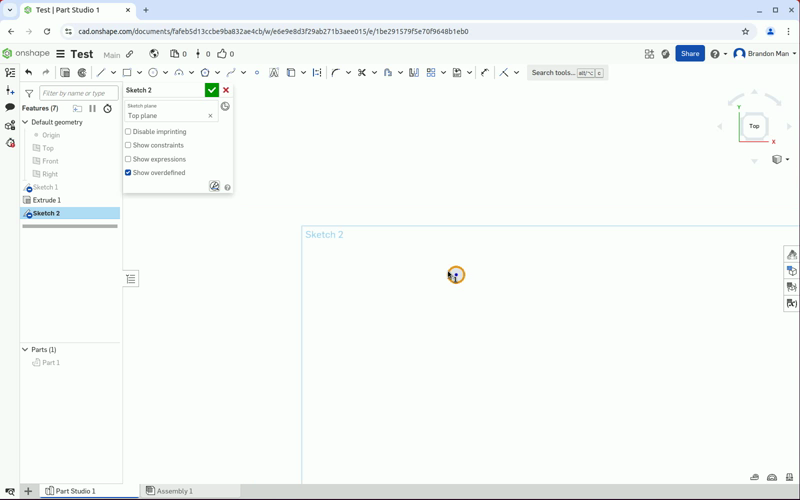
scroll(-6)
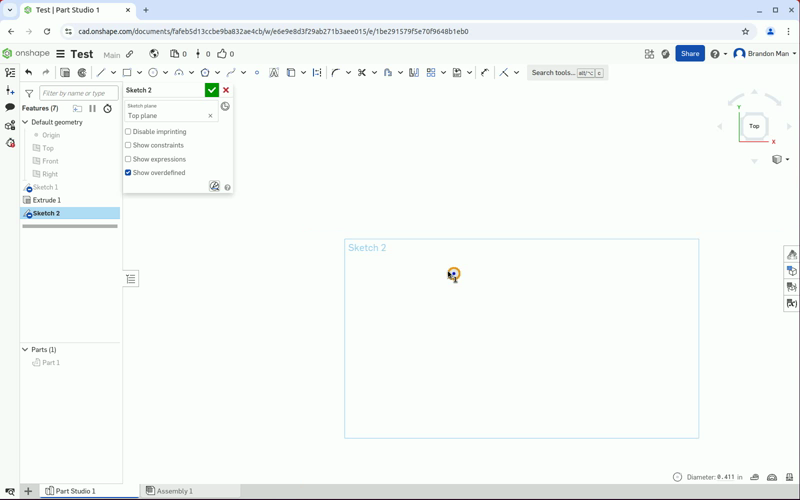
scroll(-6)
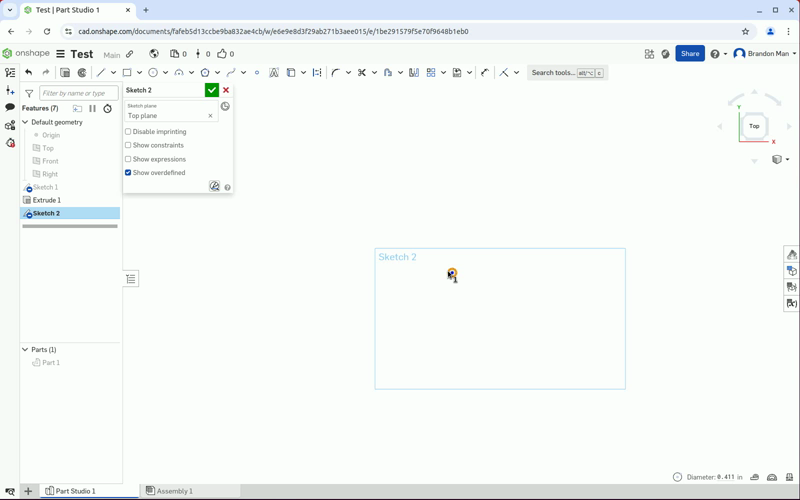
scroll(-6)
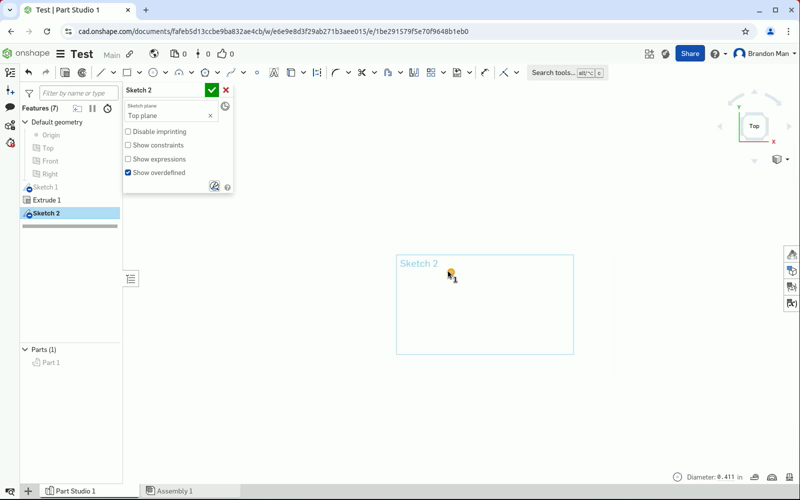
scroll(-6)
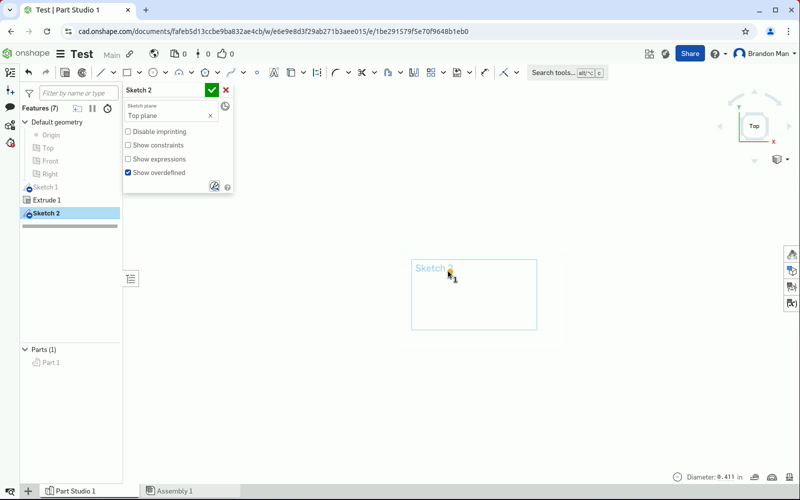
scroll(-6)
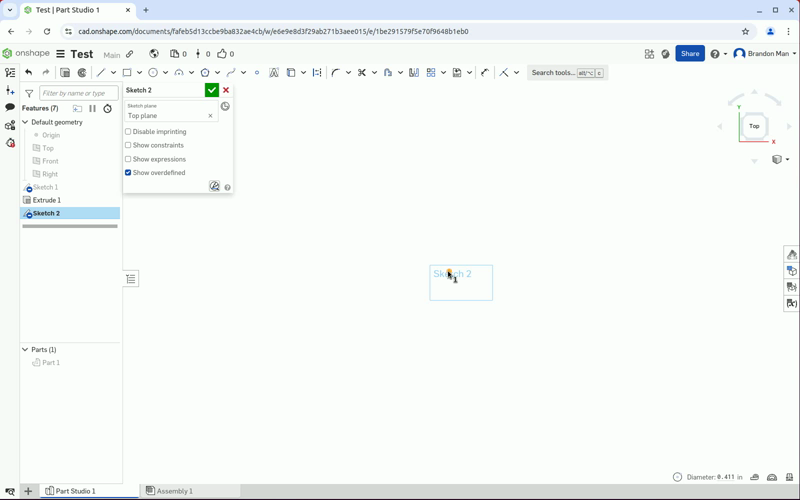
mouse_move(73, 352)
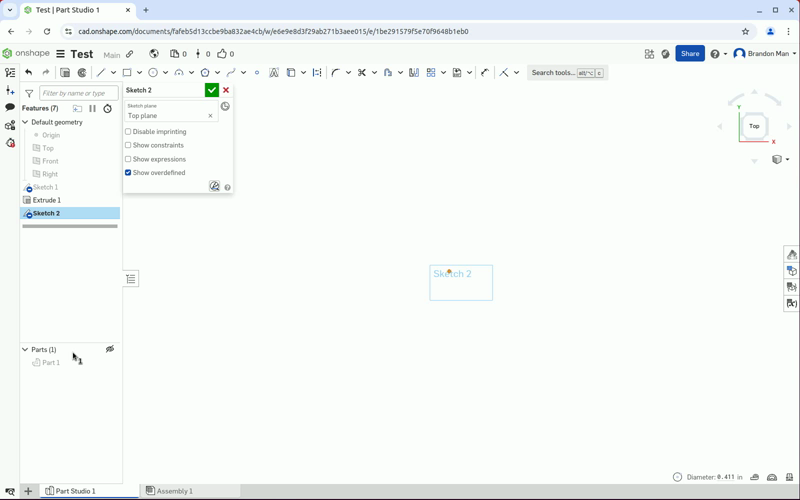
key(shift+y)
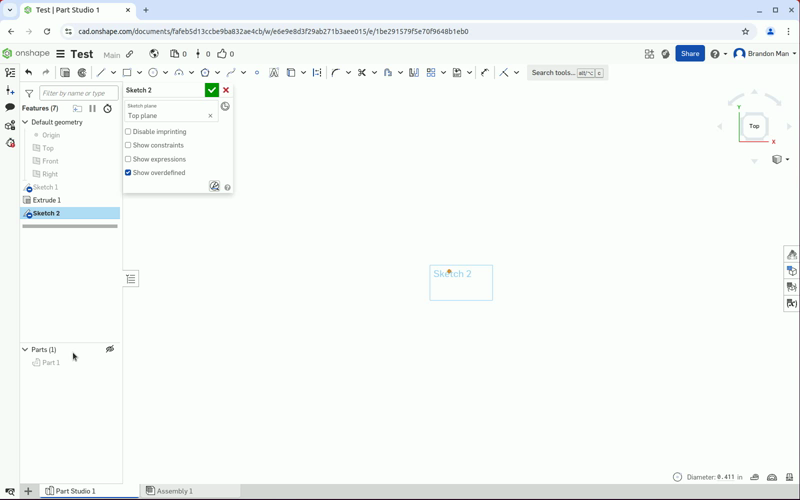
key(shift+e)
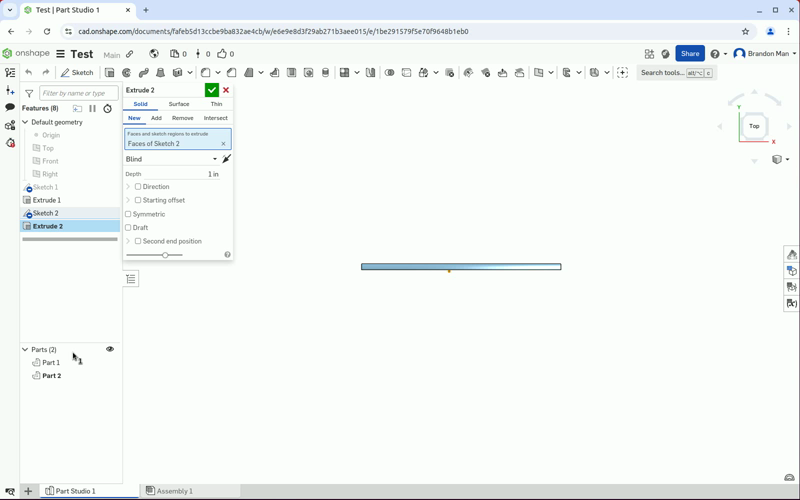
mouse_move(143, 106)
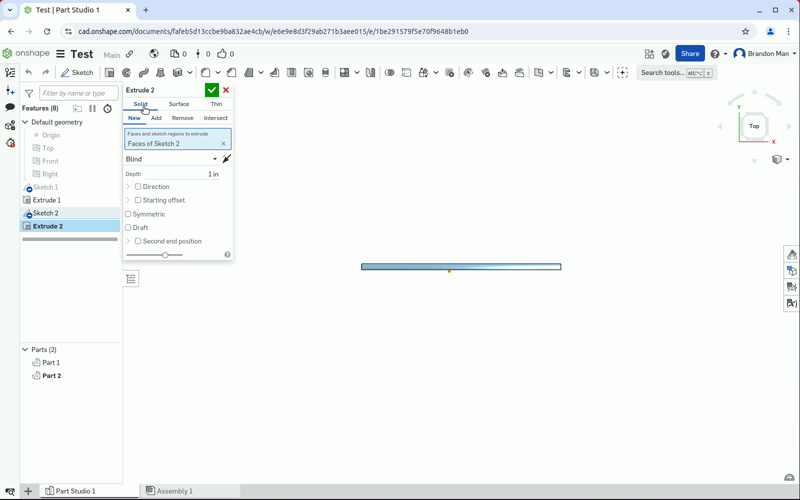
click(143, 106)
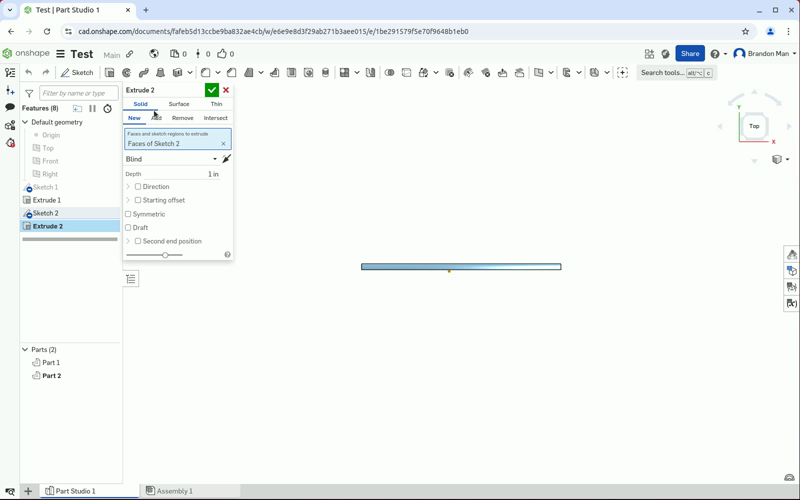
mouse_move(186, 120)
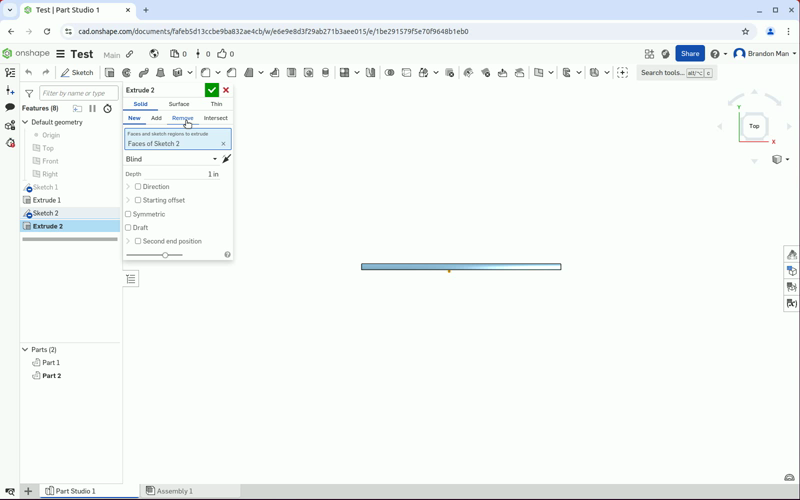
click(186, 120)
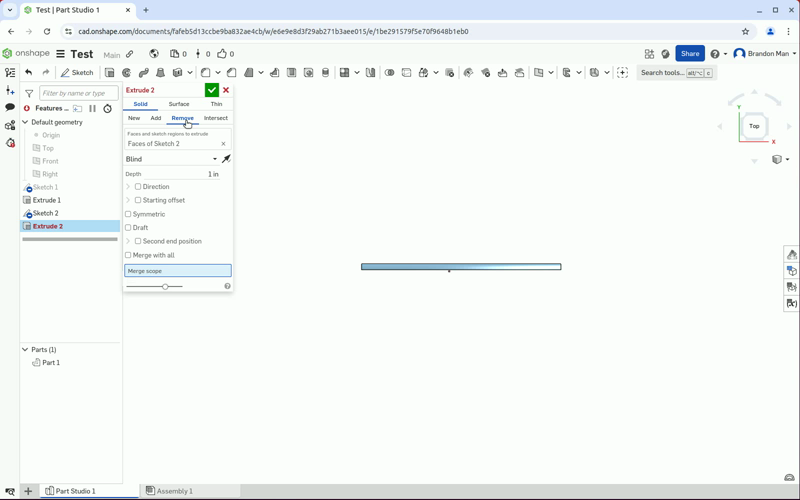
key(tab, 4)
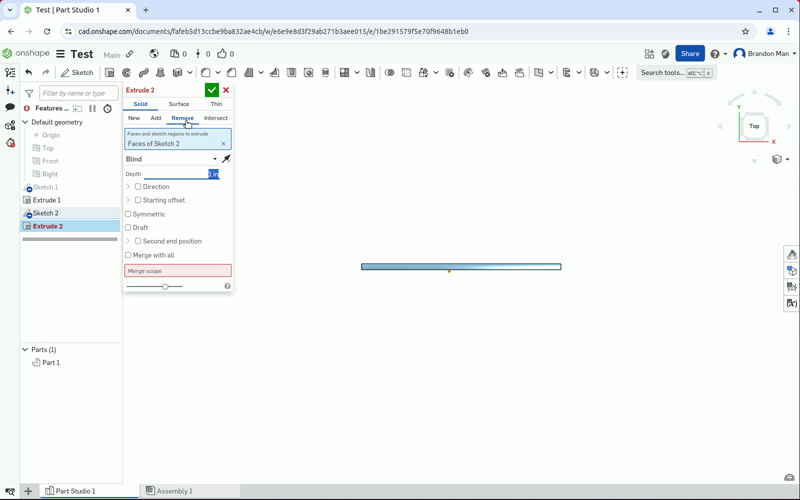
text(-0.963)
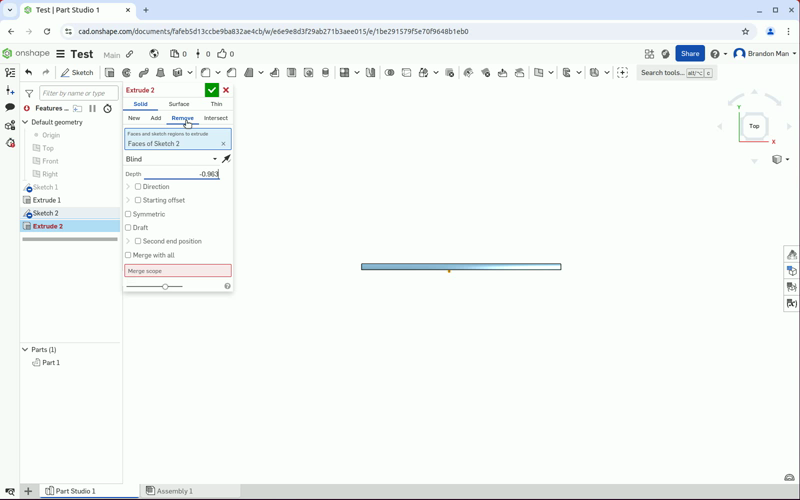
key(tab, 6)
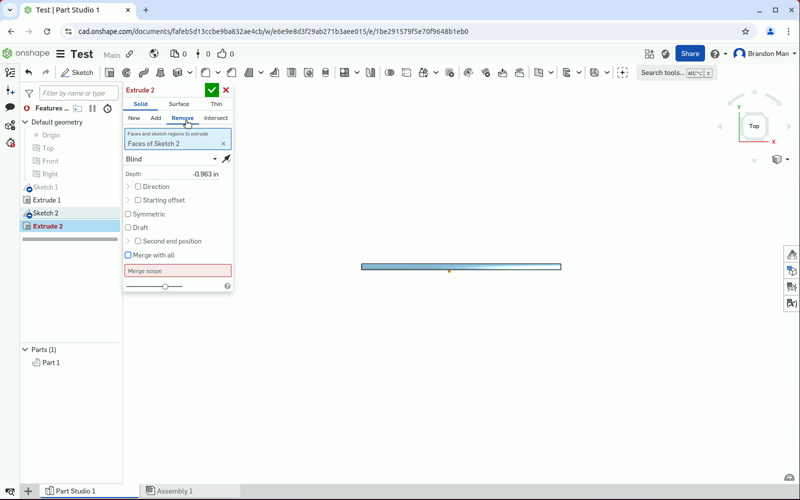
key(space)
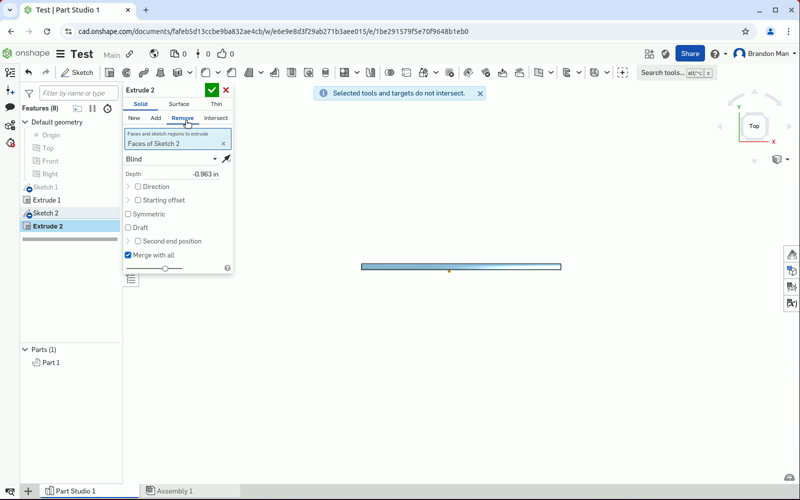
key(enter)
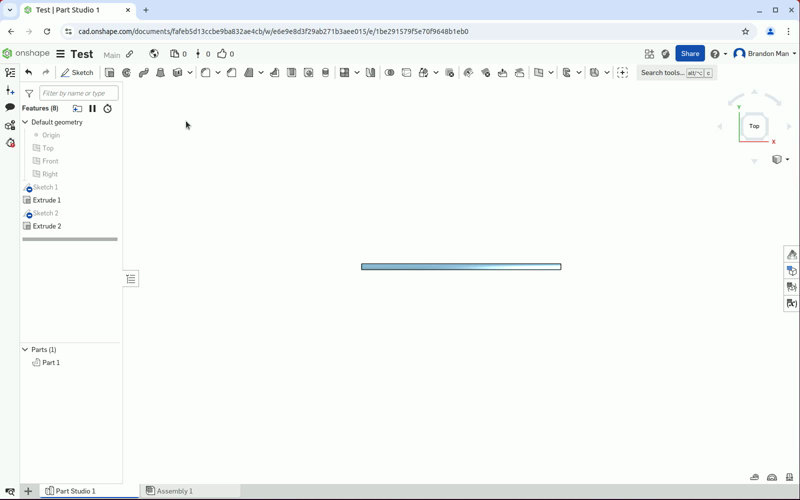
key(shift+h)
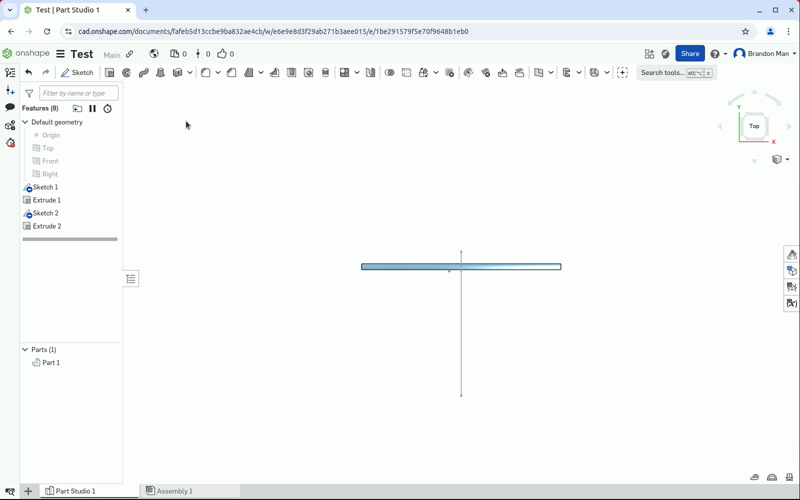
key(shift+h)
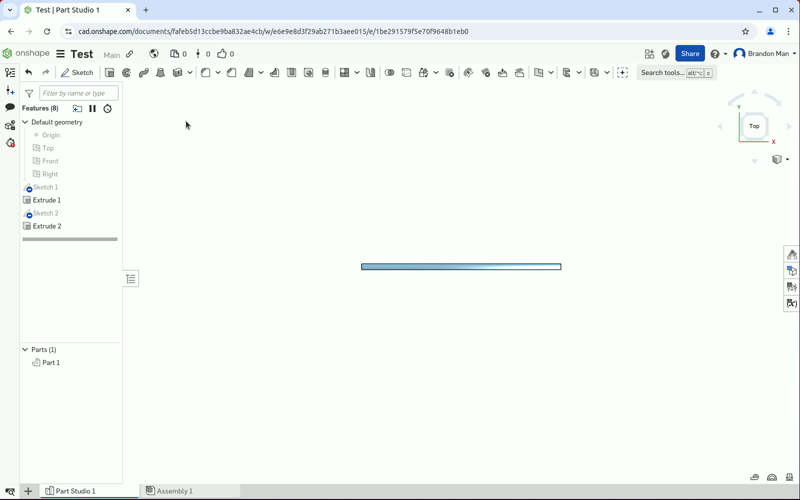
mouse_move(73, 189)
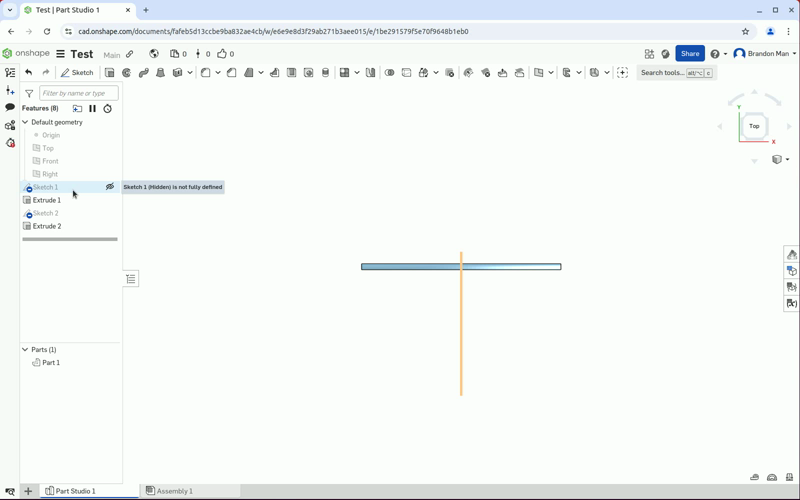
click(73, 189)
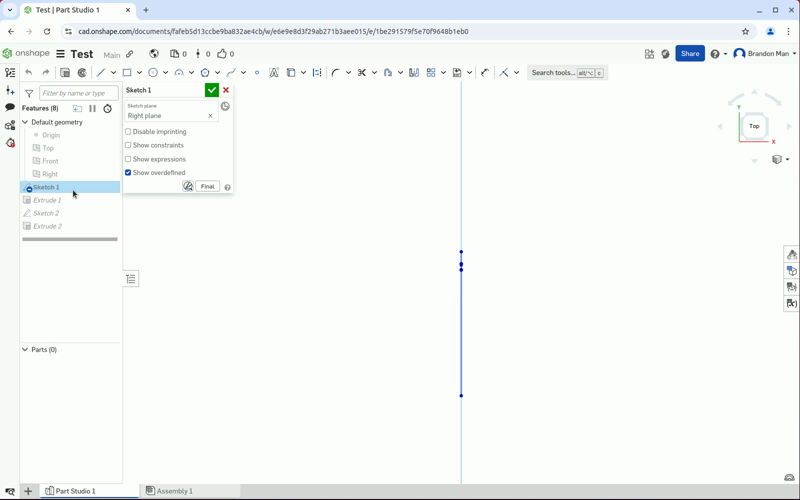
mouse_move(229, 92)
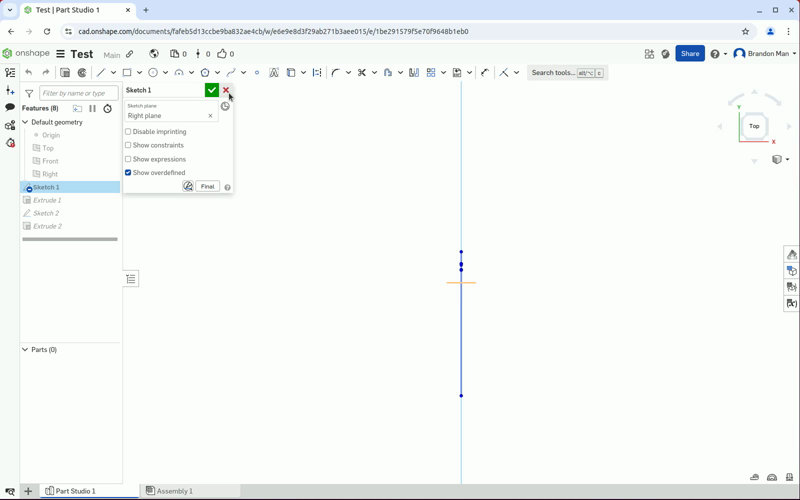
click(229, 92)
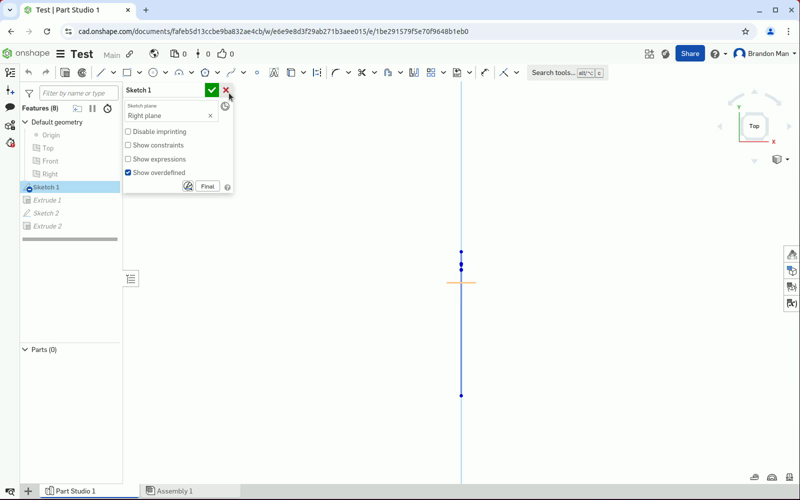
key(shift+s)
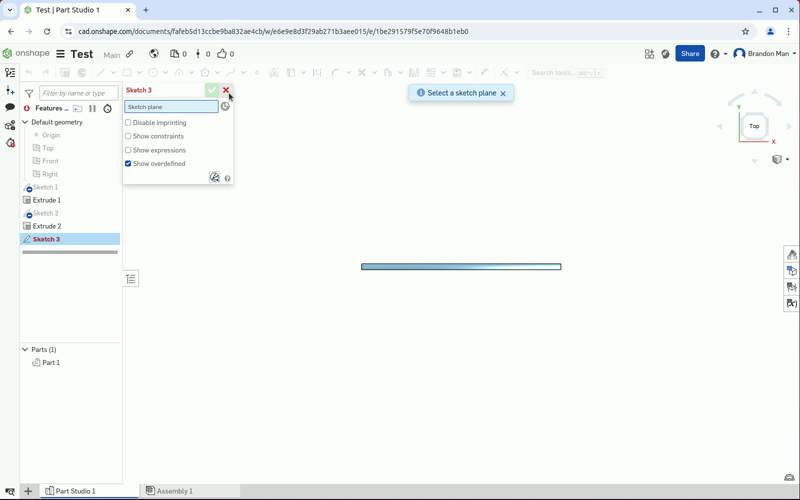
mouse_move(73, 150)
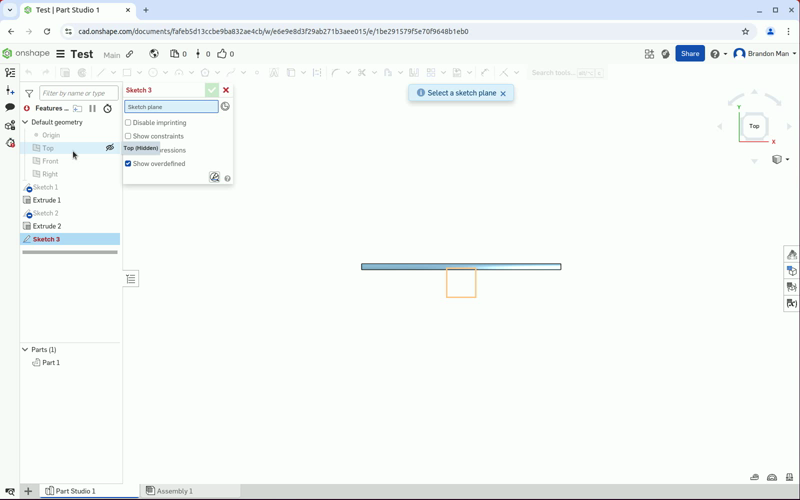
click(73, 150)
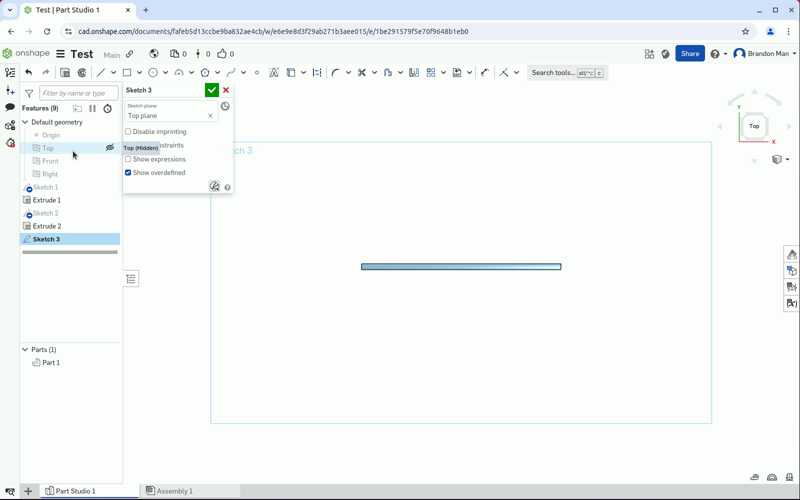
mouse_move(73, 352)
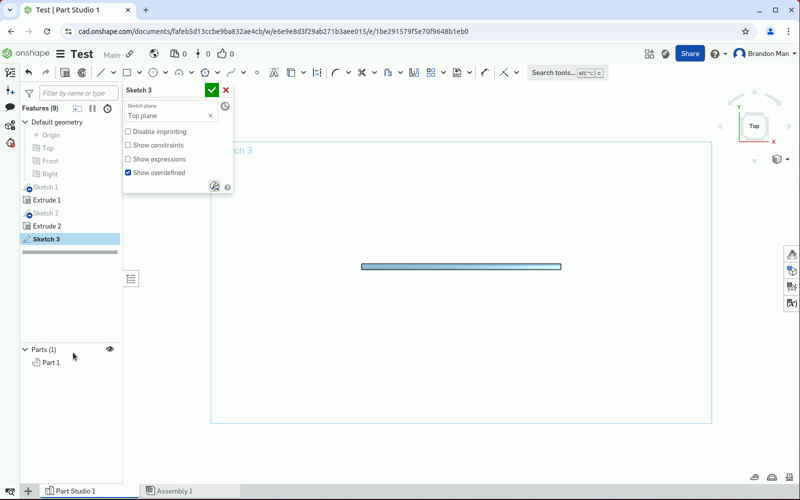
key(y)
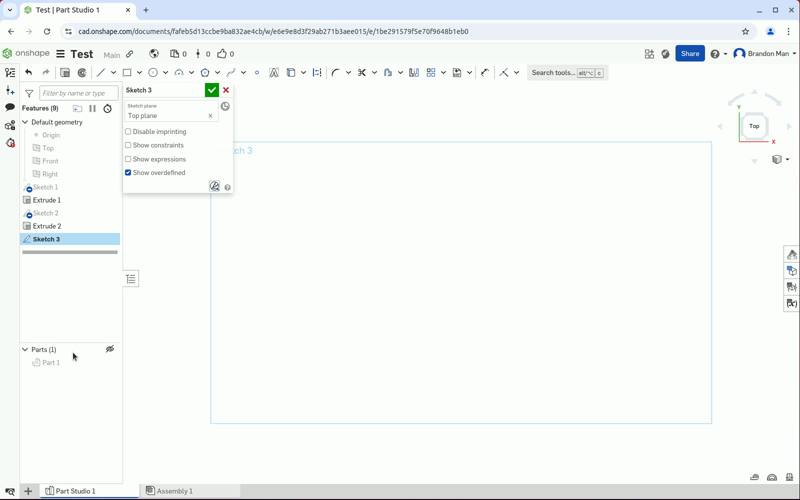
key(c)
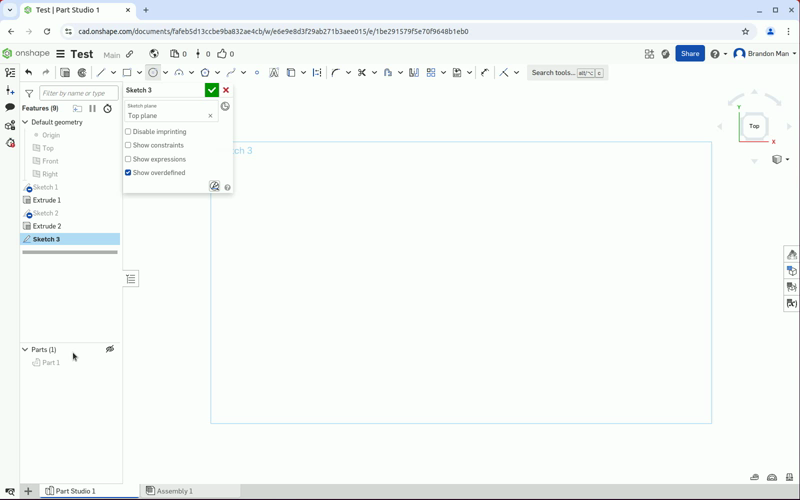
key_down(shift)
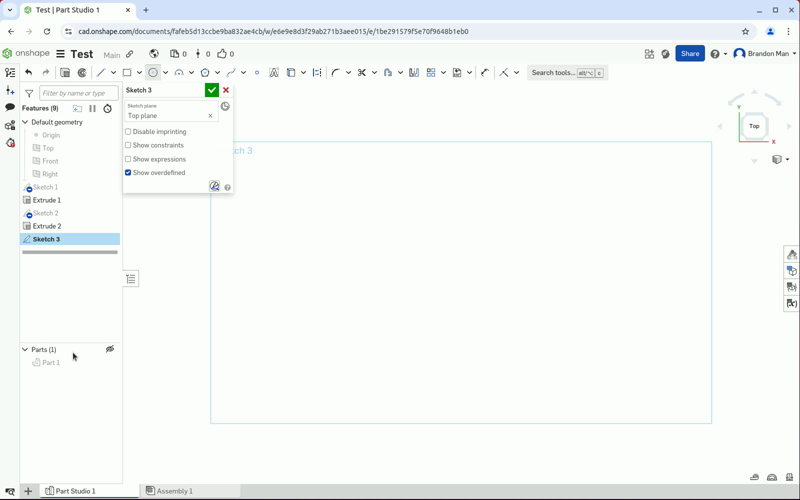
mouse_move(473, 271)
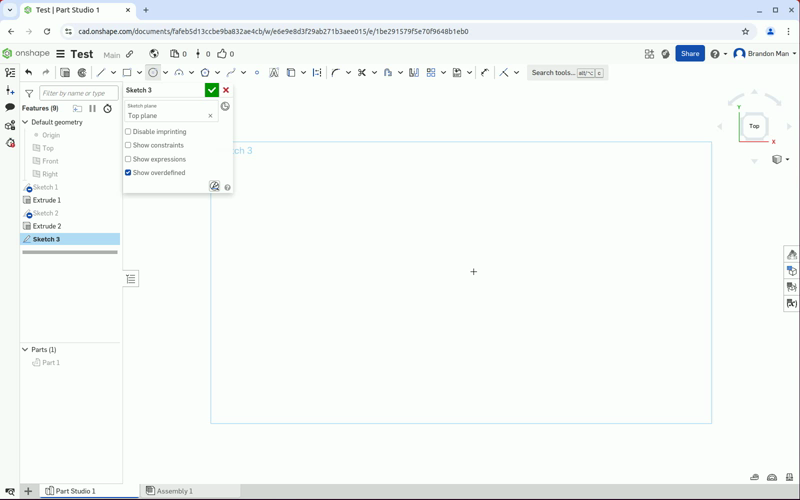
click(473, 271)
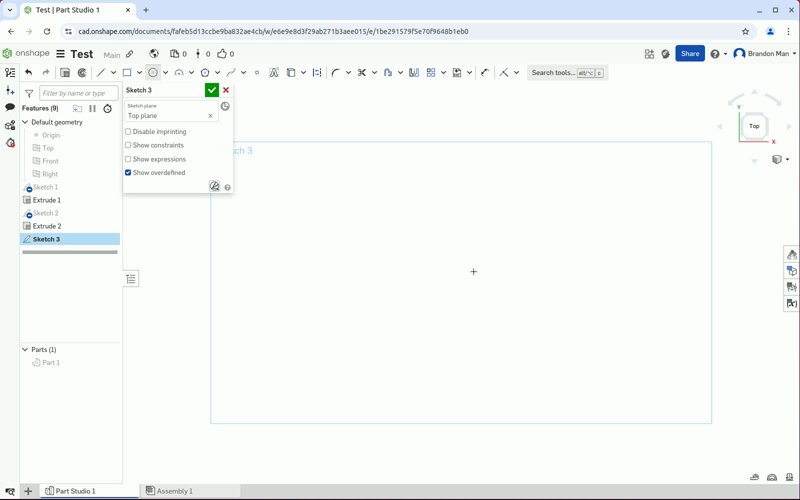
key_up(shift)
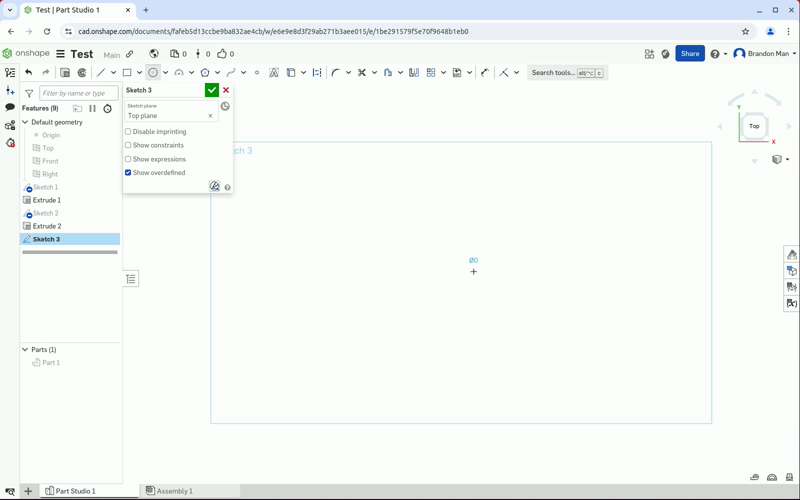
mouse_move(474, 271)
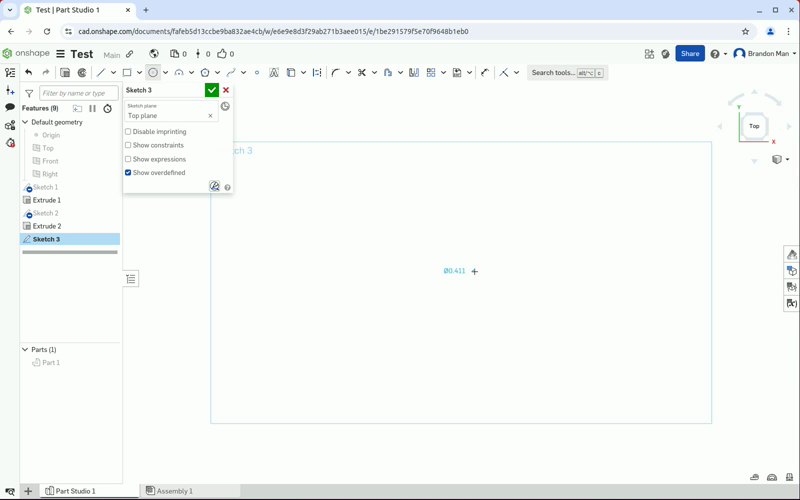
scroll(6)
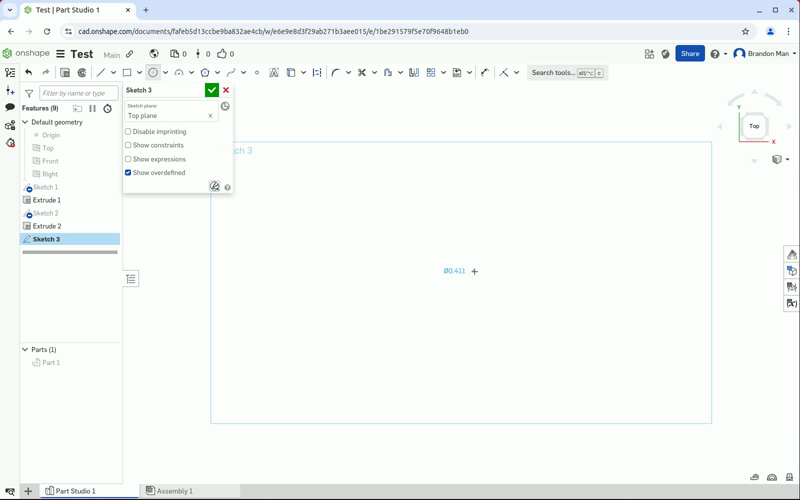
scroll(6)
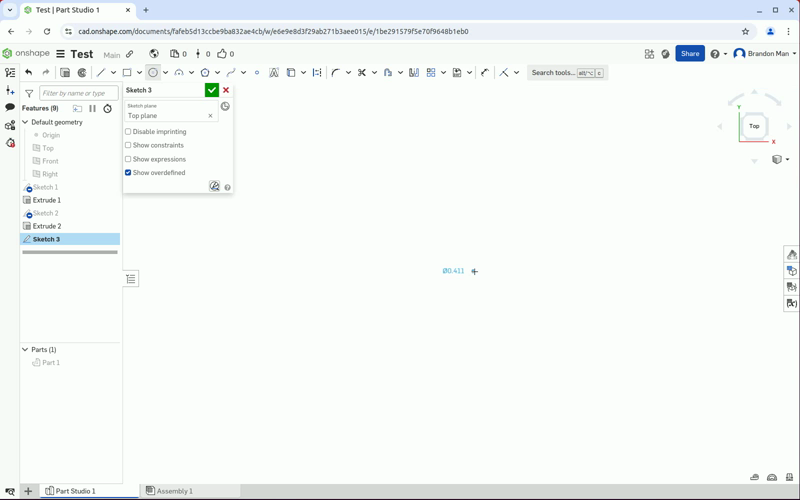
scroll(6)
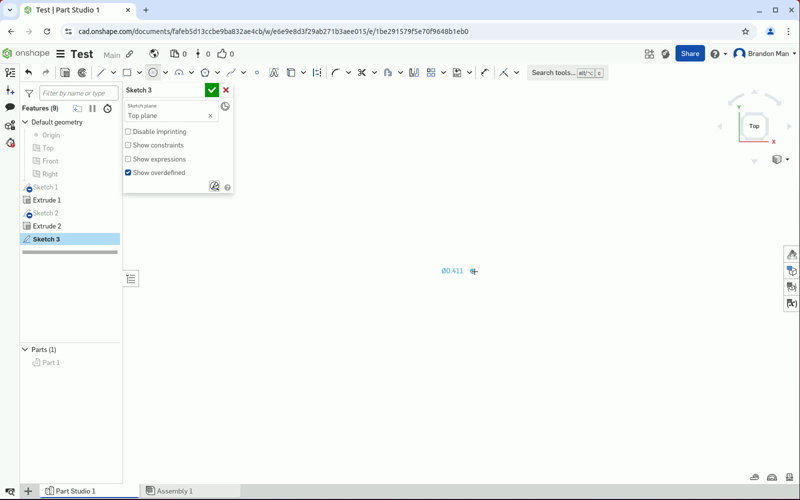
scroll(6)
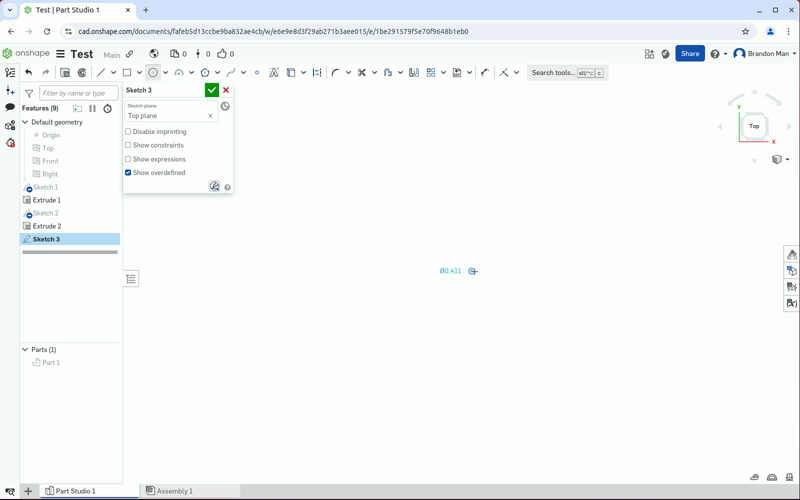
scroll(6)
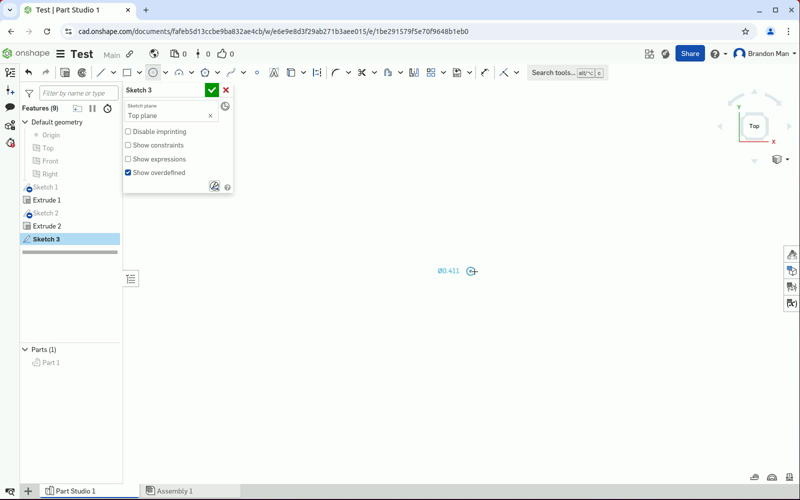
scroll(6)
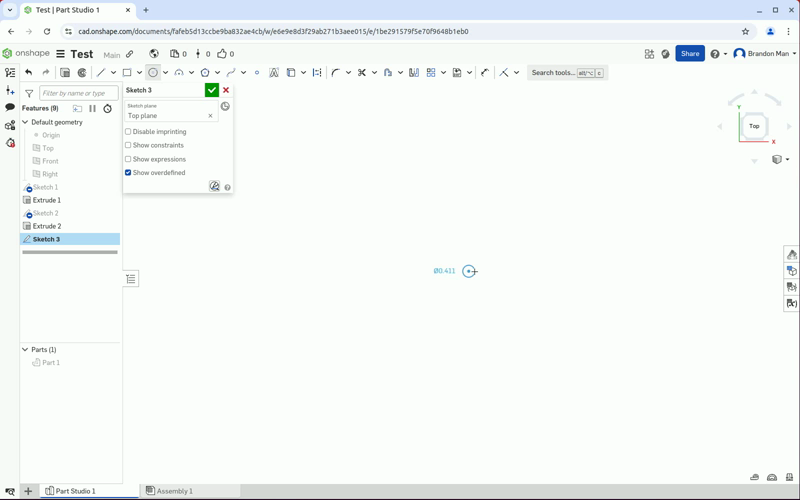
scroll(6)
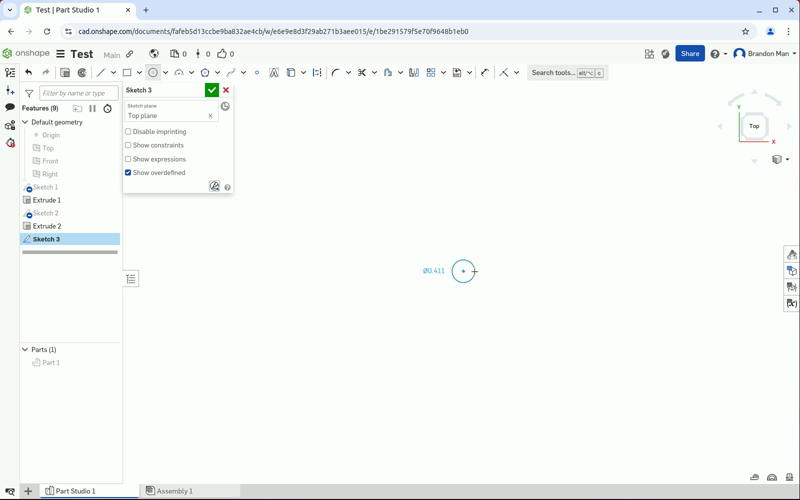
click(474, 271)
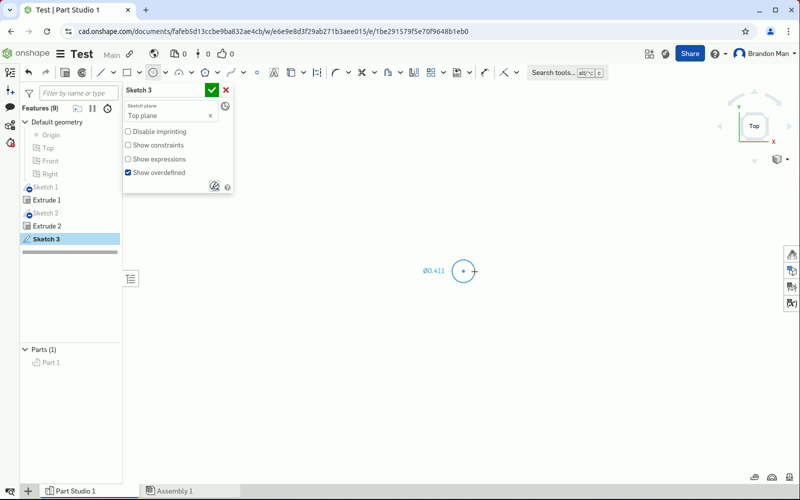
scroll(-6)
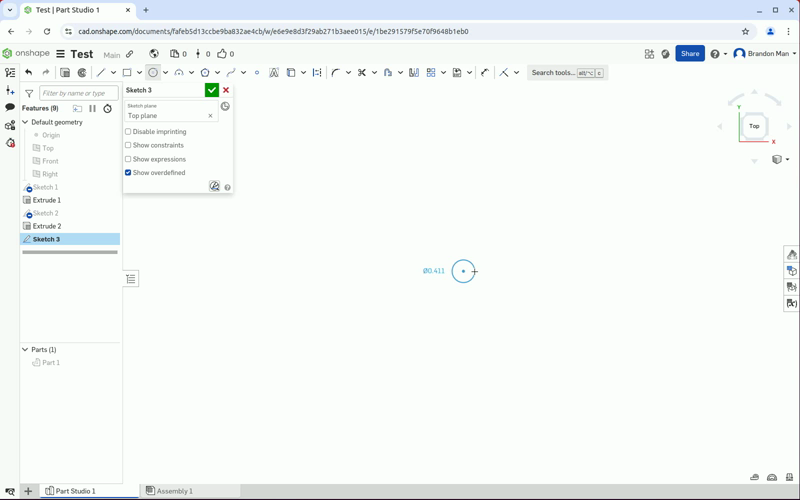
scroll(-6)
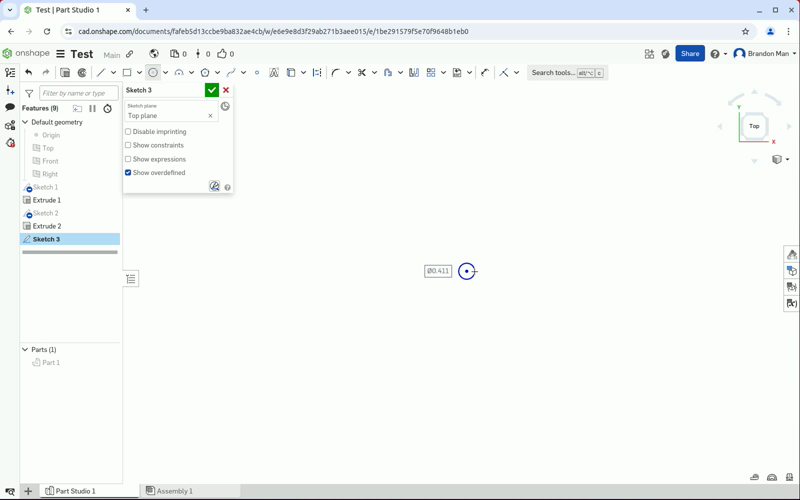
scroll(-6)
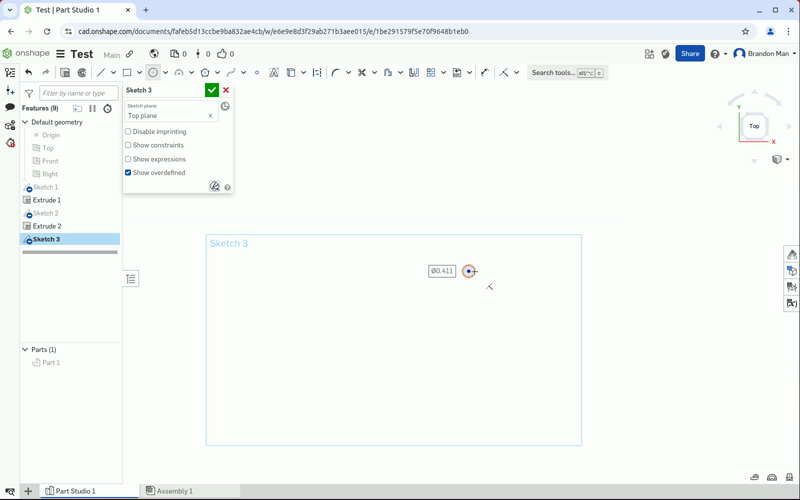
scroll(-6)
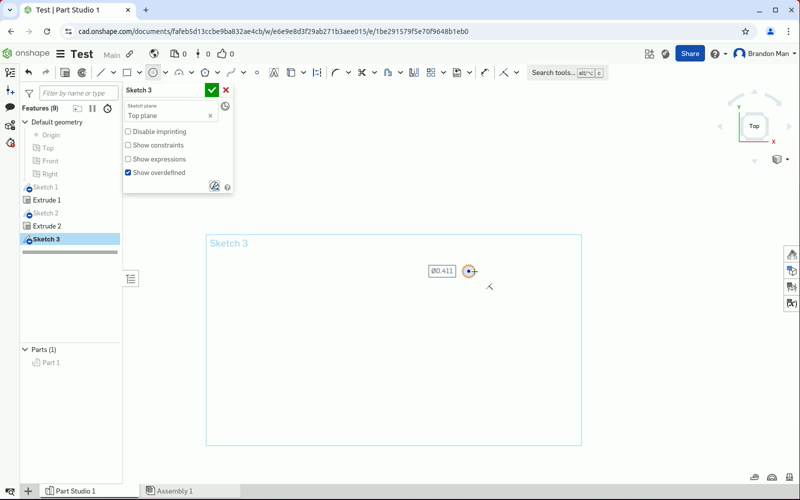
scroll(-6)
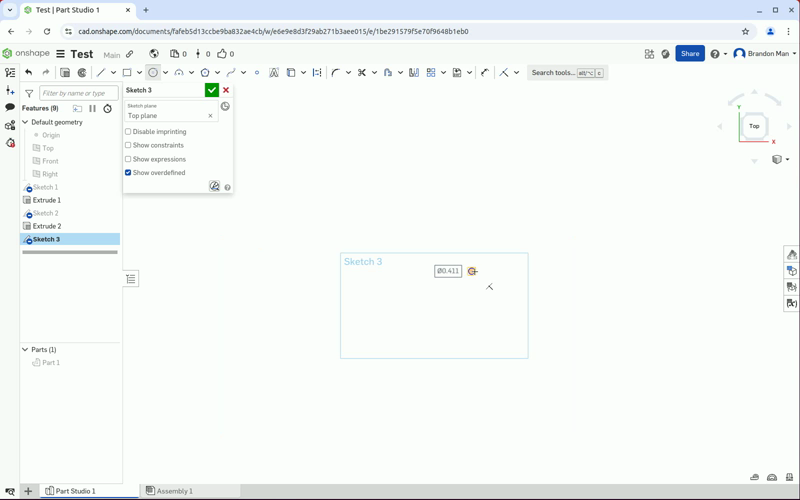
scroll(-6)
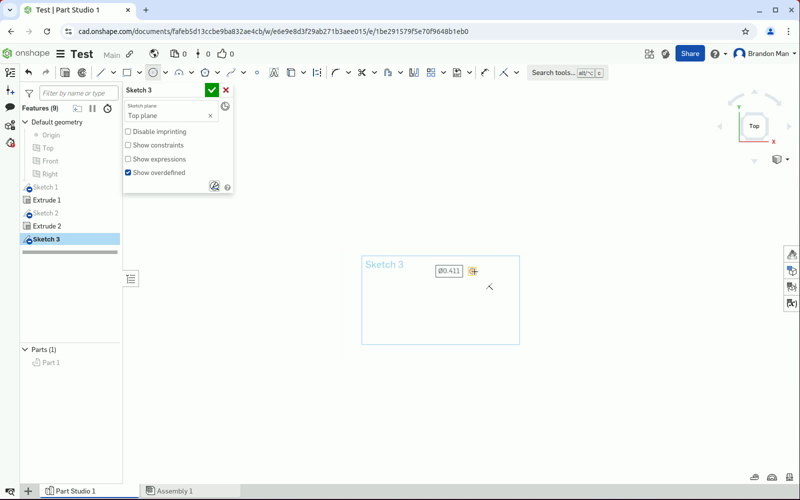
scroll(-6)
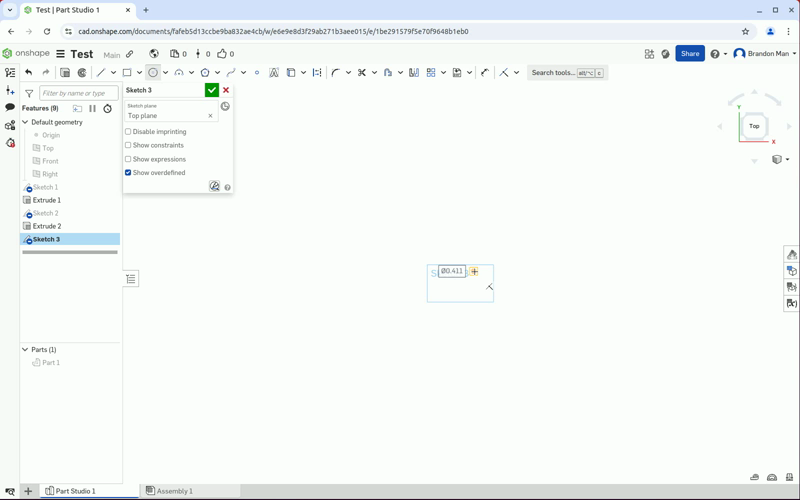
key(esc)
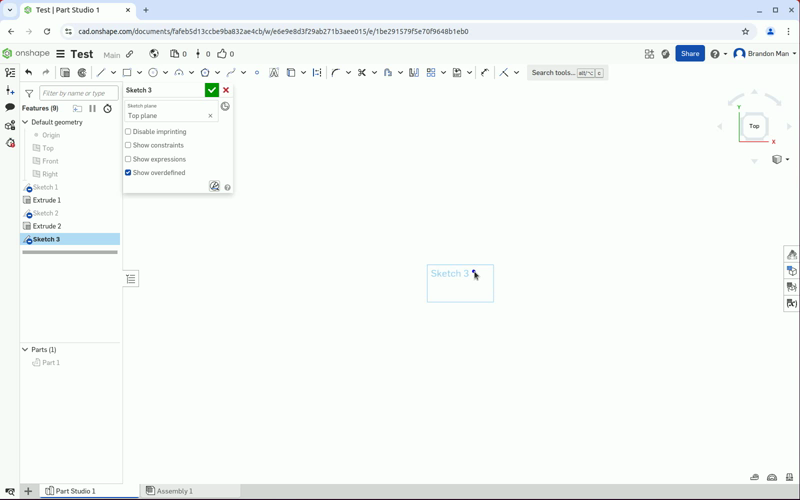
mouse_move(473, 271)
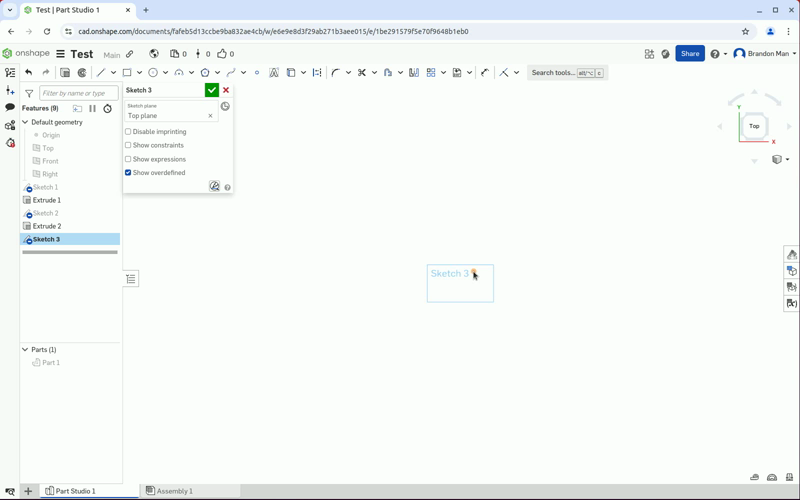
scroll(6)
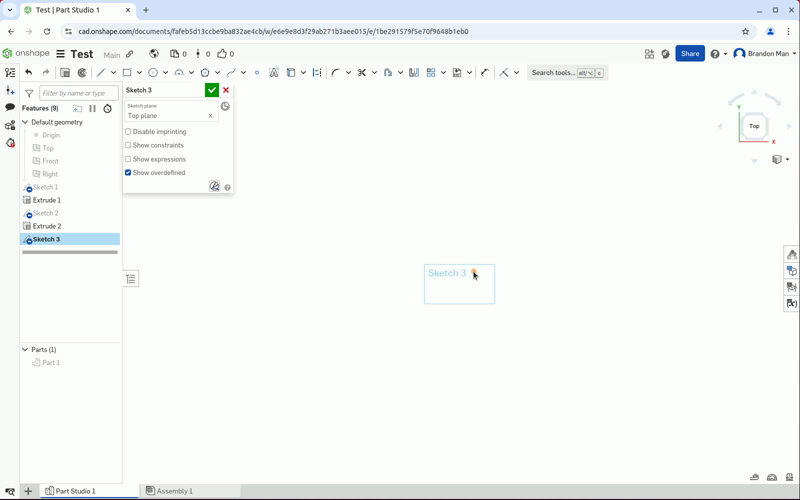
scroll(6)
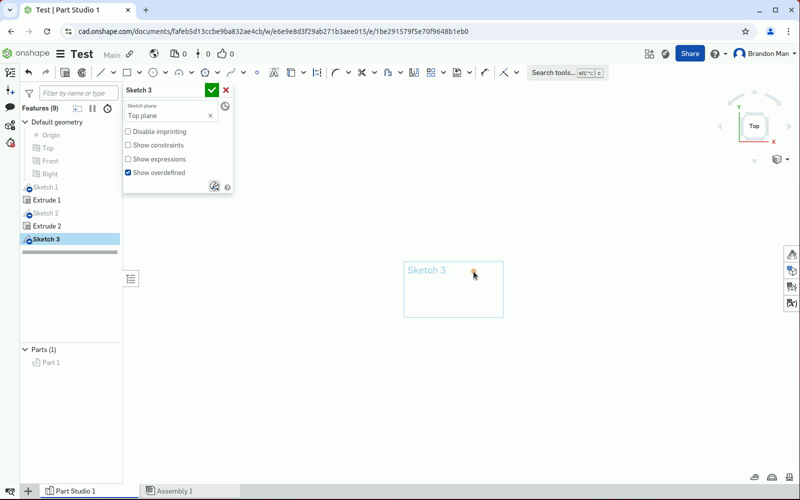
scroll(6)
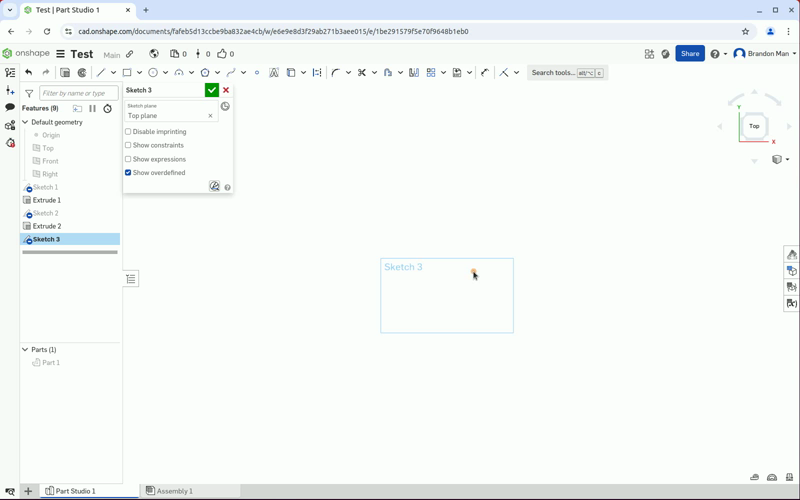
scroll(6)
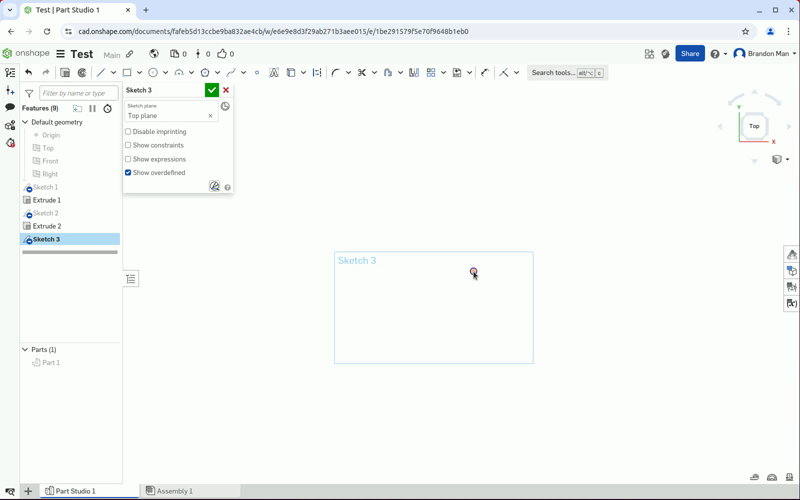
scroll(6)
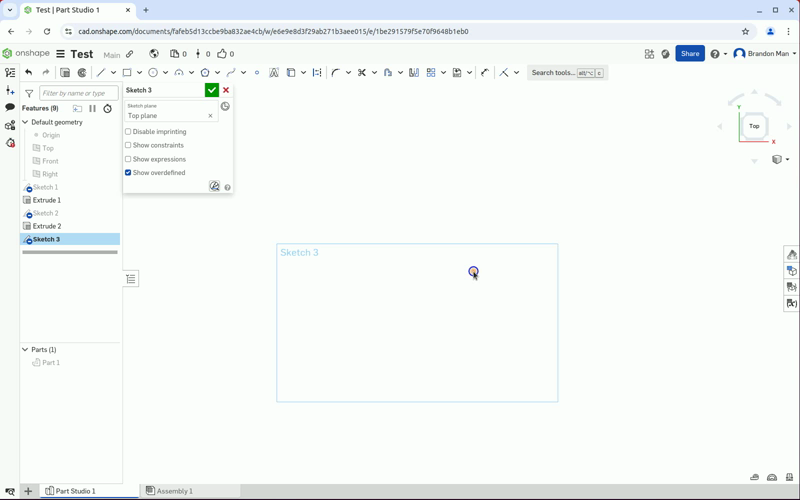
scroll(6)
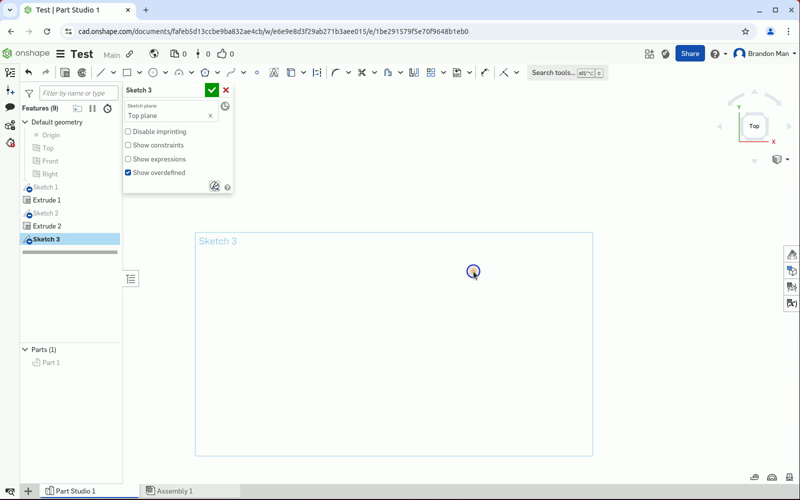
scroll(6)
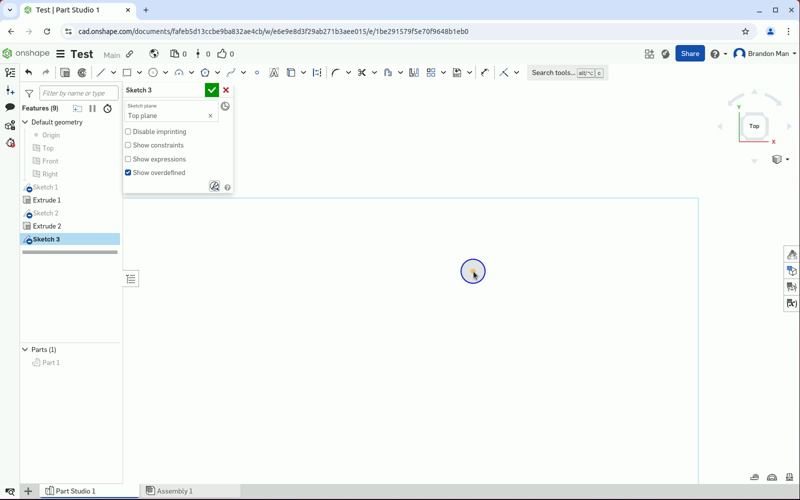
click(473, 271)
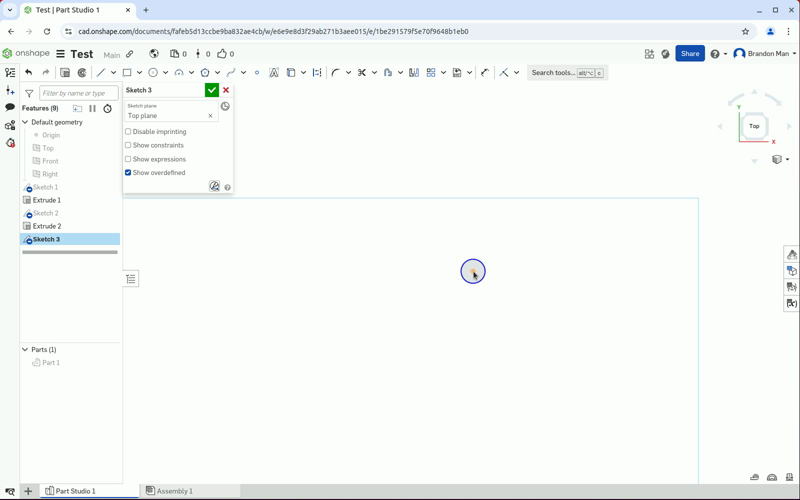
scroll(-6)
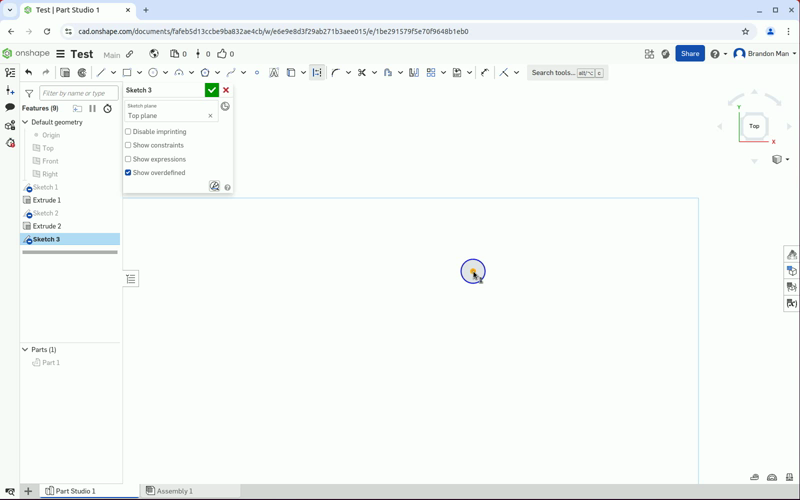
scroll(-6)
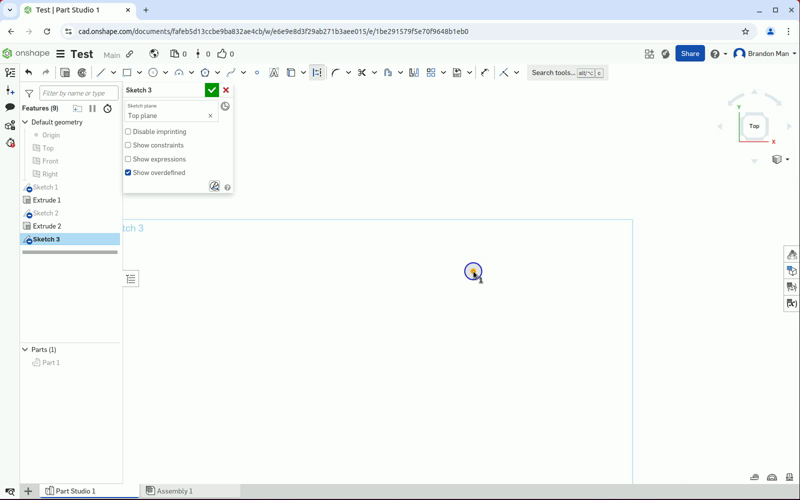
scroll(-6)
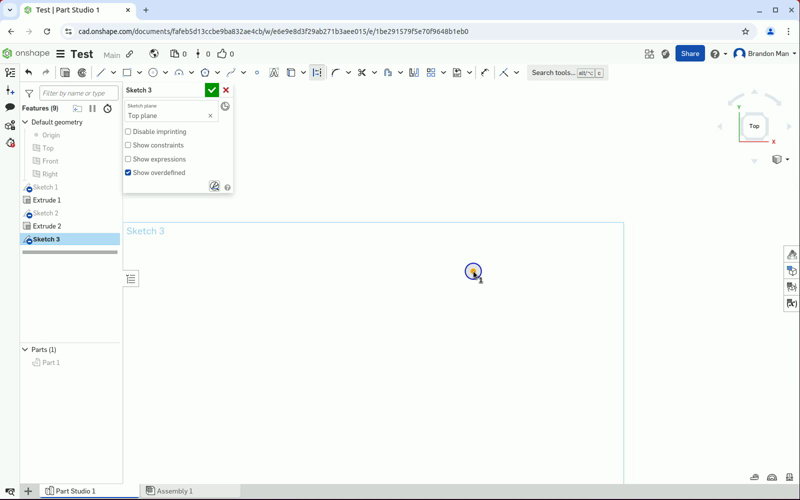
scroll(-6)
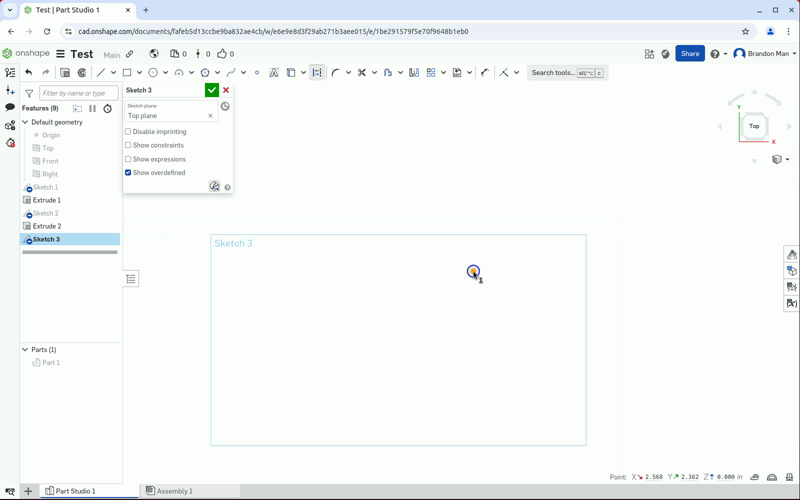
scroll(-6)
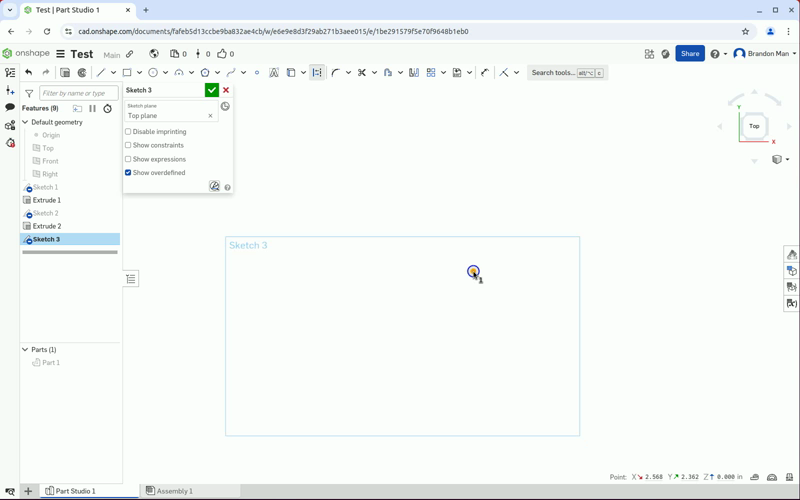
scroll(-6)
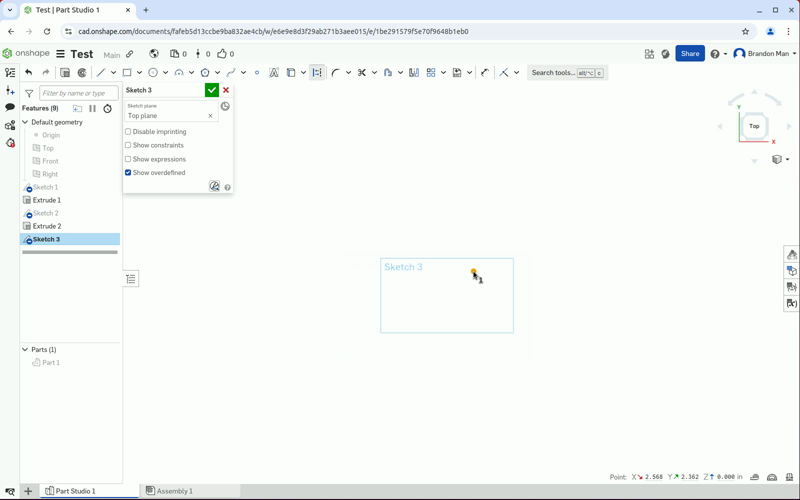
scroll(-6)
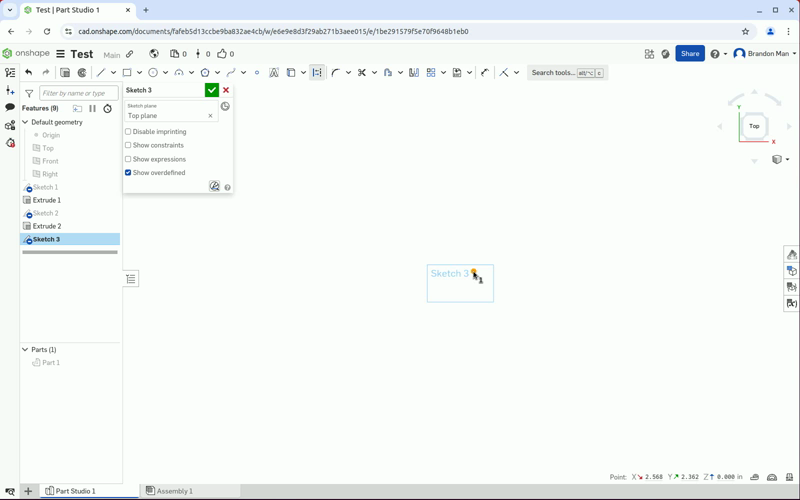
mouse_move(73, 352)
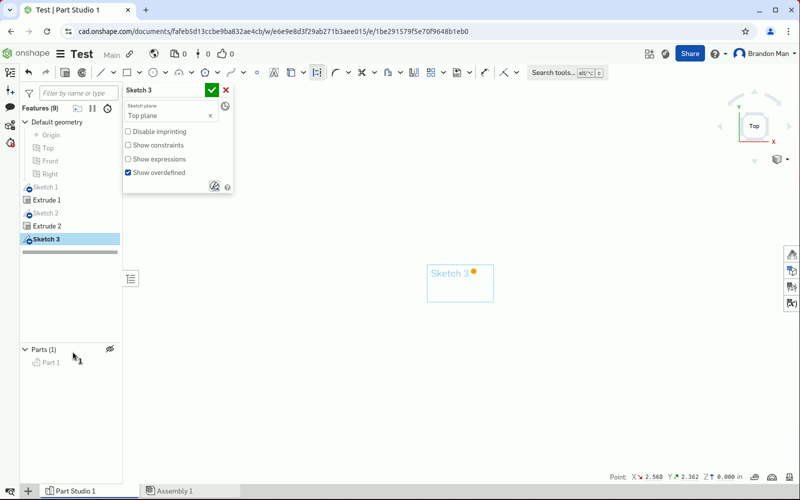
key(shift+y)
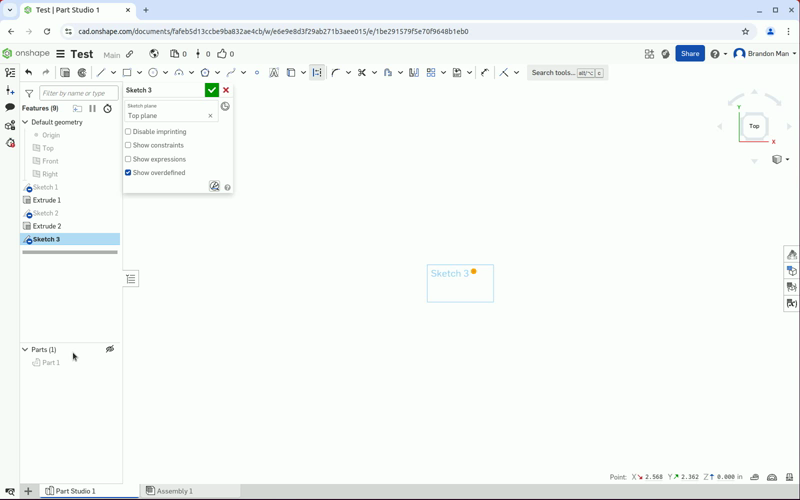
key(shift+e)
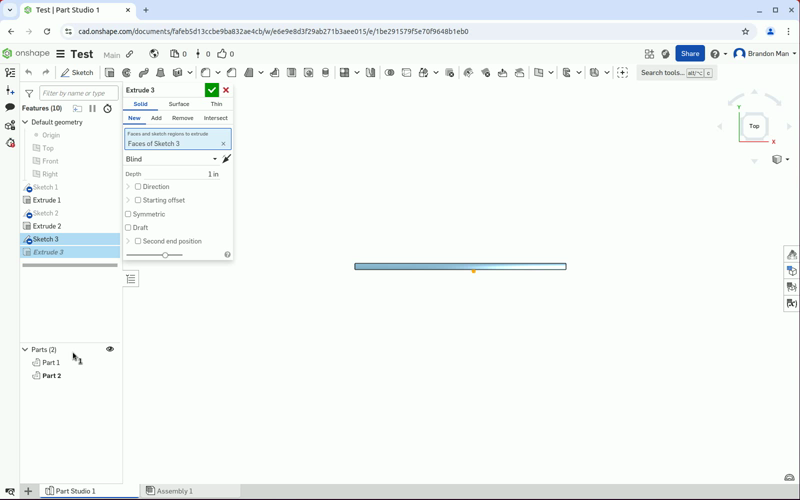
mouse_move(143, 106)
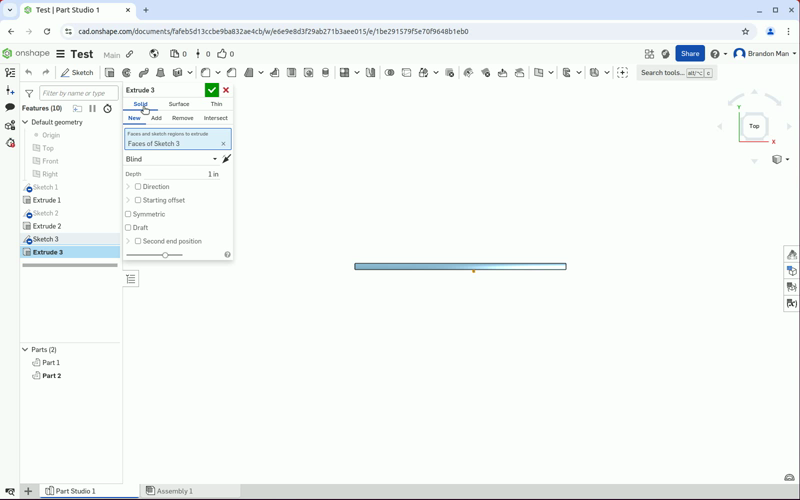
click(143, 106)
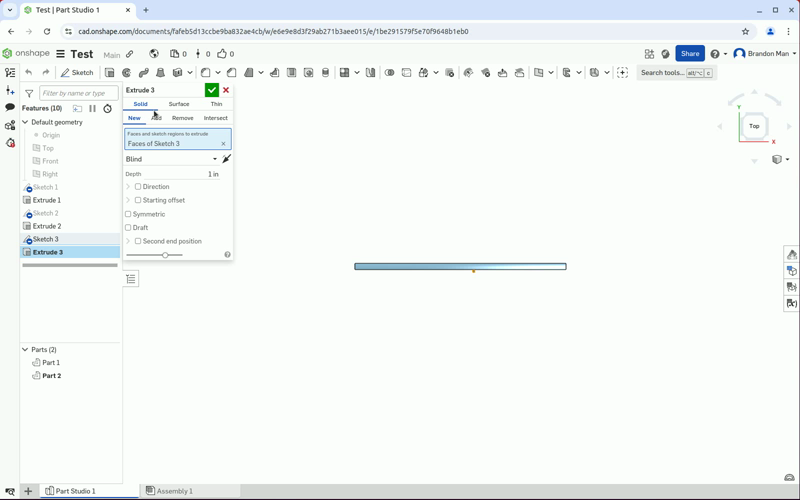
mouse_move(186, 120)
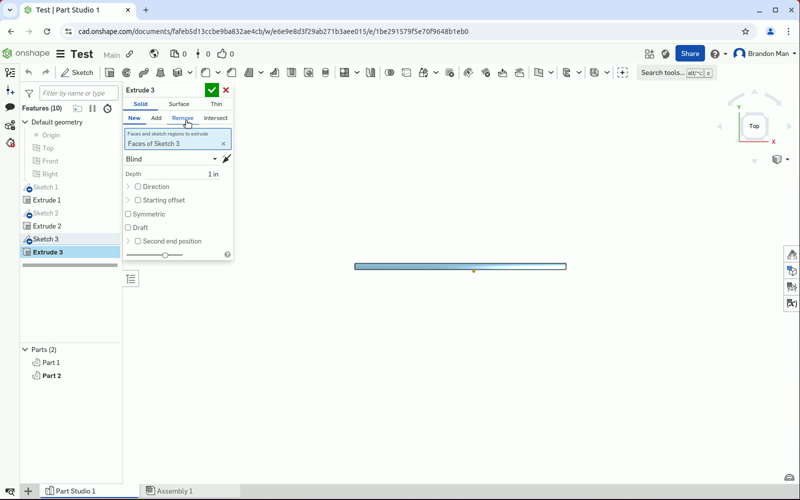
click(186, 120)
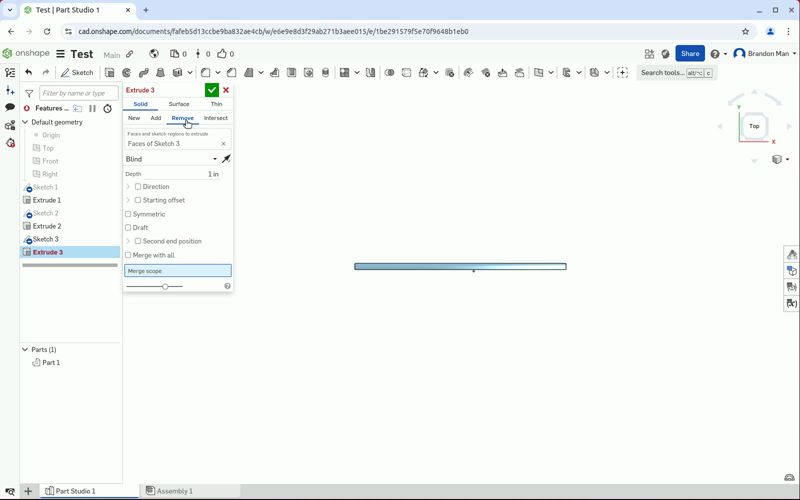
key(tab, 4)
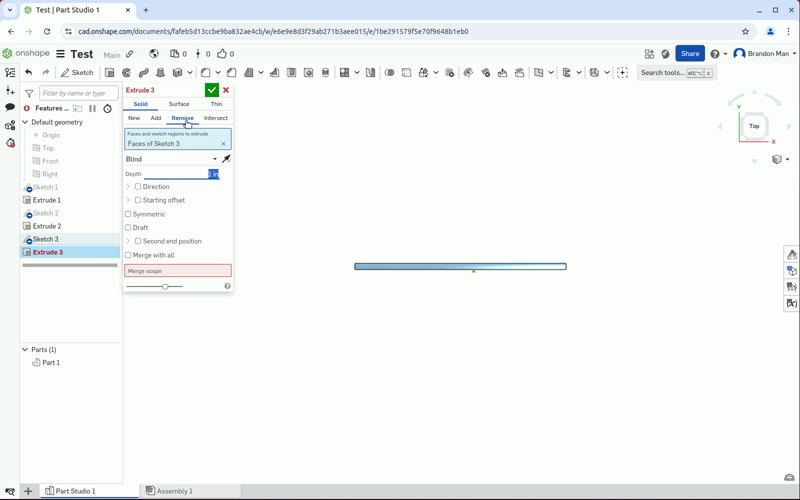
text(-0.963)
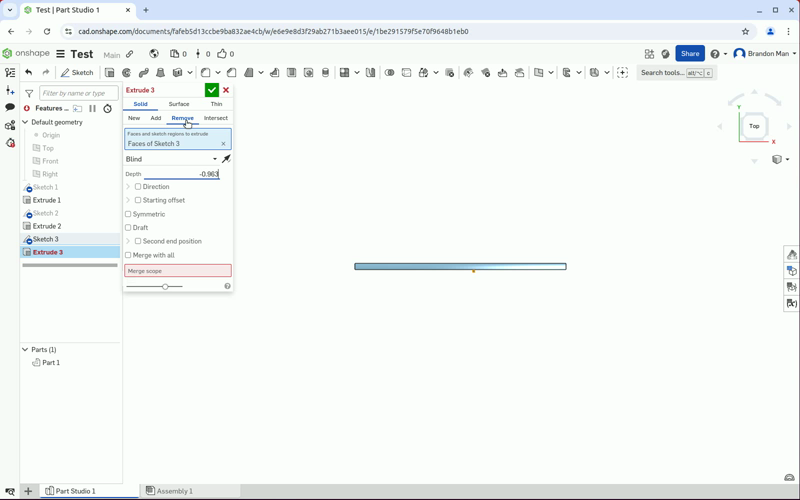
key(tab, 6)
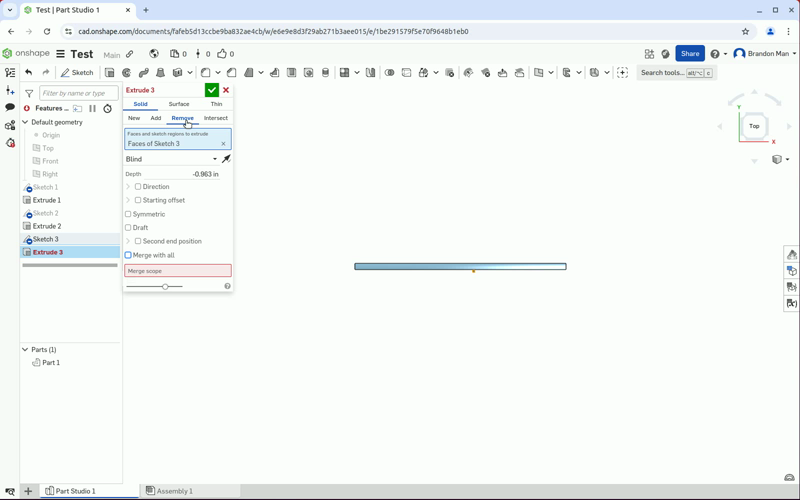
key(space)
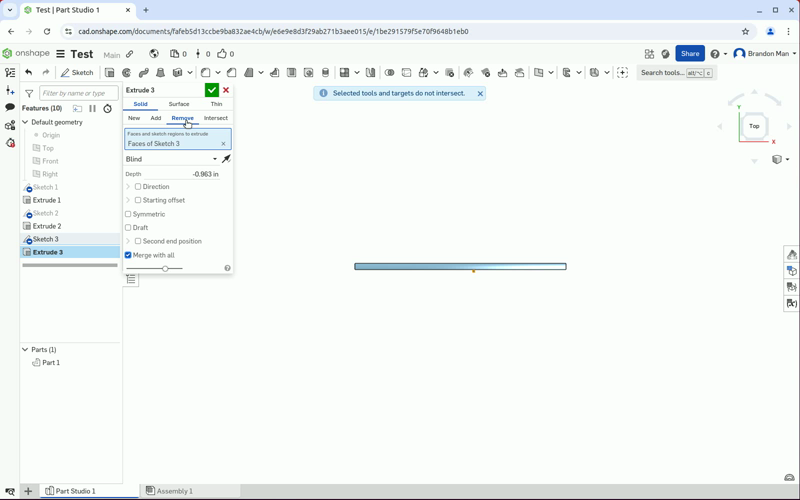
key(enter)
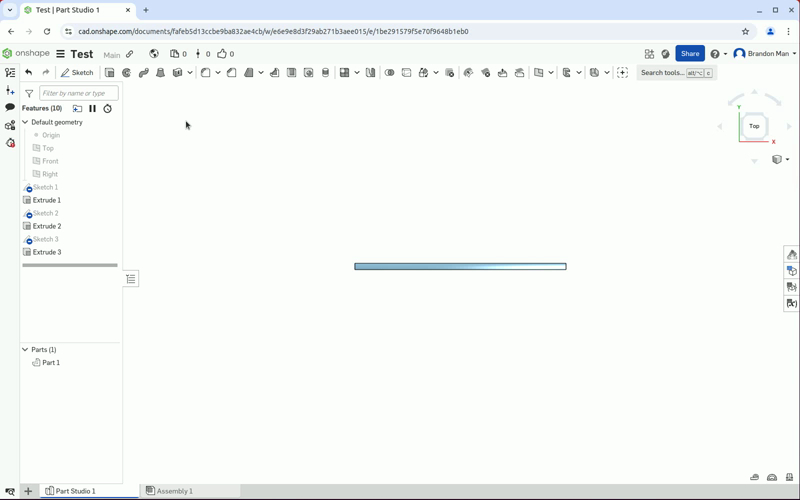
key(shift+h)
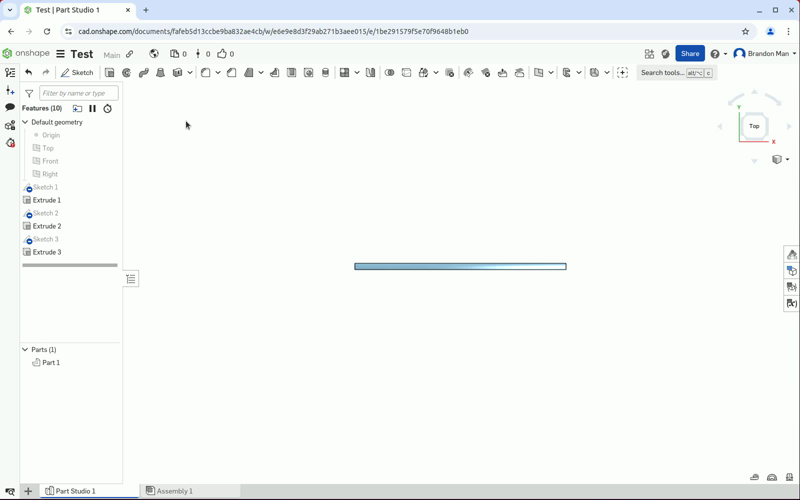
key(shift+h)
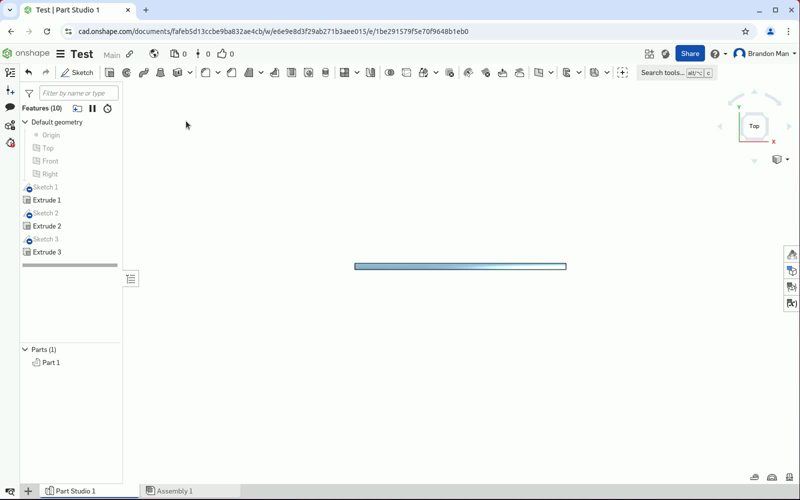
mouse_move(73, 189)
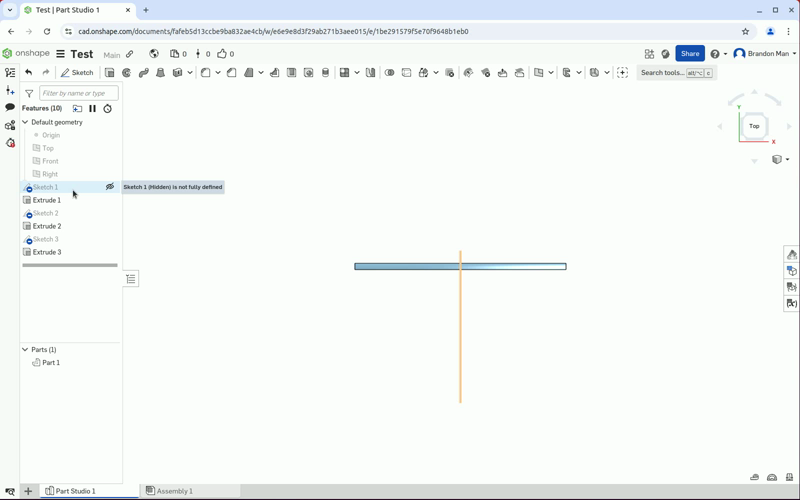
click(73, 189)
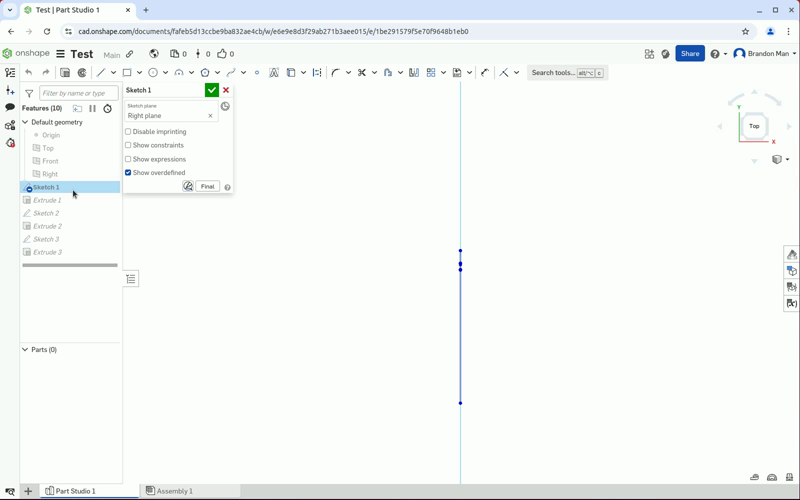
mouse_move(229, 92)
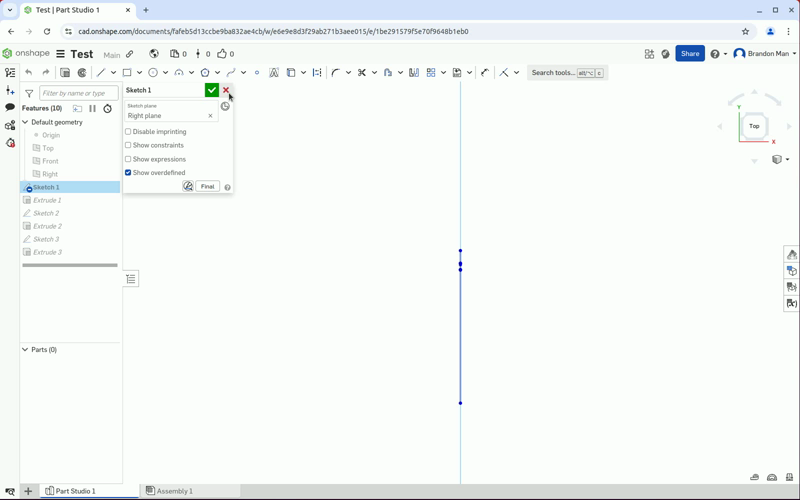
click(229, 92)
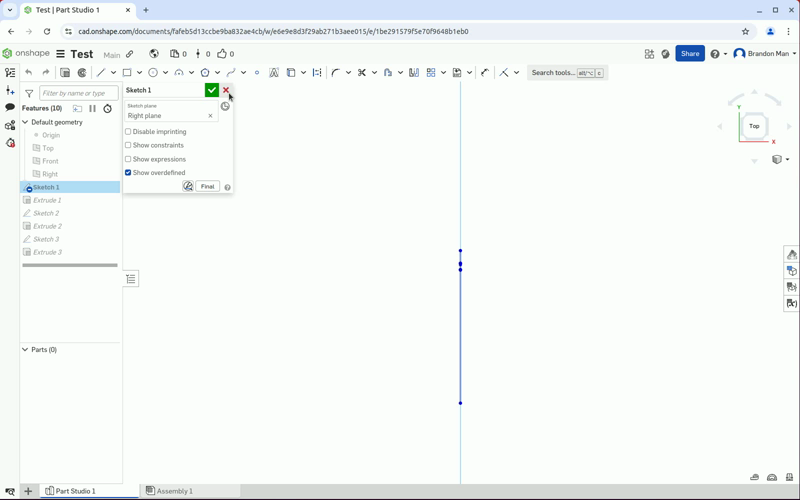
key(shift+s)
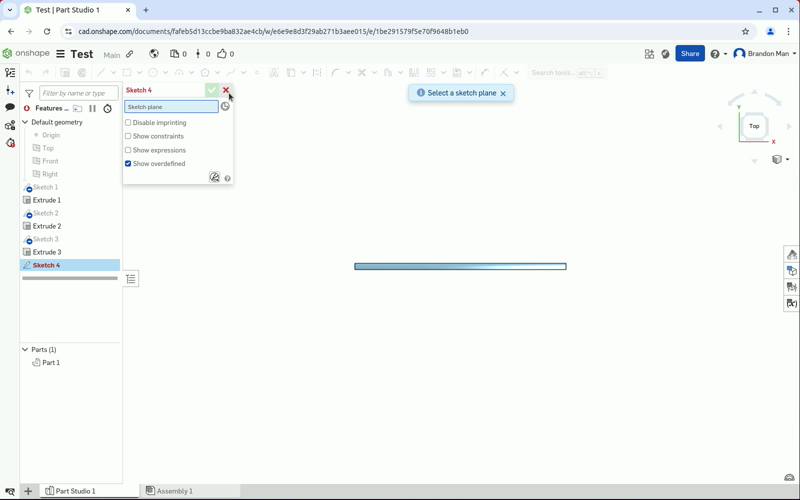
mouse_move(73, 150)
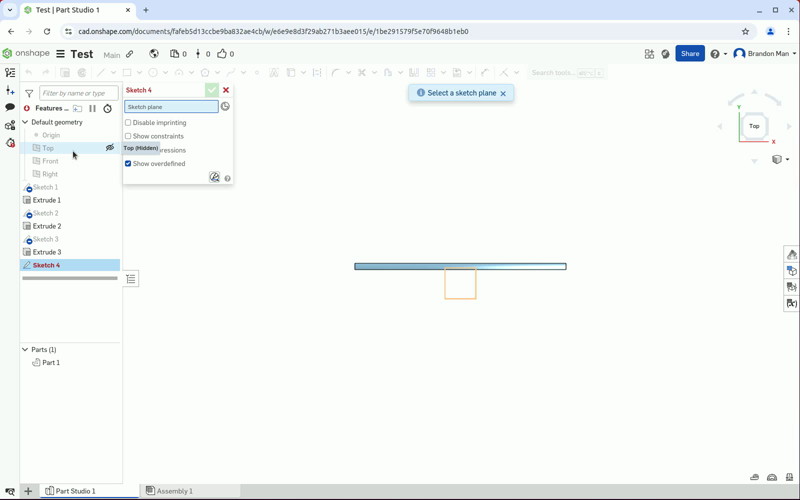
click(73, 150)
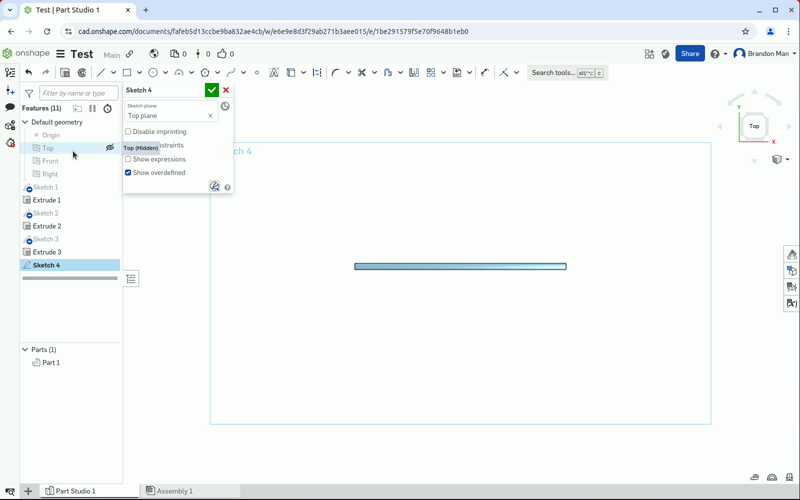
mouse_move(73, 352)
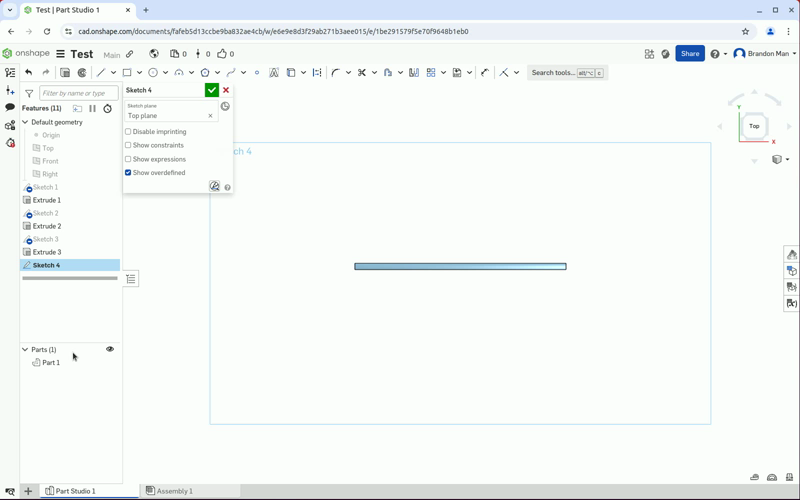
key(y)
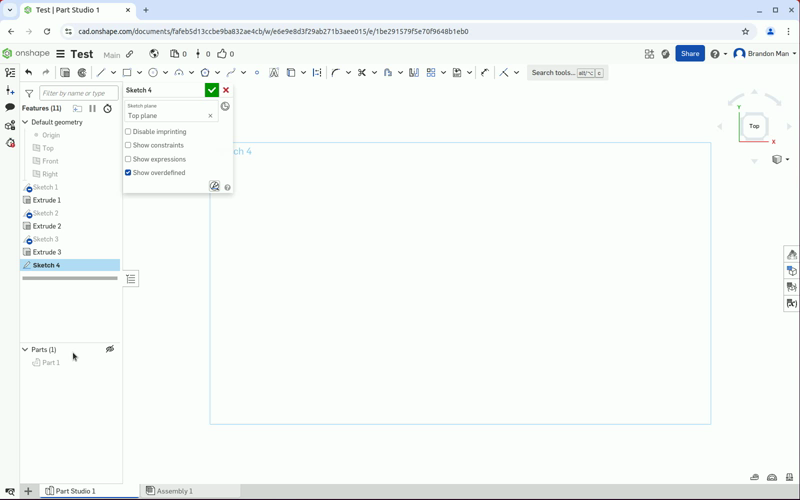
key(c)
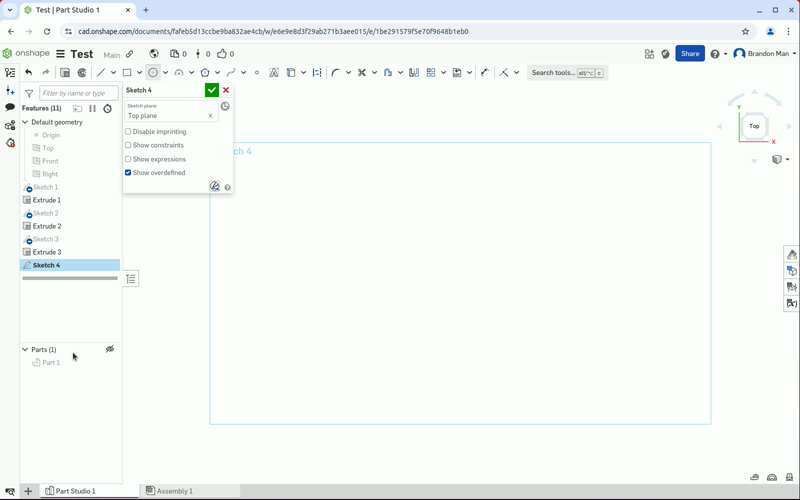
key_down(shift)
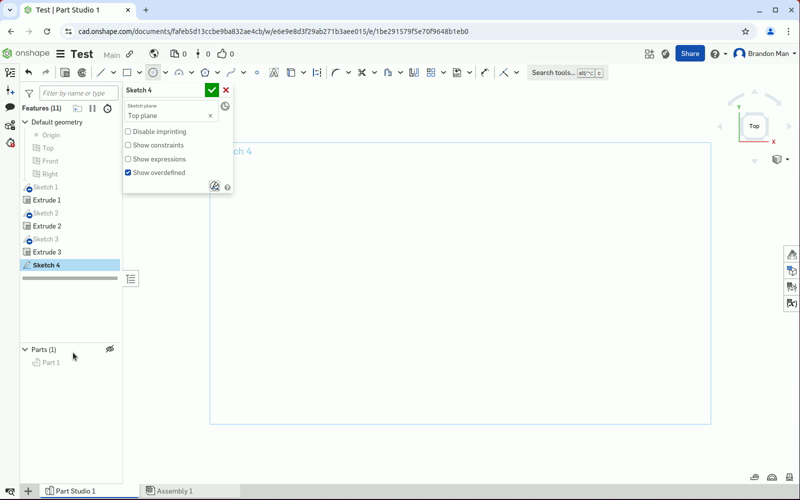
mouse_move(449, 294)
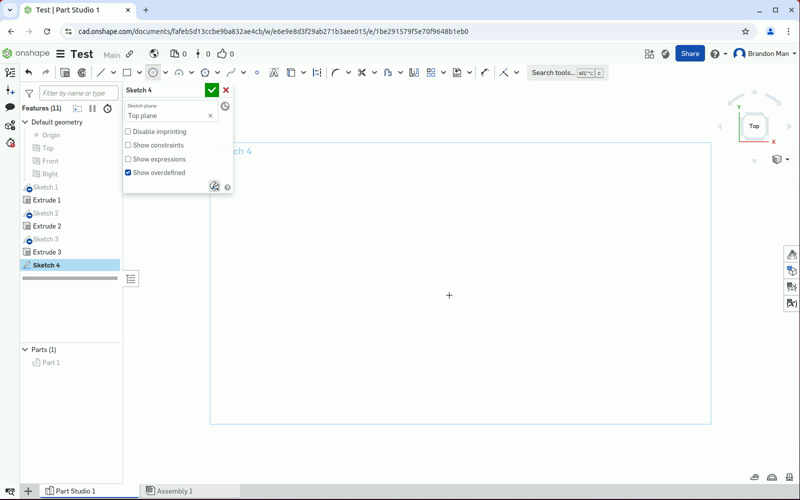
click(449, 294)
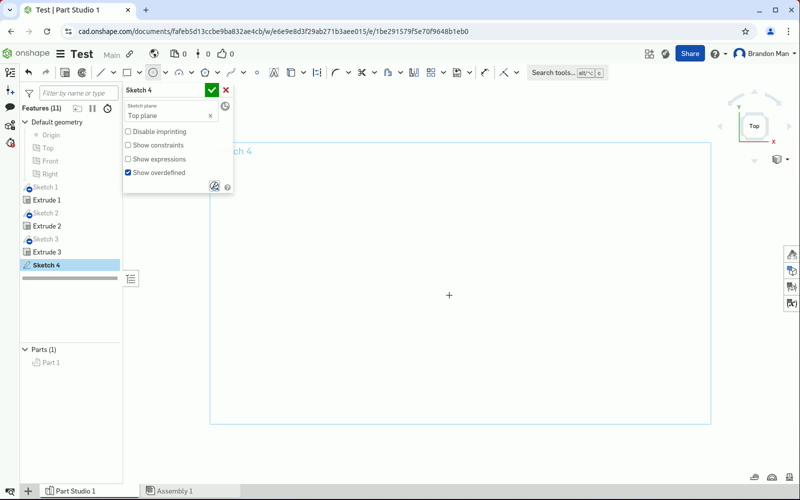
key_up(shift)
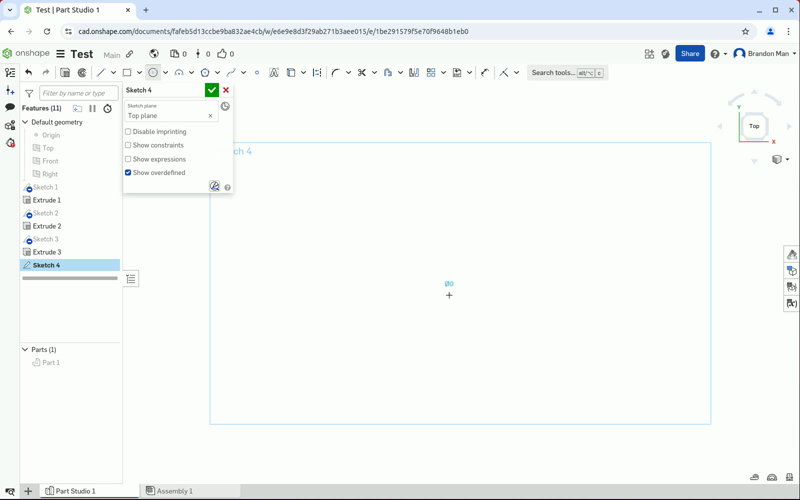
mouse_move(450, 294)
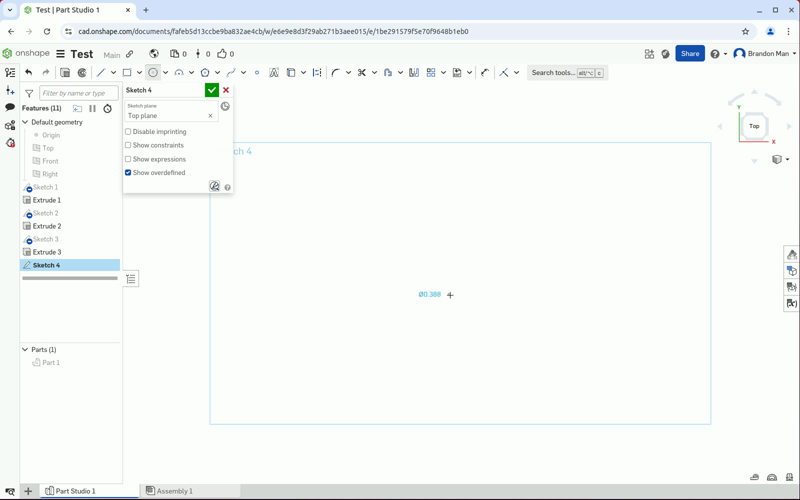
scroll(6)
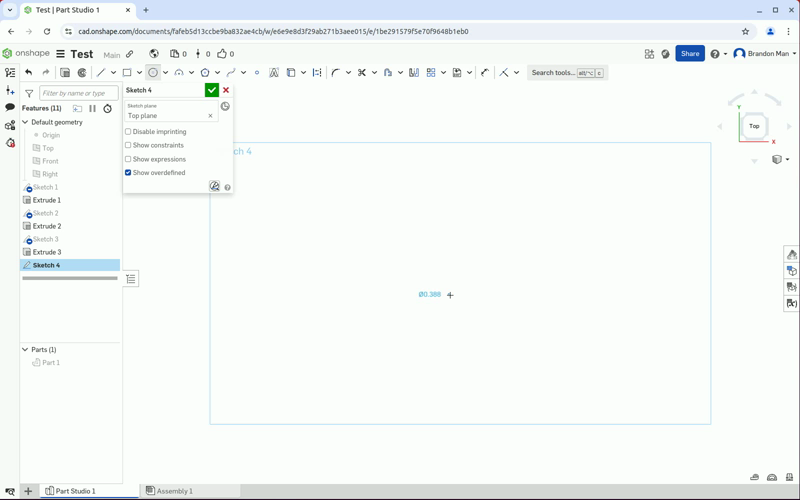
scroll(6)
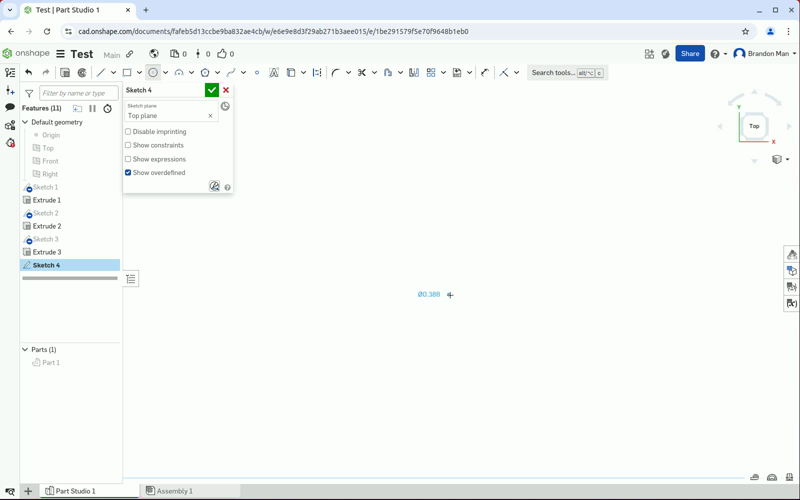
scroll(6)
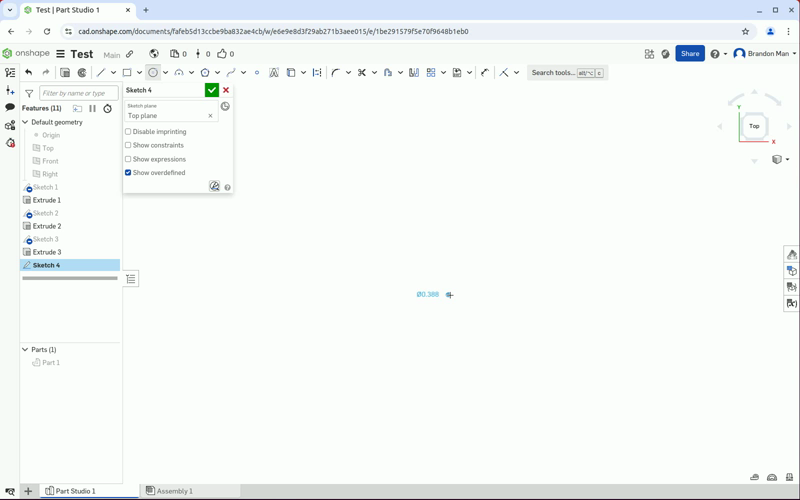
scroll(6)
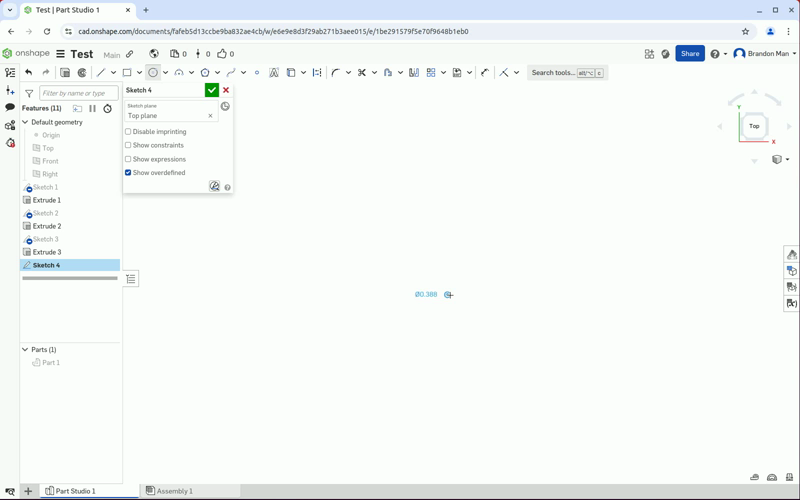
scroll(6)
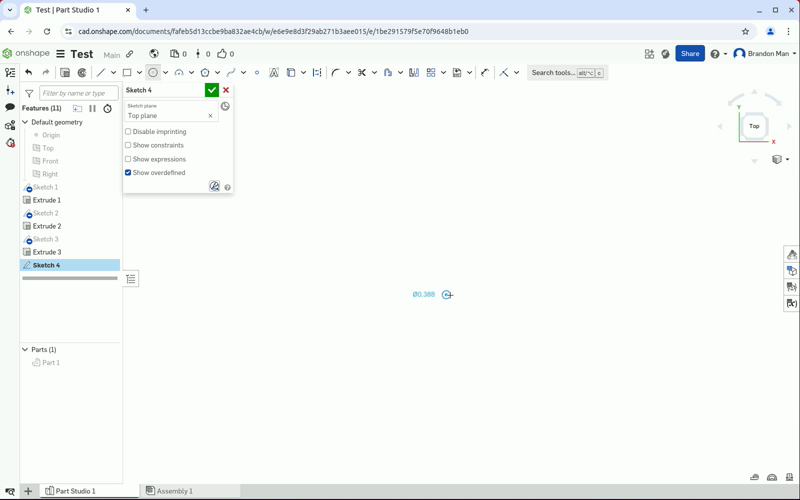
scroll(6)
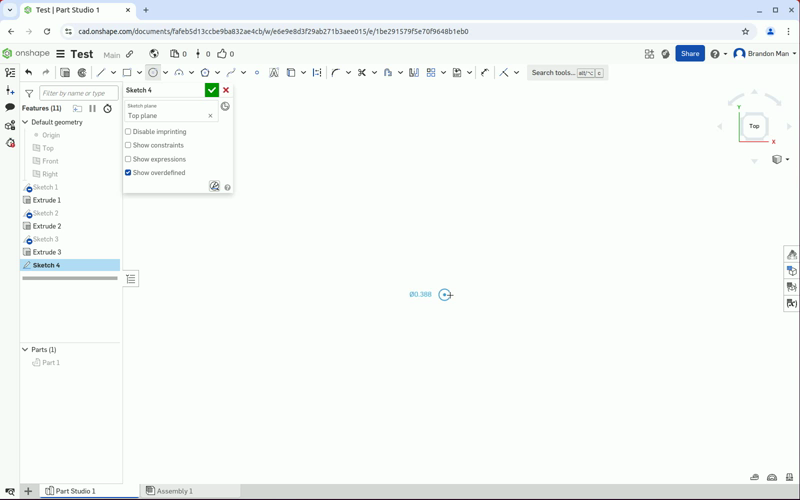
scroll(6)
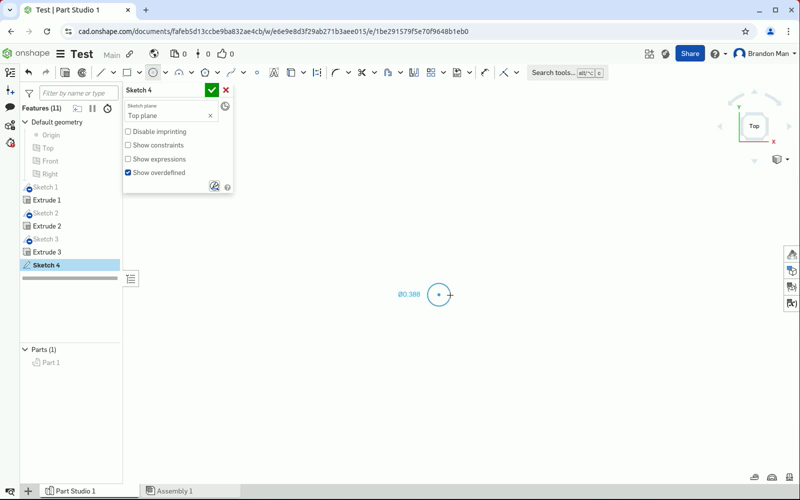
click(450, 294)
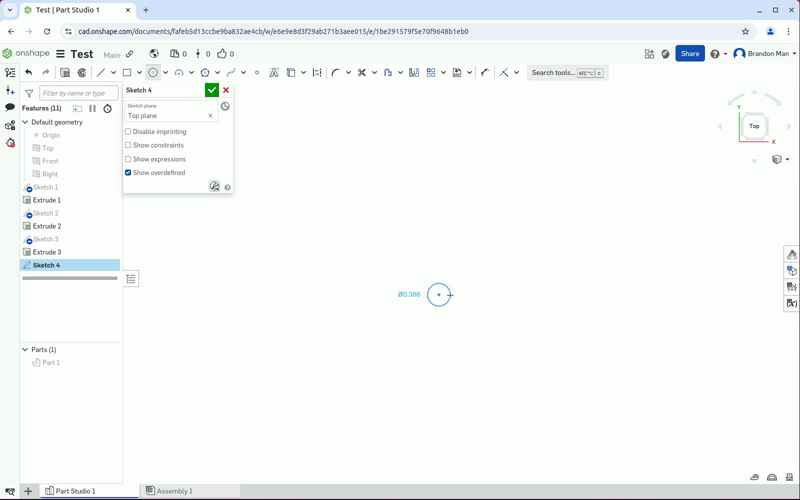
scroll(-6)
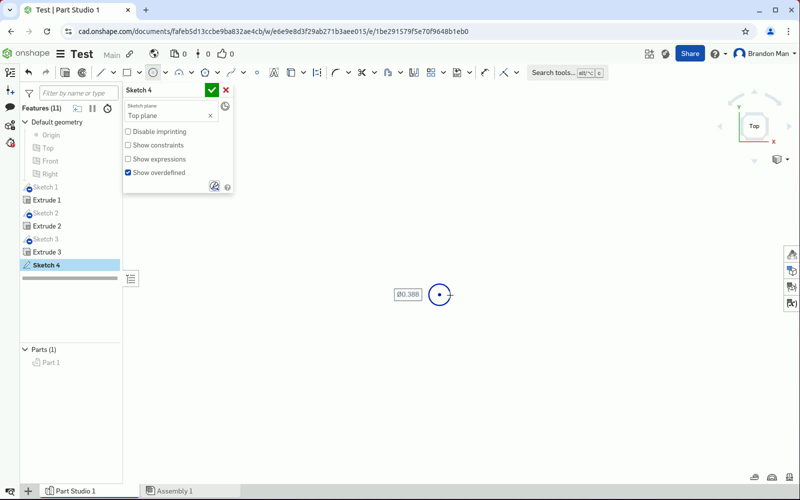
scroll(-6)
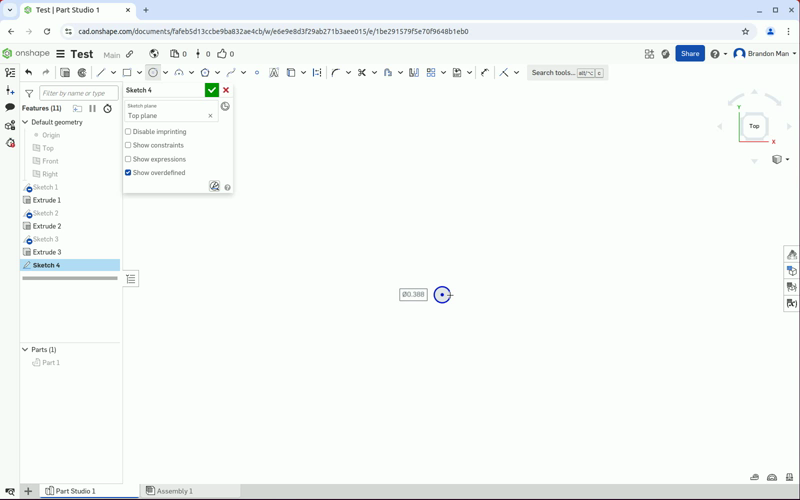
scroll(-6)
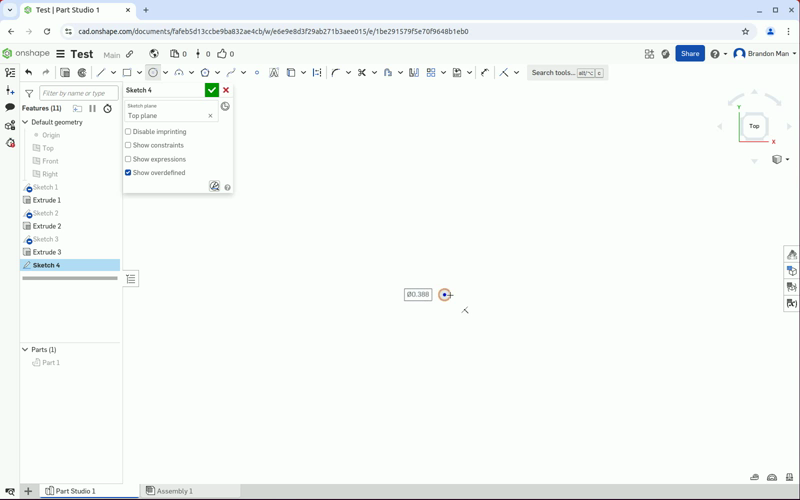
scroll(-6)
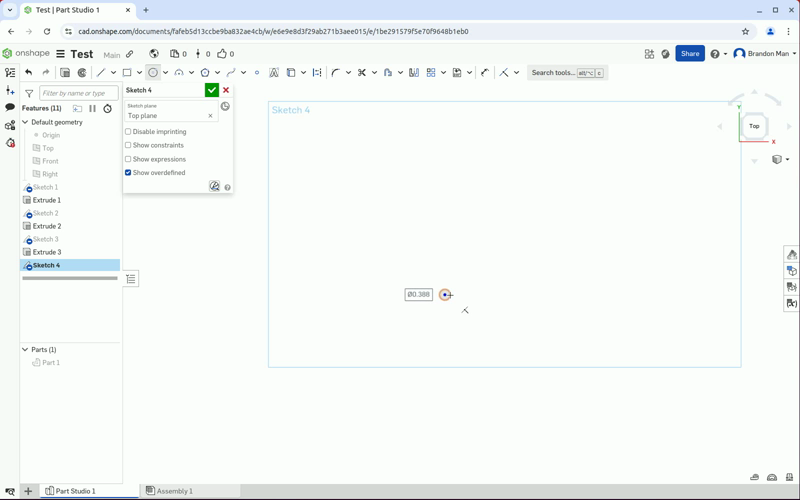
scroll(-6)
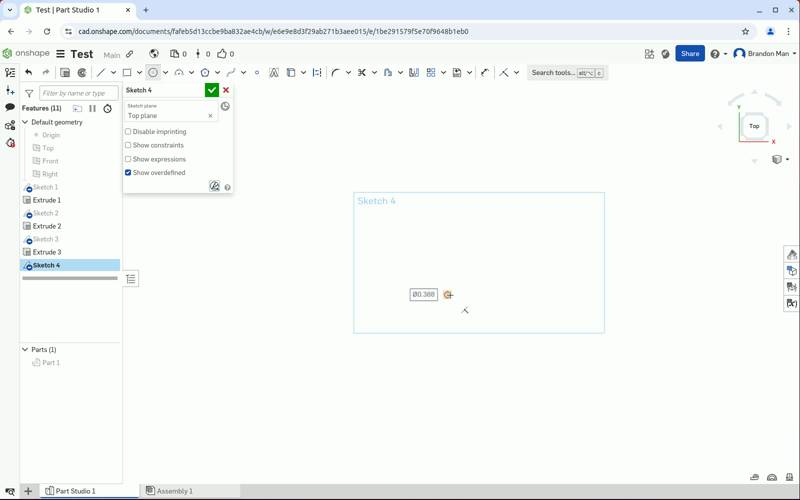
scroll(-6)
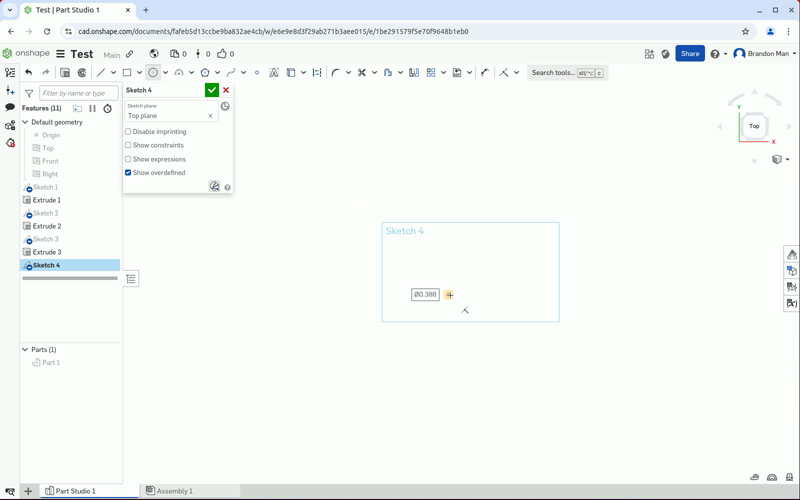
scroll(-6)
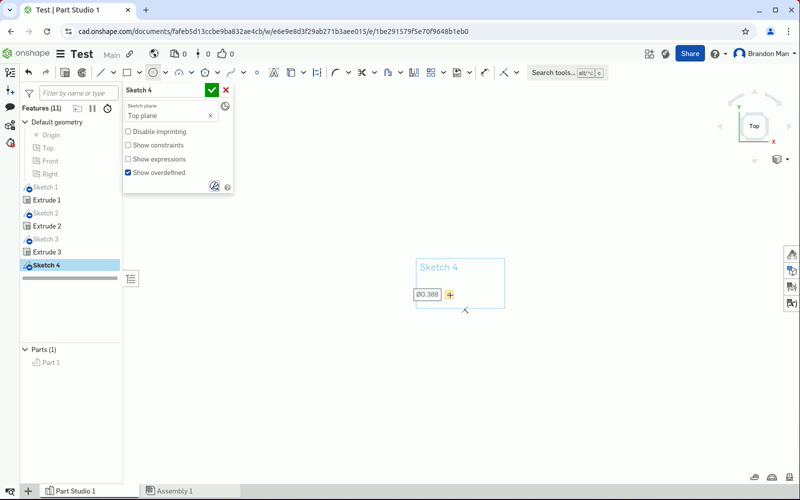
key(esc)
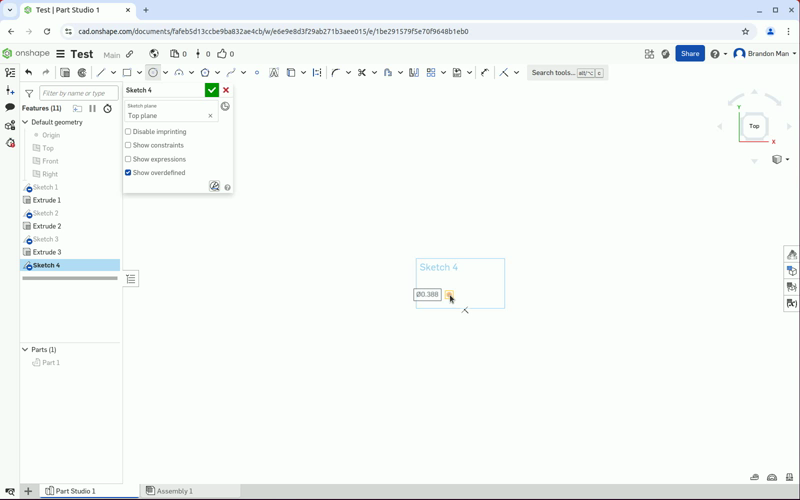
mouse_move(450, 294)
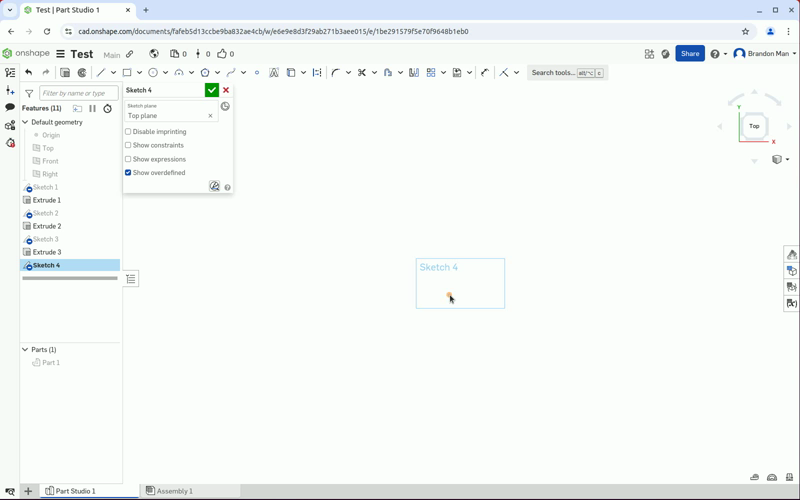
scroll(6)
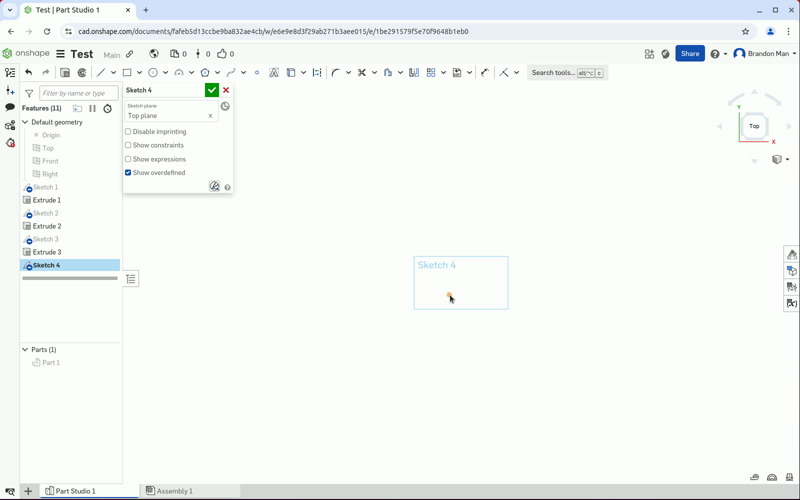
scroll(6)
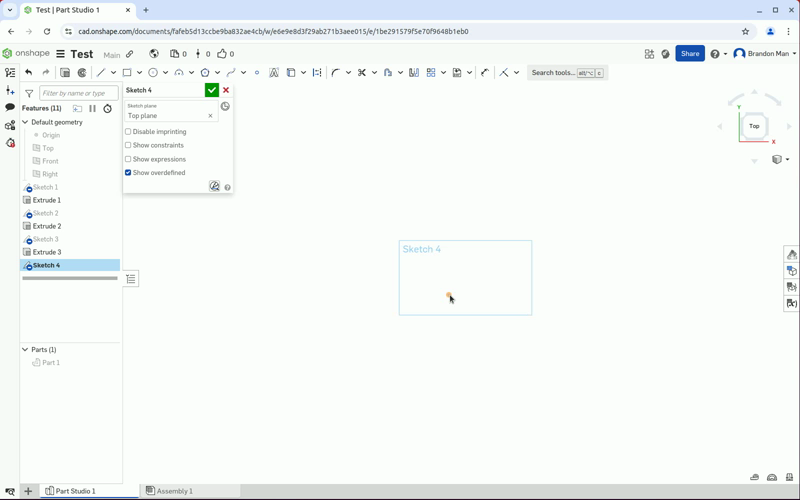
scroll(6)
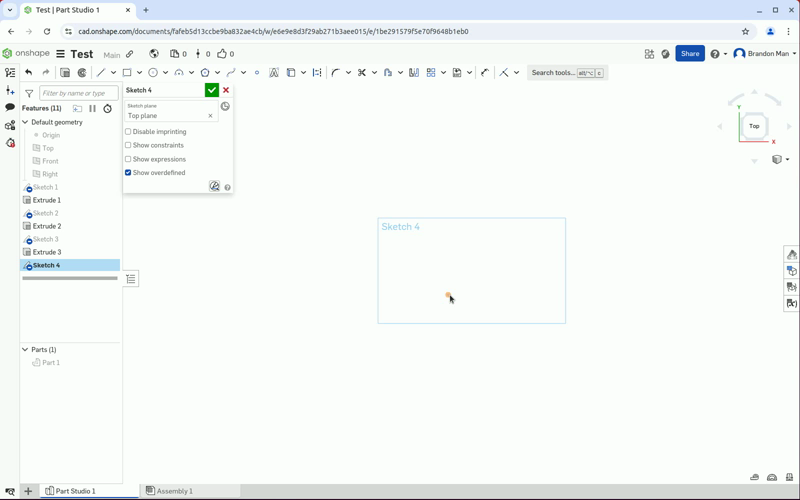
scroll(6)
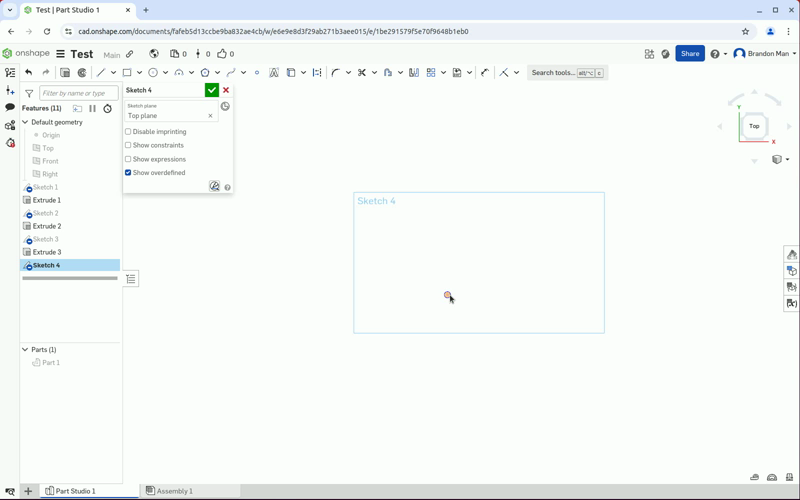
scroll(6)
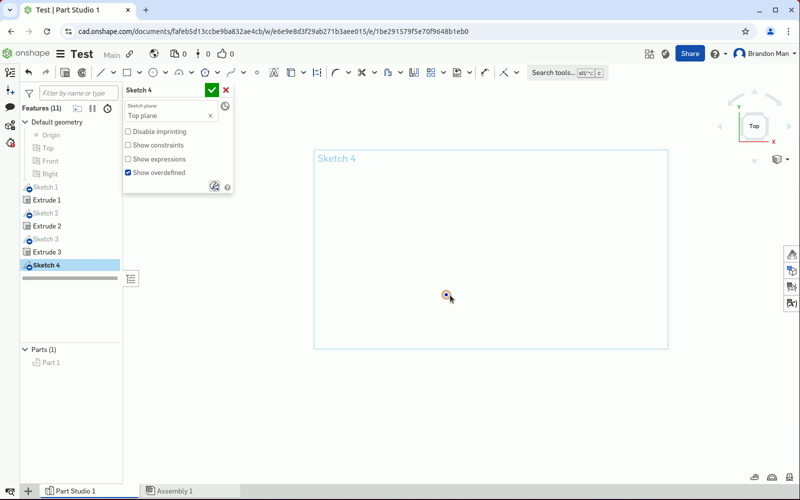
scroll(6)
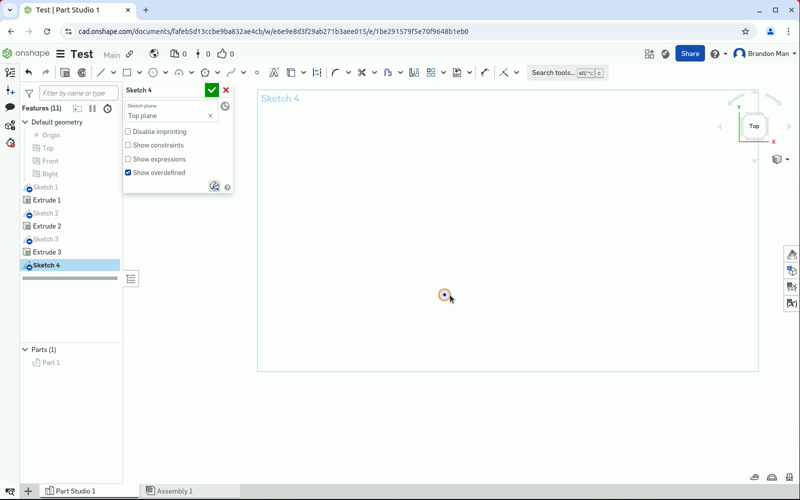
scroll(6)
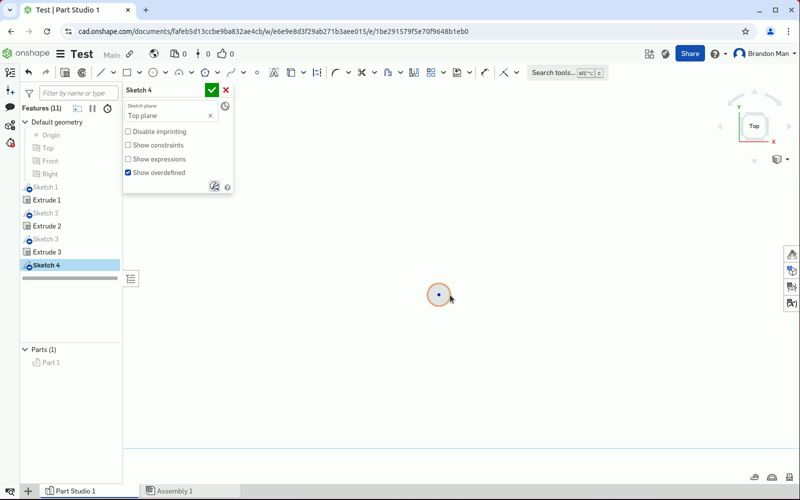
click(450, 294)
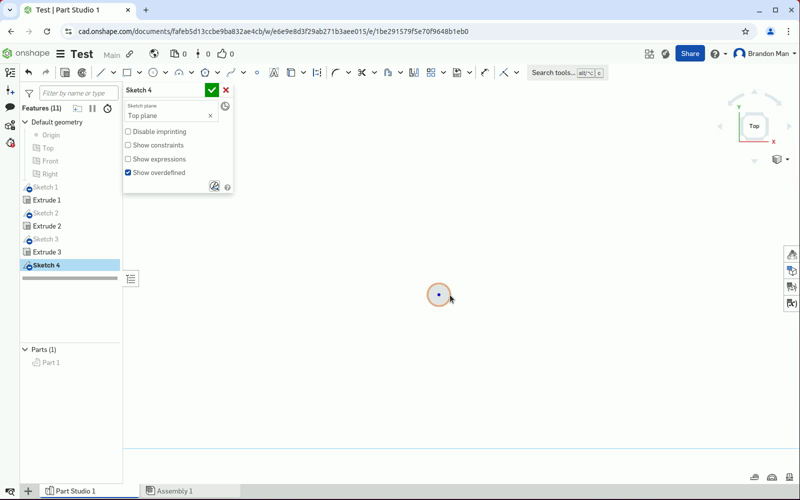
scroll(-6)
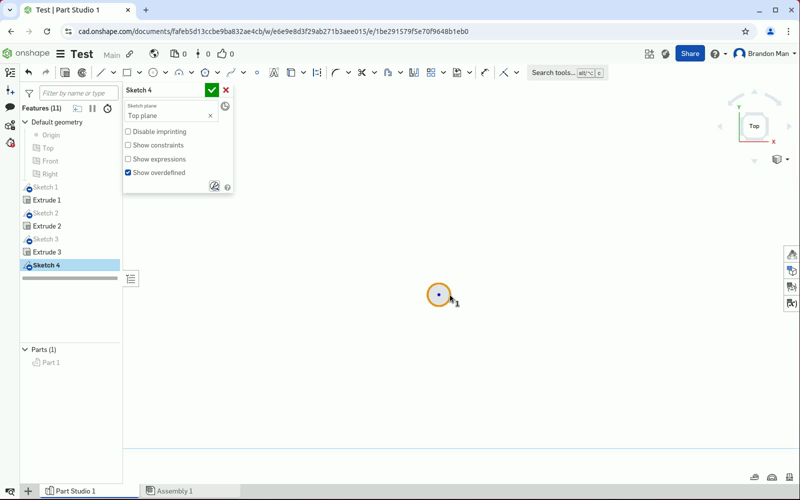
scroll(-6)
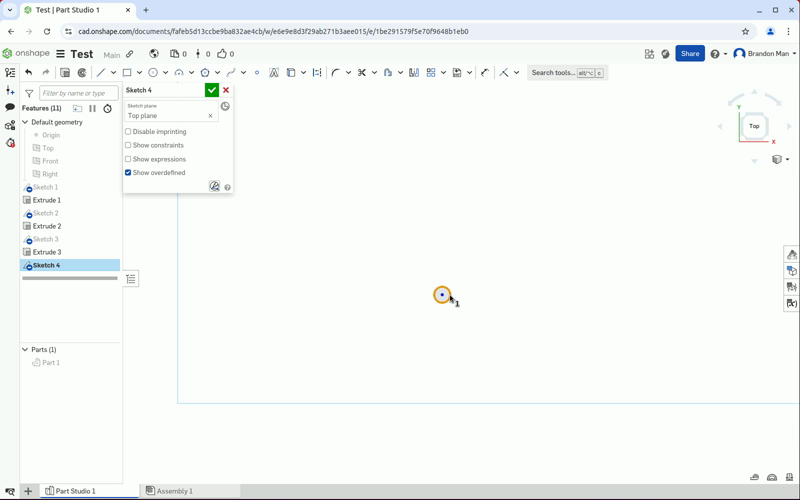
scroll(-6)
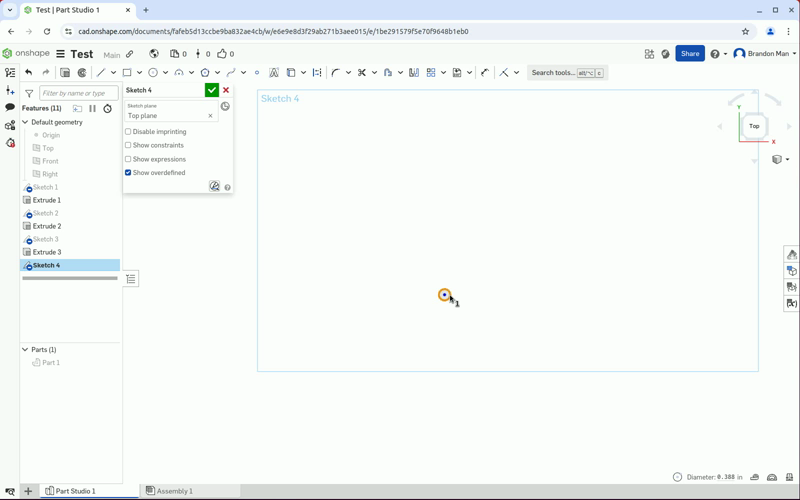
scroll(-6)
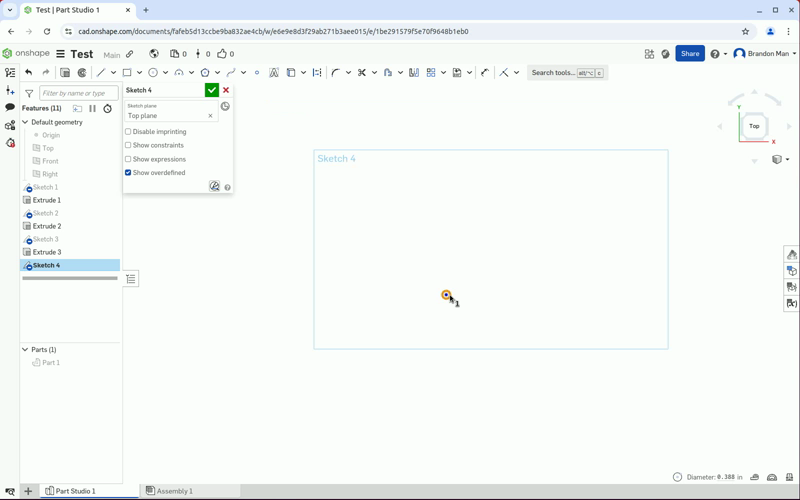
scroll(-6)
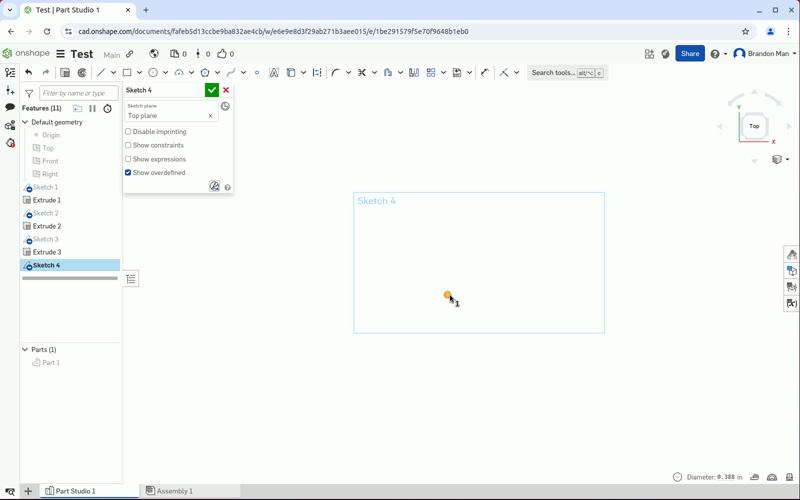
scroll(-6)
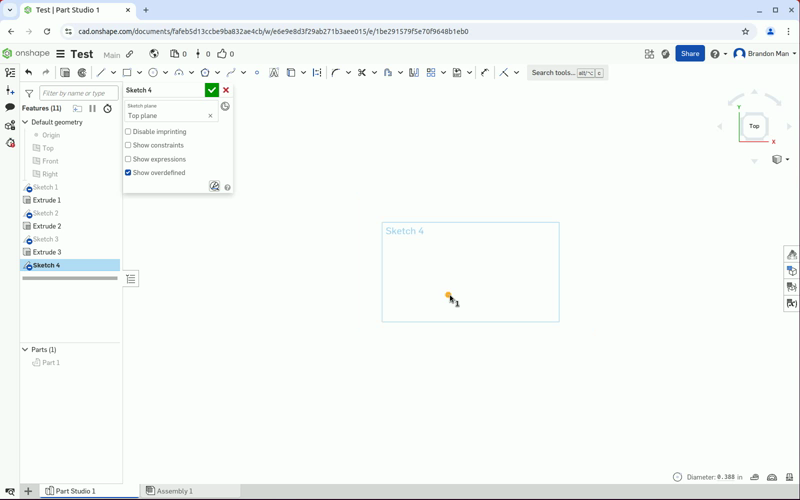
scroll(-6)
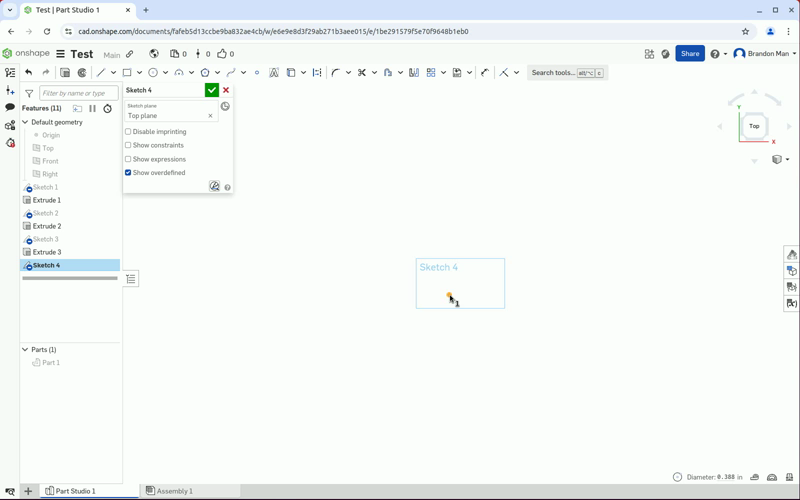
mouse_move(73, 352)
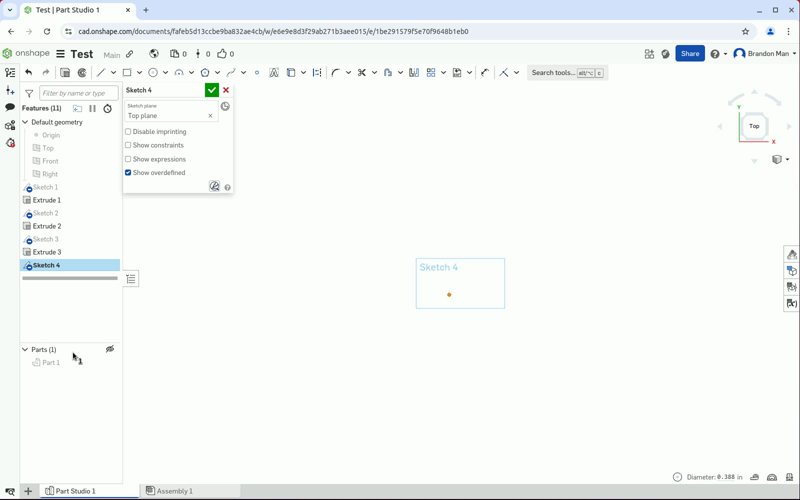
key(shift+y)
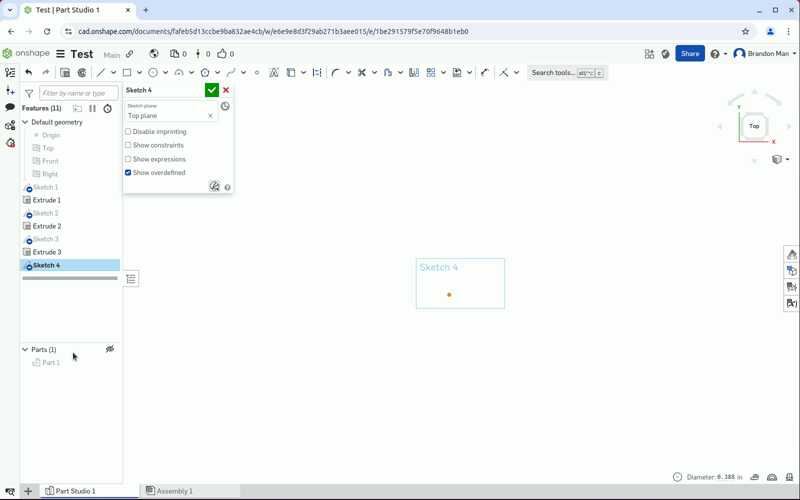
key(shift+e)
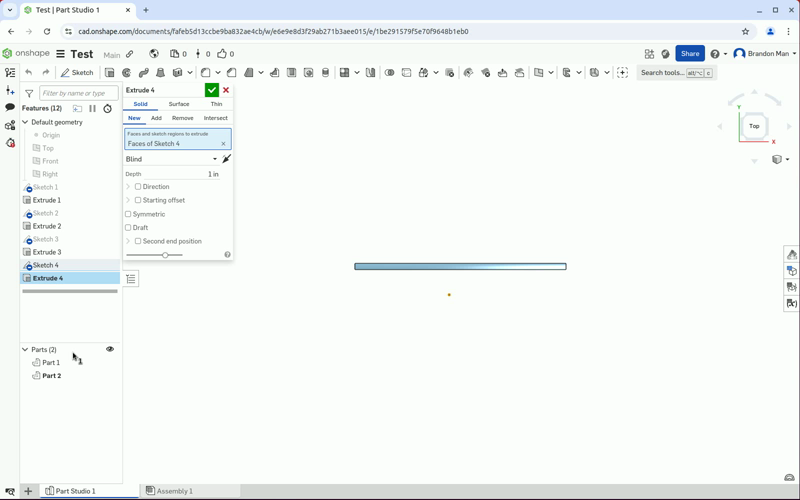
mouse_move(143, 106)
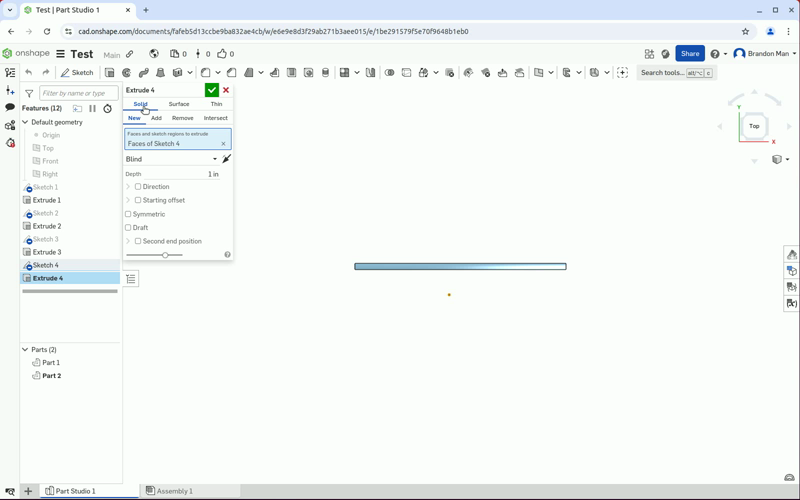
click(143, 106)
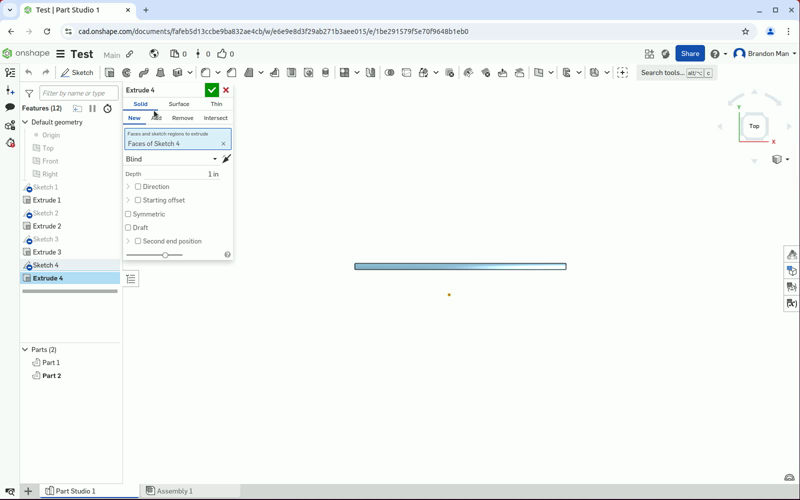
mouse_move(186, 120)
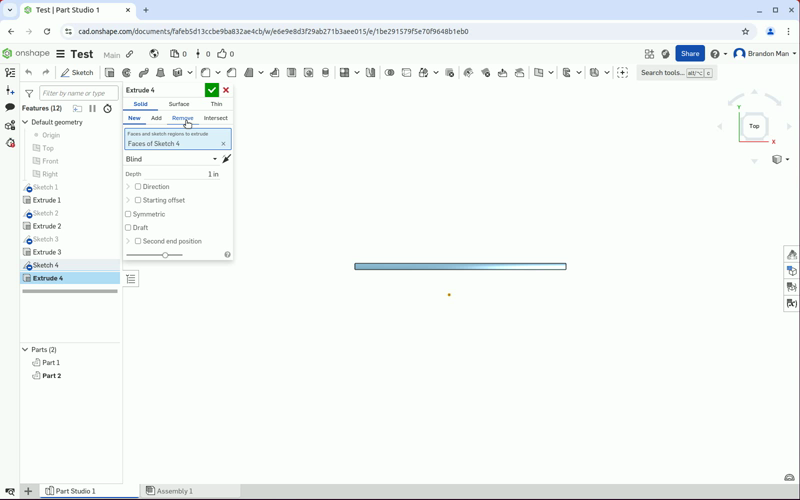
click(186, 120)
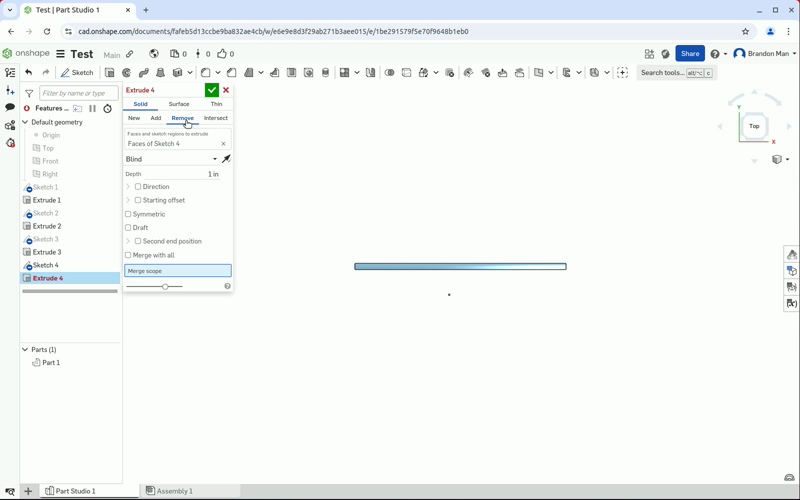
key(tab, 4)
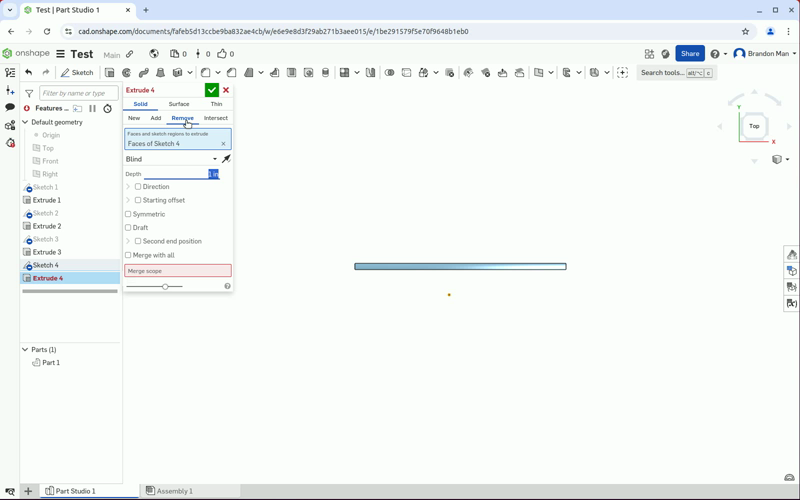
text(-0.963)
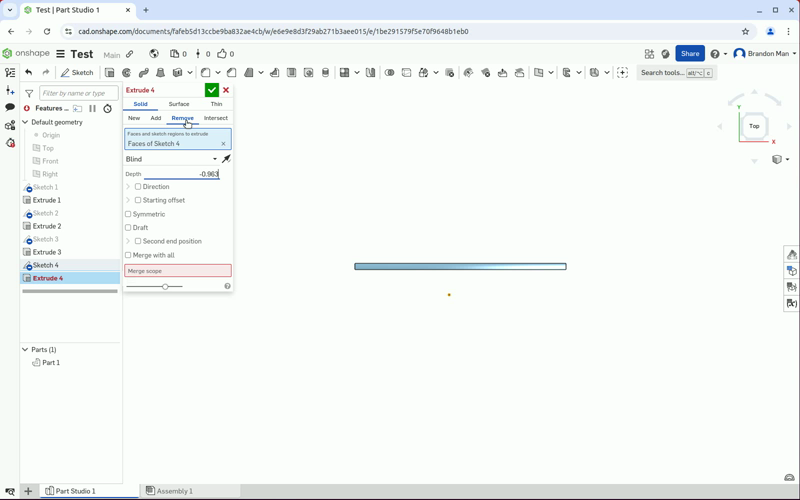
key(tab, 6)
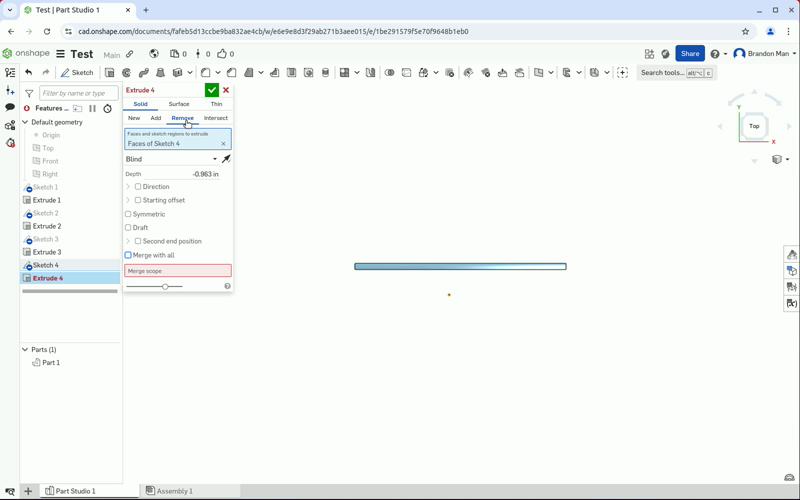
key(space)
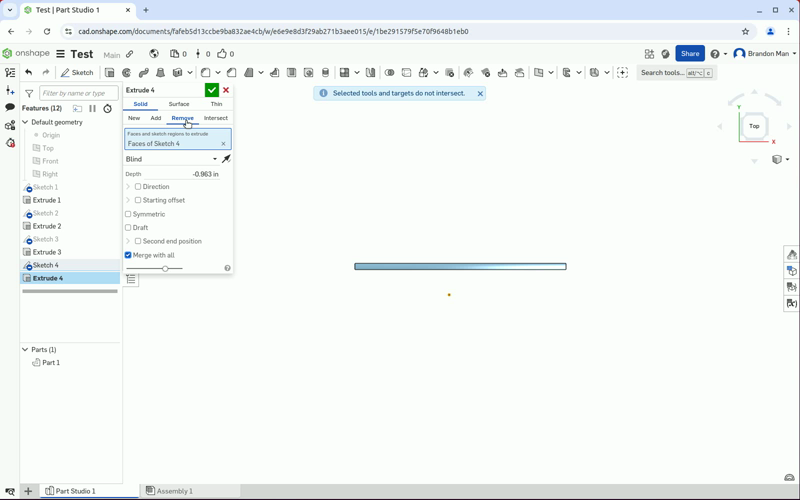
key(enter)
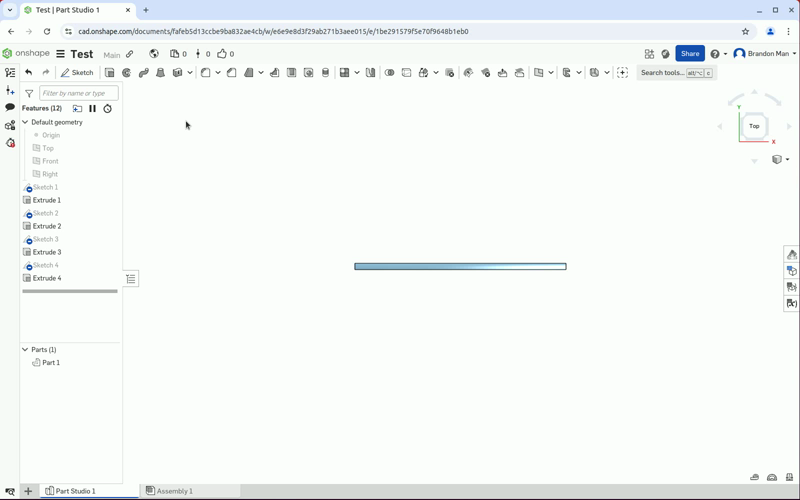
key(shift+h)
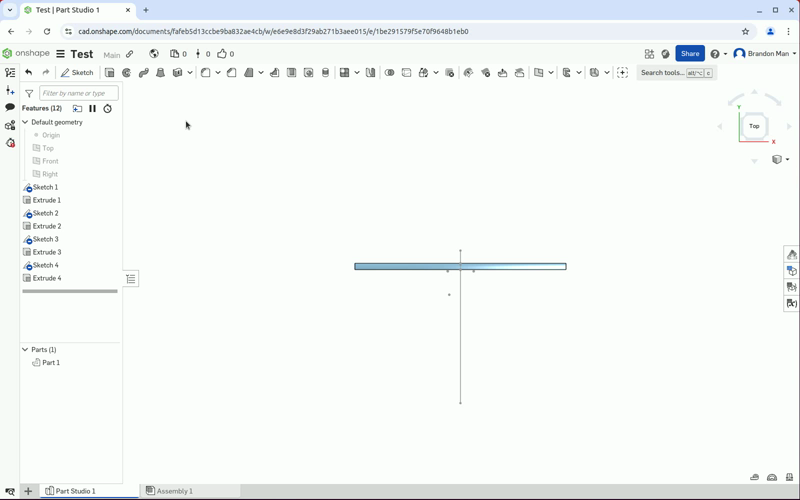
key(shift+h)
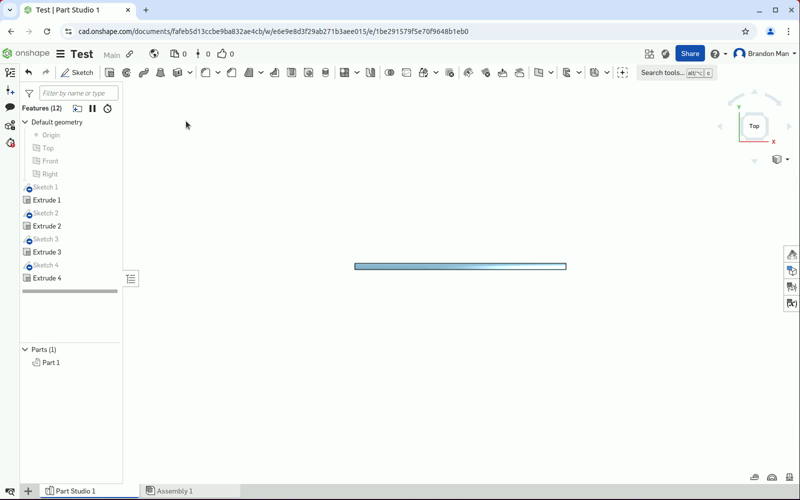
mouse_move(73, 189)
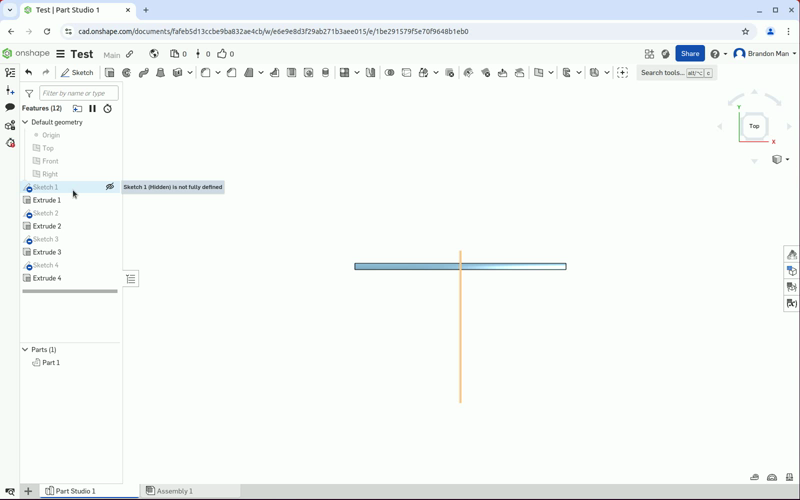
click(73, 189)
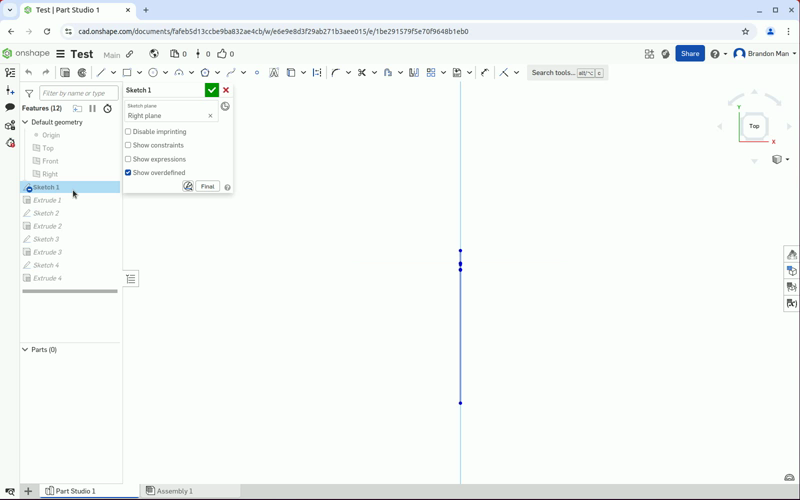
mouse_move(229, 92)
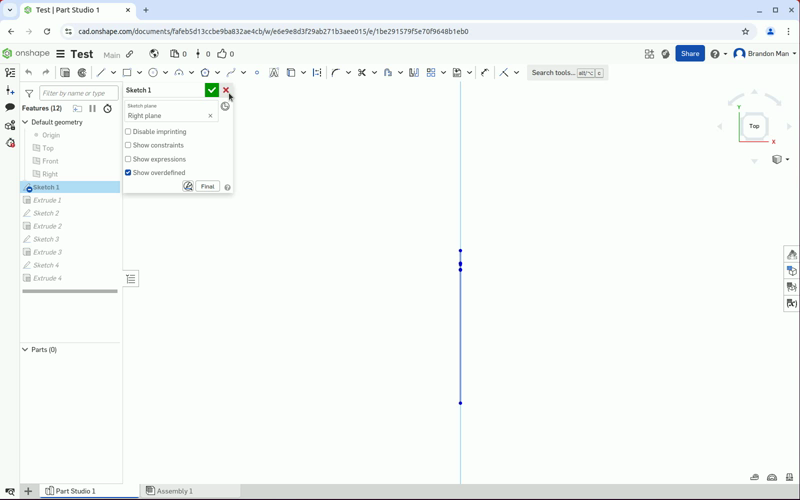
click(229, 92)
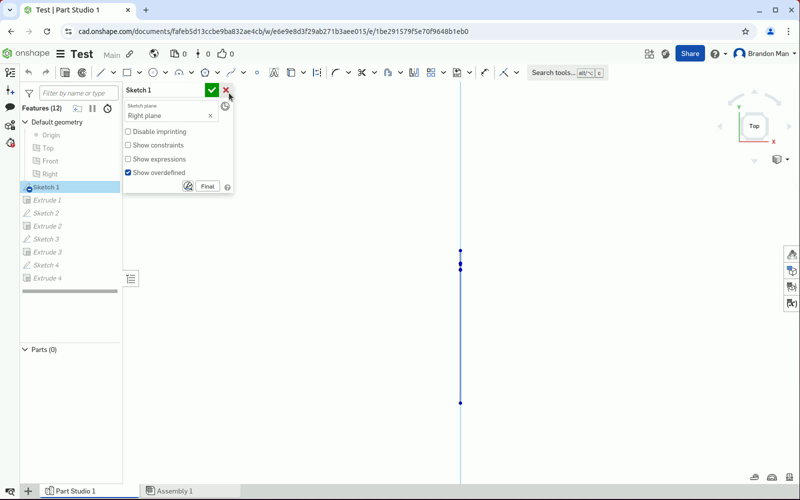
key(shift+s)
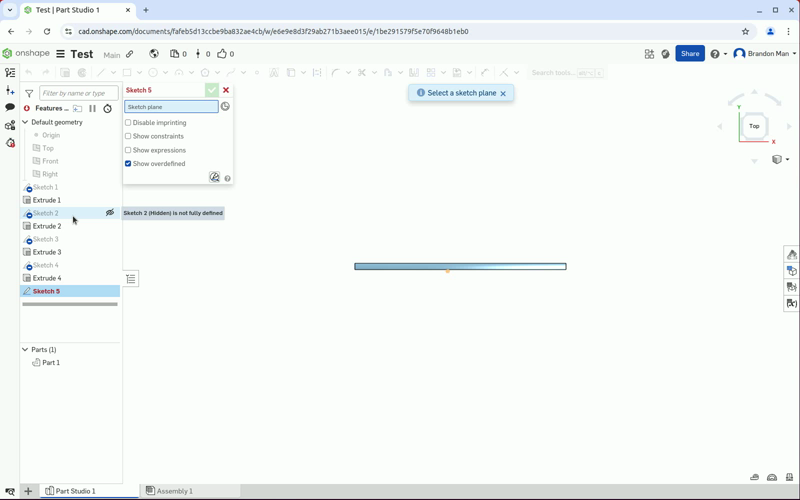
scroll(3)
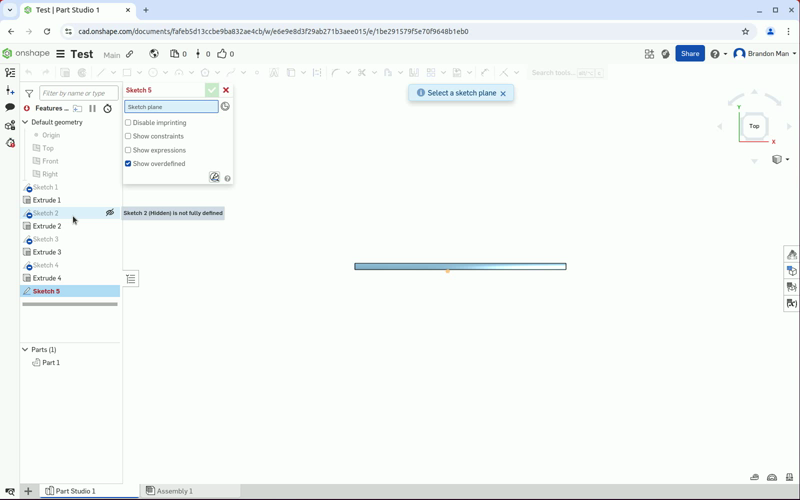
mouse_move(73, 150)
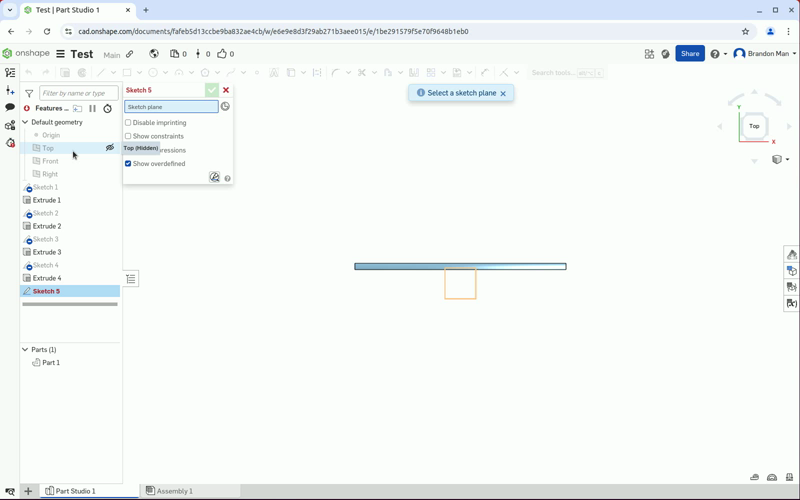
click(73, 150)
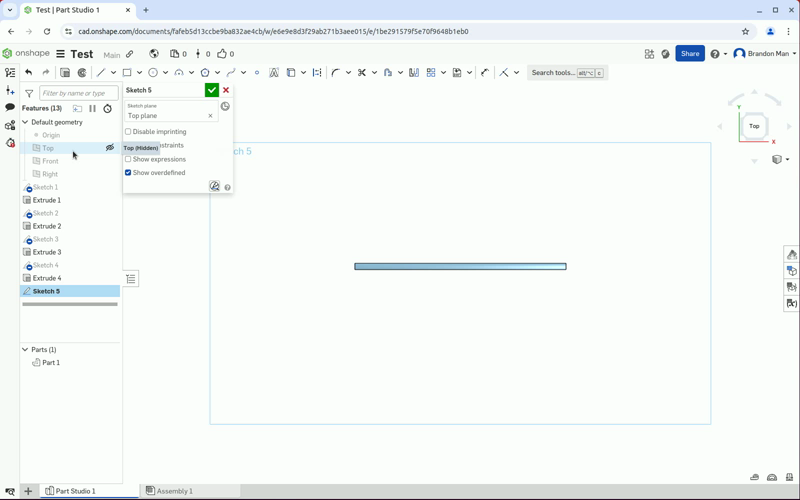
mouse_move(73, 352)
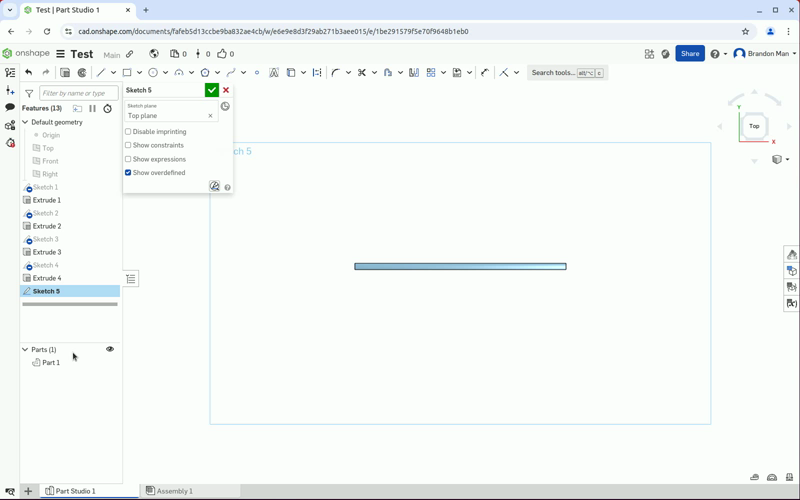
key(y)
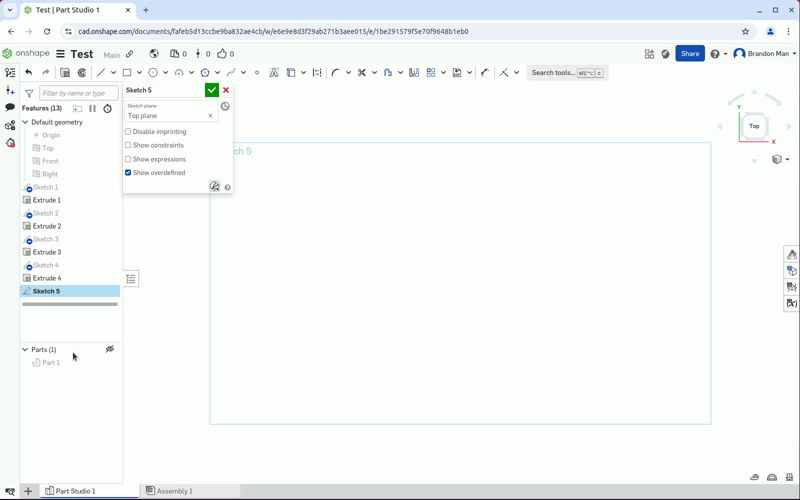
key(c)
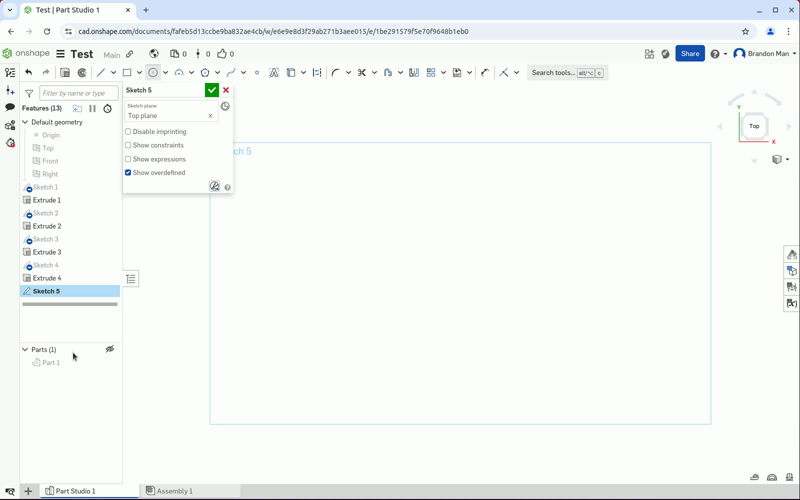
key_down(shift)
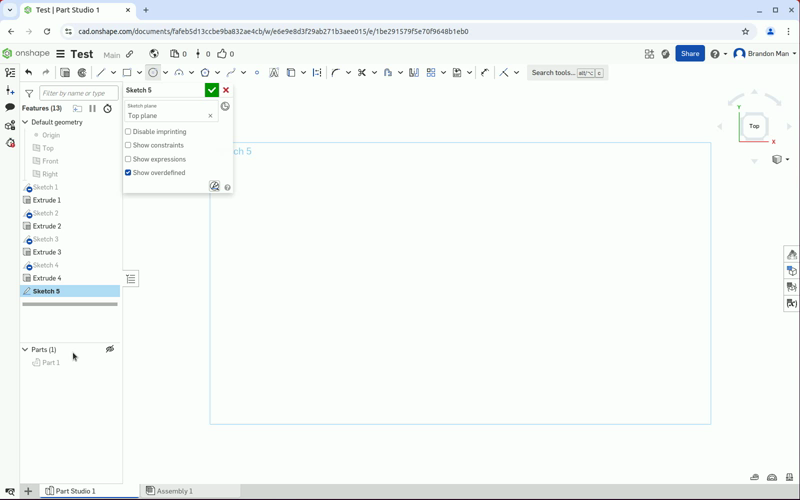
mouse_move(473, 294)
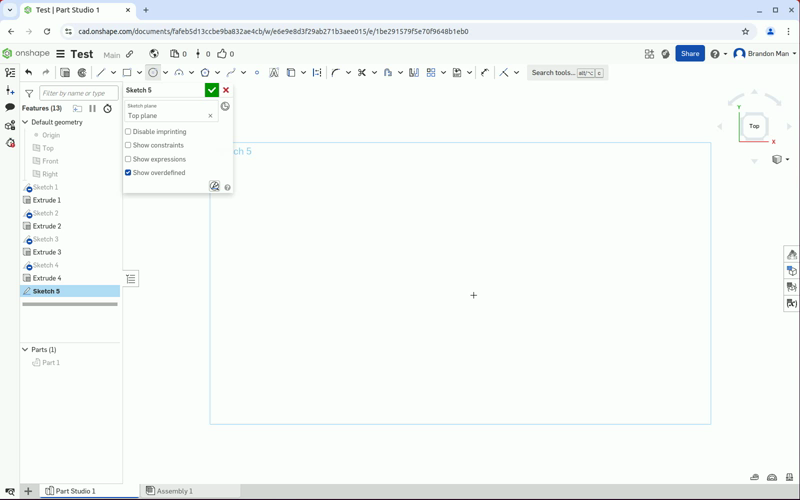
click(473, 294)
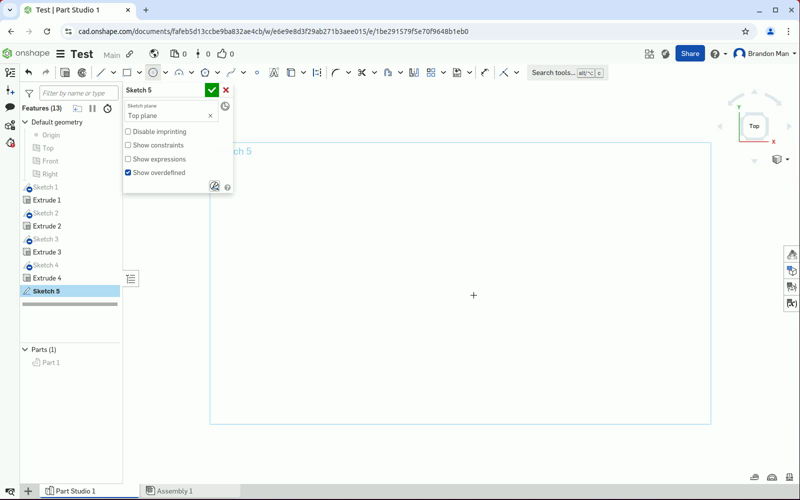
key_up(shift)
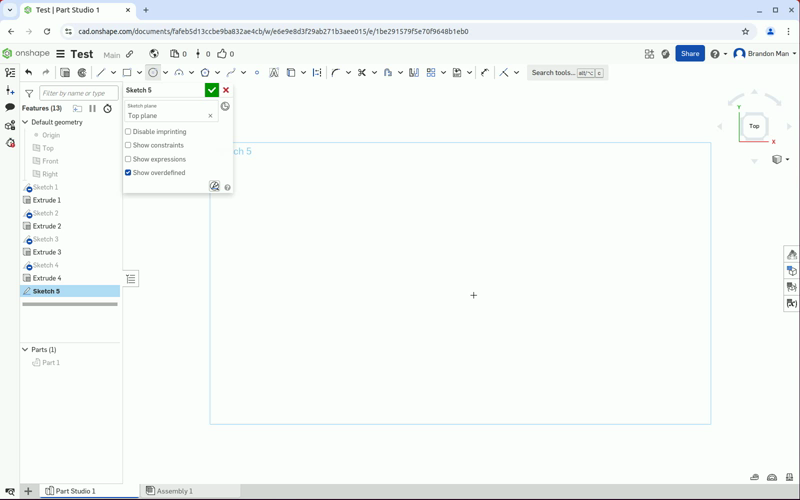
mouse_move(474, 294)
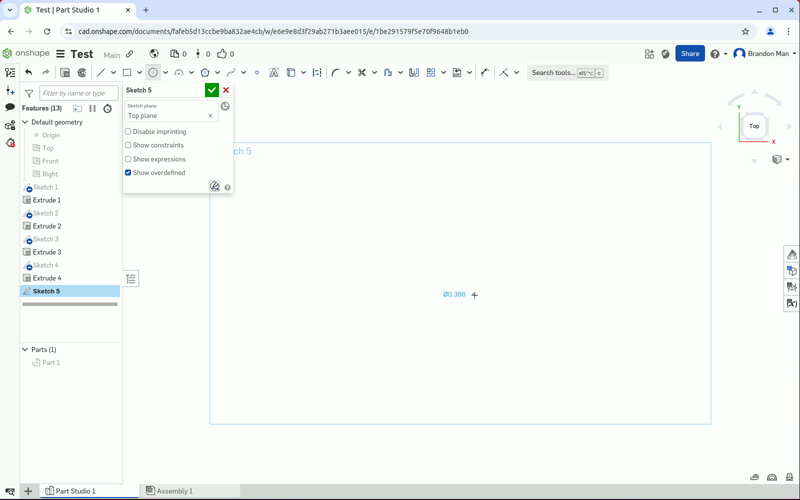
scroll(6)
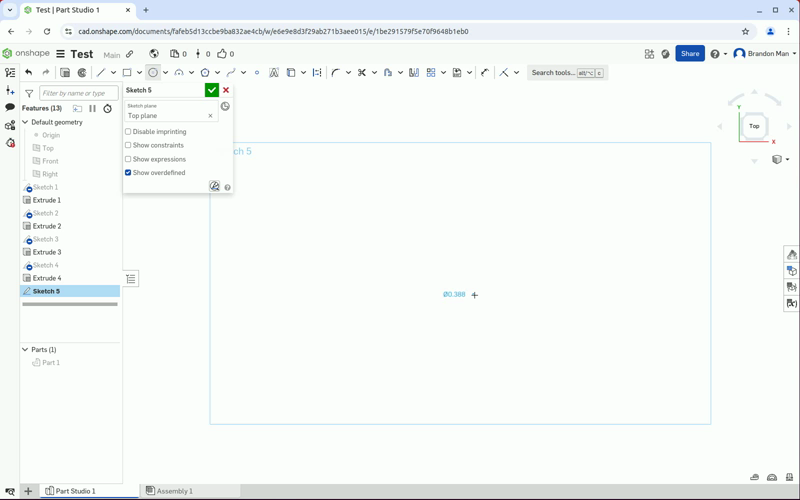
scroll(6)
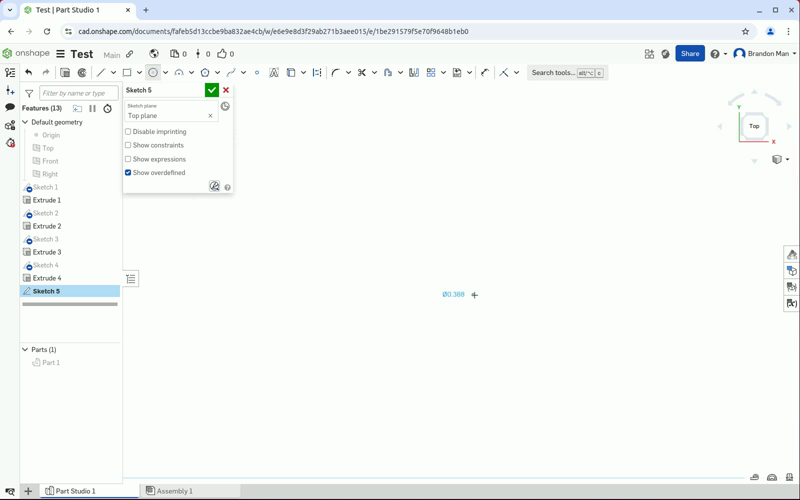
scroll(6)
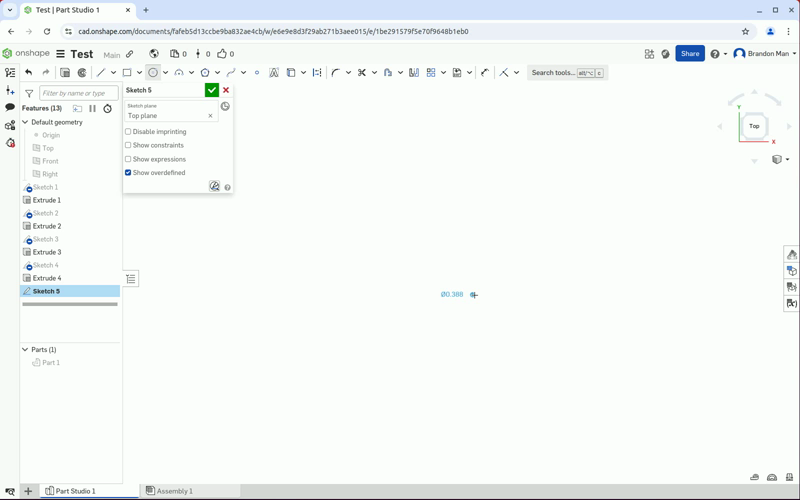
scroll(6)
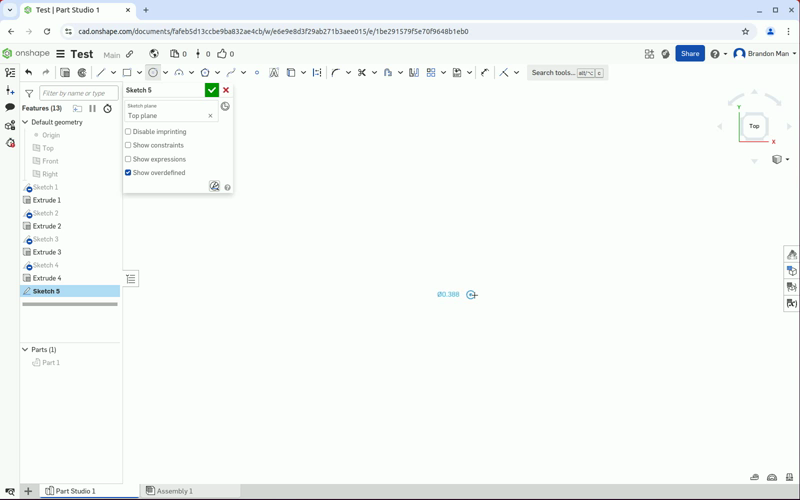
scroll(6)
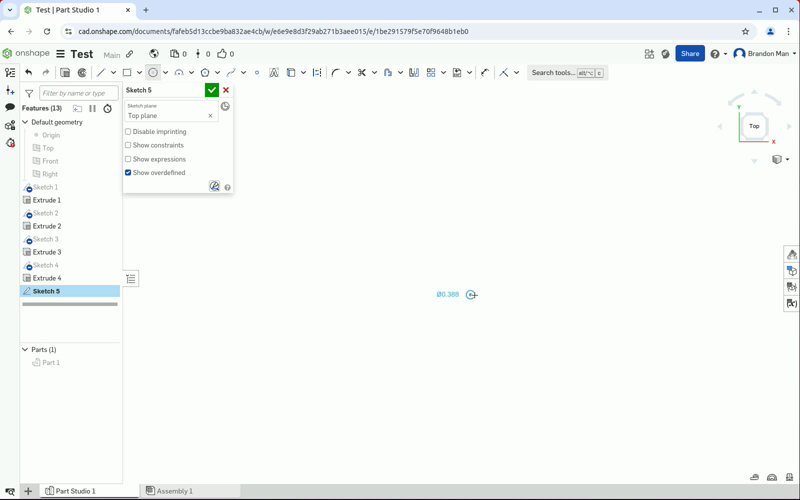
scroll(6)
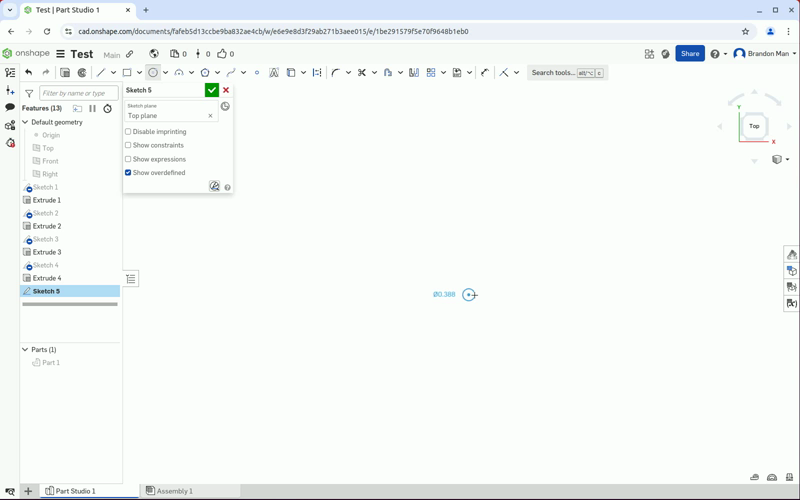
scroll(6)
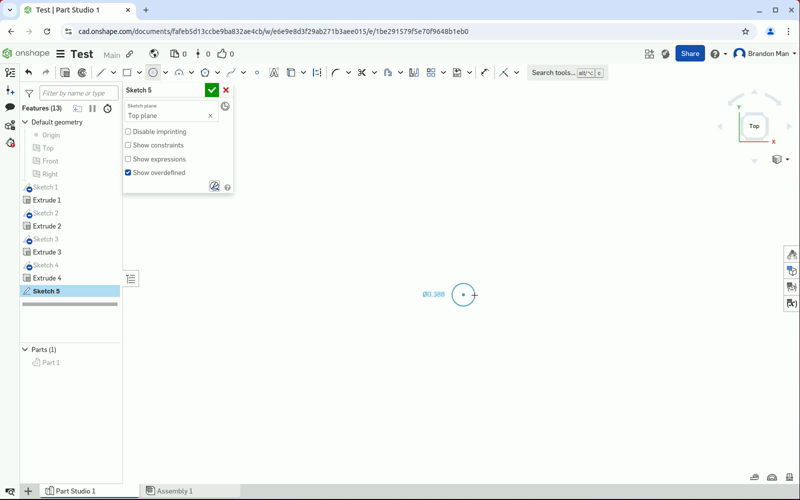
click(474, 294)
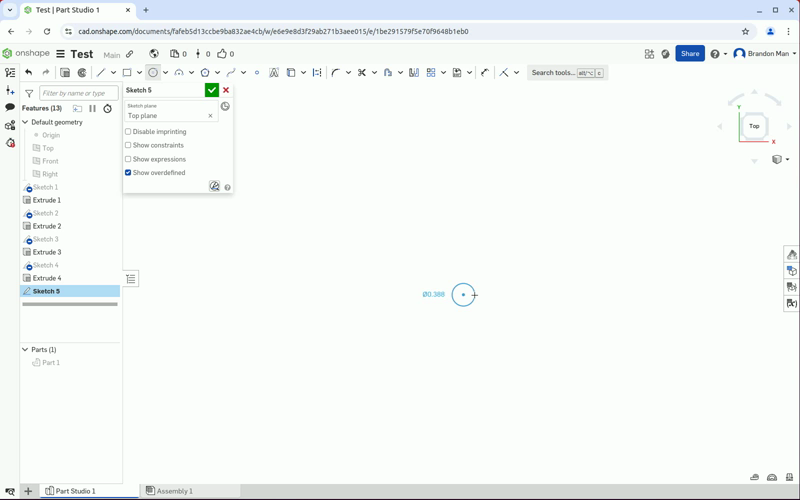
scroll(-6)
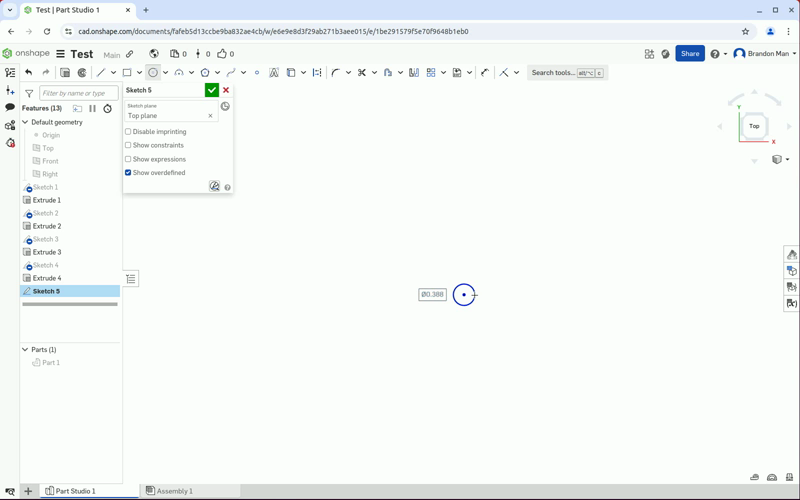
scroll(-6)
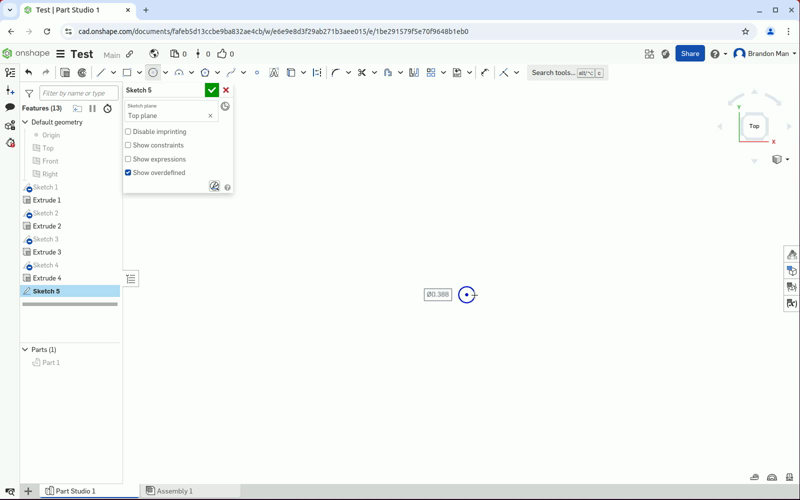
scroll(-6)
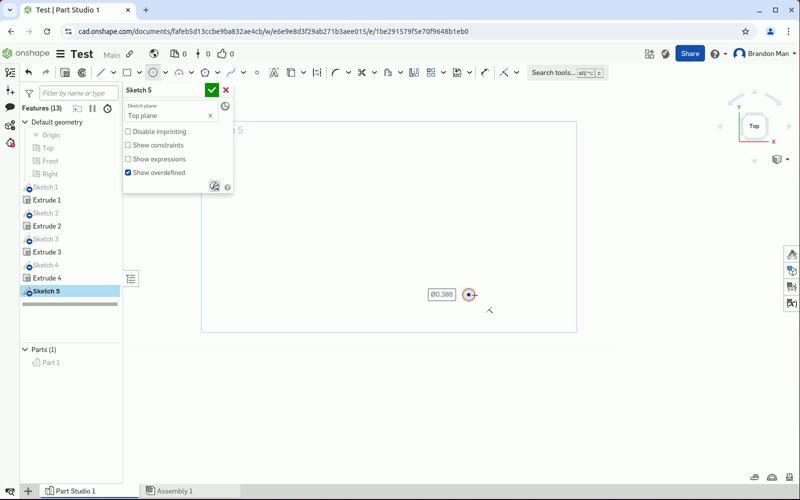
scroll(-6)
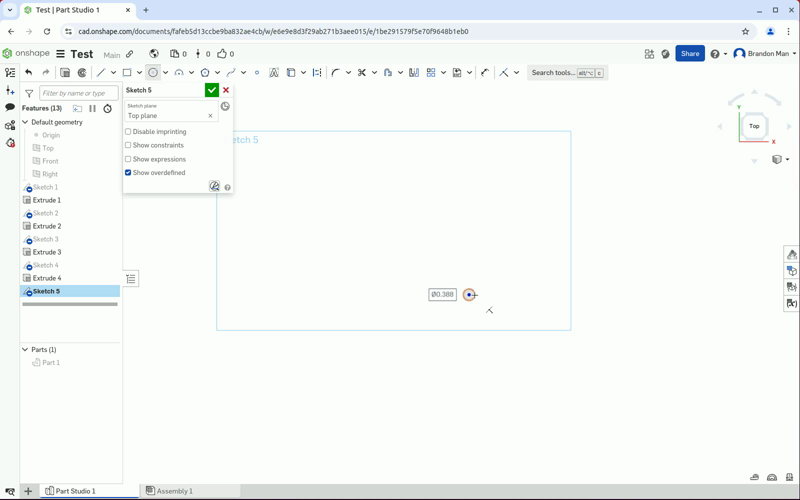
scroll(-6)
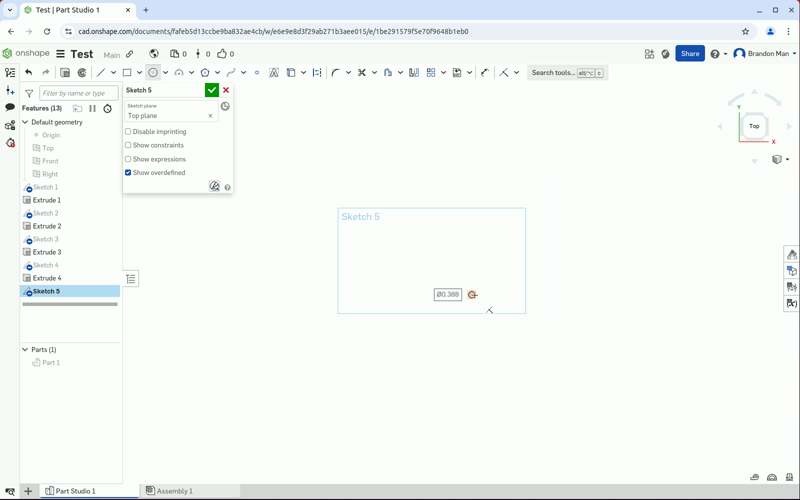
scroll(-6)
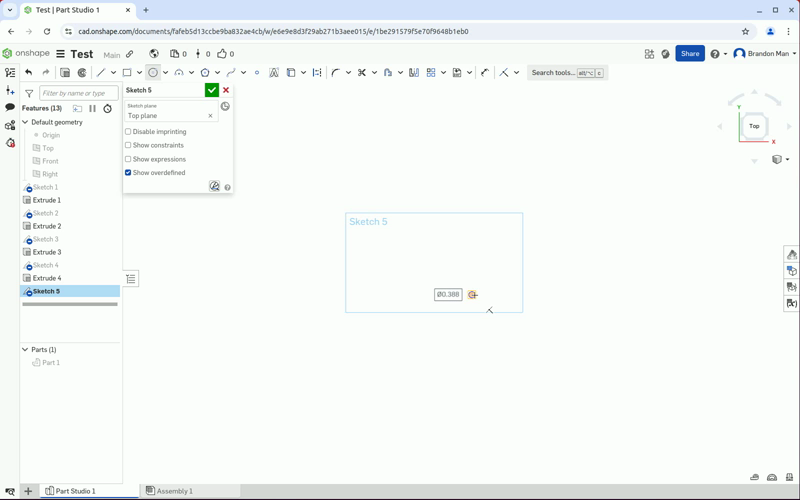
scroll(-6)
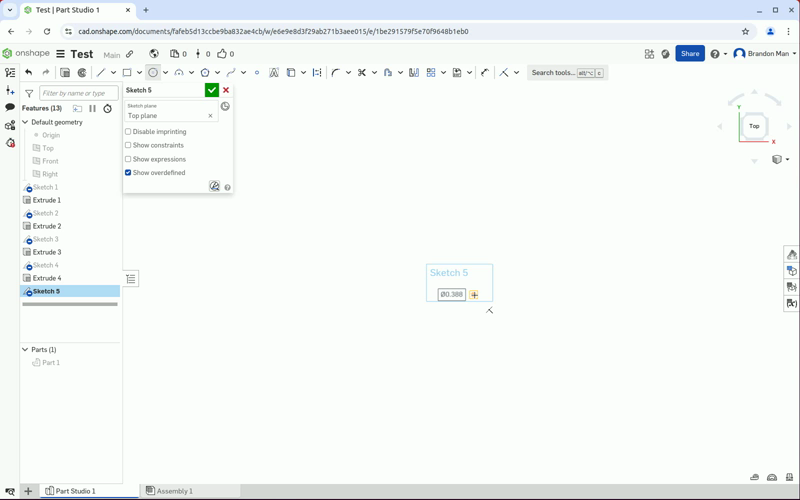
key(esc)
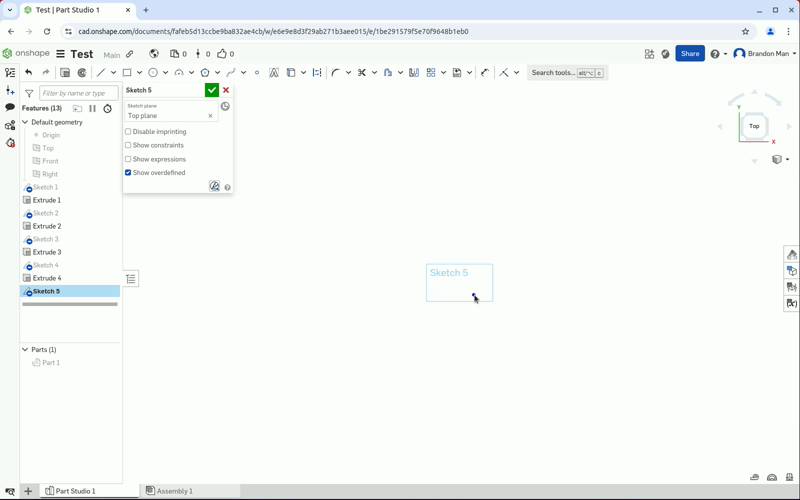
mouse_move(473, 295)
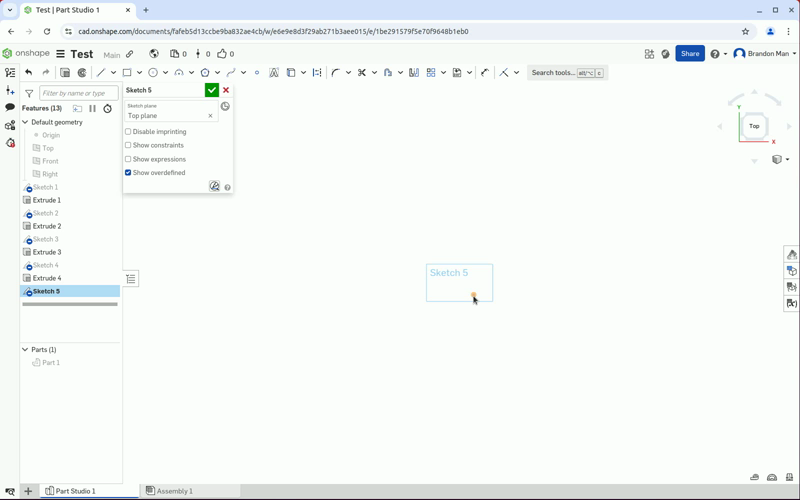
scroll(6)
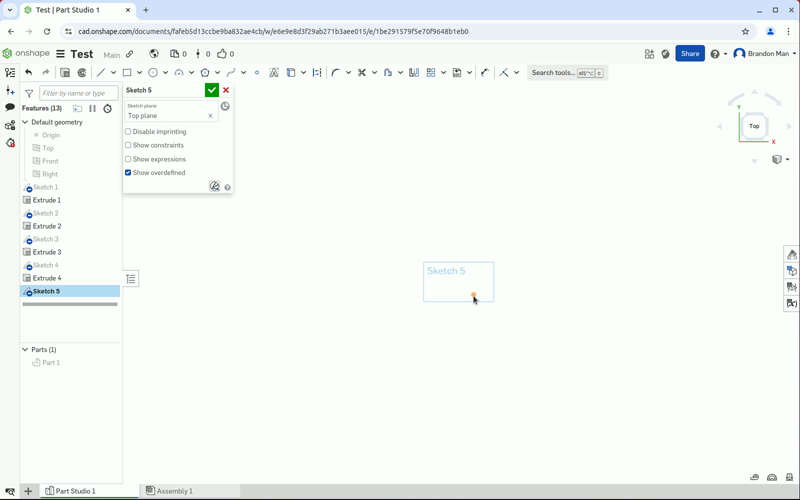
scroll(6)
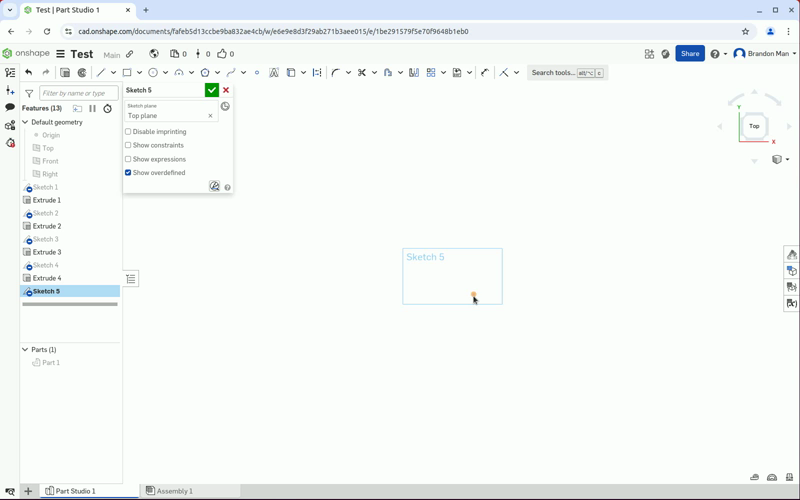
scroll(6)
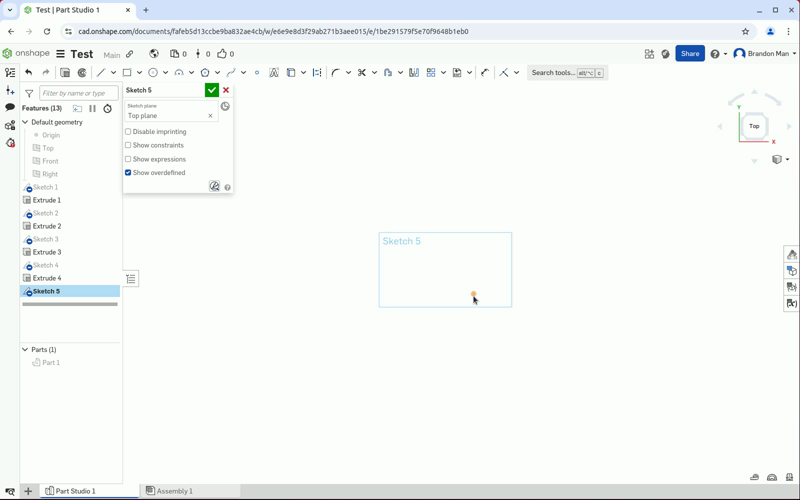
scroll(6)
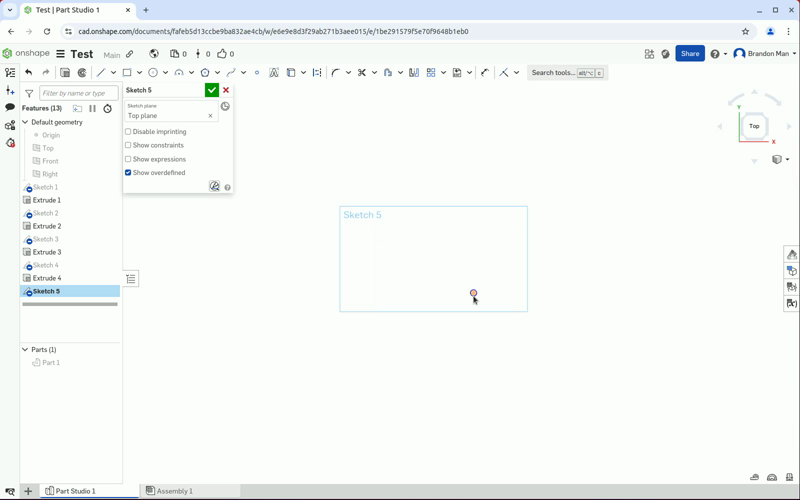
scroll(6)
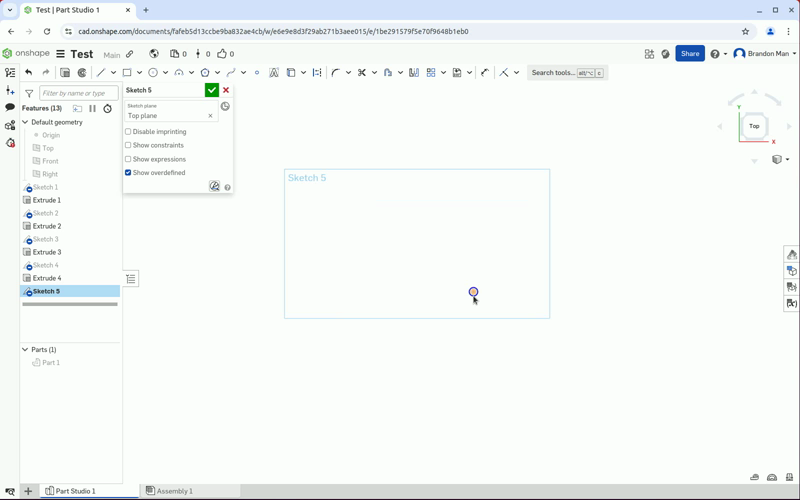
scroll(6)
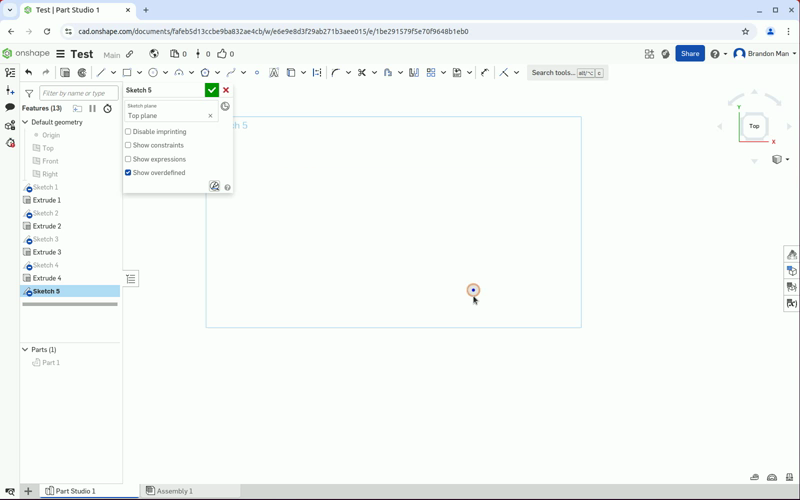
scroll(6)
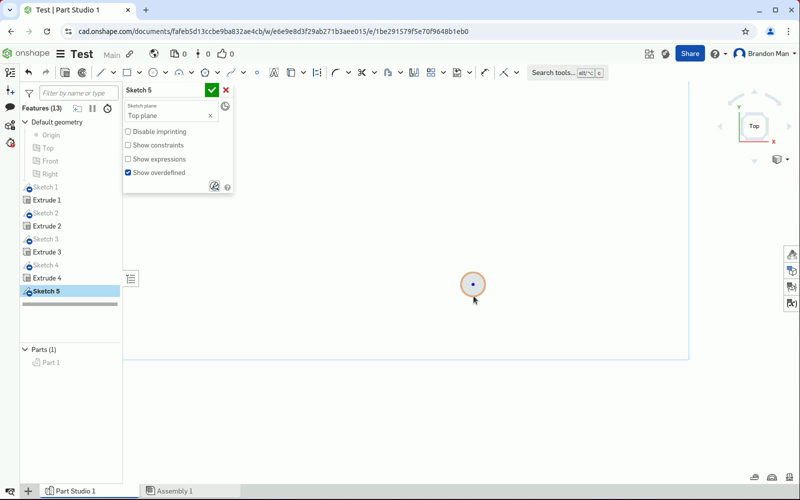
click(473, 295)
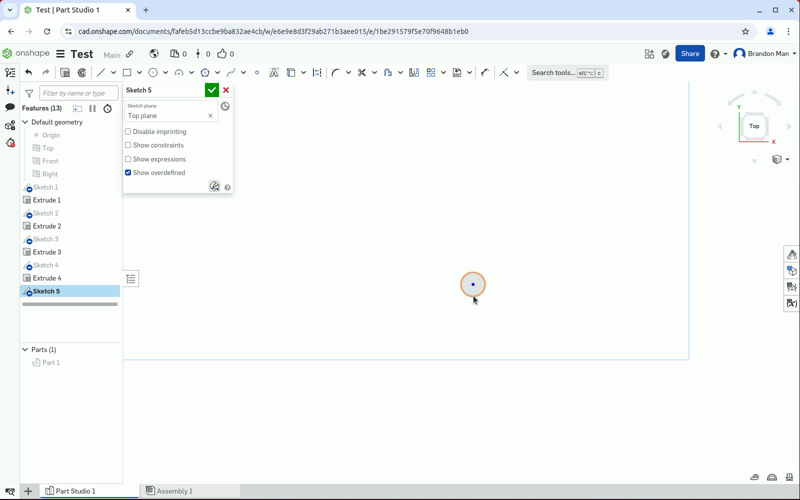
scroll(-6)
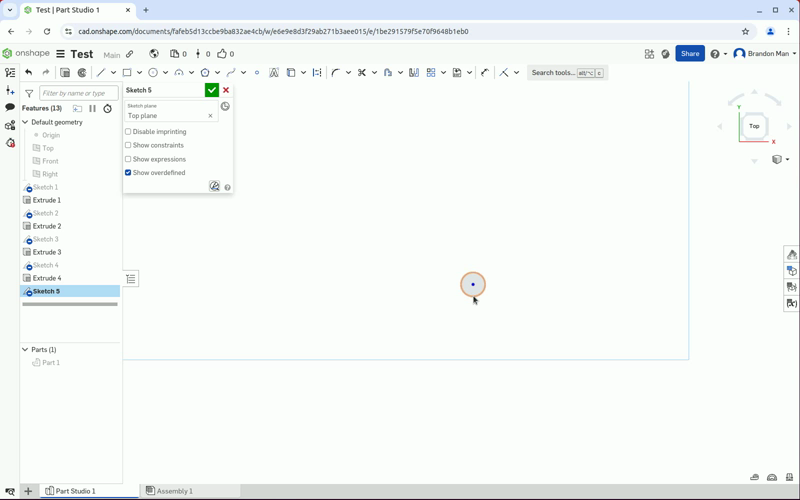
scroll(-6)
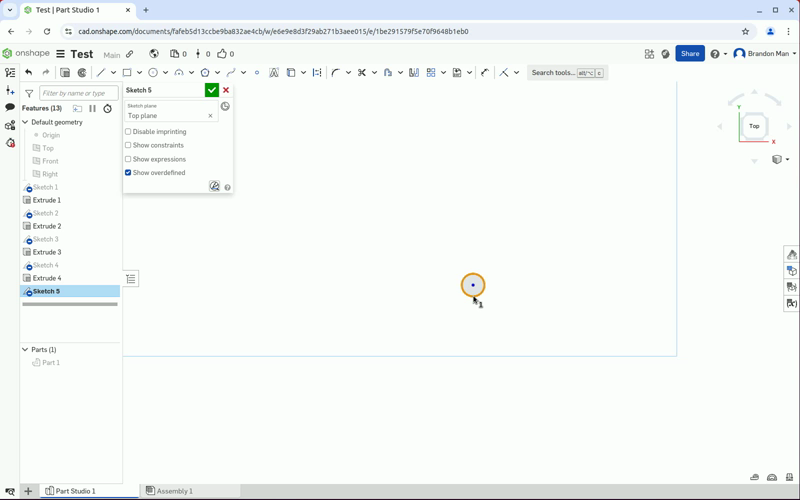
scroll(-6)
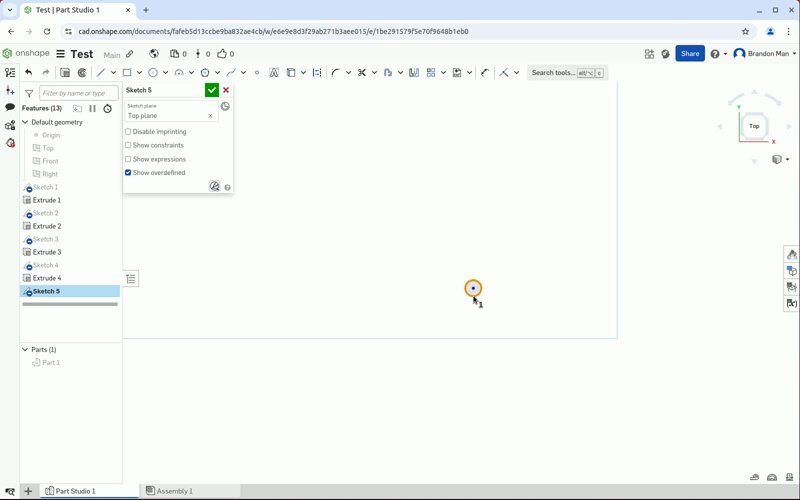
scroll(-6)
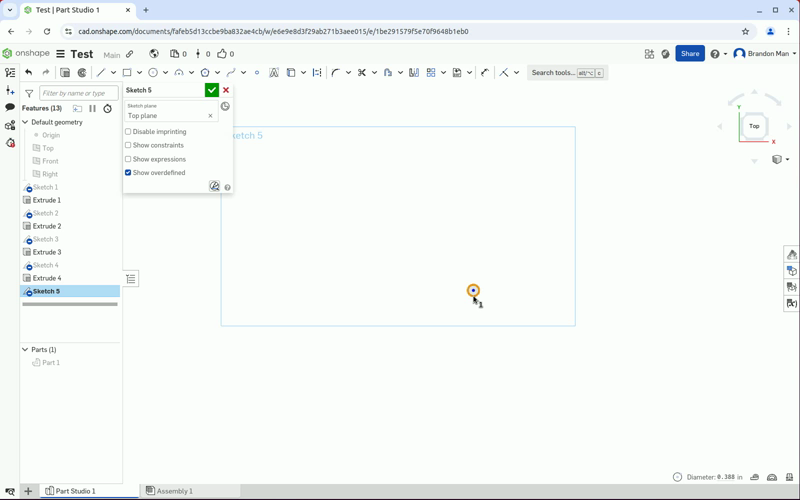
scroll(-6)
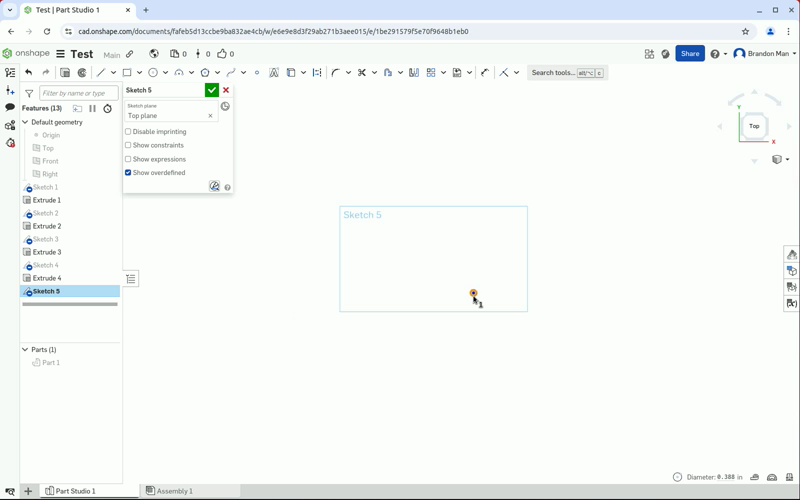
scroll(-6)
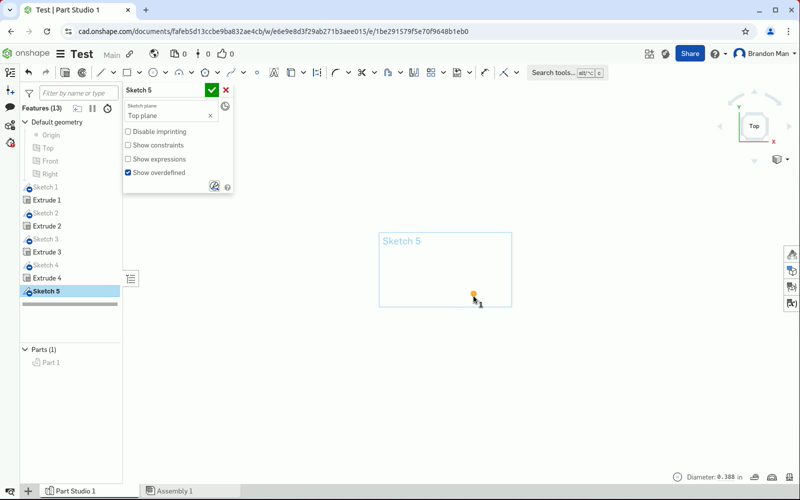
scroll(-6)
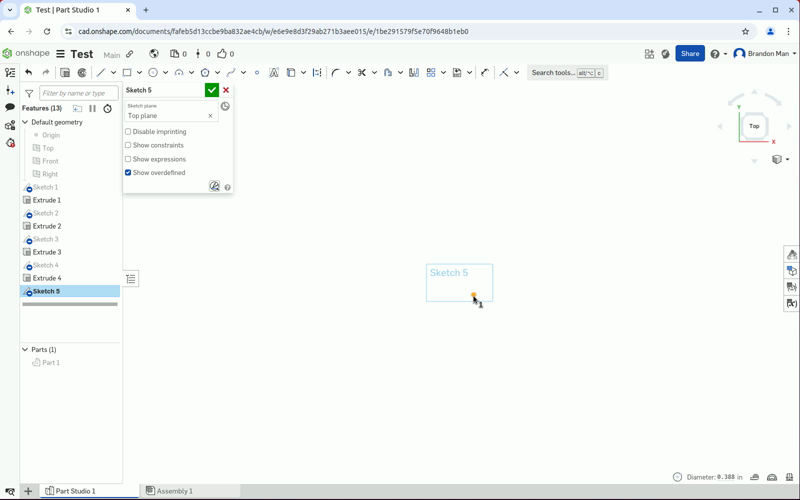
mouse_move(73, 352)
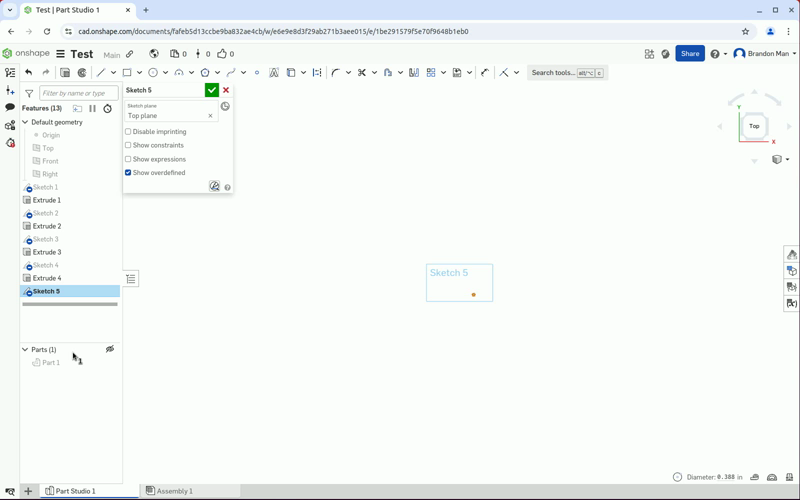
key(shift+y)
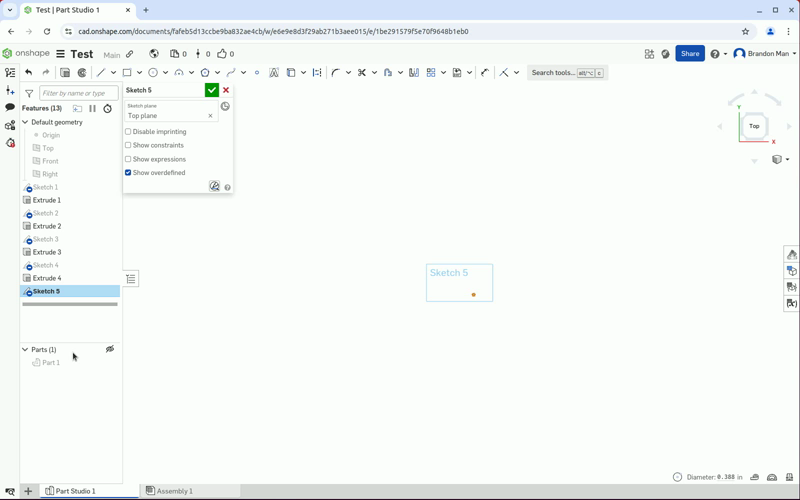
key(shift+e)
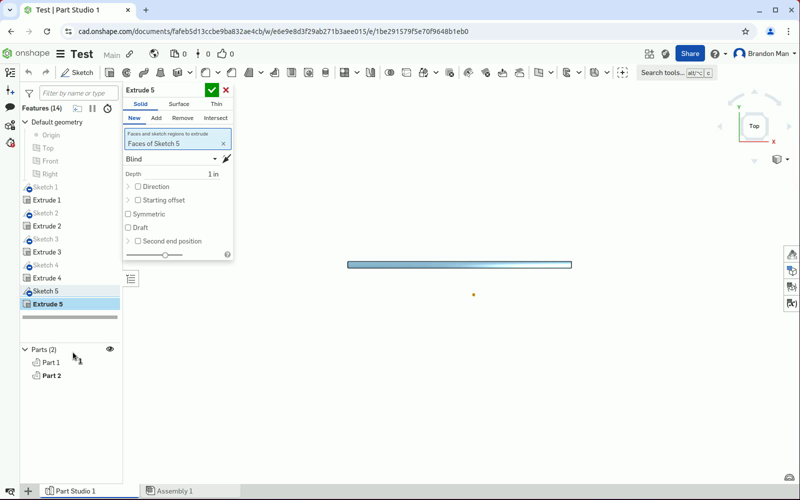
mouse_move(143, 106)
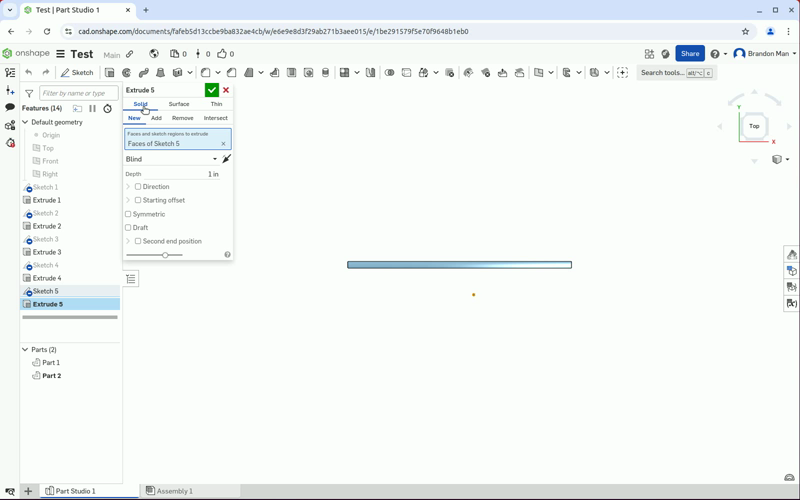
click(143, 106)
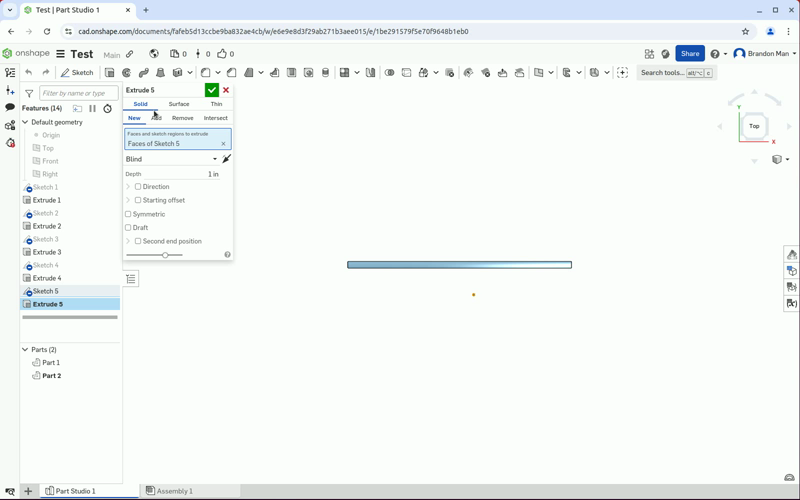
mouse_move(186, 120)
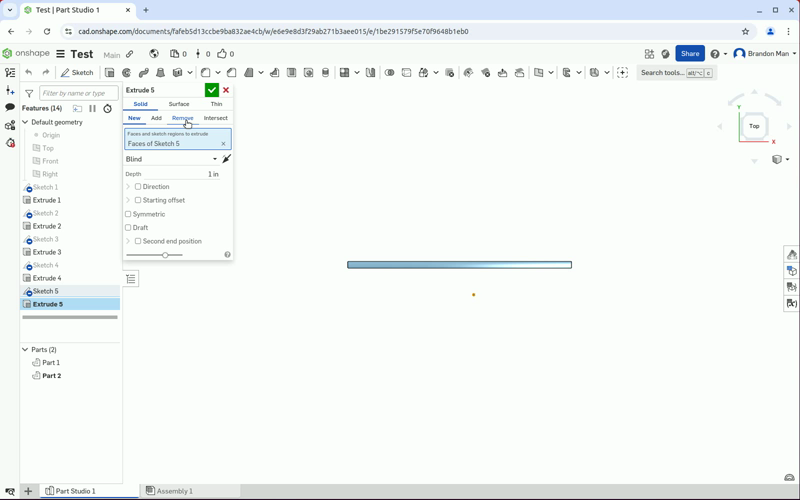
click(186, 120)
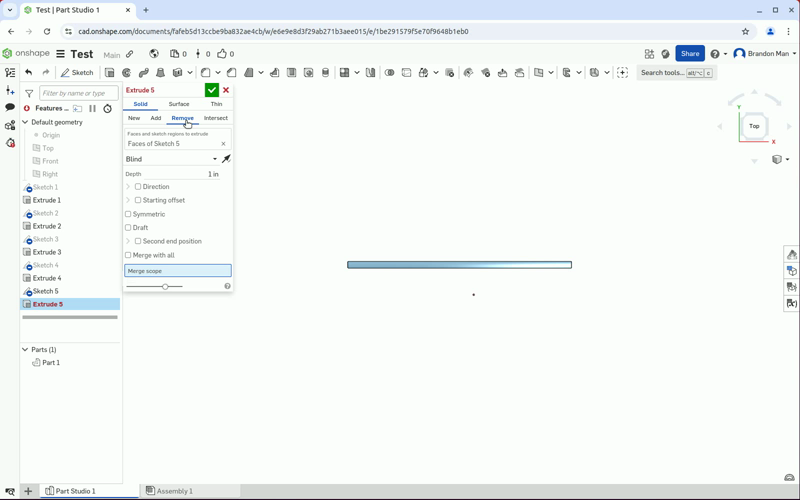
key(tab, 4)
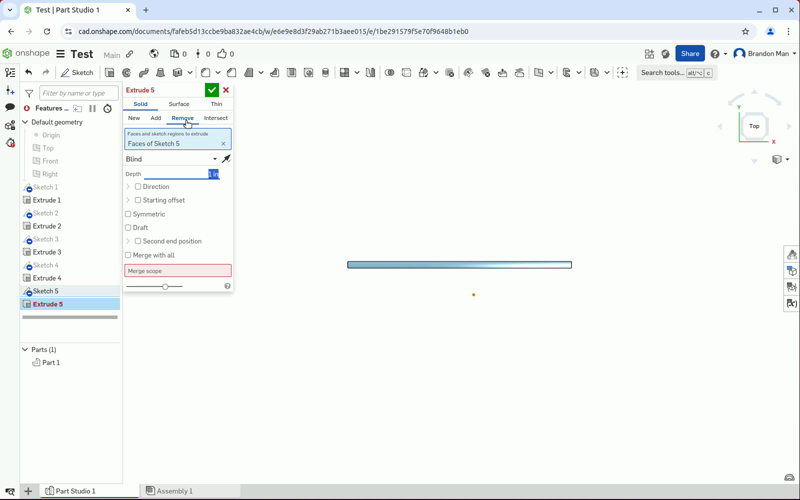
text(-0.963)
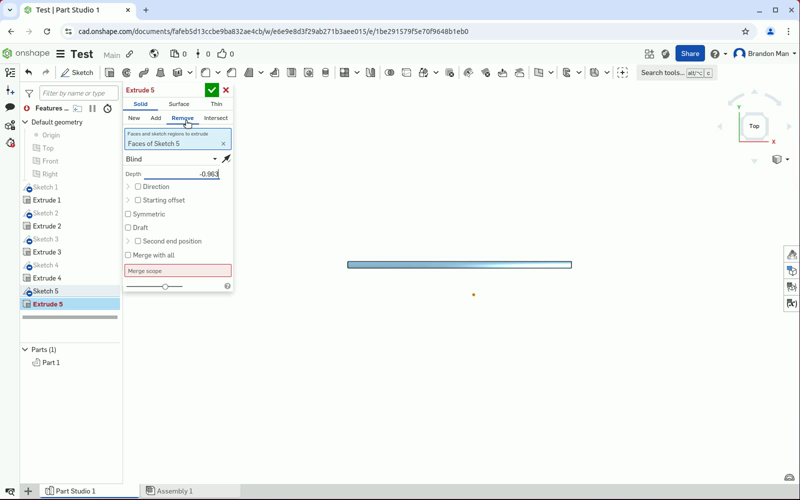
key(tab, 6)
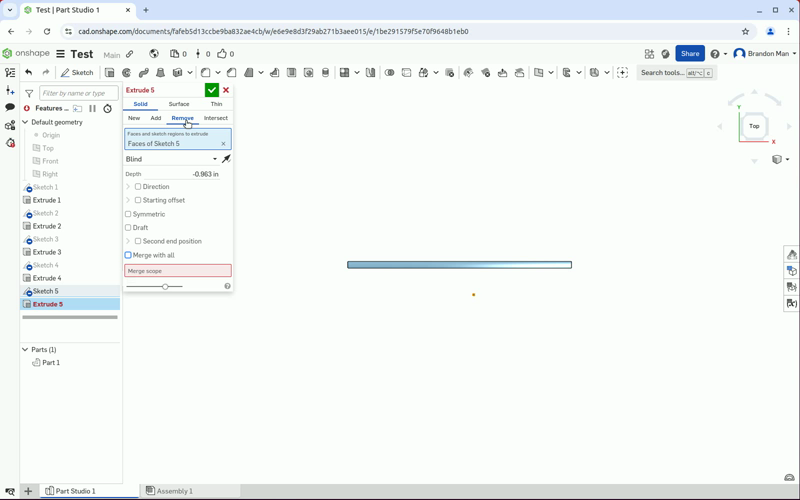
key(space)
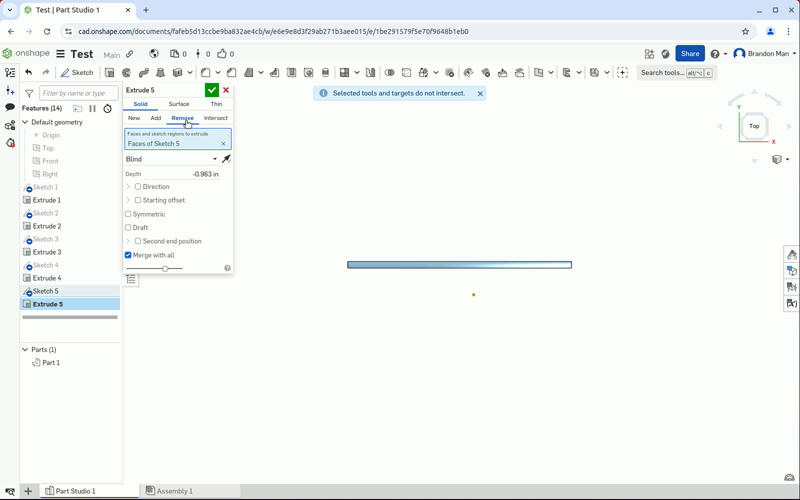
key(enter)
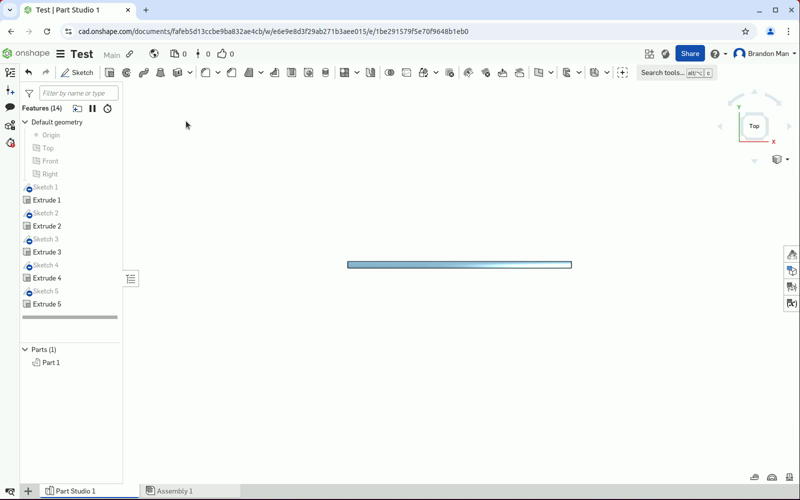
key(shift+h)
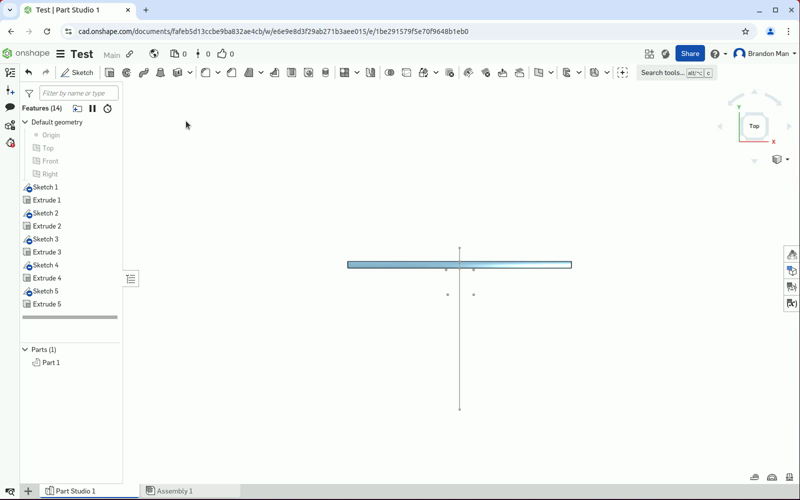
key(shift+h)
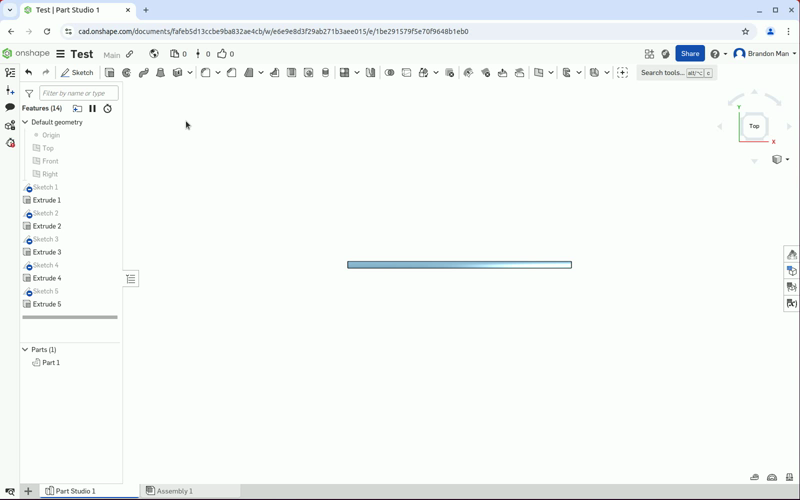
mouse_move(73, 189)
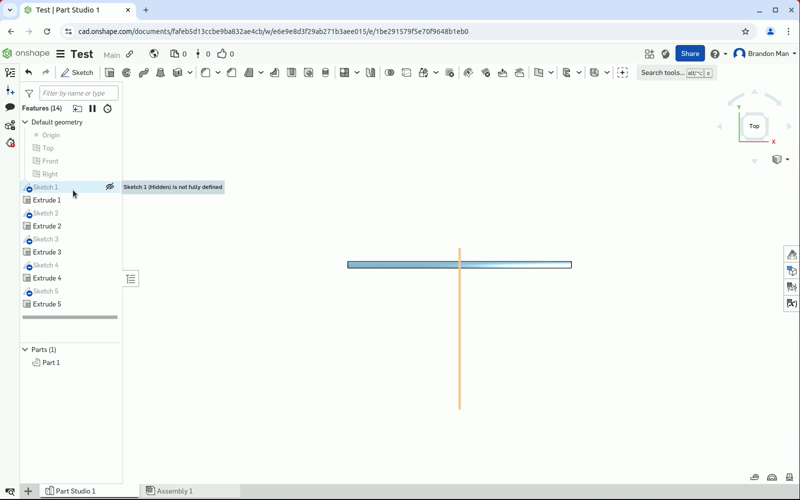
click(73, 189)
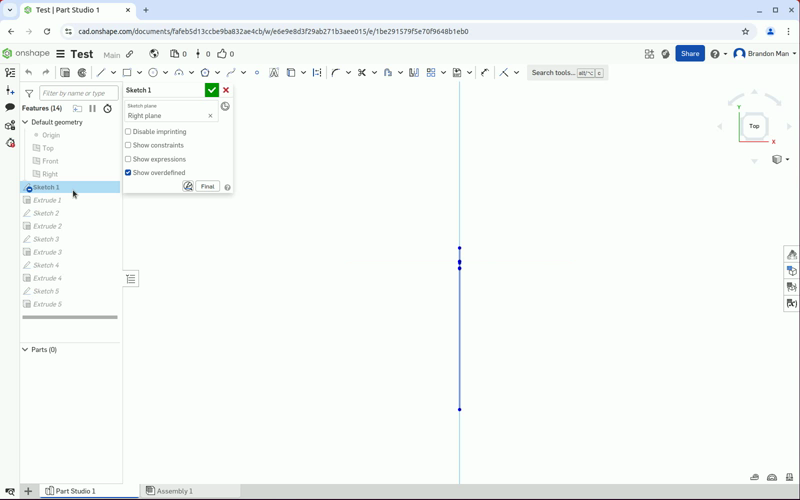
mouse_move(229, 92)
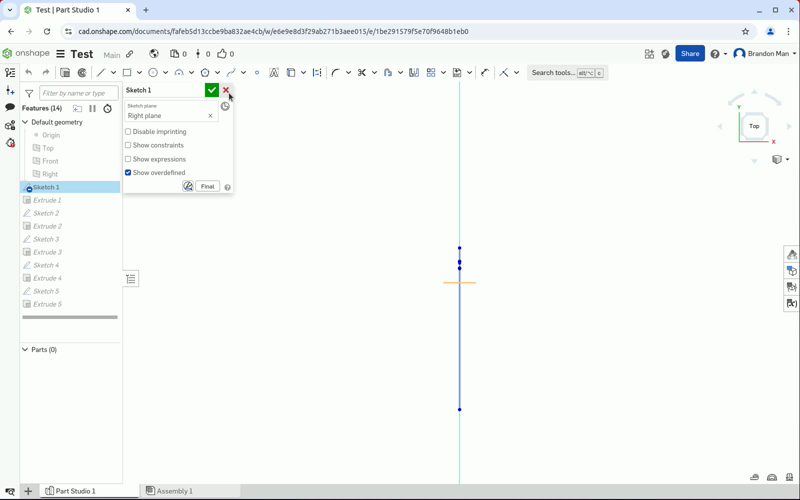
click(229, 92)
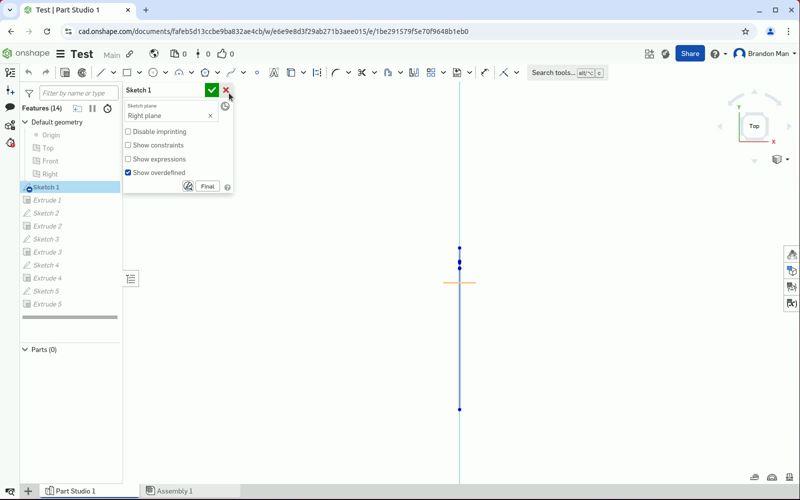
key(shift+s)
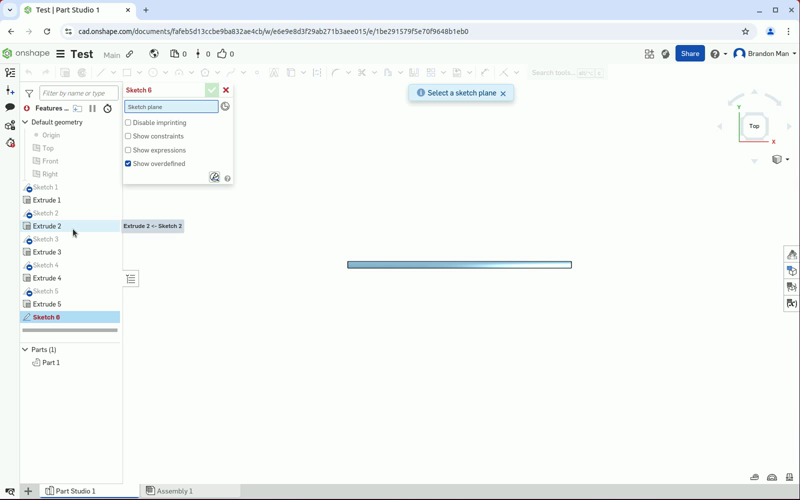
scroll(3)
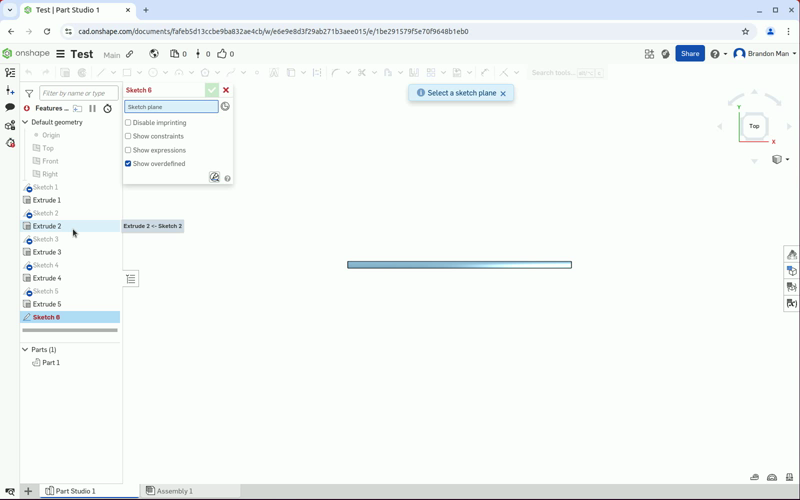
mouse_move(73, 150)
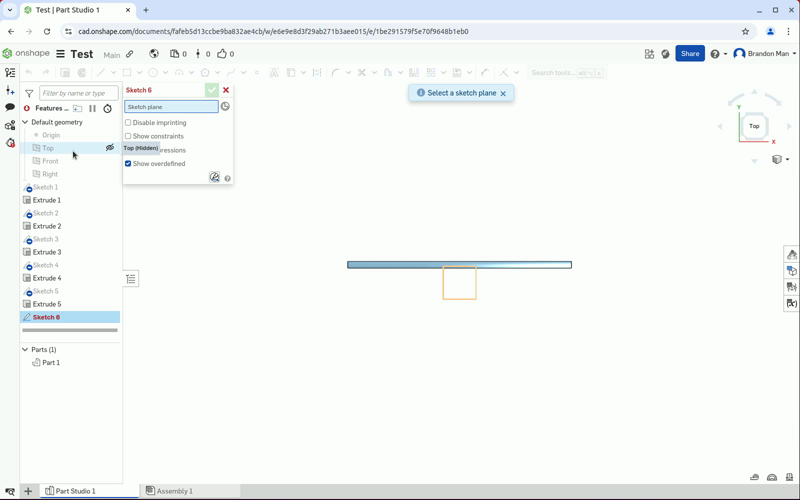
click(73, 150)
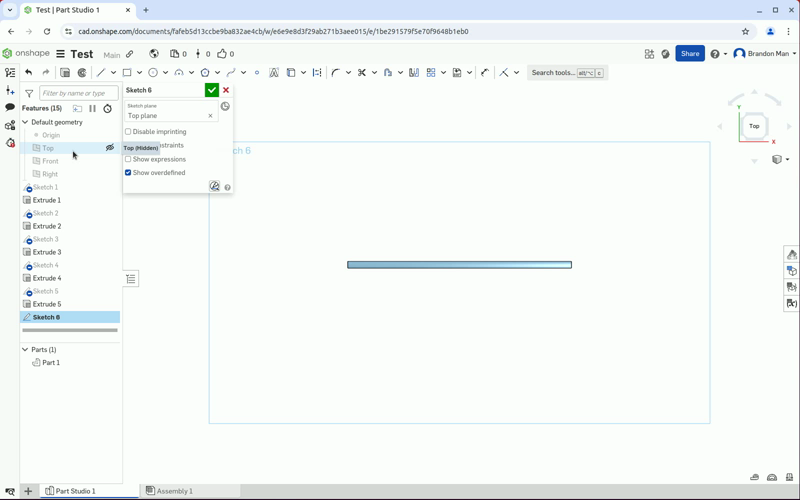
mouse_move(73, 352)
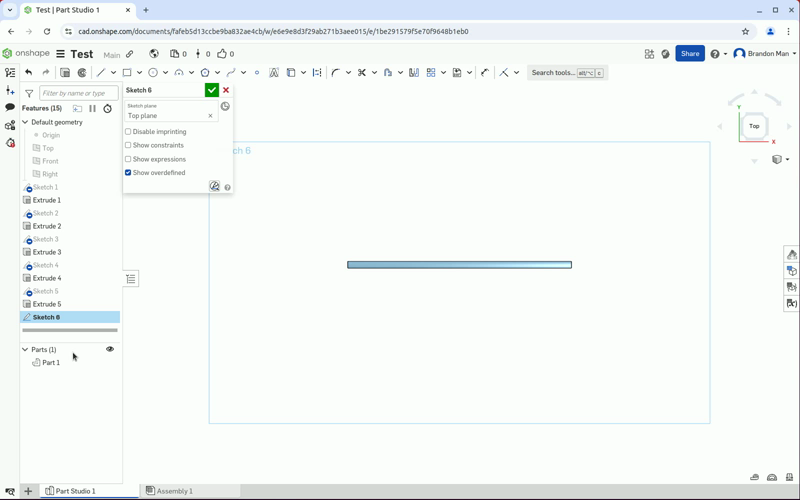
key(y)
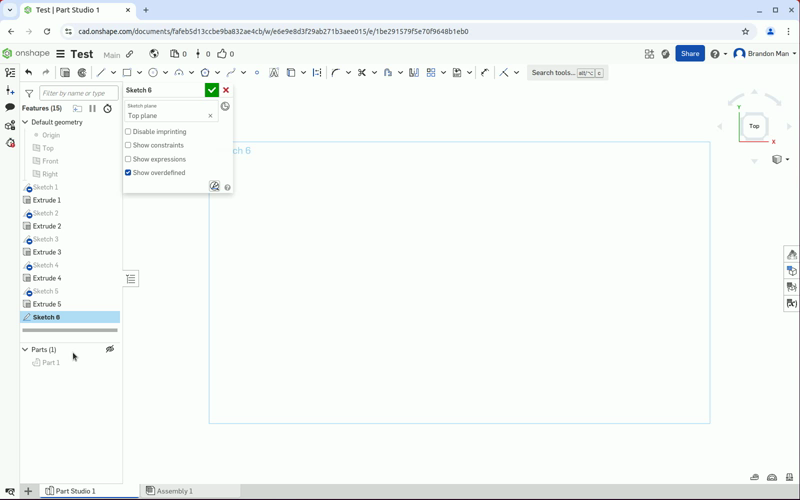
key(l)
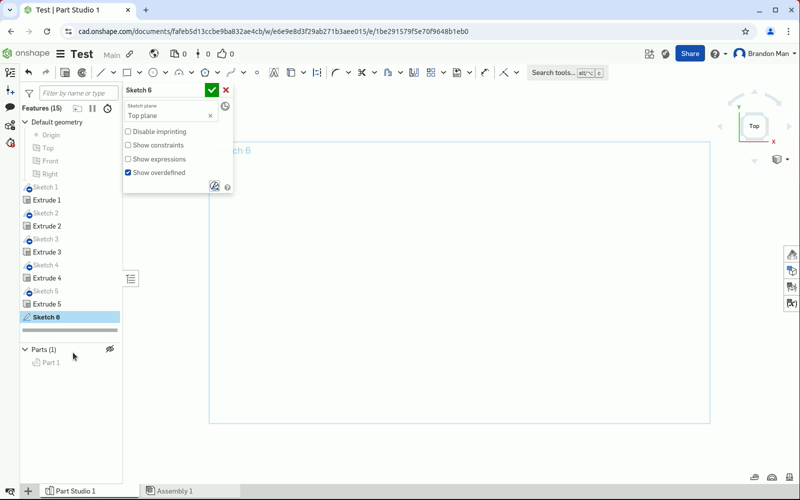
key_down(shift)
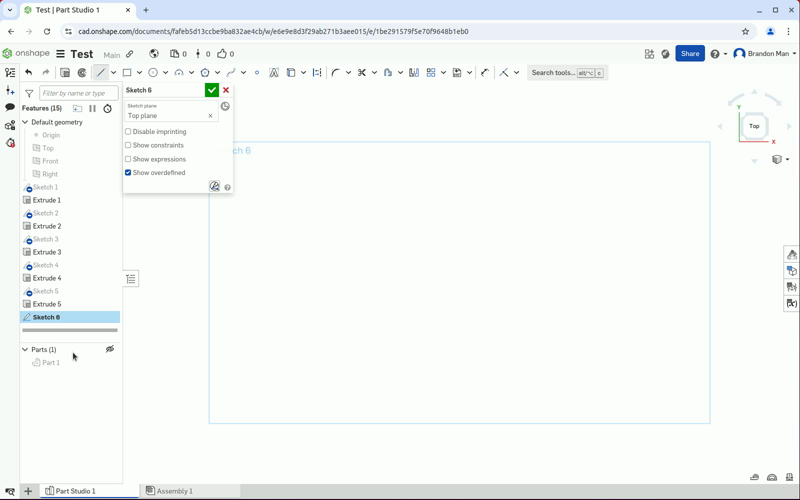
mouse_move(384, 395)
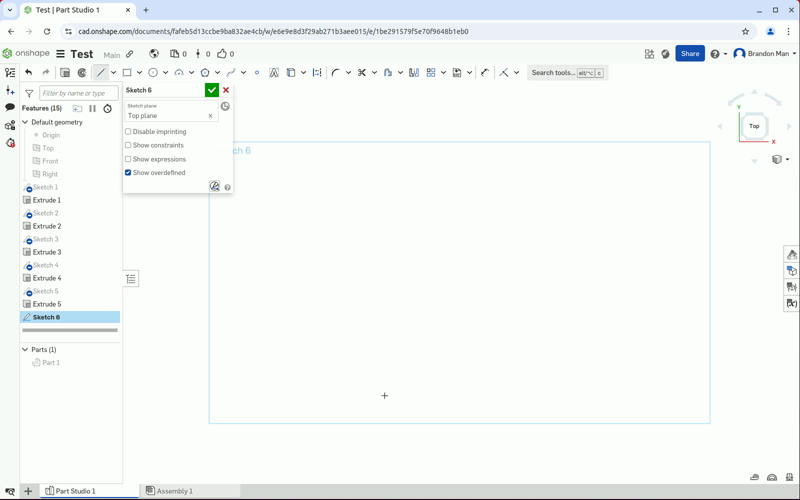
click(384, 395)
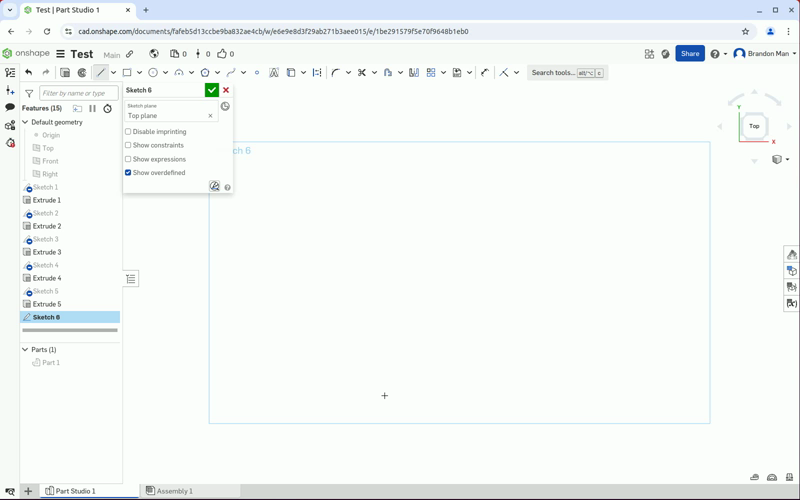
key_up(shift)
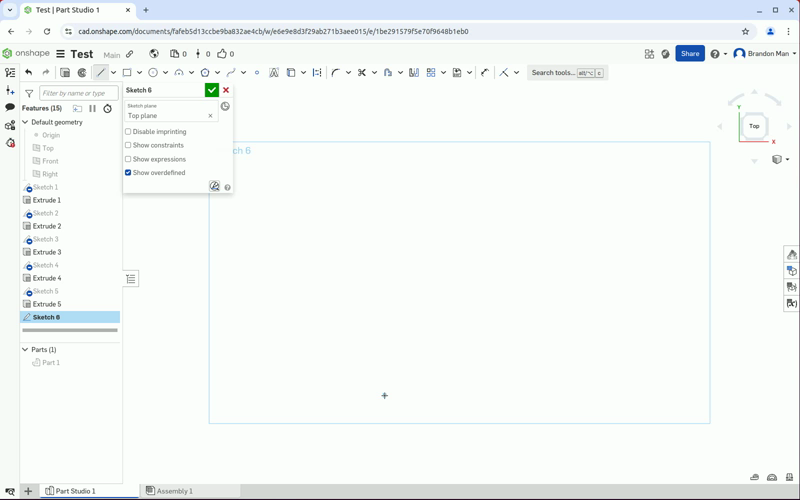
key_down(shift)
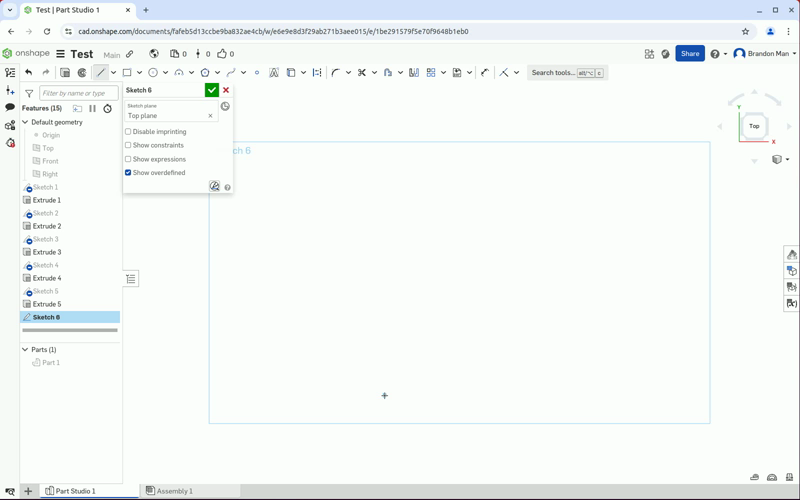
mouse_move(559, 395)
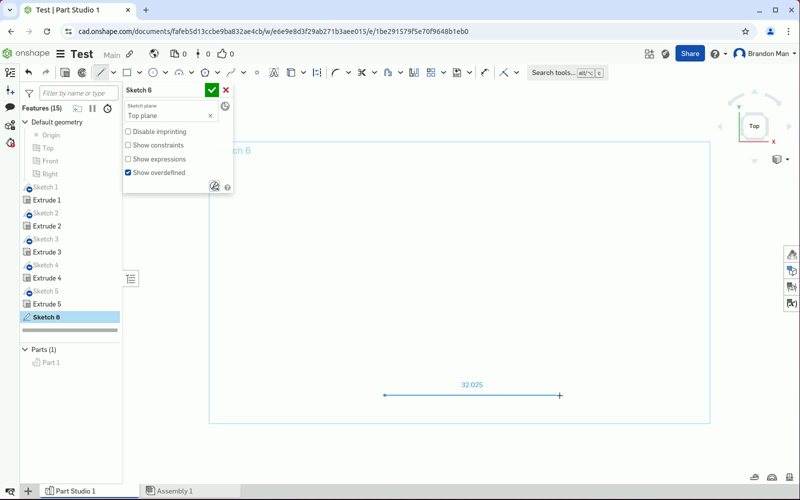
click(559, 395)
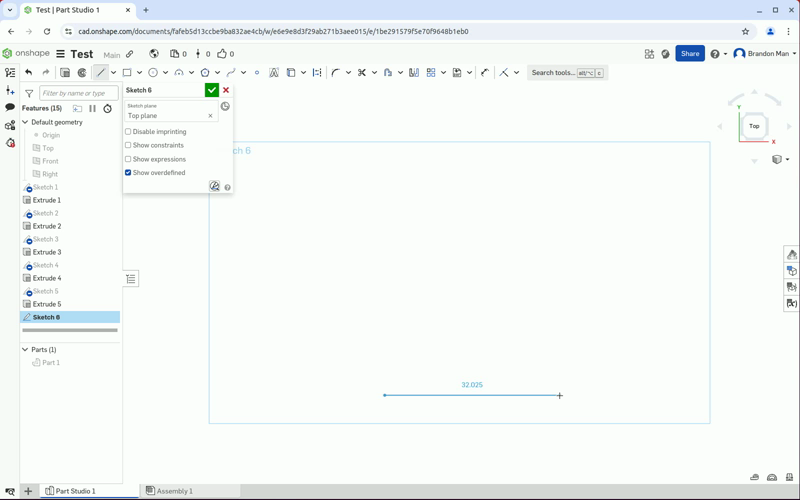
key_up(shift)
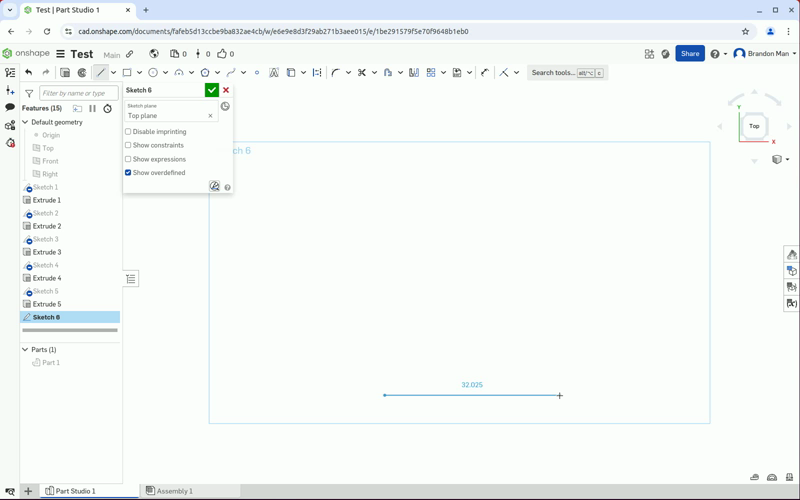
key_down(shift)
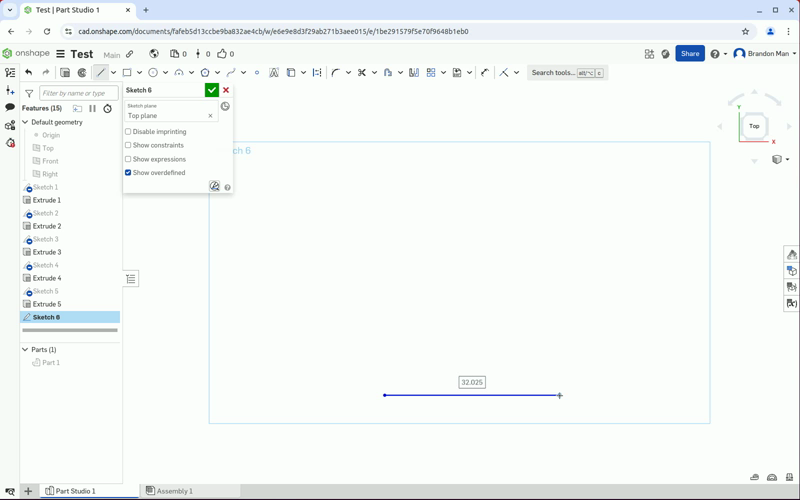
mouse_move(559, 310)
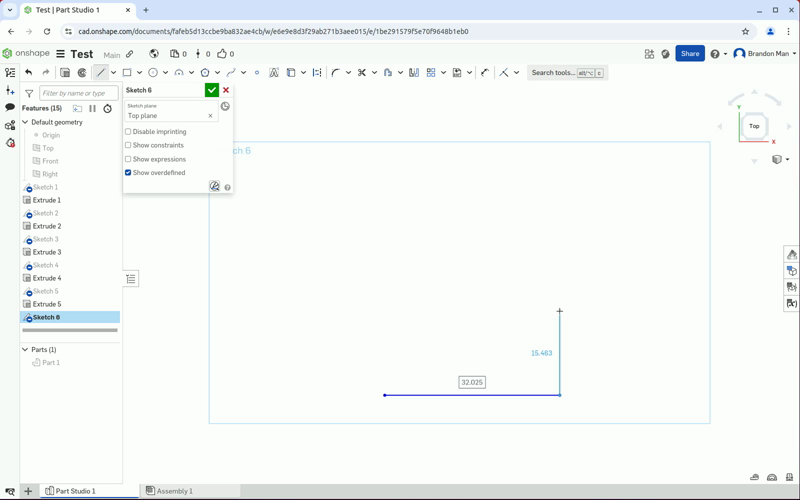
click(559, 310)
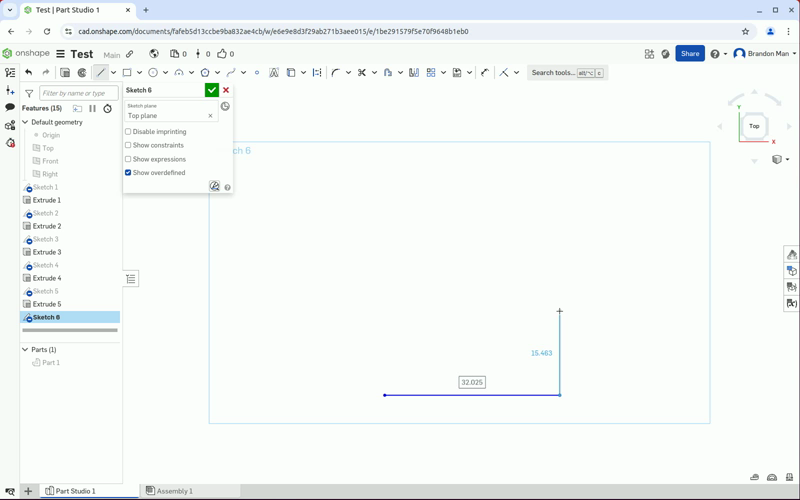
key_up(shift)
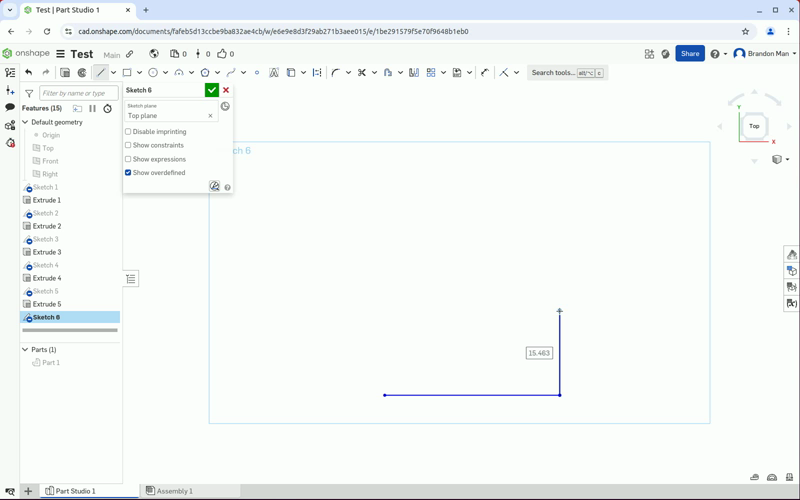
key_down(shift)
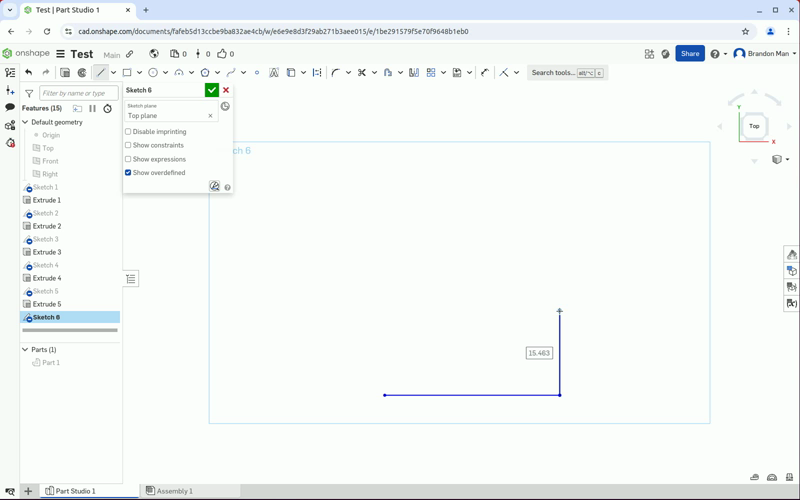
mouse_move(384, 310)
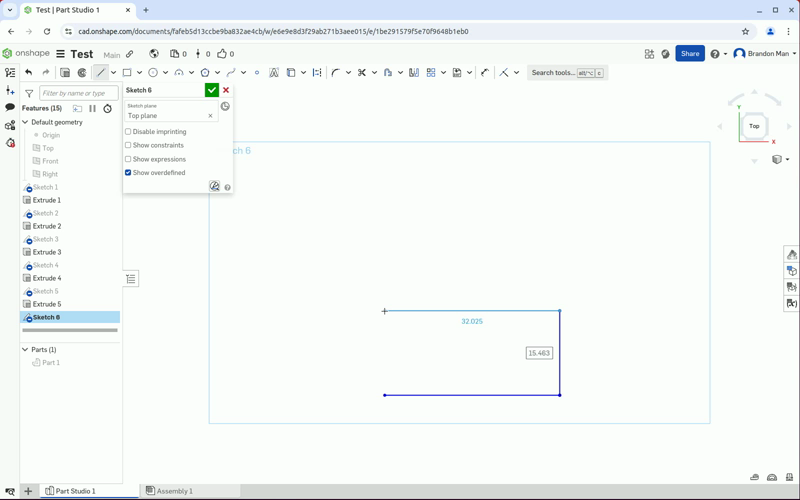
click(384, 310)
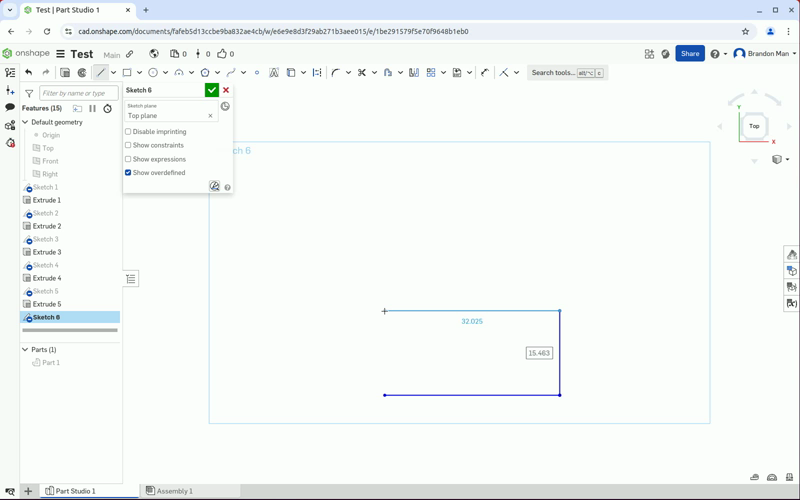
key_up(shift)
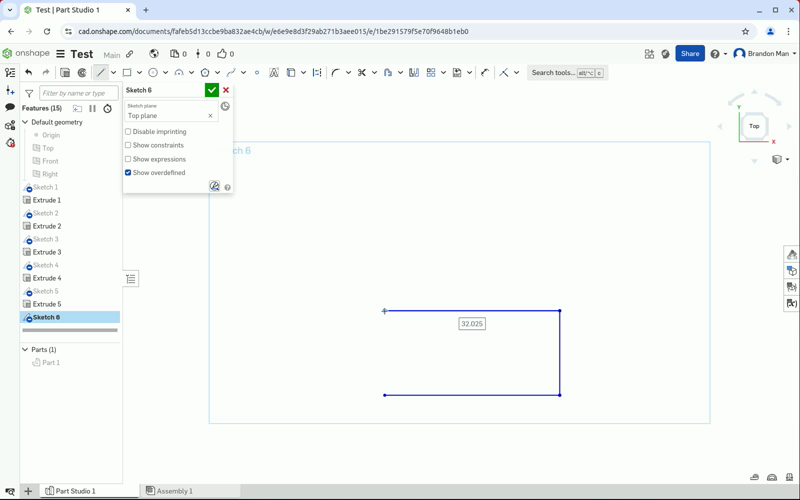
key_down(shift)
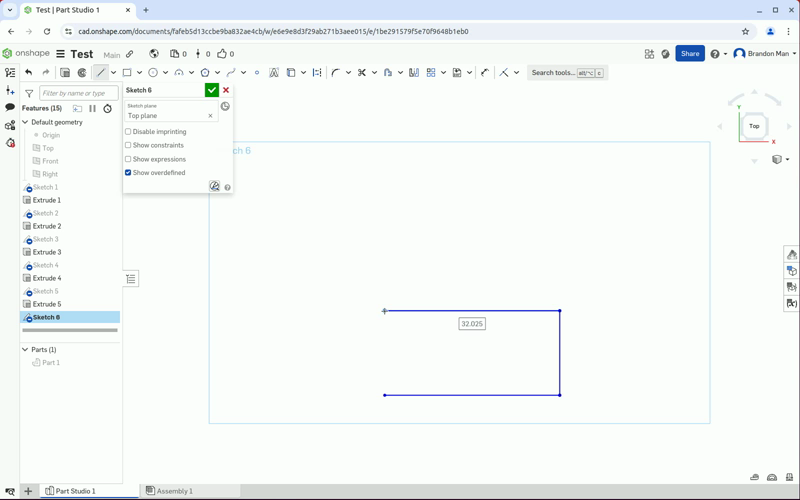
mouse_move(384, 395)
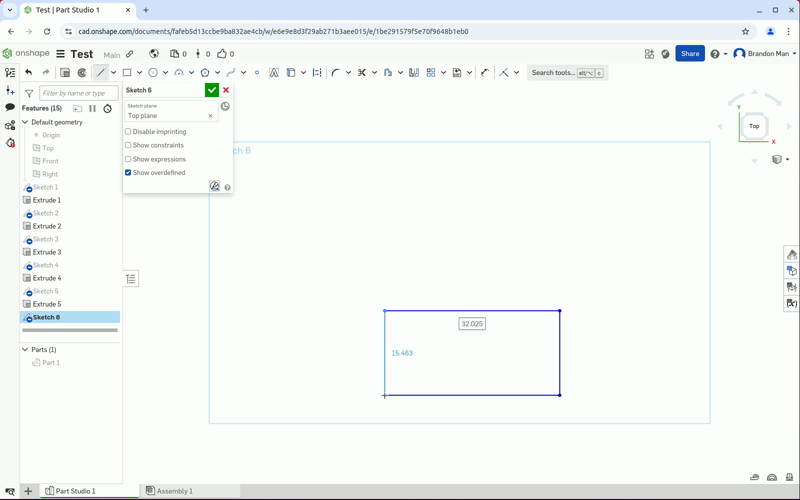
key_up(shift)
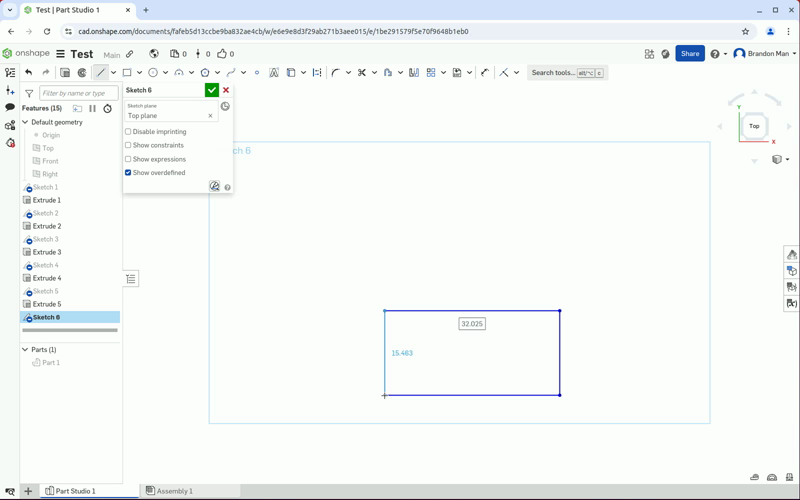
click(384, 395)
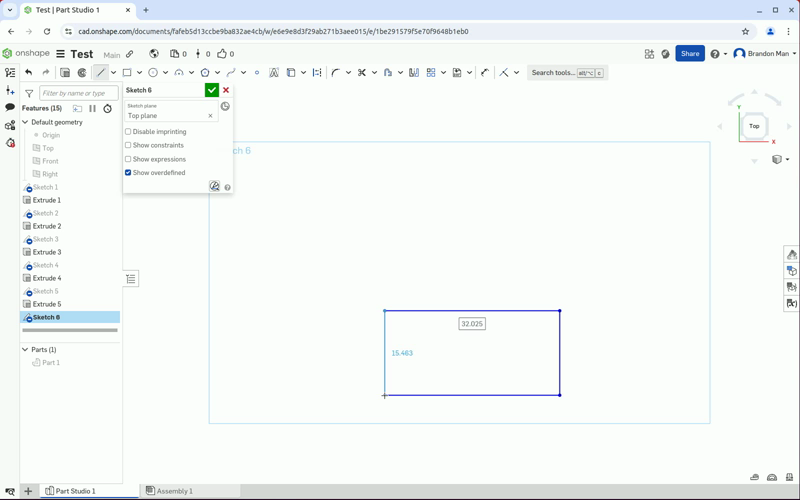
key(esc)
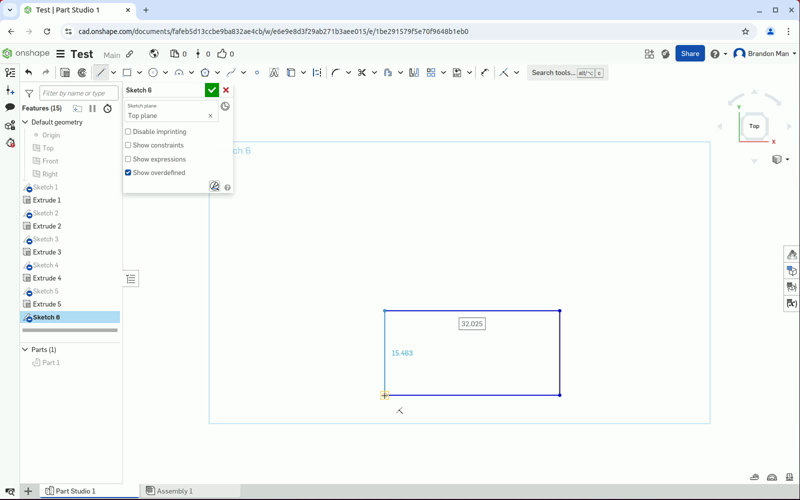
mouse_move(422, 347)
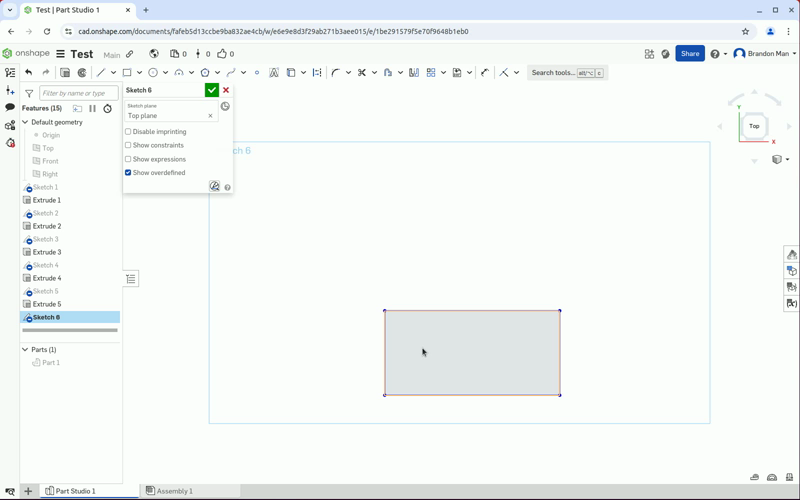
click(422, 347)
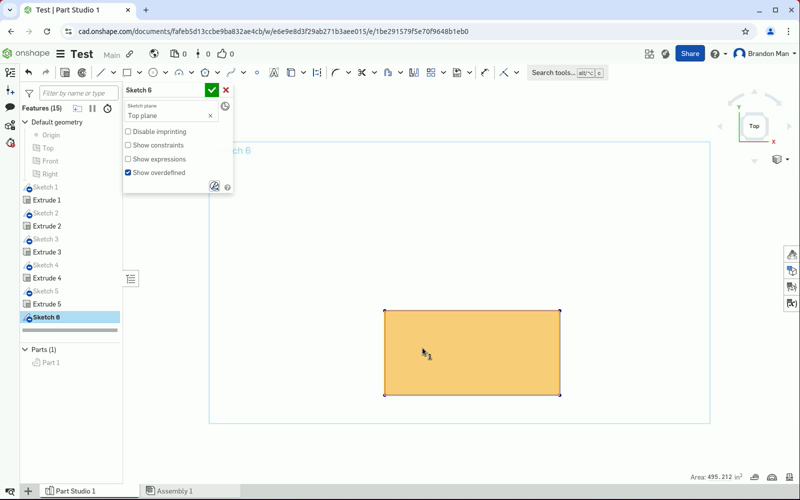
mouse_move(73, 352)
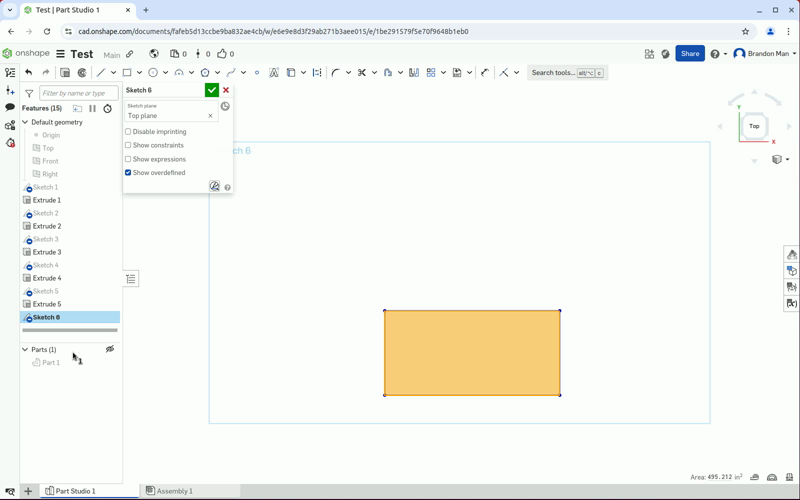
key(shift+y)
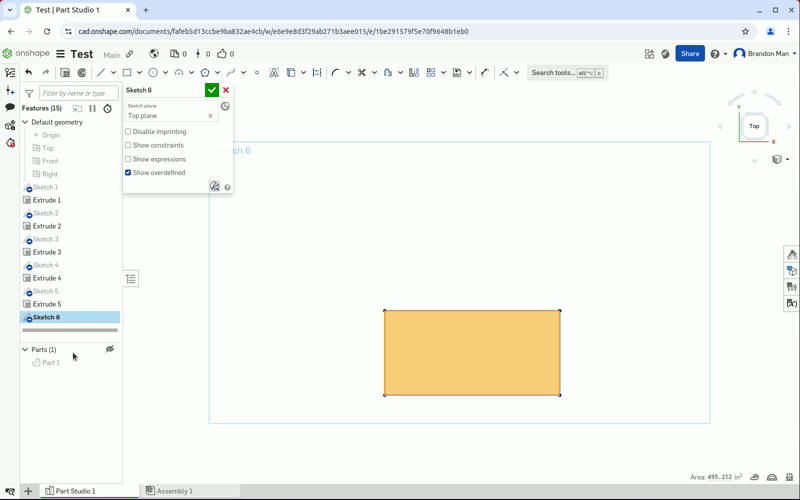
key(shift+e)
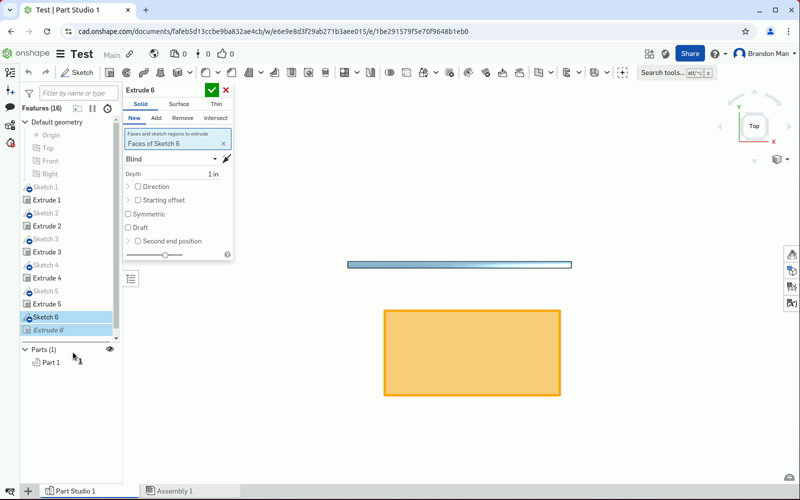
mouse_move(143, 106)
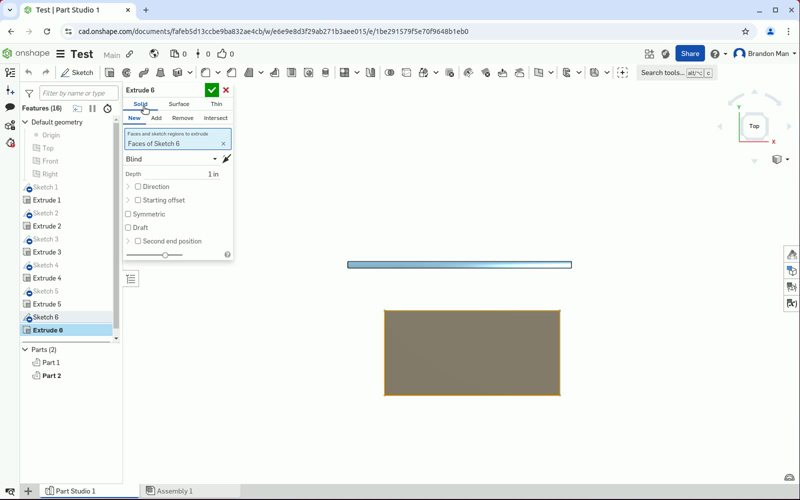
click(143, 106)
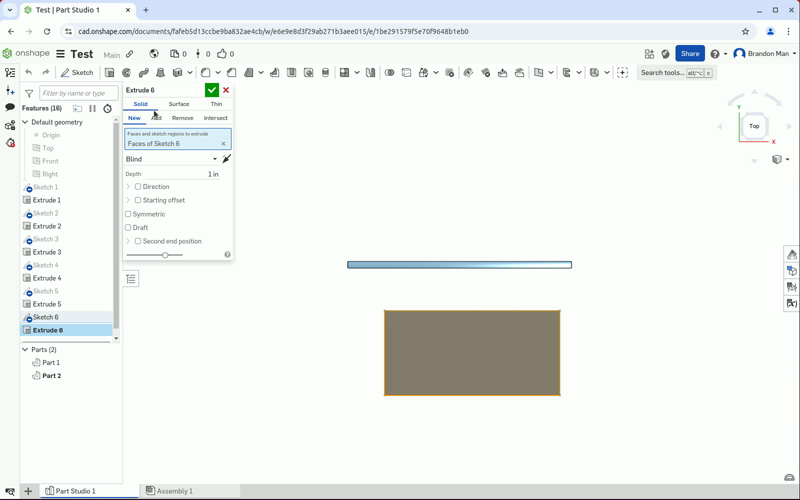
mouse_move(186, 120)
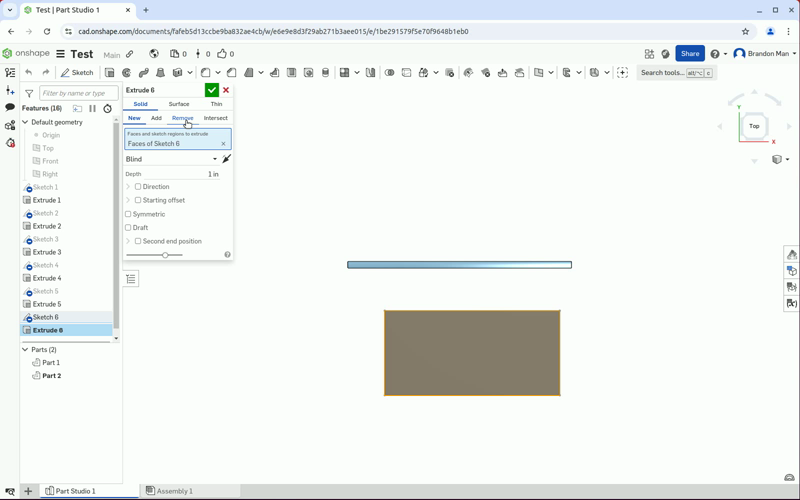
click(186, 120)
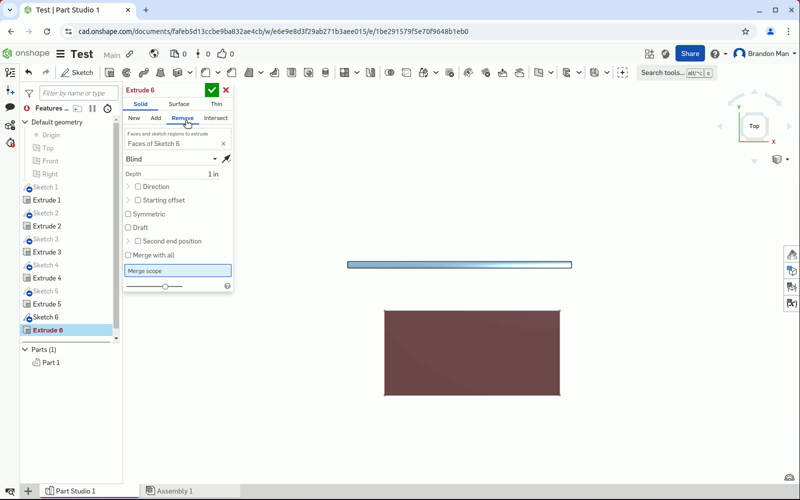
key(tab, 4)
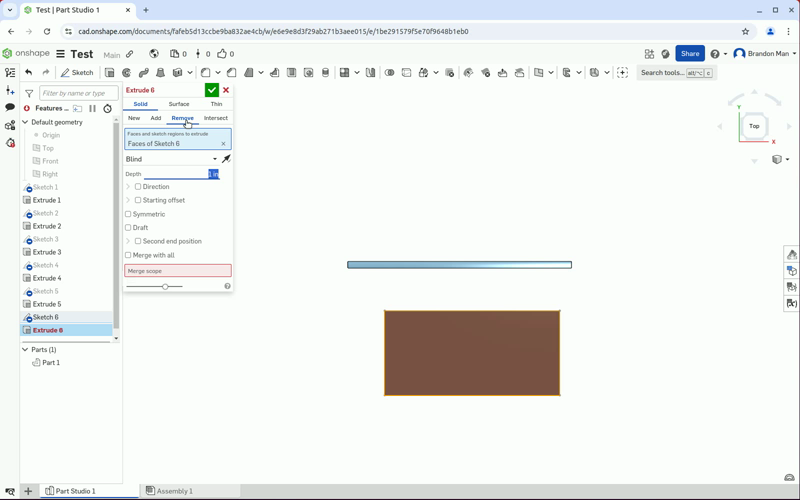
text(2.166)
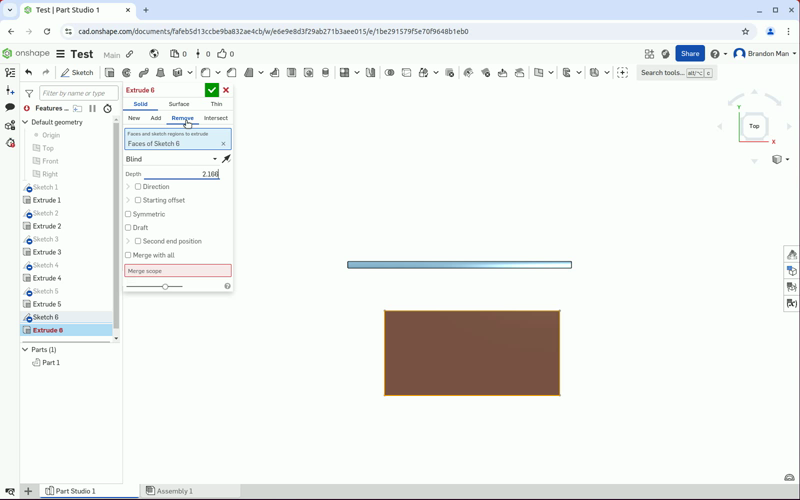
key(tab, 6)
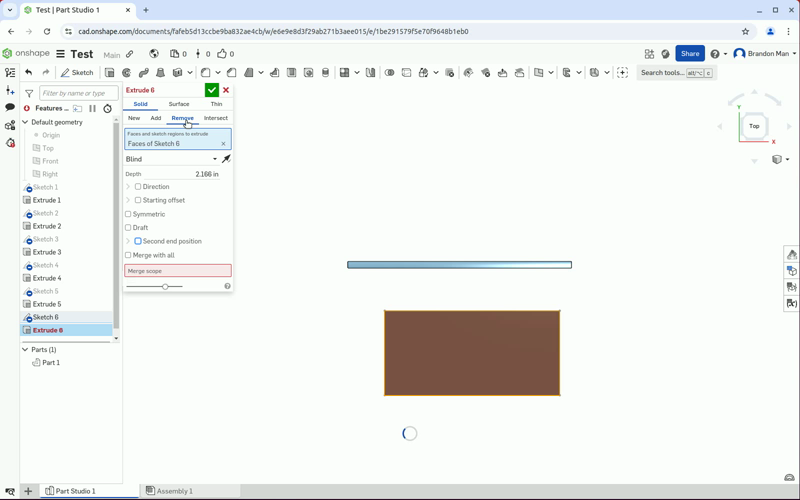
key(space)
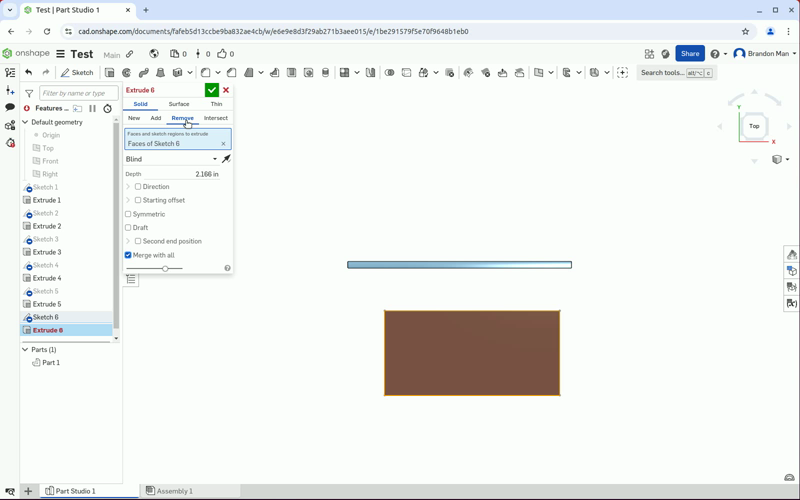
key(enter)
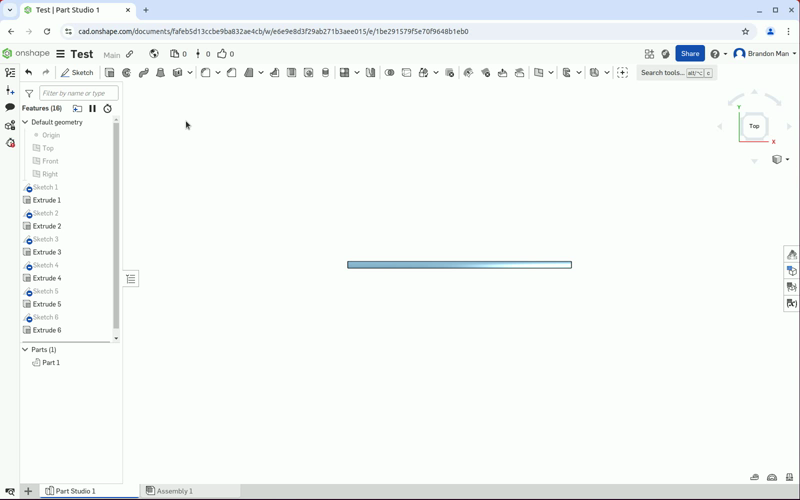
key(shift+h)
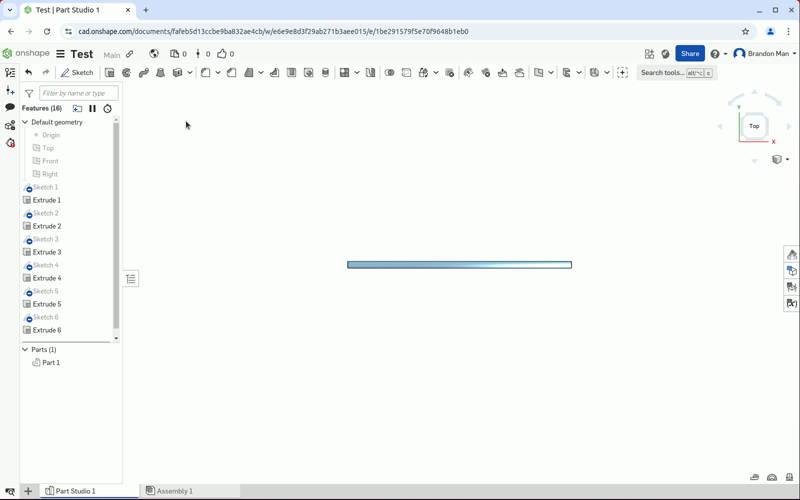
key(shift+h)
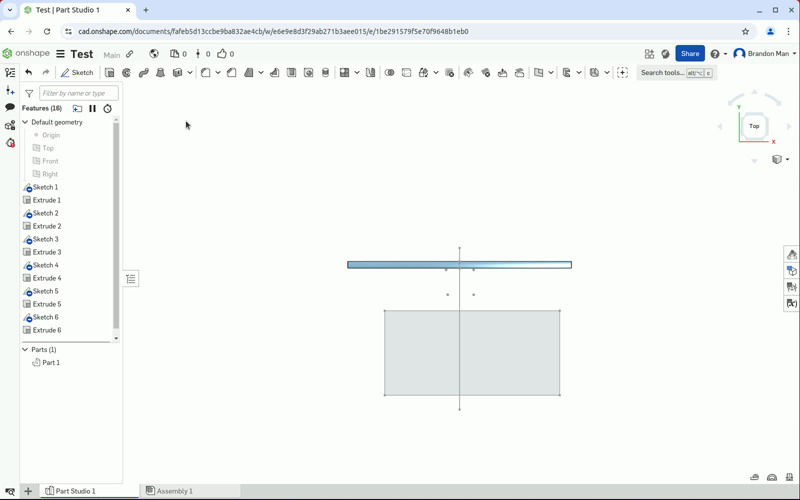
key(shift+7)
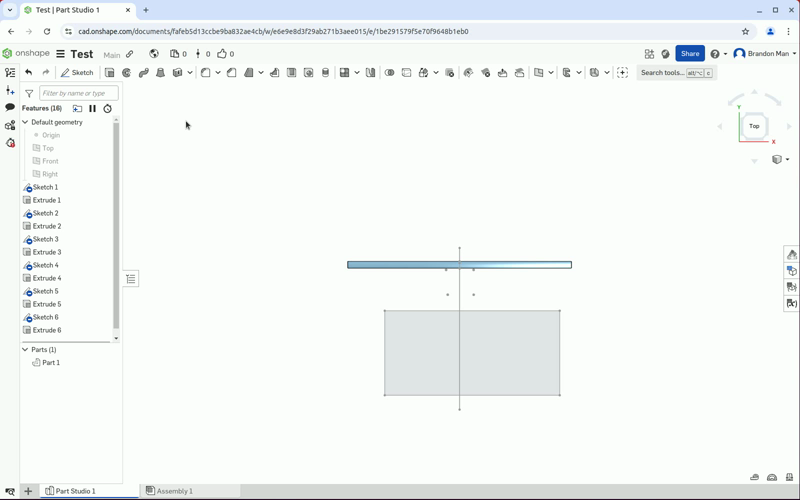
key(up, 3)
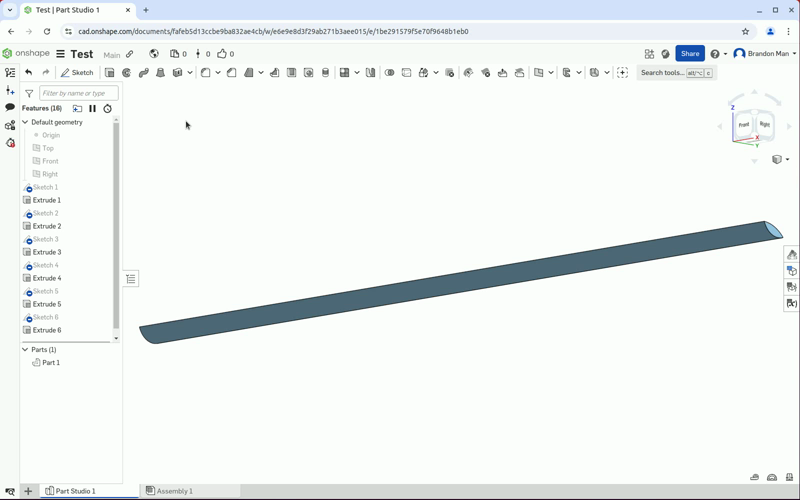
key(left, 3)
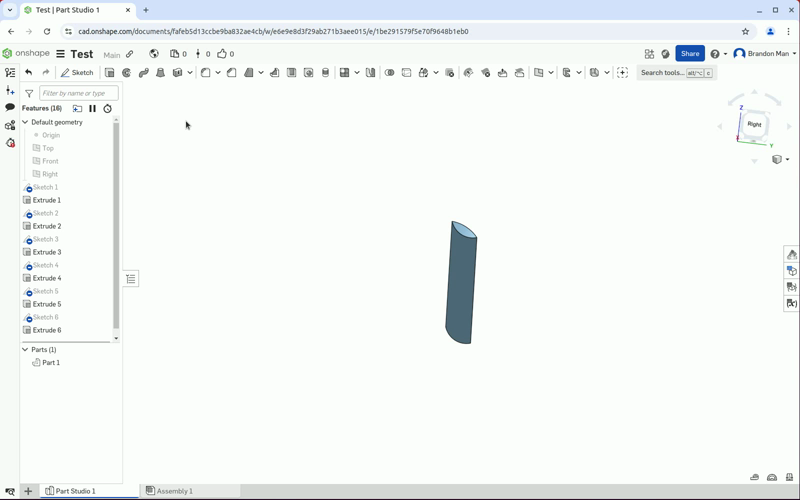
key(right, 3)
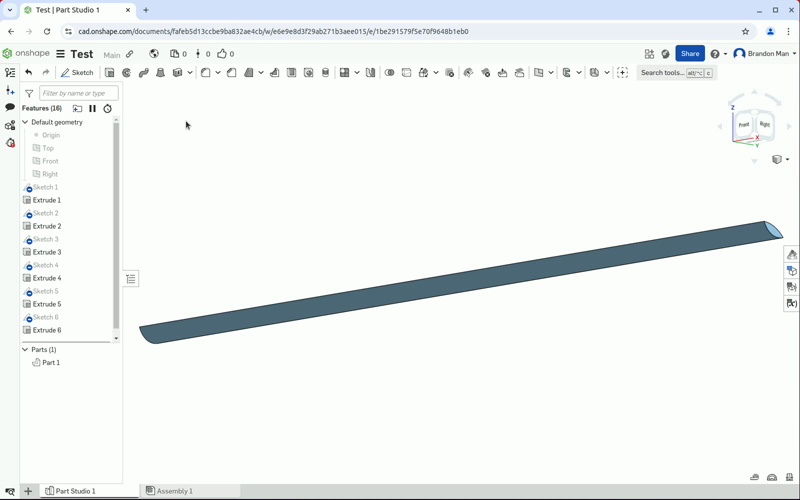
key(down, 3)
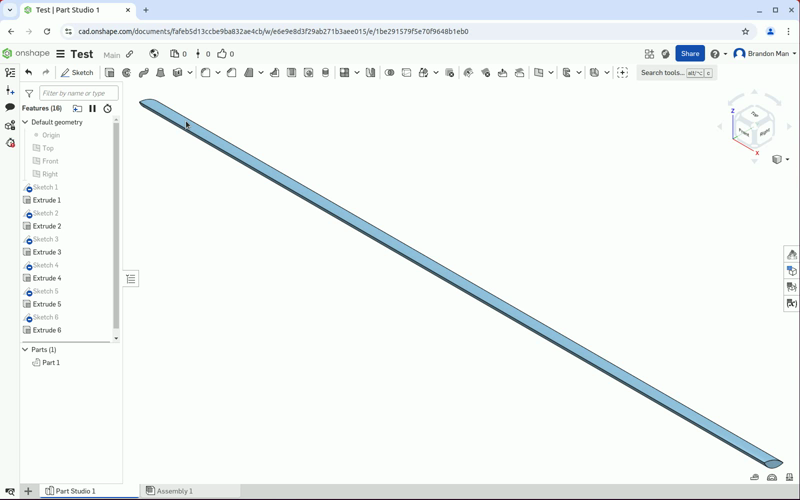
mouse_move(69, 189)
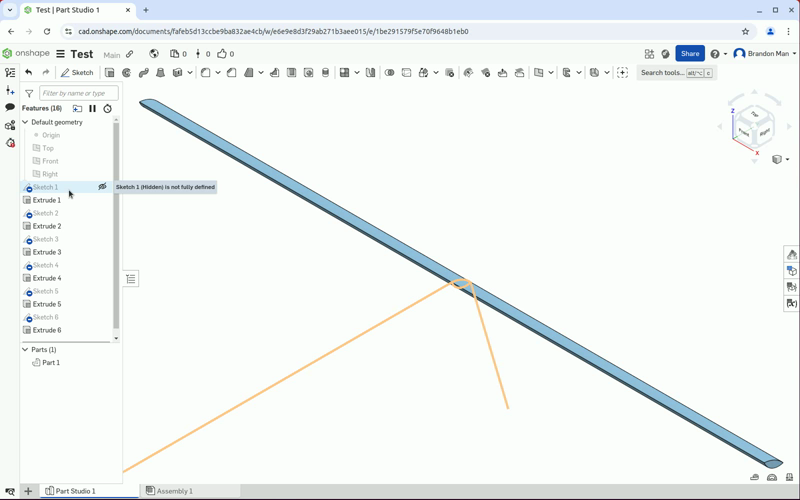
click(69, 189)